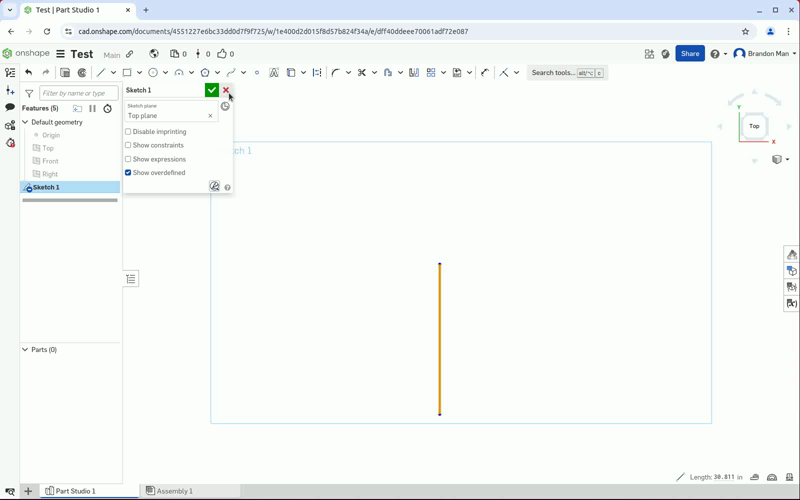
key(shift+h)
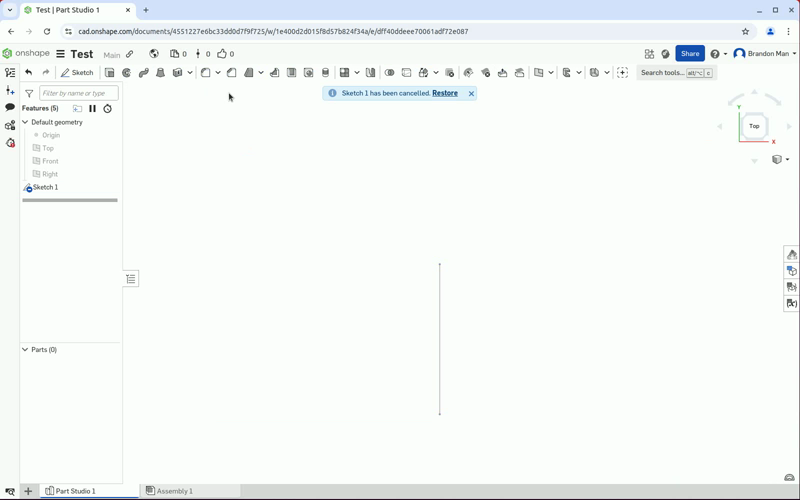
key(shift+s)
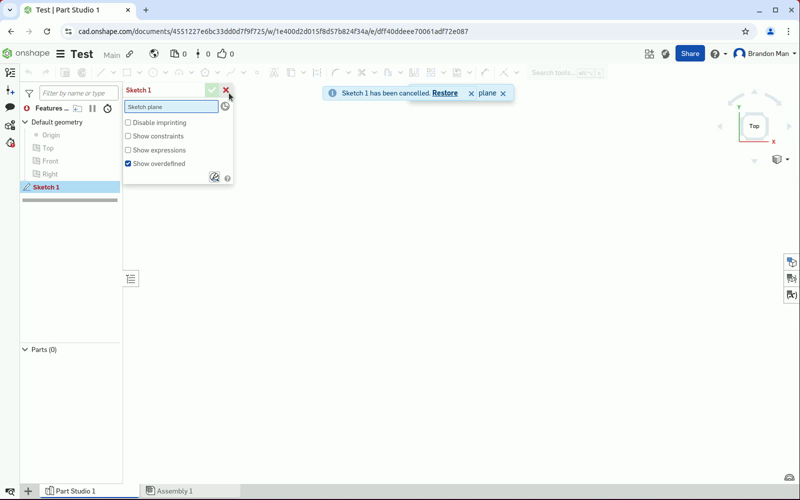
mouse_move(73, 150)
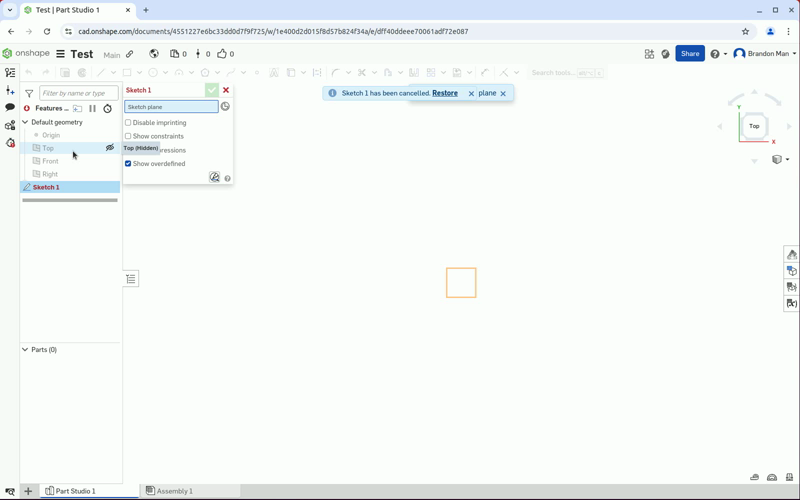
click(73, 150)
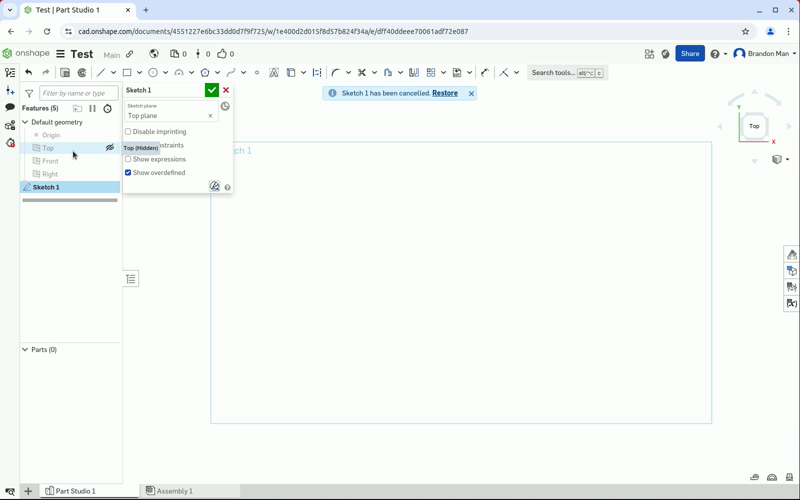
mouse_move(73, 352)
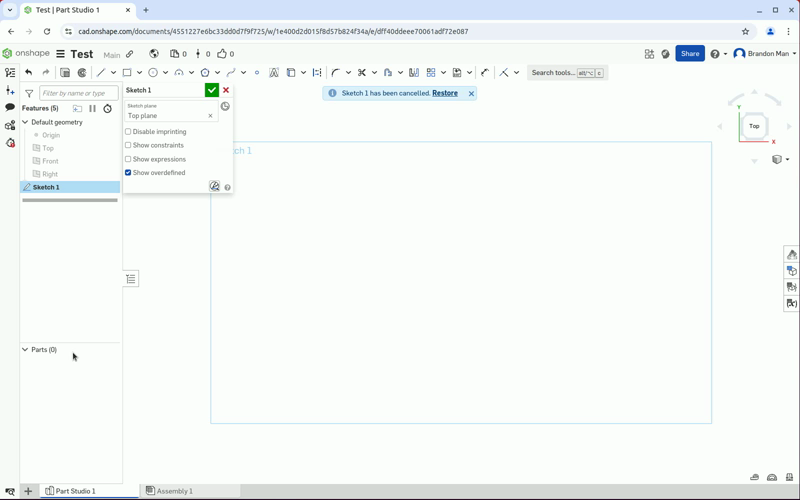
key(y)
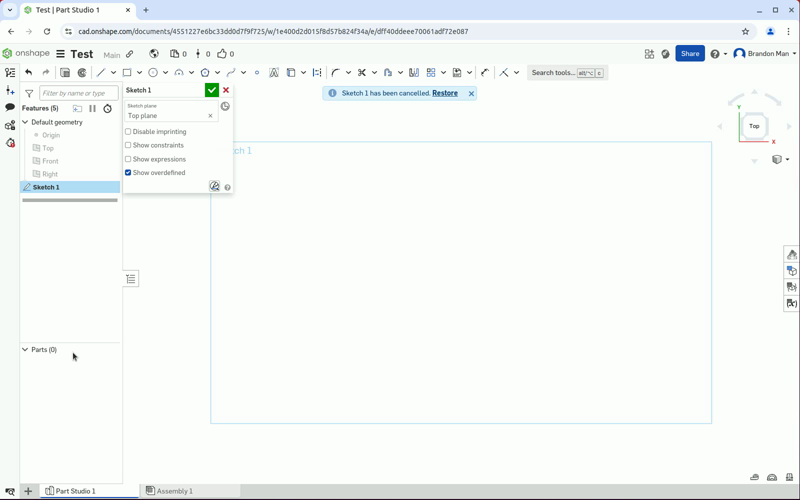
key(l)
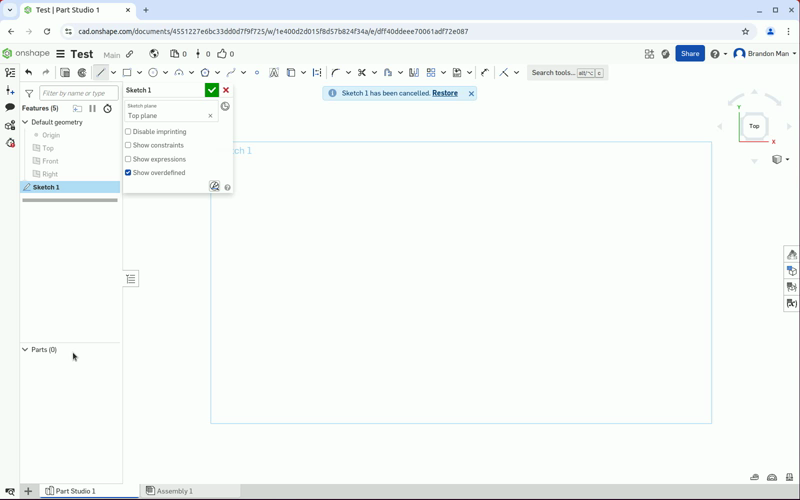
key_down(shift)
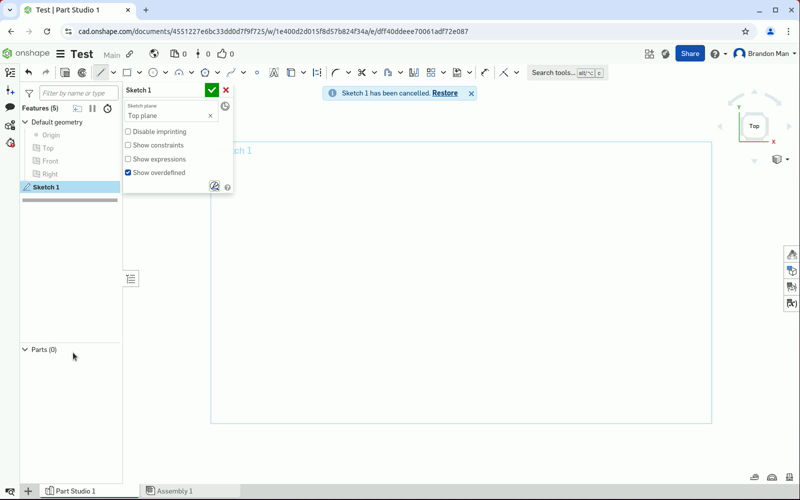
mouse_move(348, 288)
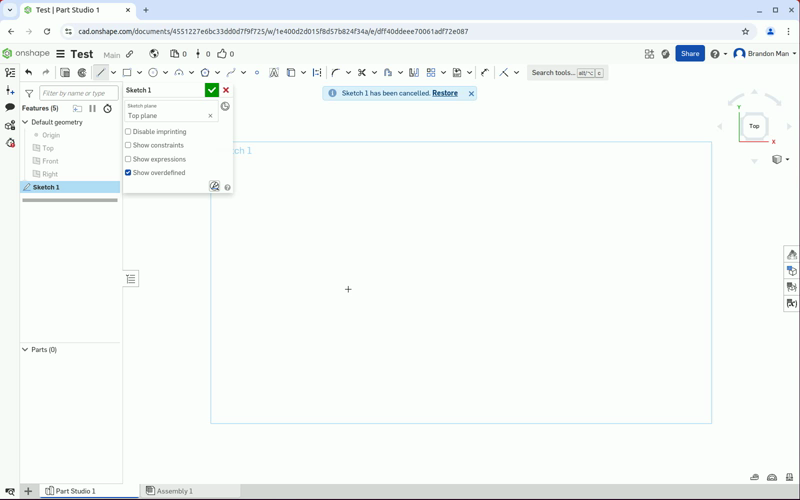
click(348, 288)
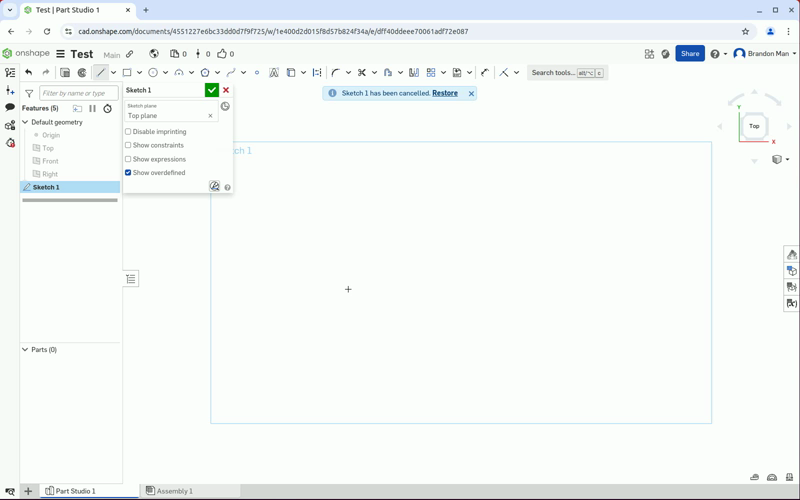
key_up(shift)
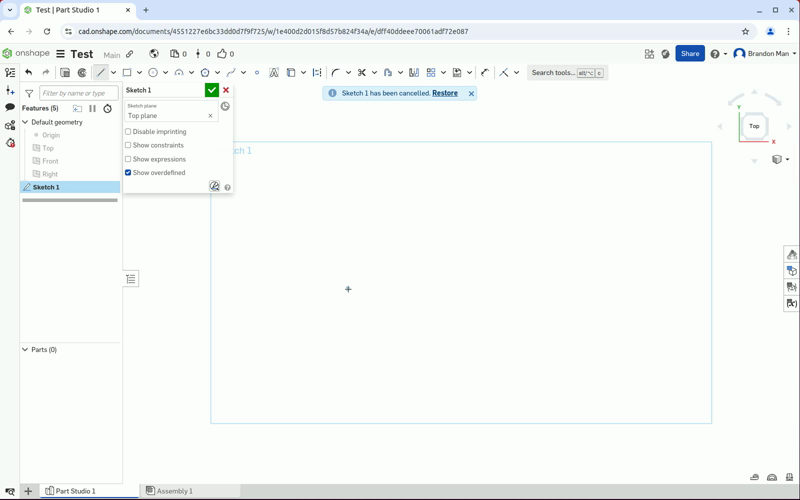
key_down(shift)
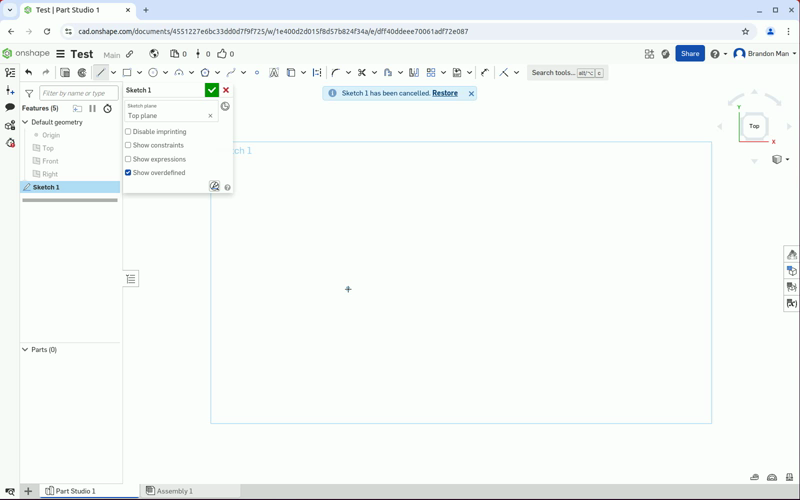
mouse_move(572, 288)
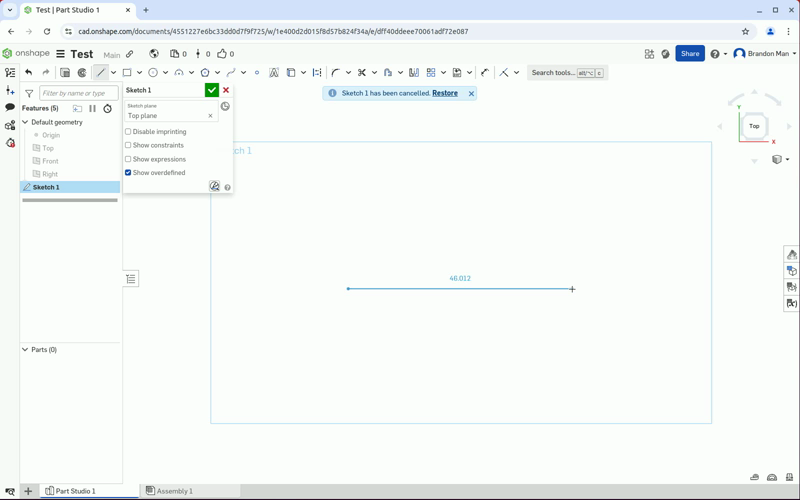
click(572, 288)
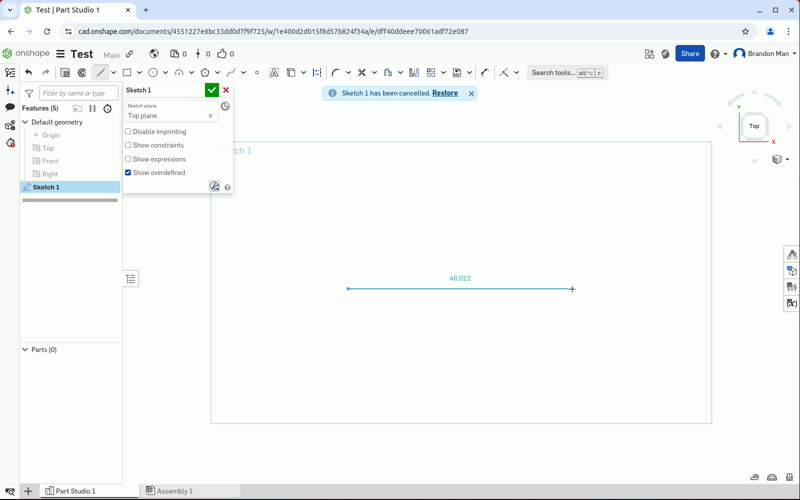
key_up(shift)
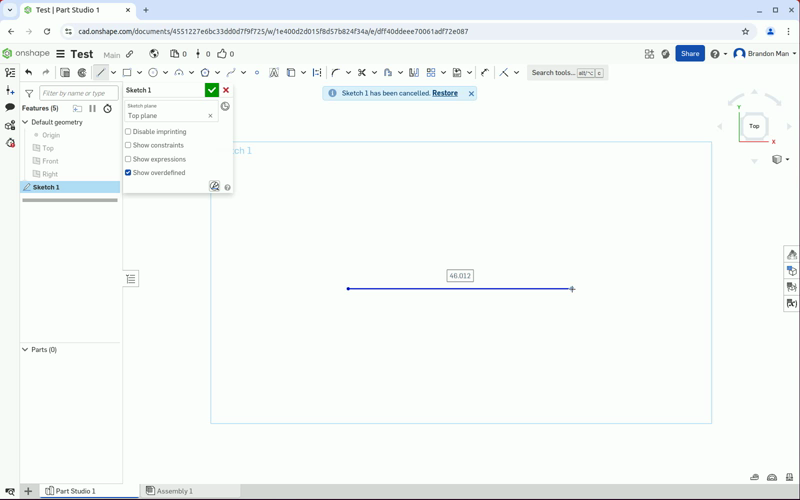
key_down(shift)
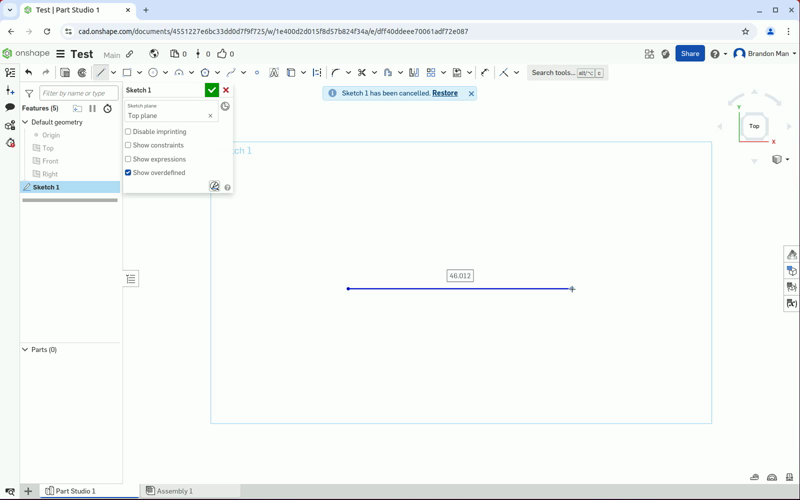
mouse_move(572, 192)
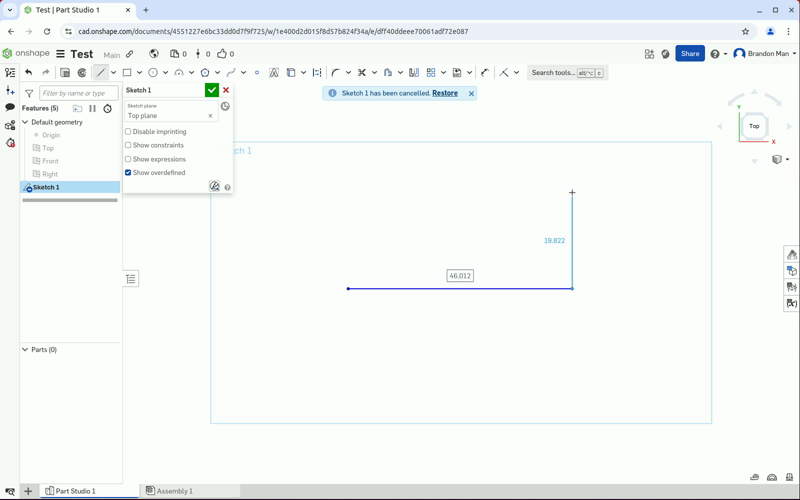
click(572, 192)
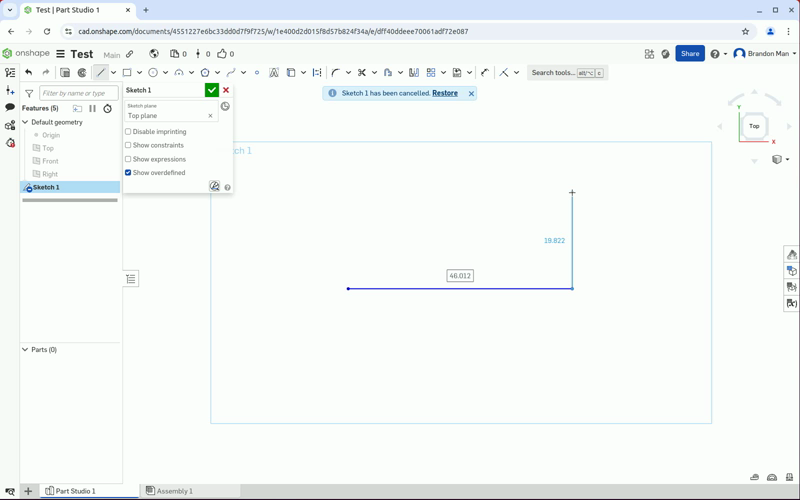
key_up(shift)
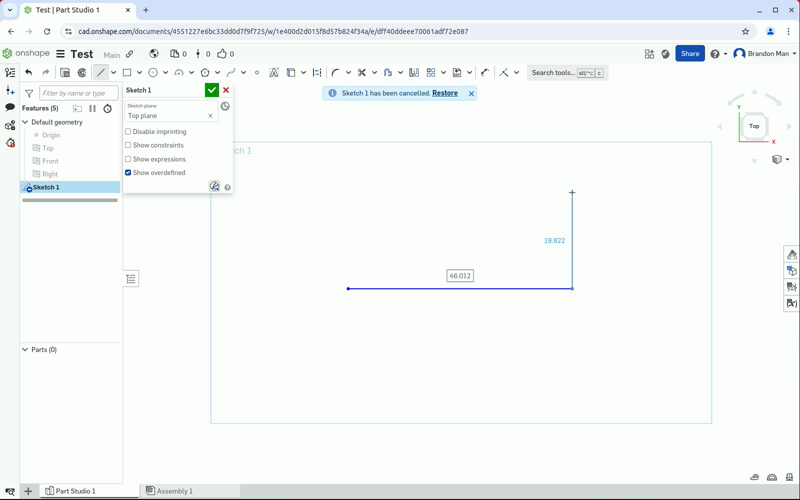
key_down(shift)
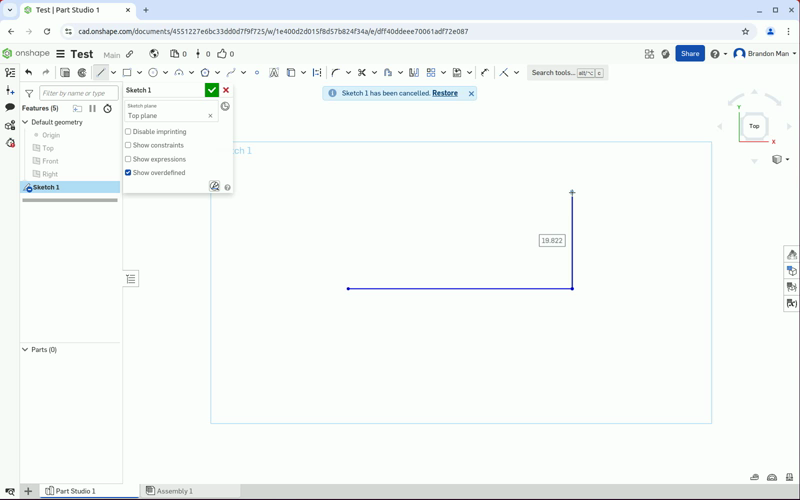
mouse_move(348, 192)
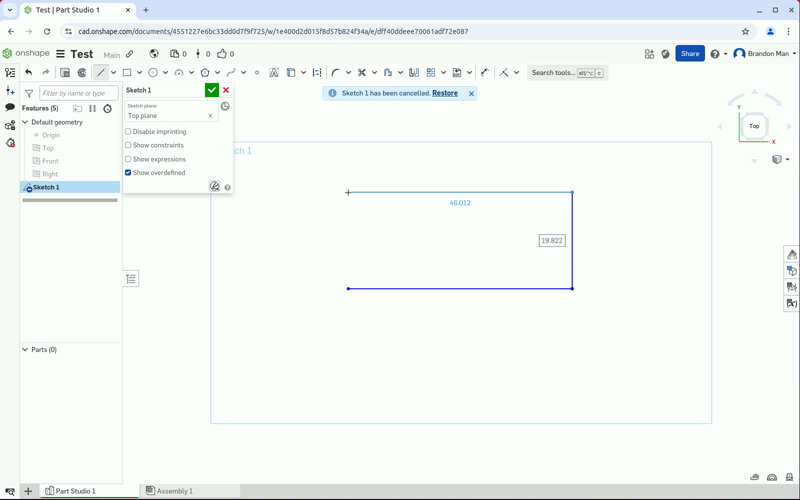
click(348, 192)
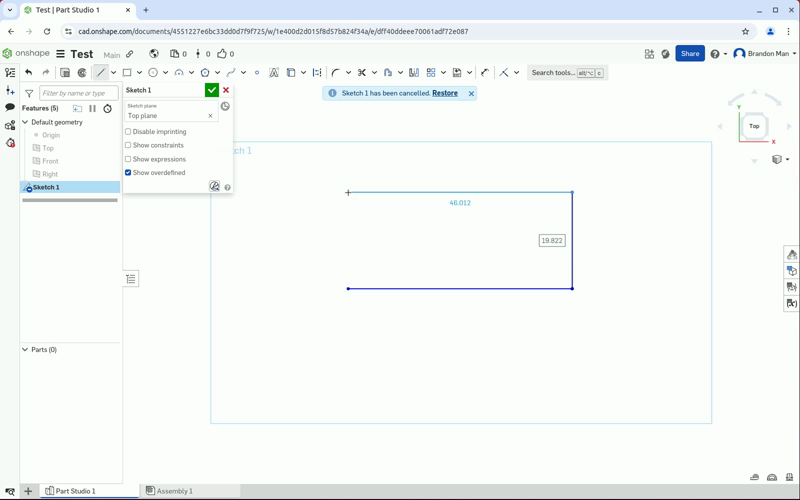
key_up(shift)
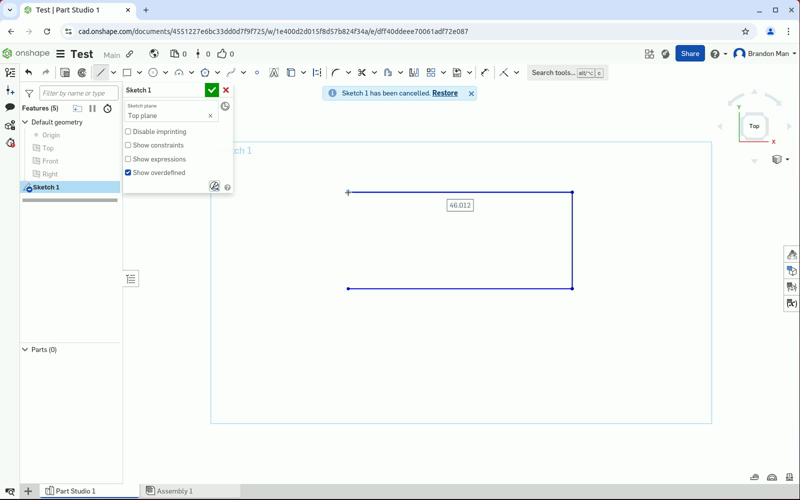
key_down(shift)
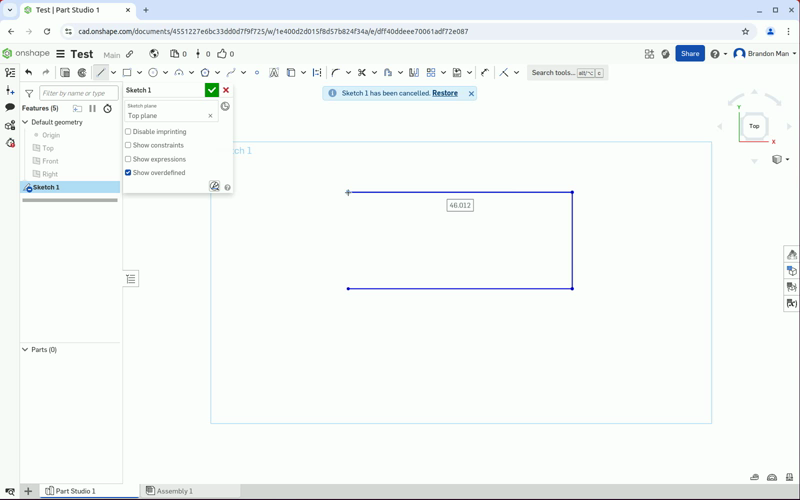
mouse_move(348, 288)
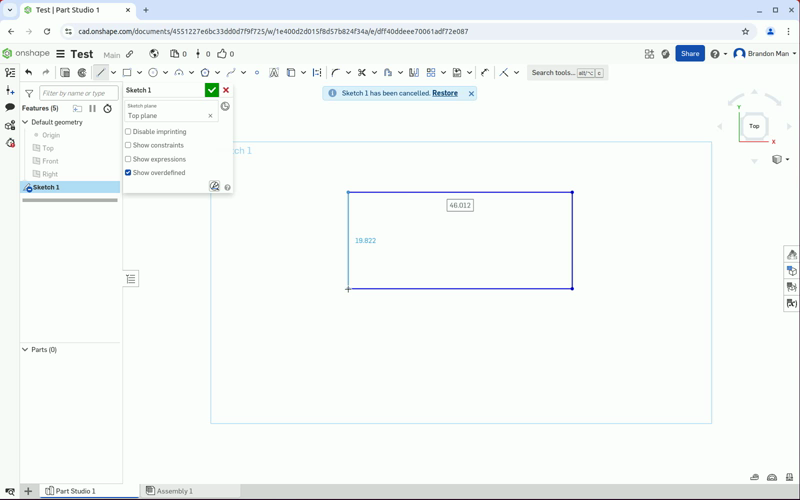
key_up(shift)
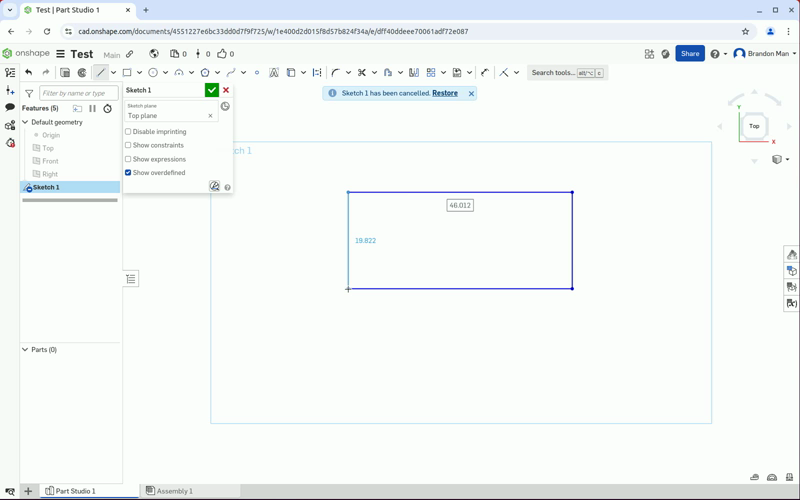
click(348, 288)
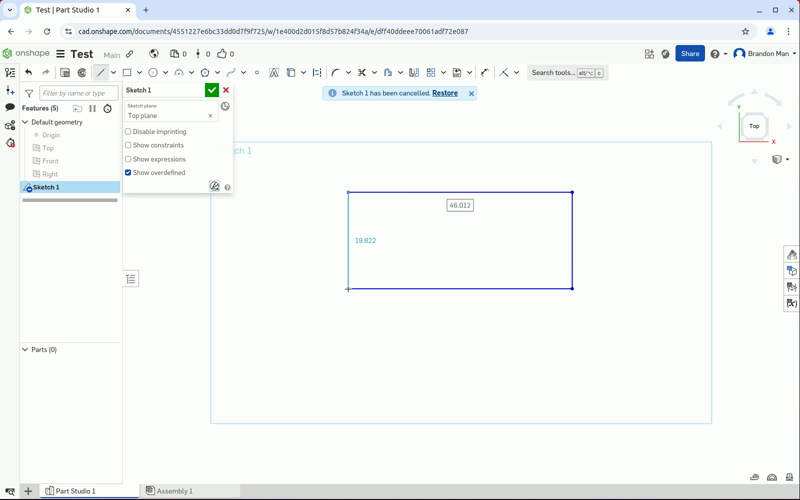
key(esc)
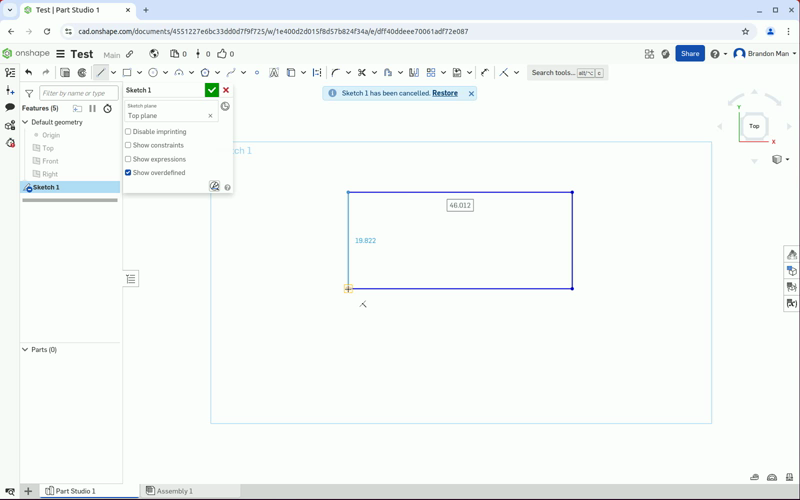
key(l)
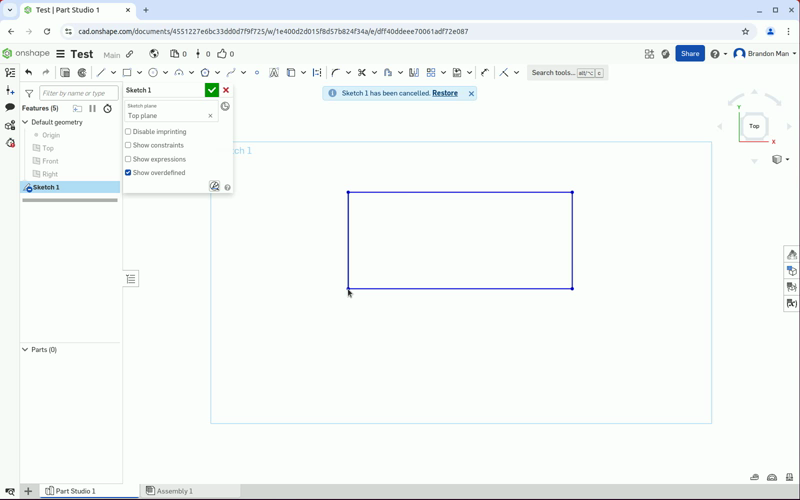
key_down(shift)
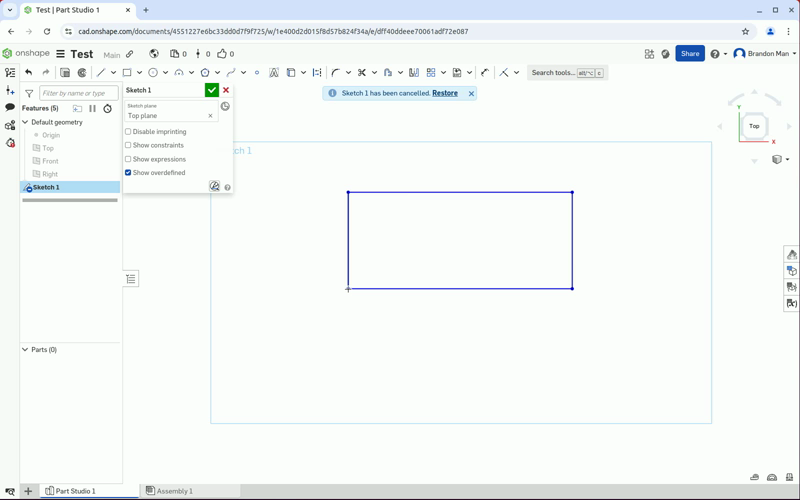
mouse_move(353, 270)
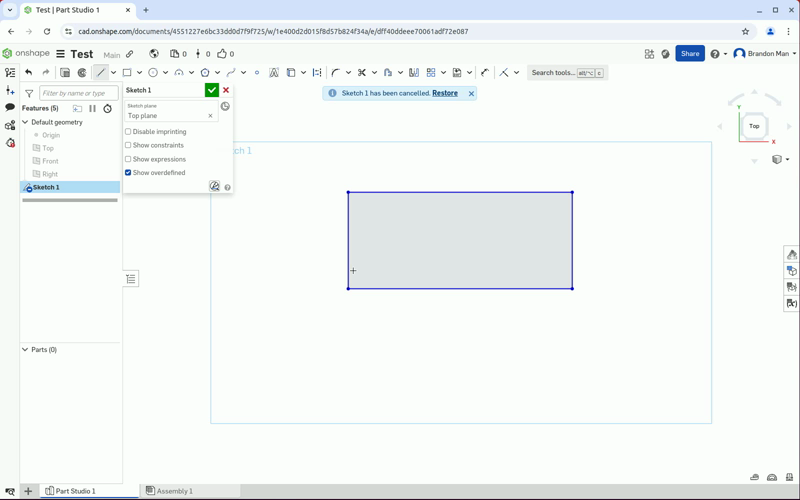
click(353, 270)
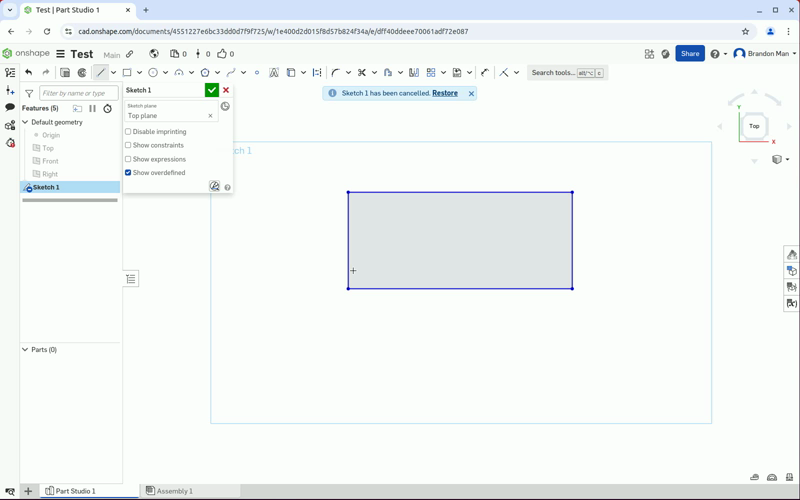
key_up(shift)
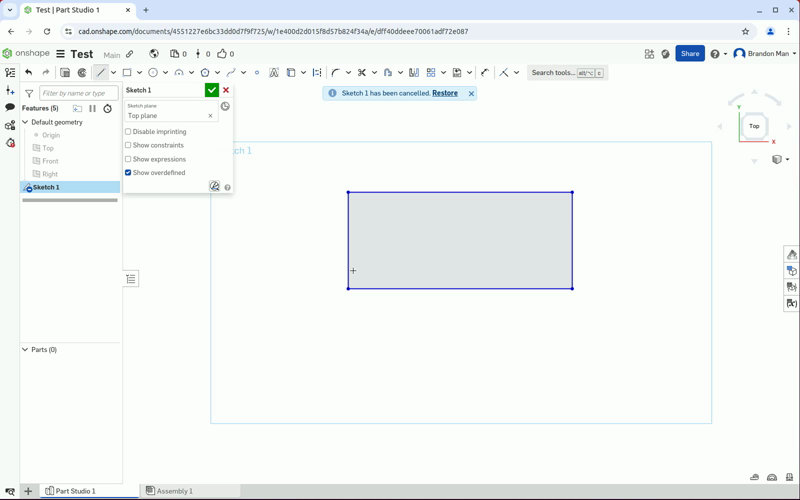
key_down(shift)
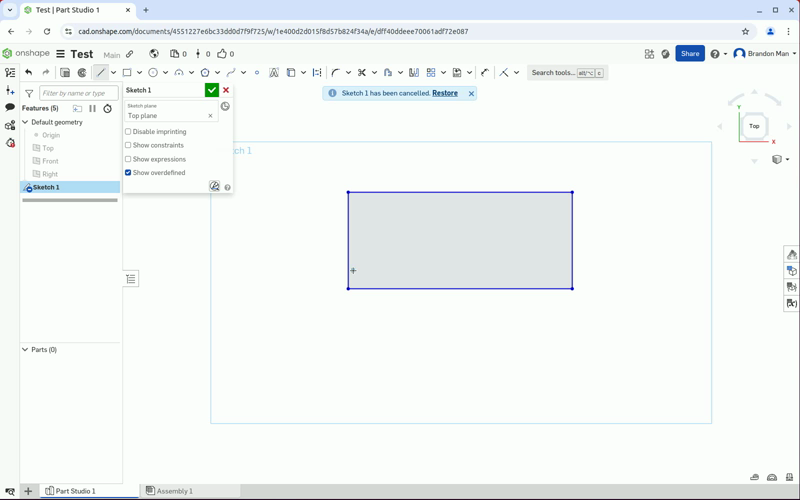
mouse_move(383, 270)
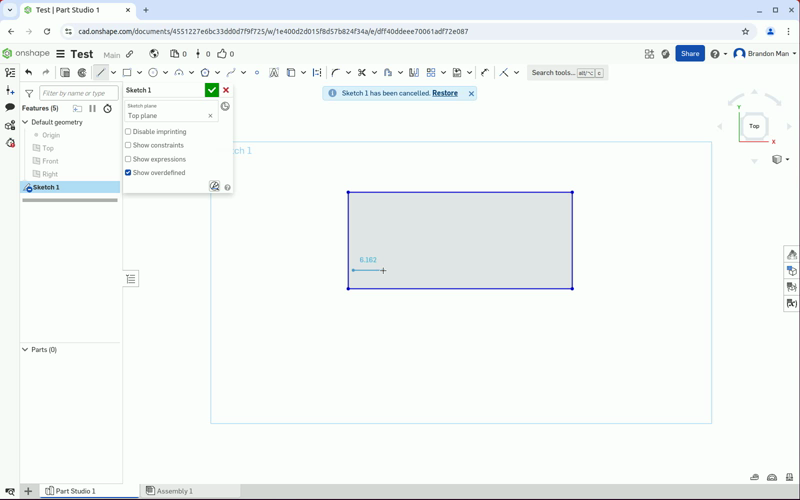
mouse_move(367, 284)
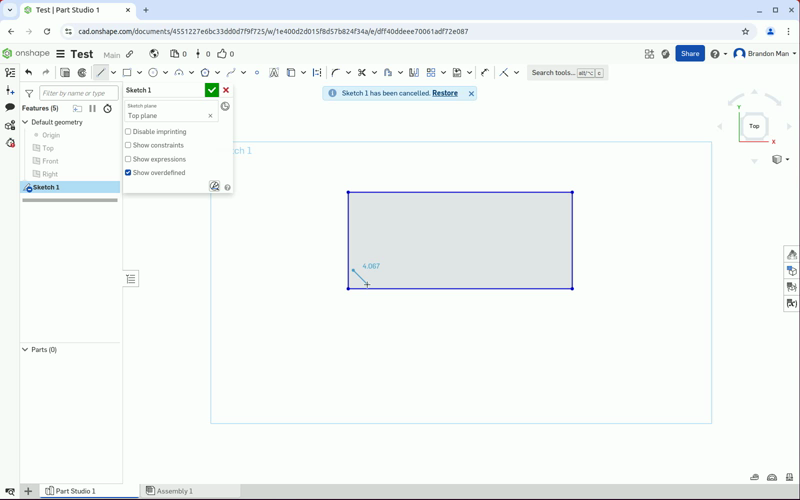
click(367, 284)
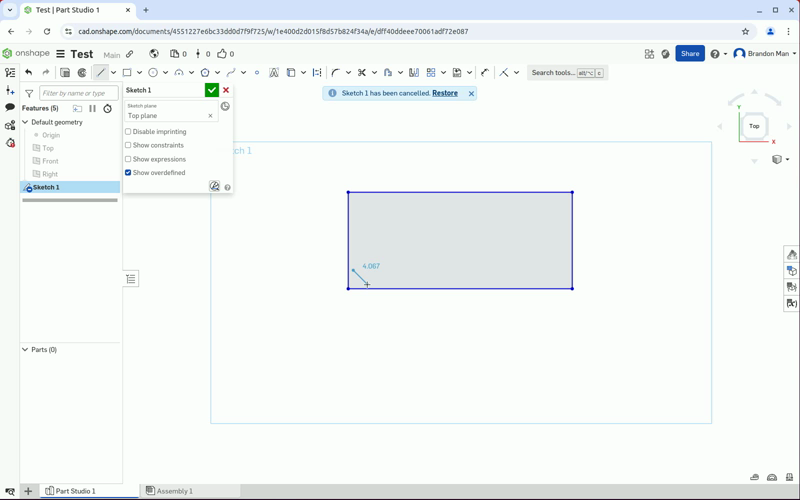
key_up(shift)
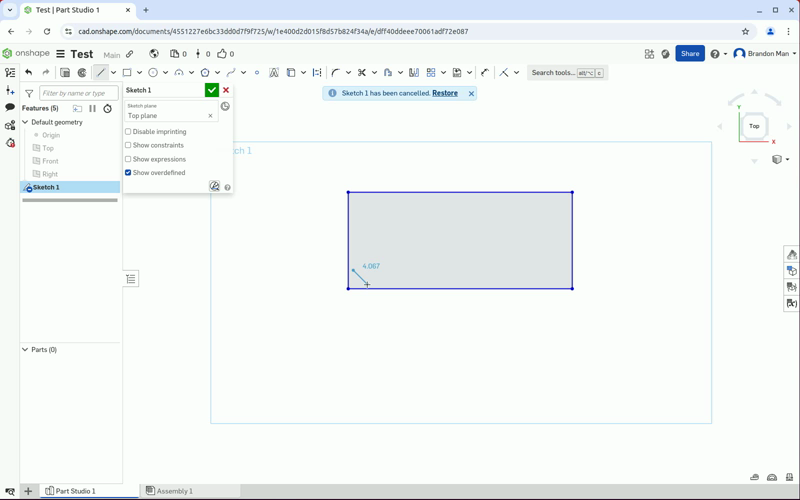
key_down(shift)
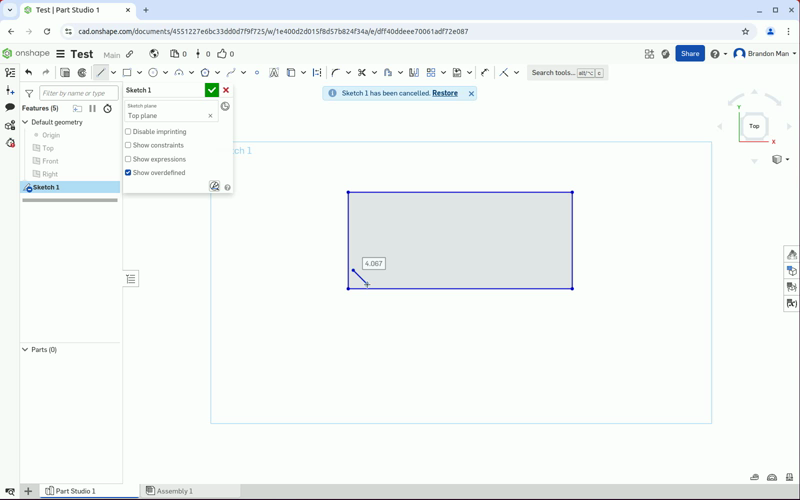
mouse_move(553, 284)
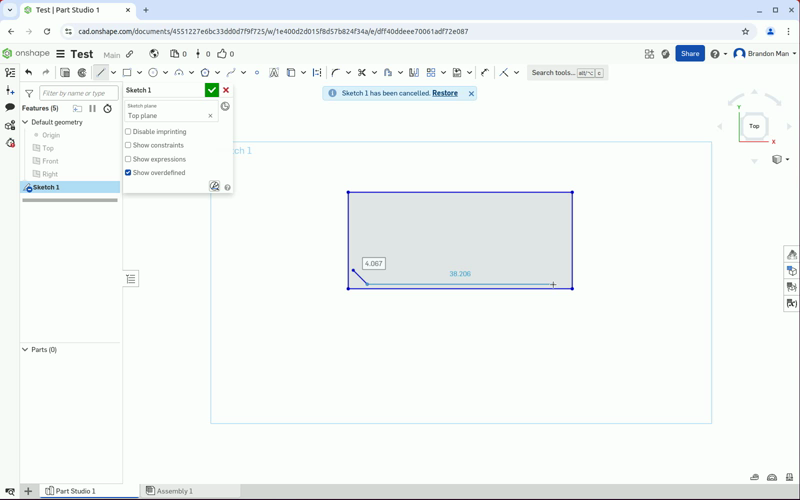
click(553, 284)
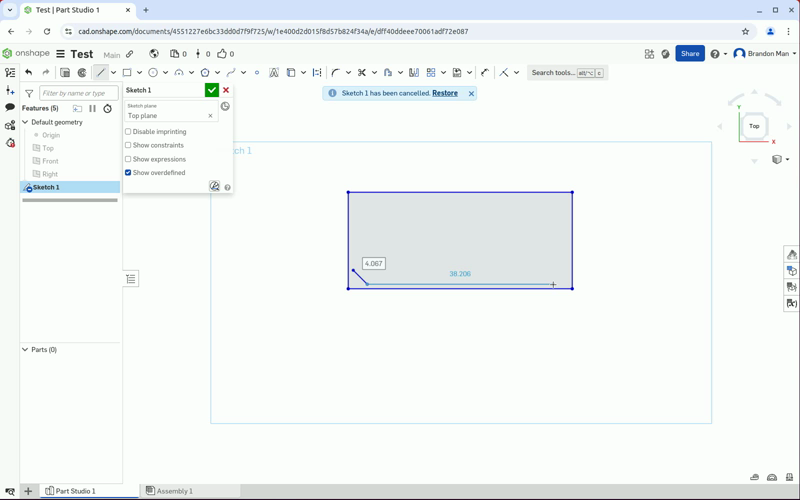
key_up(shift)
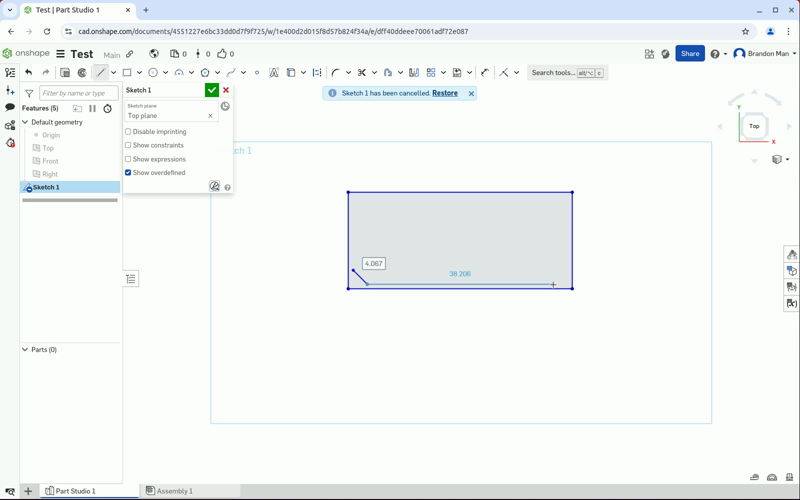
key_down(shift)
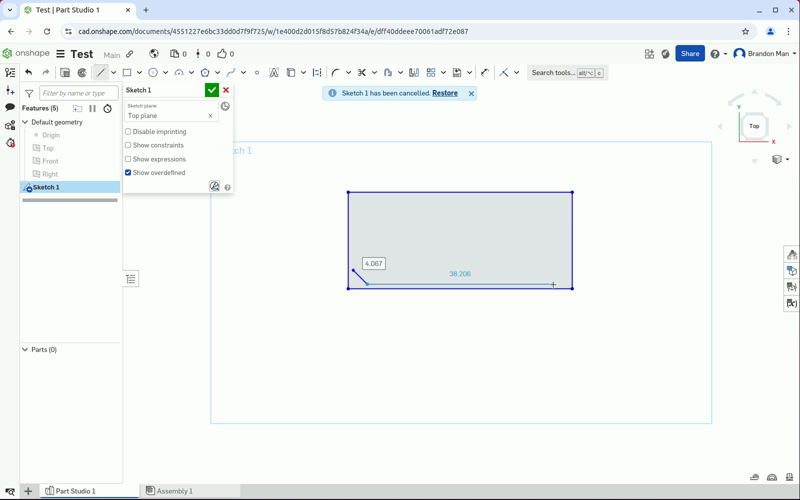
mouse_move(583, 284)
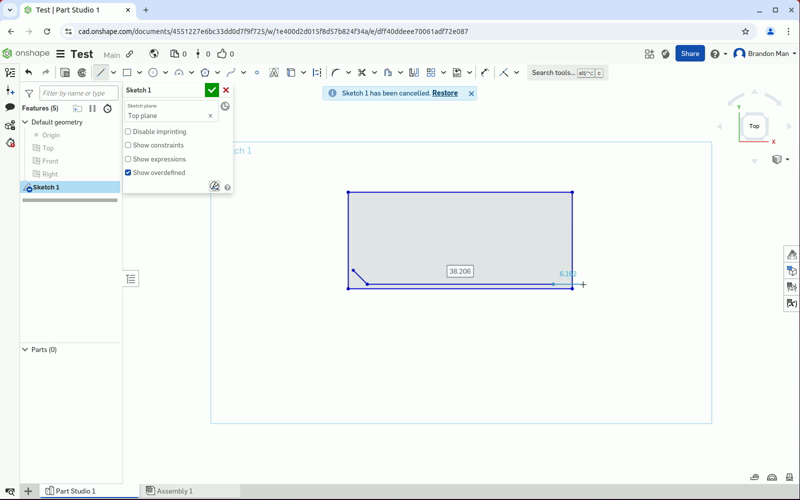
mouse_move(567, 270)
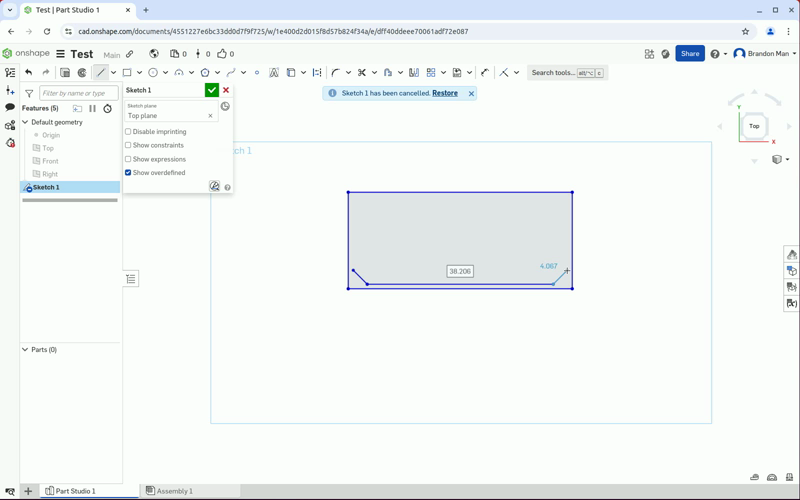
click(567, 270)
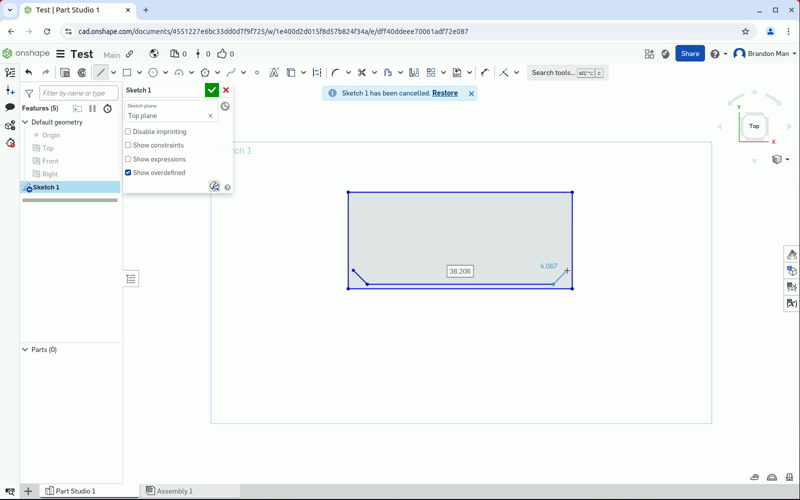
key_up(shift)
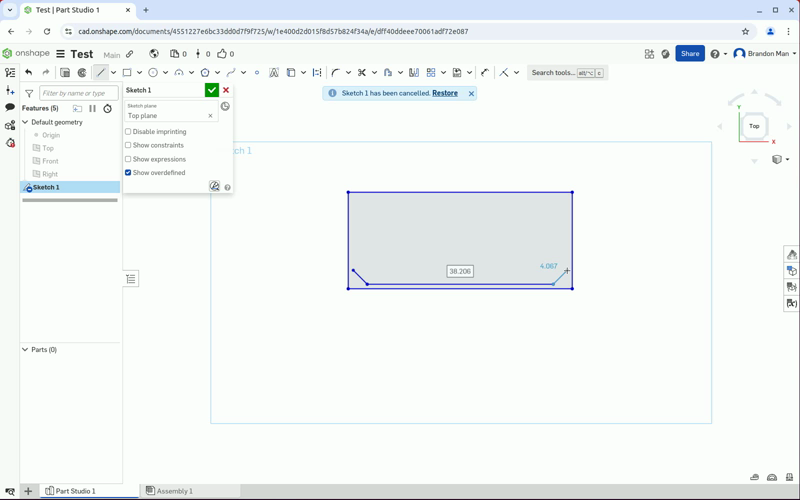
key_down(shift)
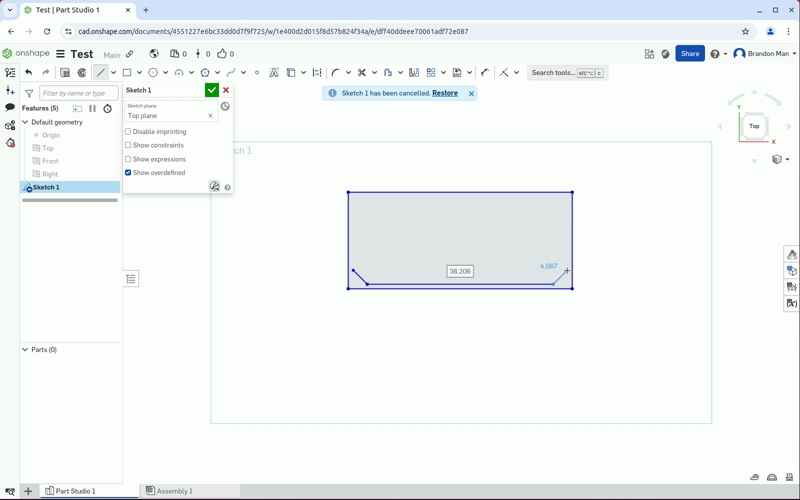
mouse_move(589, 270)
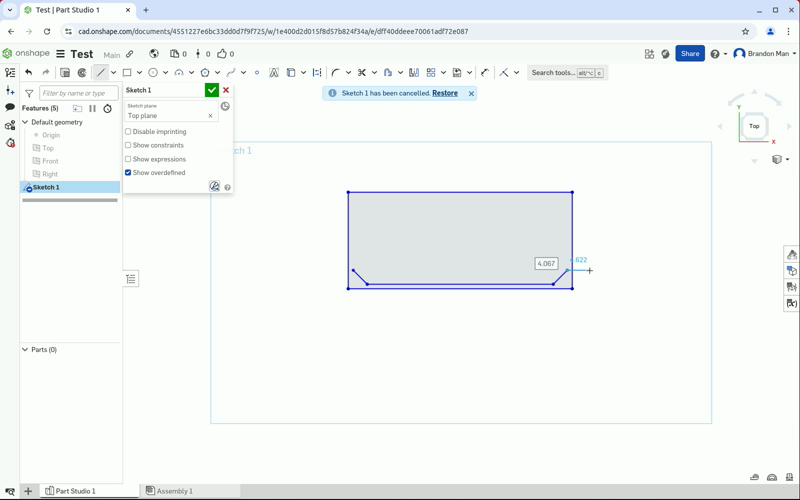
mouse_move(567, 210)
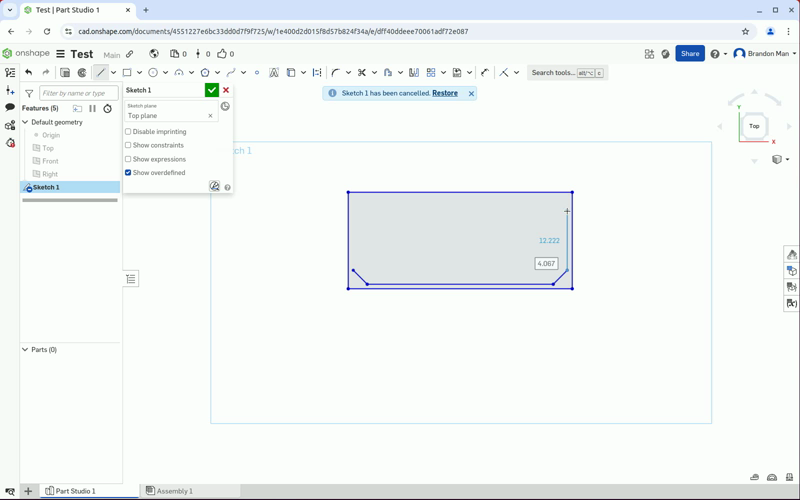
click(567, 210)
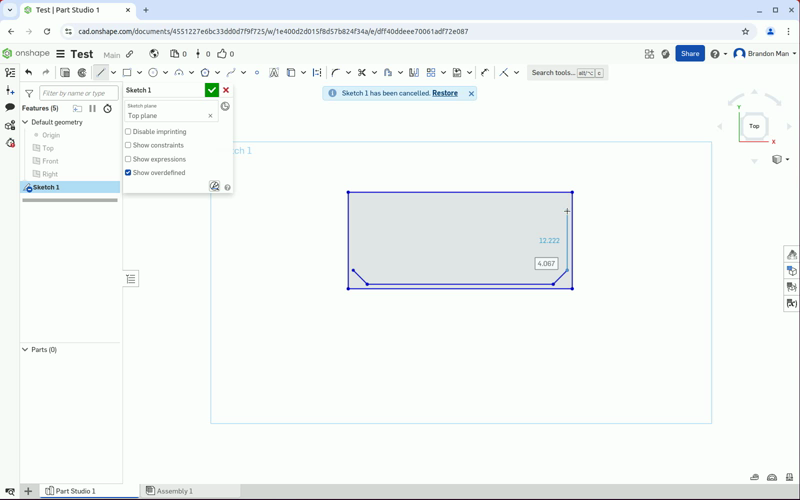
key_up(shift)
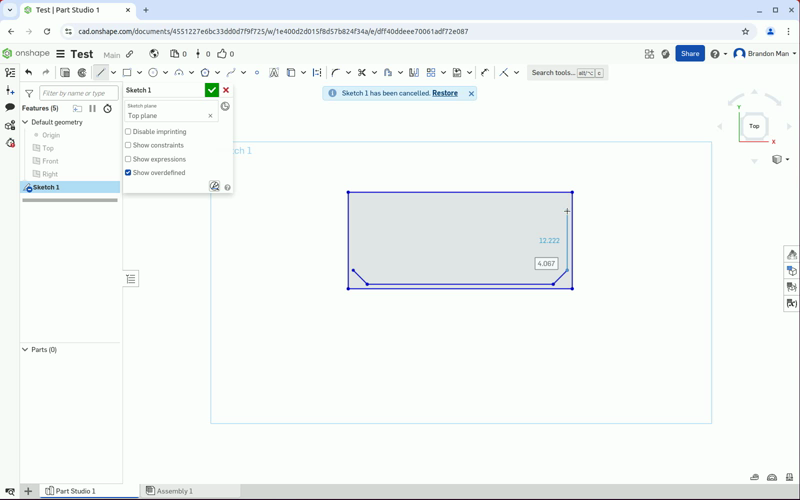
key(esc)
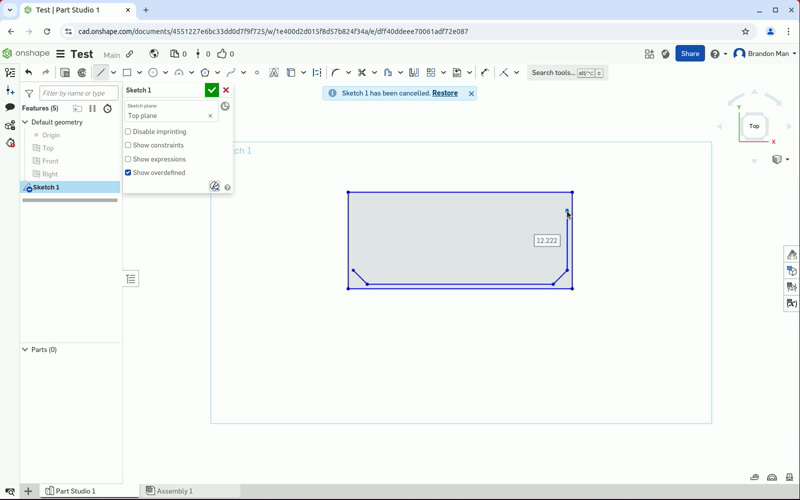
key(a)
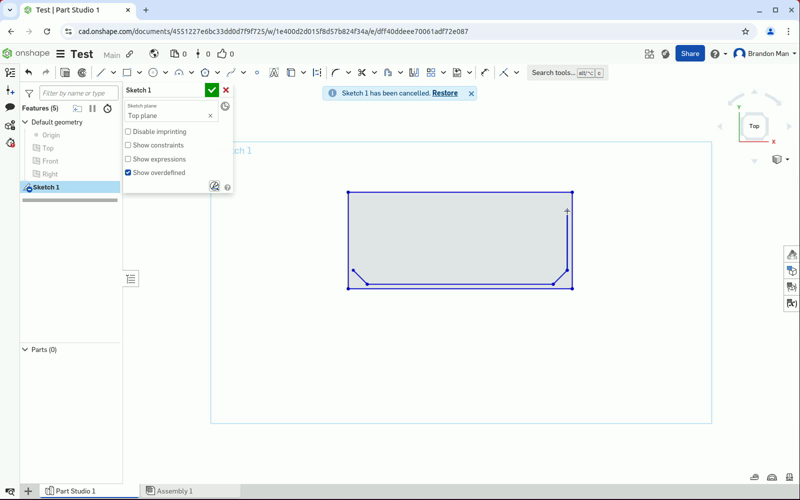
mouse_move(567, 210)
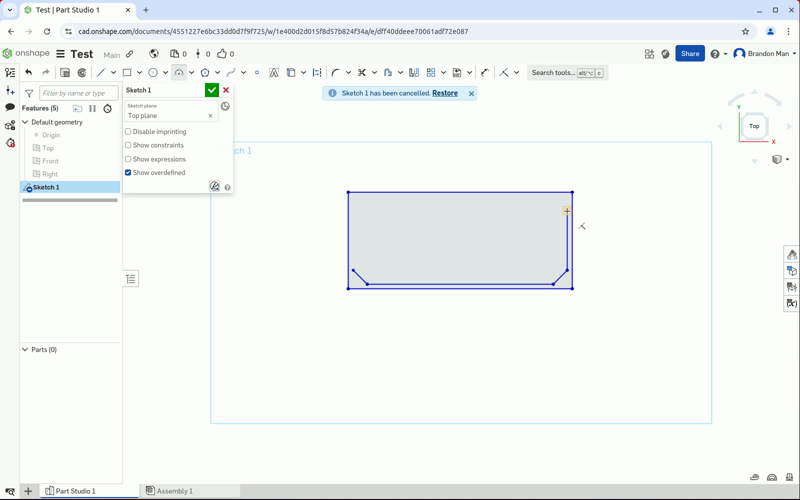
click(567, 210)
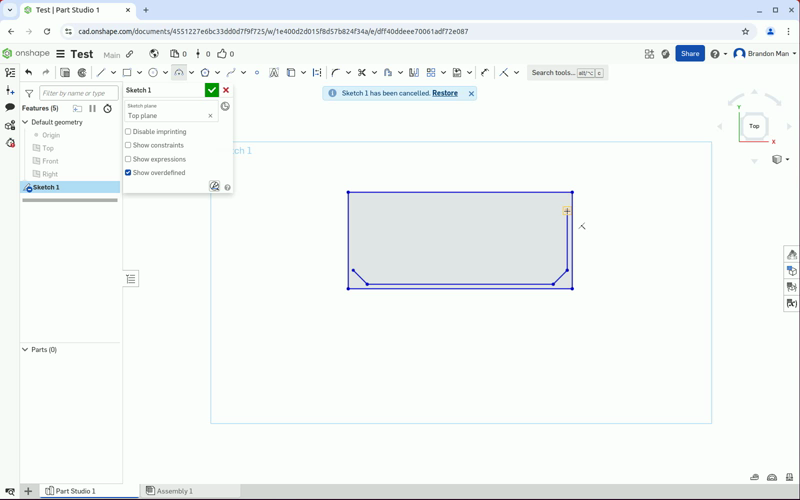
key_down(shift)
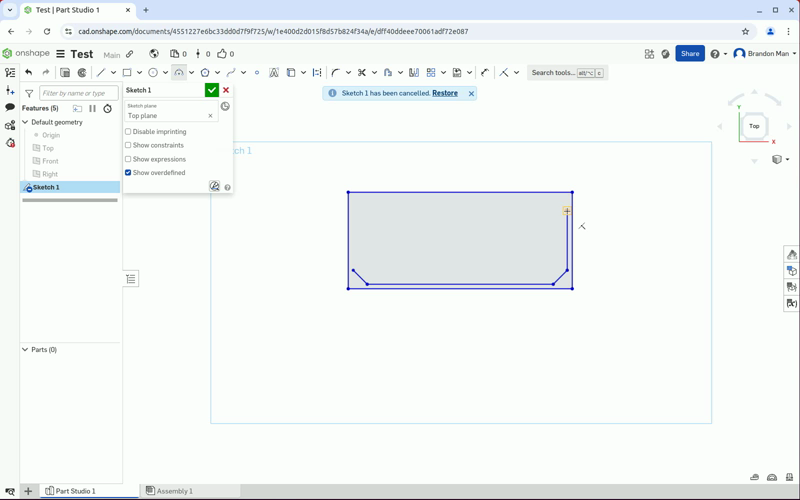
mouse_move(553, 199)
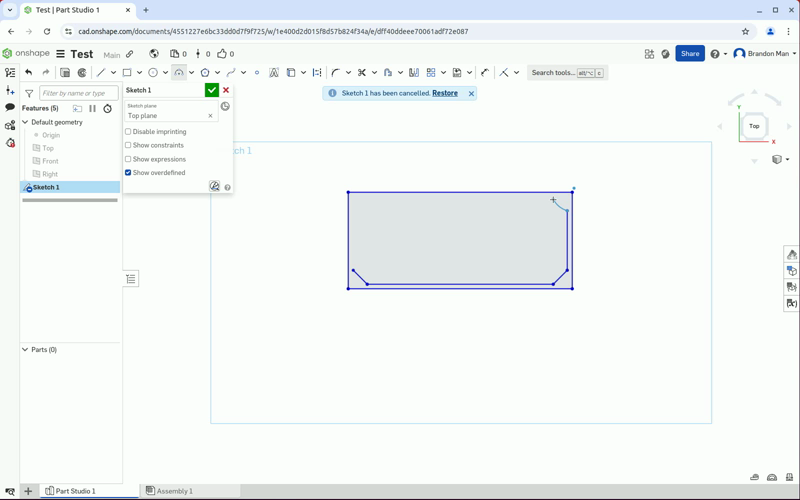
click(553, 199)
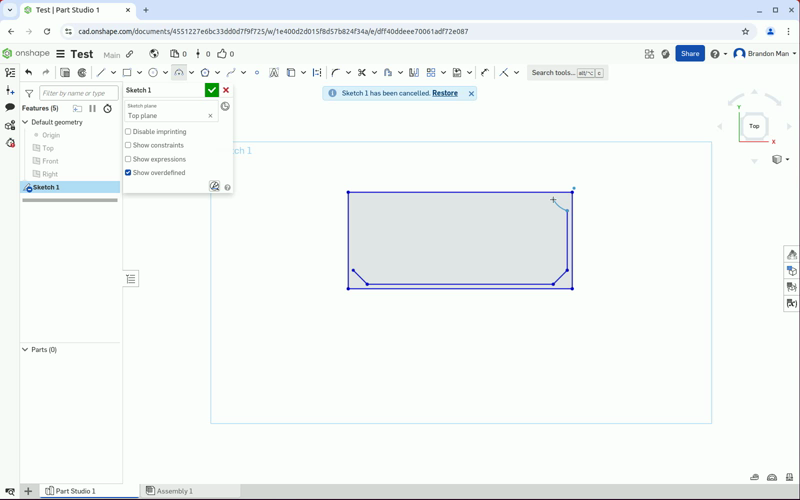
mouse_move(562, 202)
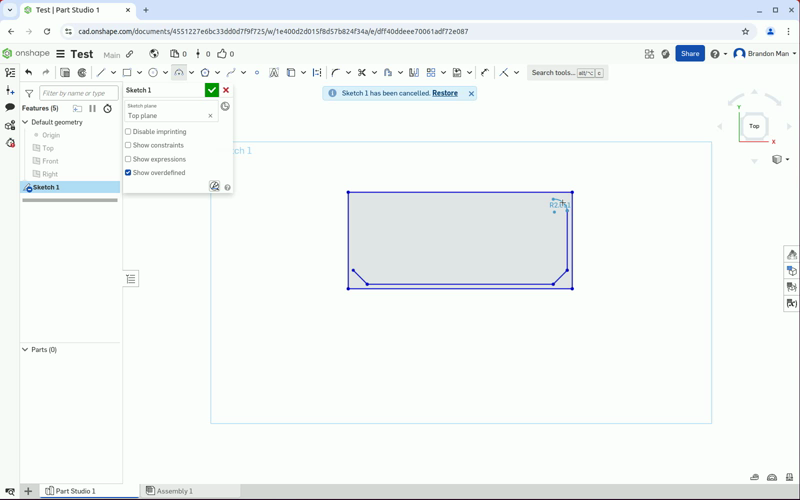
click(562, 202)
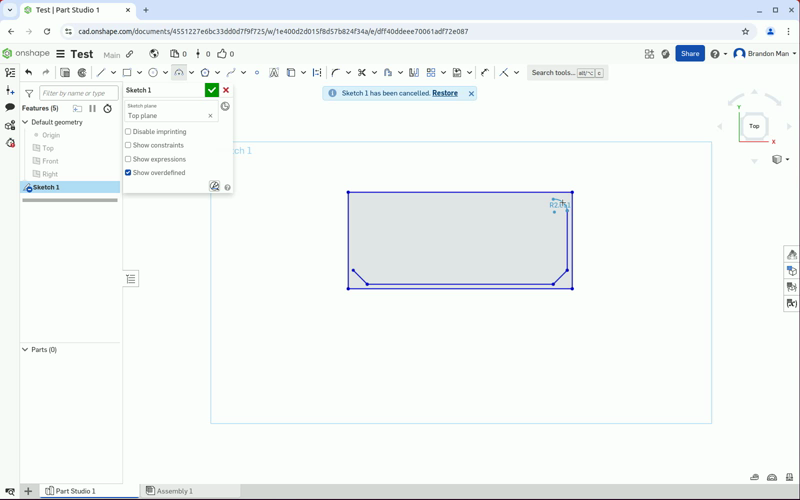
key_up(shift)
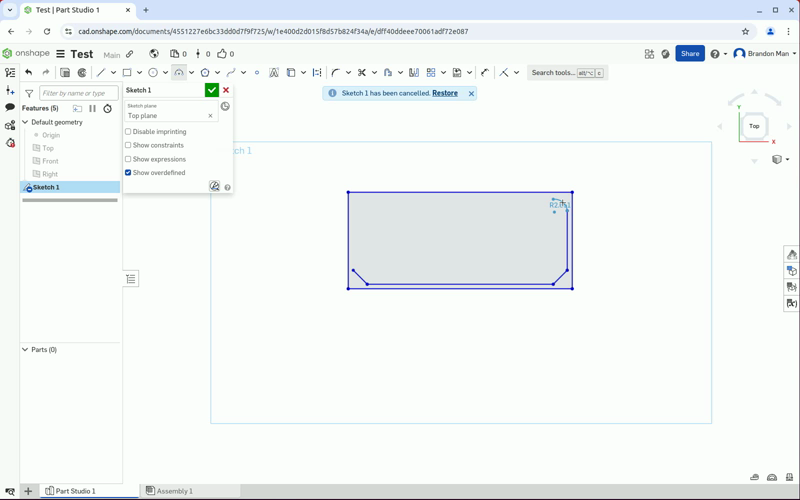
key(esc)
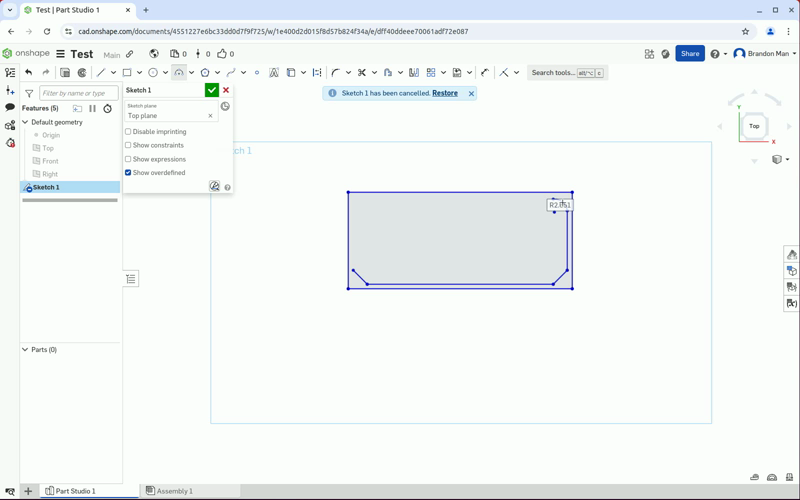
key(l)
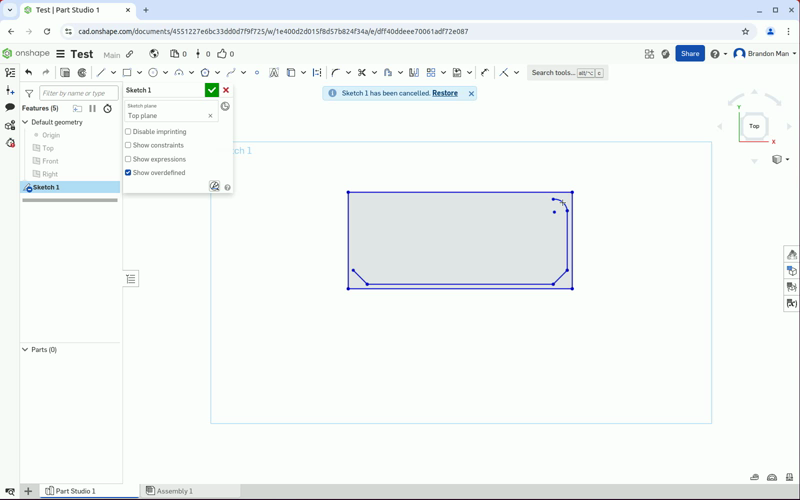
mouse_move(553, 199)
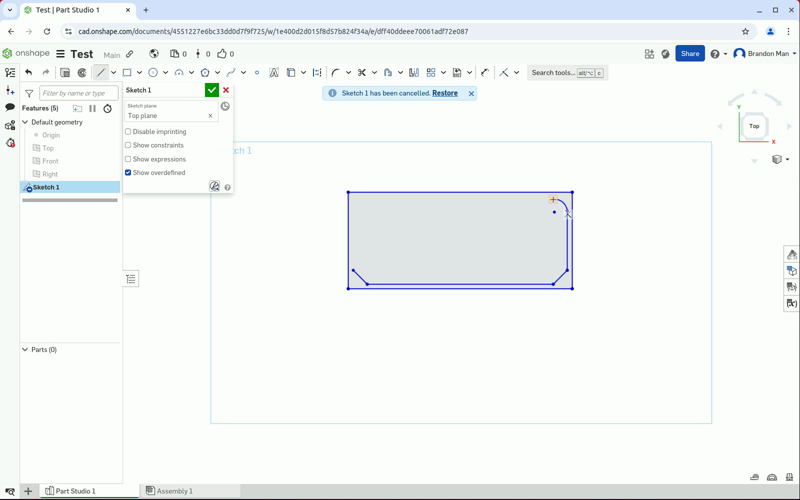
click(553, 199)
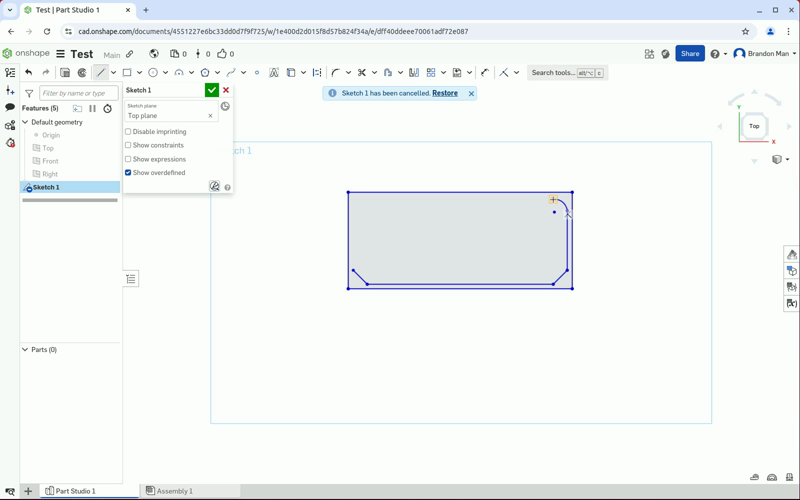
key_down(shift)
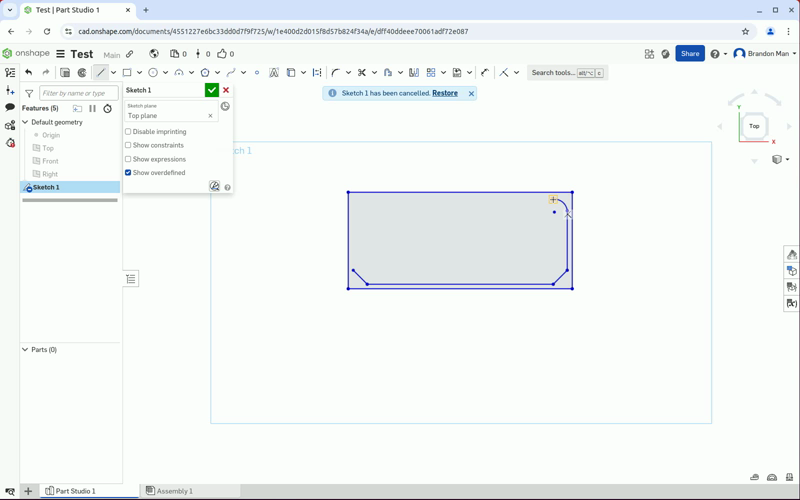
mouse_move(367, 199)
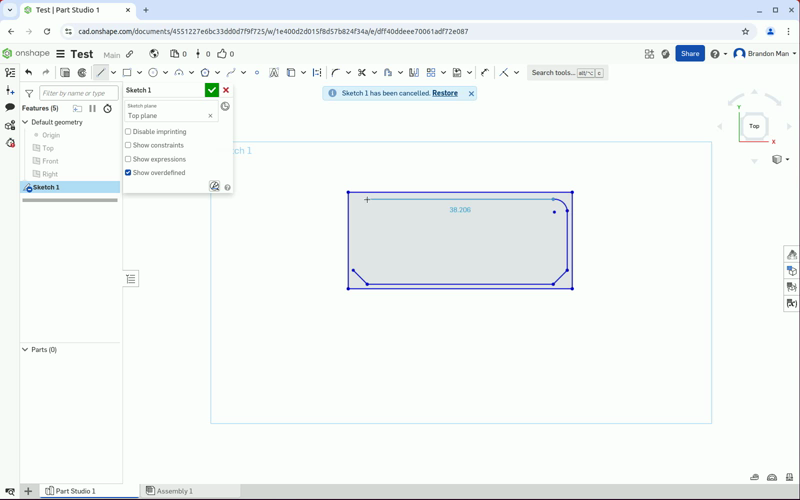
click(367, 199)
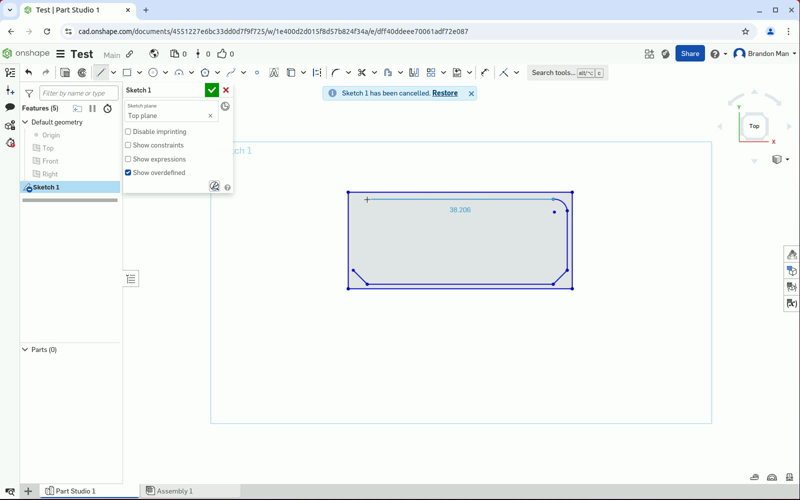
key_up(shift)
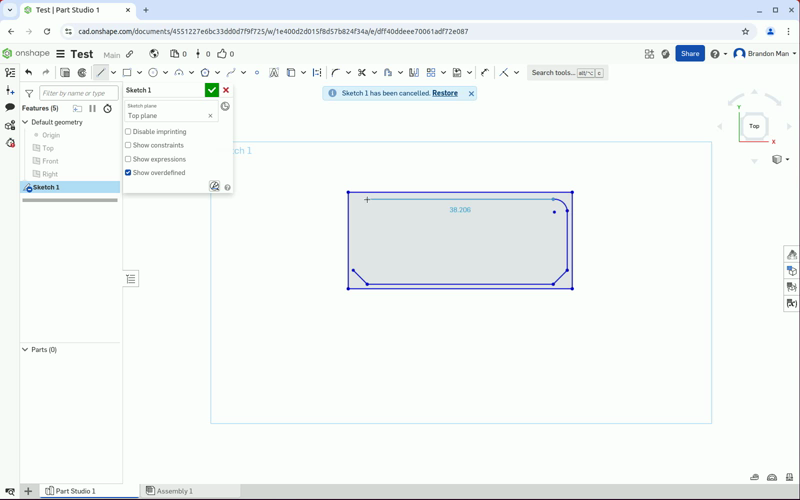
key(esc)
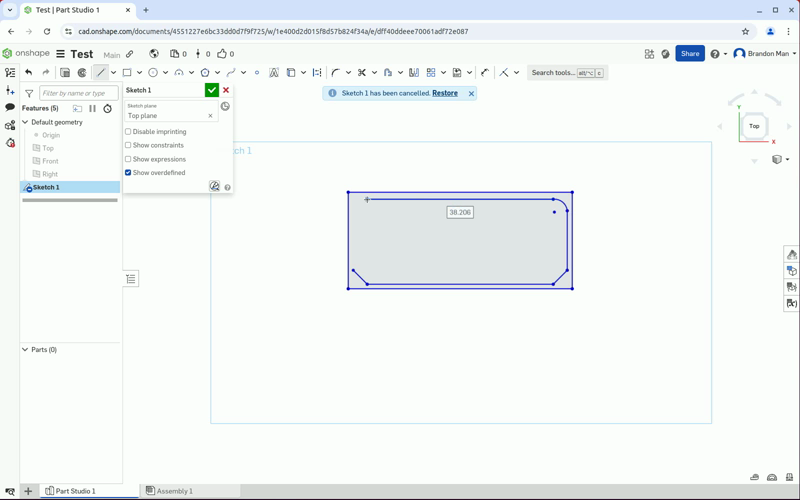
key(a)
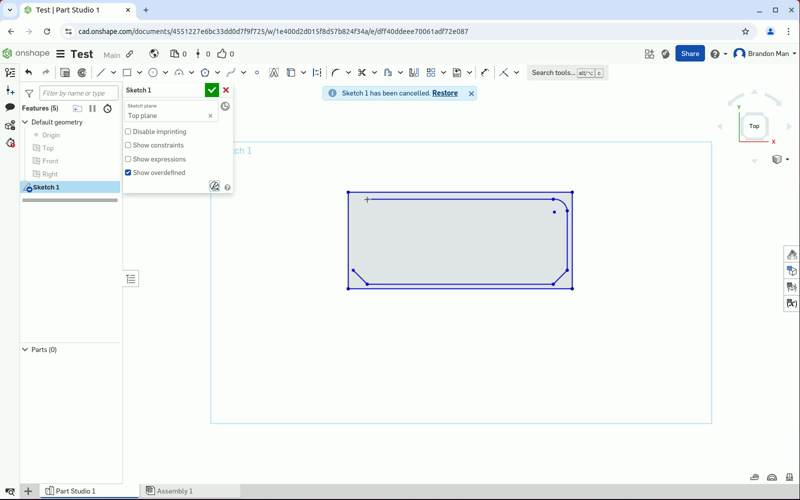
mouse_move(367, 199)
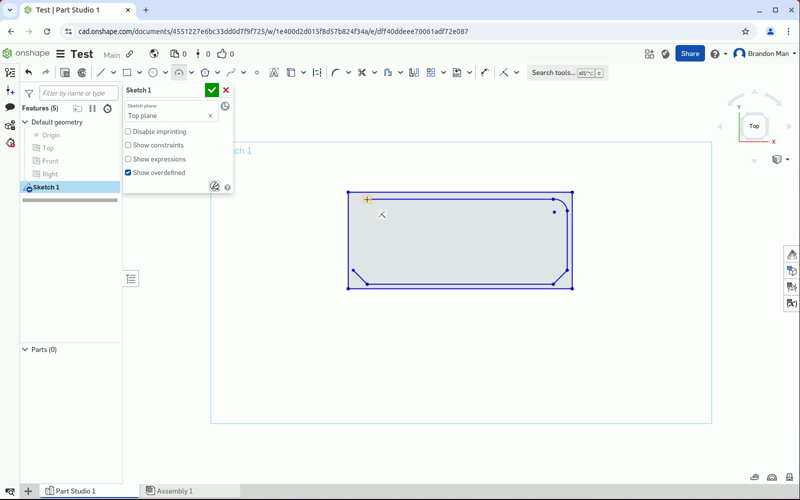
click(367, 199)
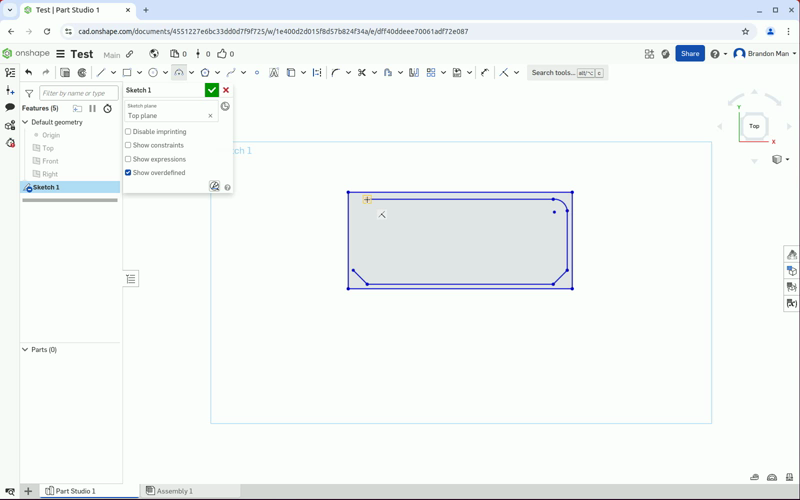
key_down(shift)
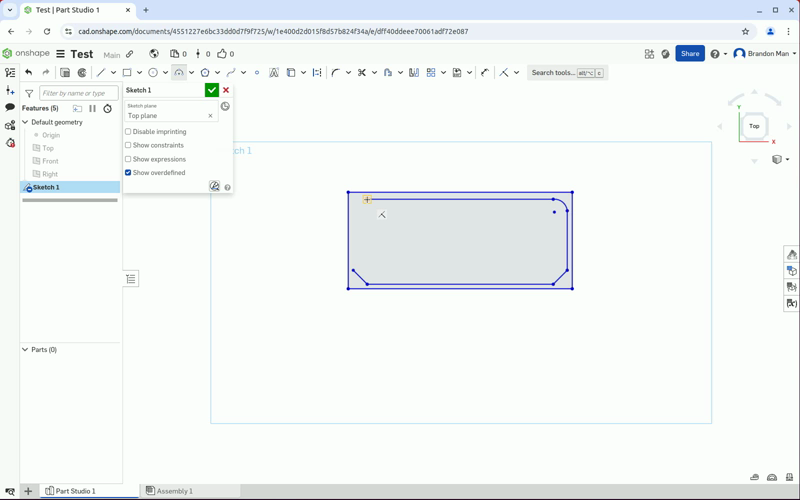
mouse_move(353, 210)
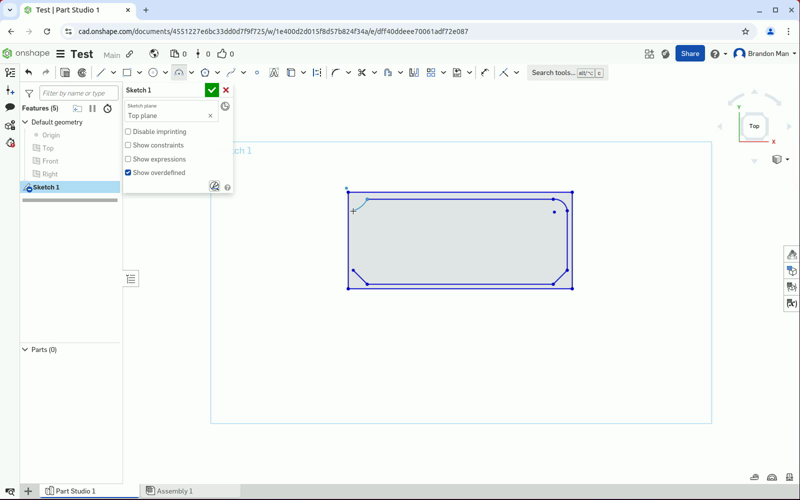
click(353, 210)
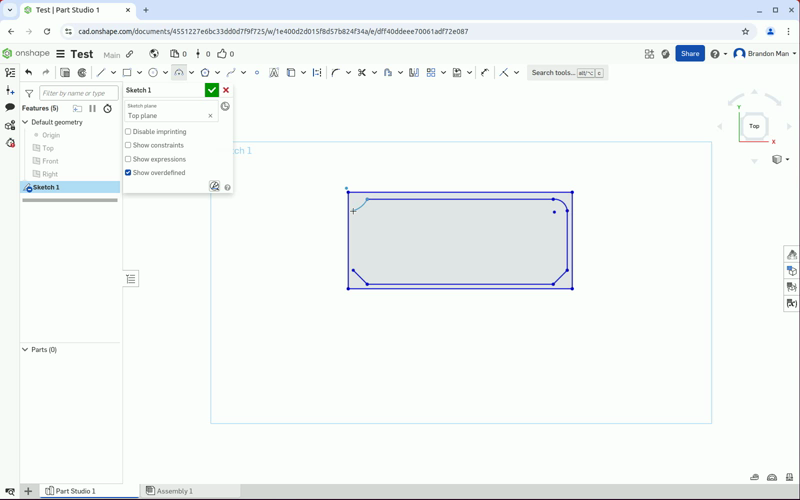
mouse_move(357, 202)
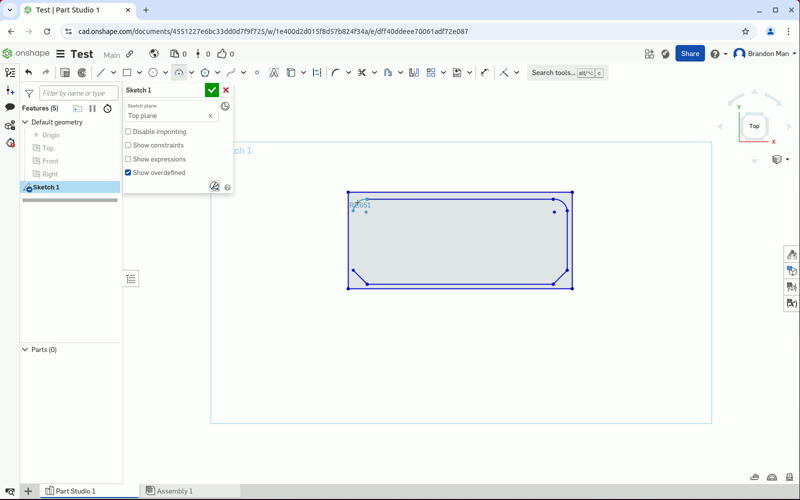
click(357, 202)
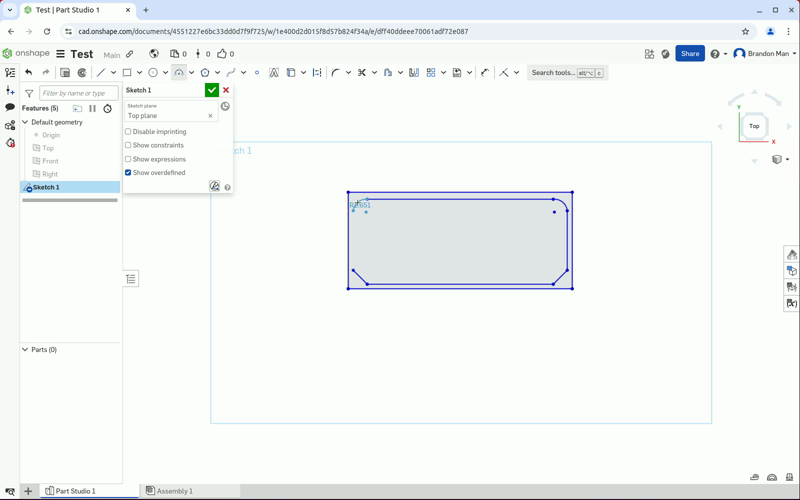
key_up(shift)
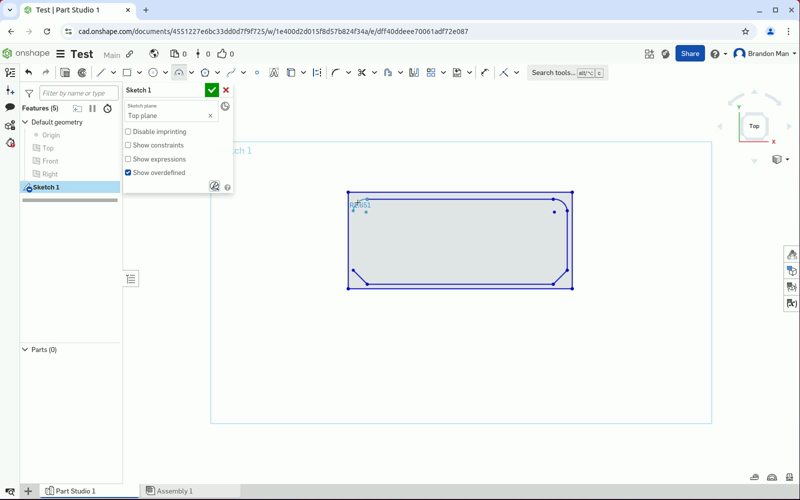
key(esc)
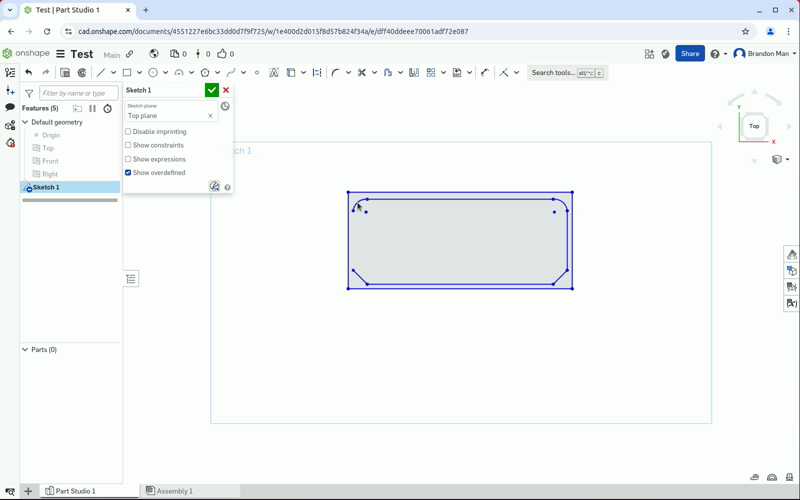
key(l)
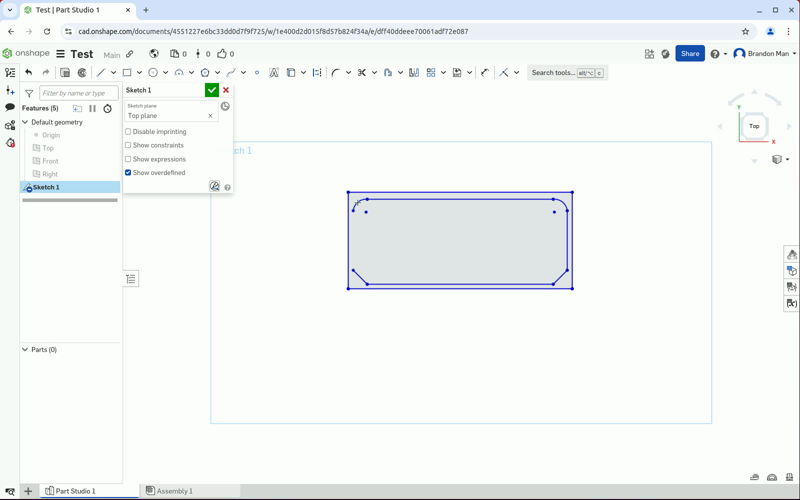
mouse_move(353, 210)
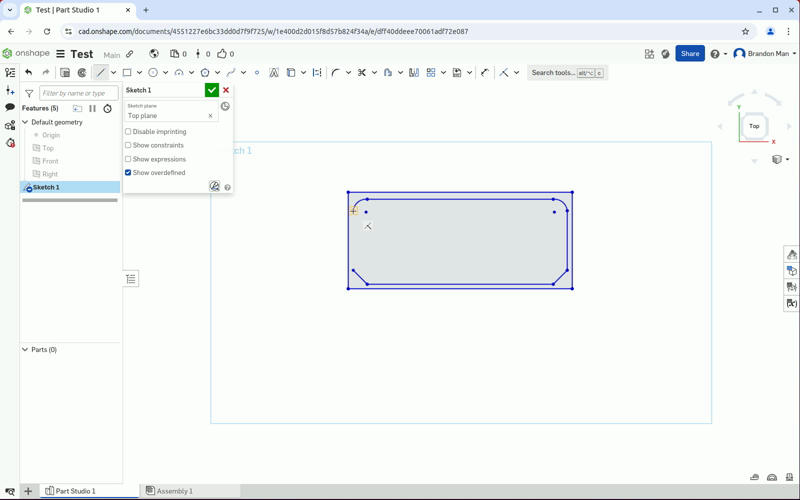
click(353, 210)
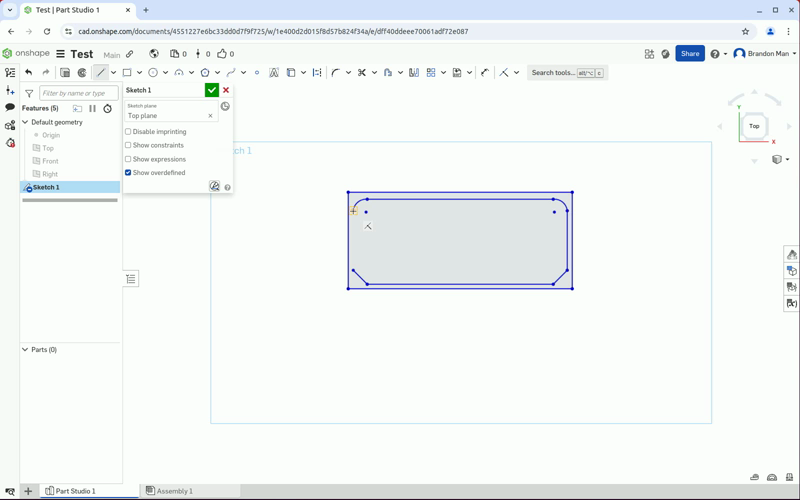
mouse_move(383, 210)
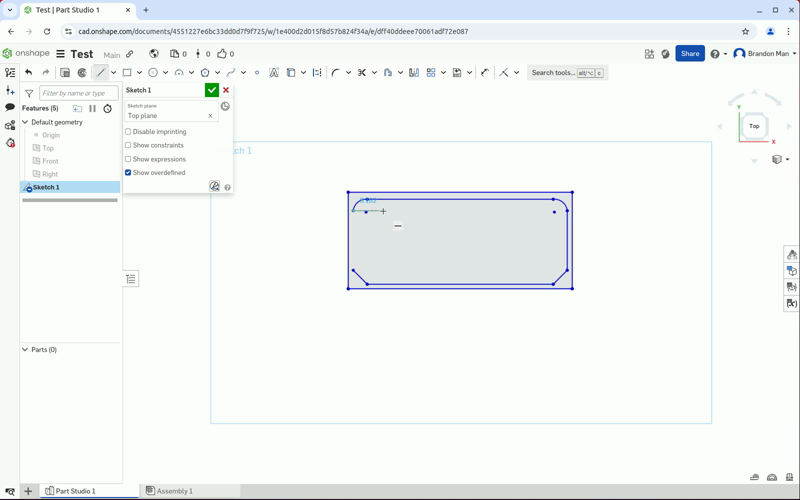
key_down(shift)
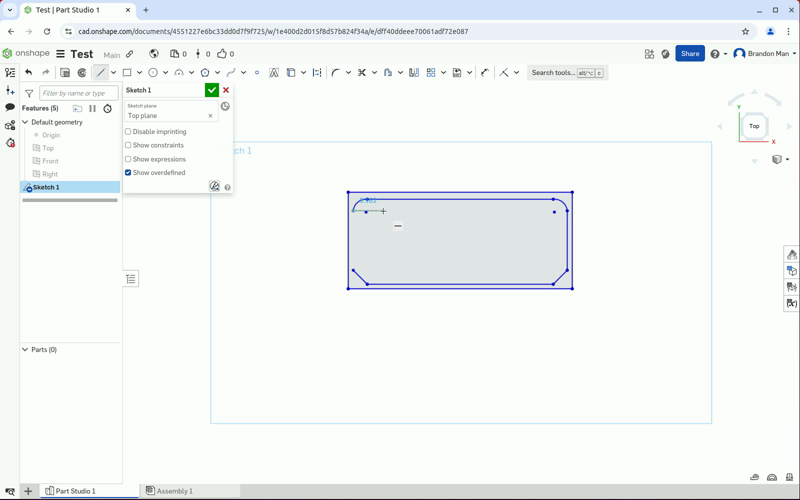
mouse_move(353, 270)
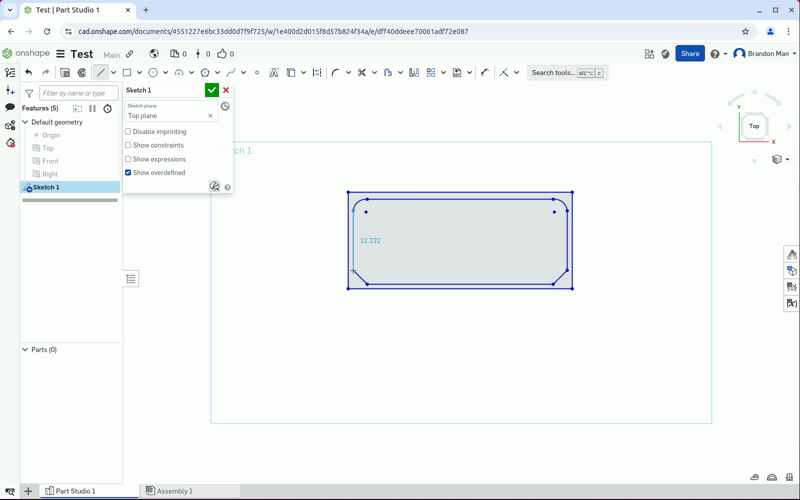
key_up(shift)
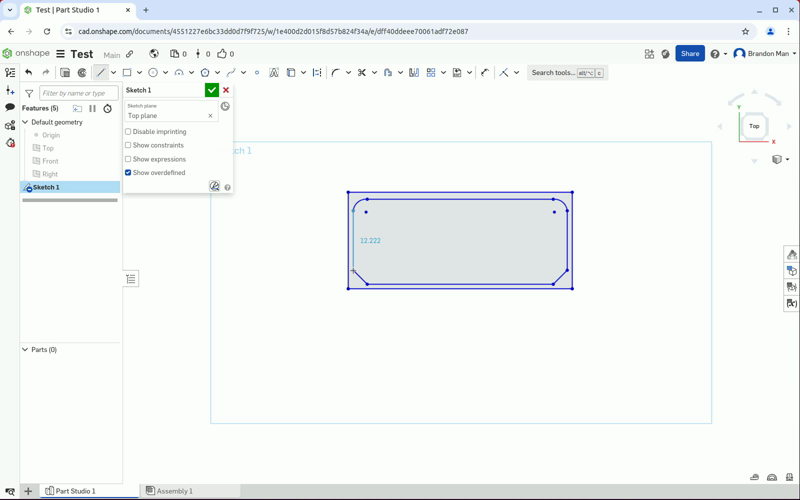
click(353, 270)
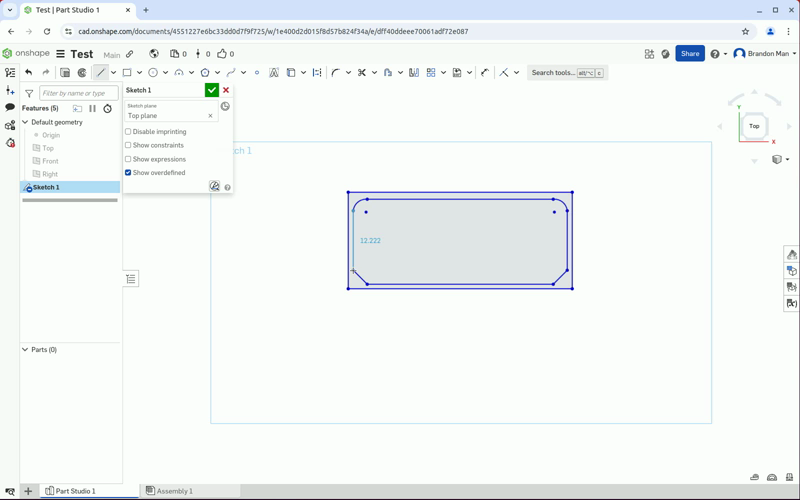
key(esc)
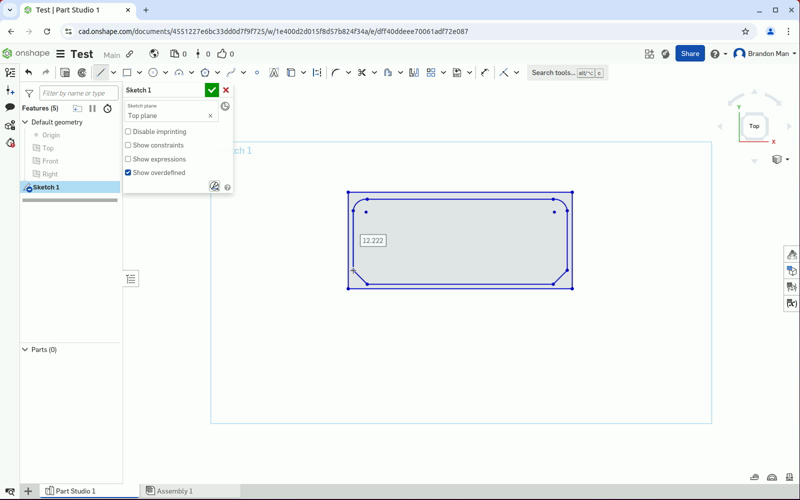
mouse_move(561, 280)
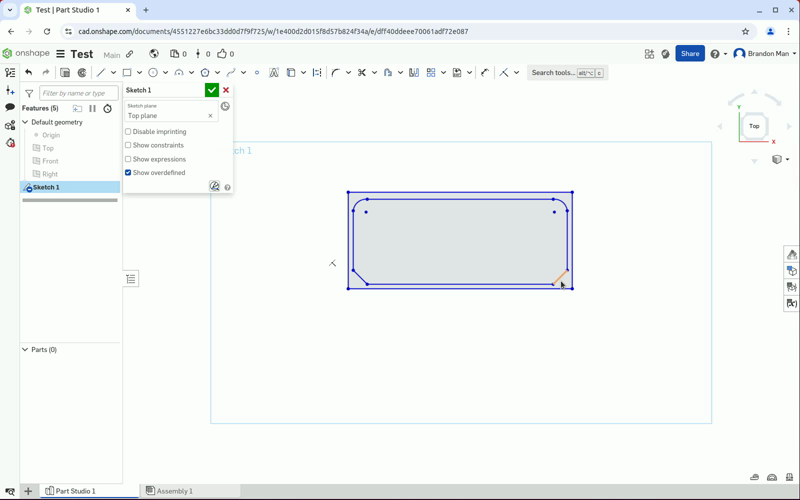
click(561, 280)
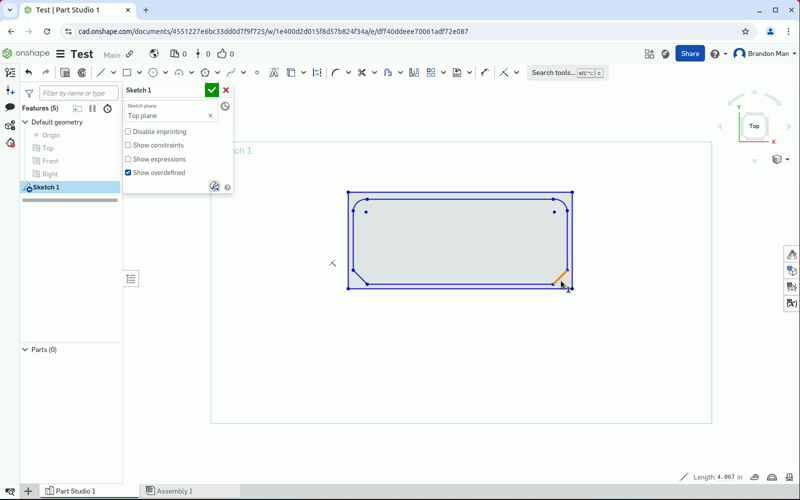
mouse_move(73, 352)
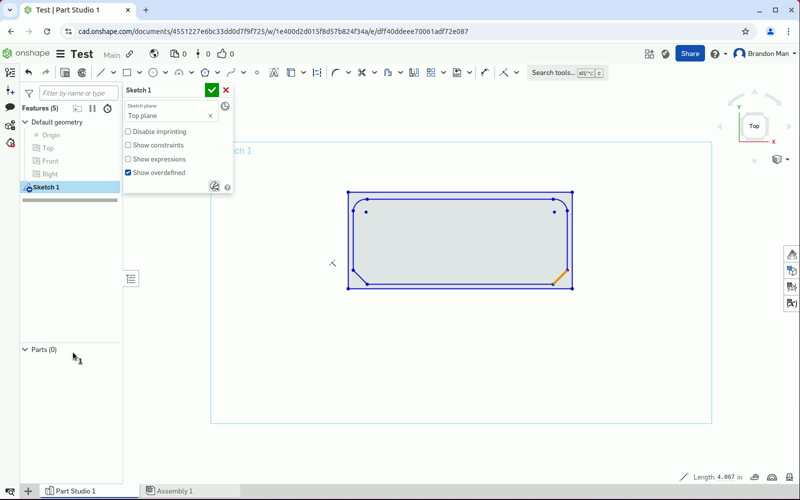
key(shift+y)
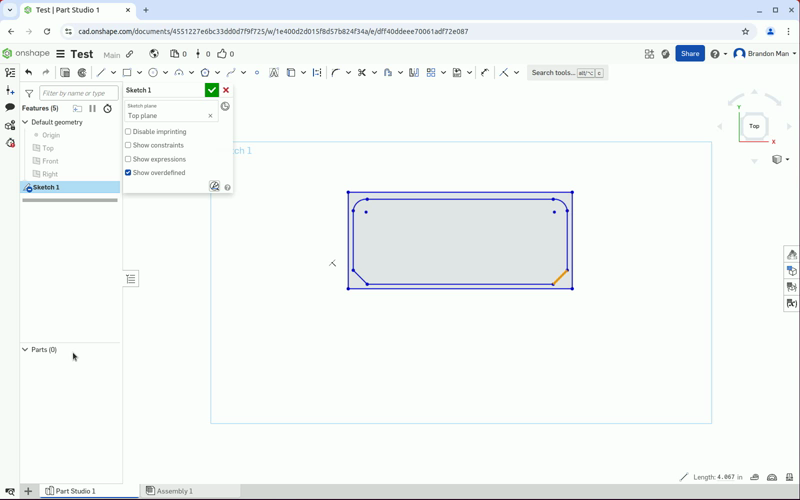
key(shift+e)
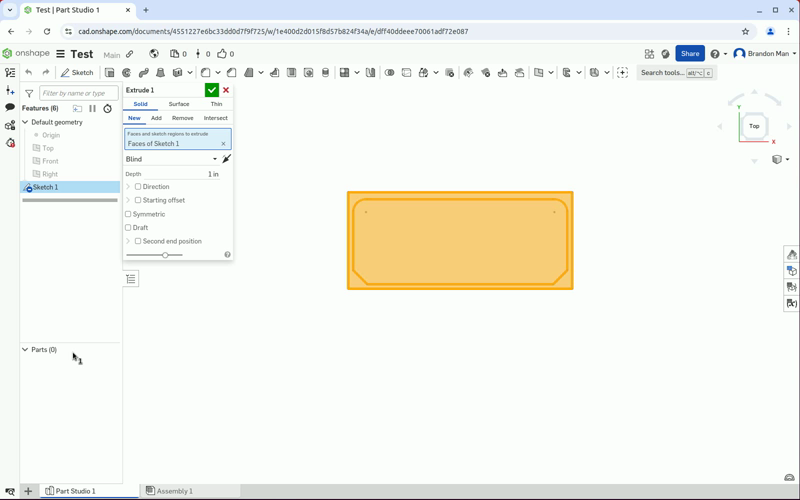
mouse_move(143, 106)
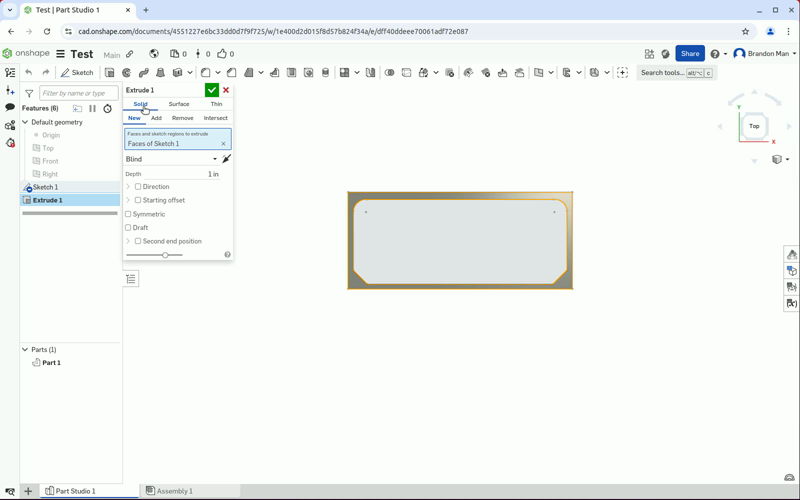
click(143, 106)
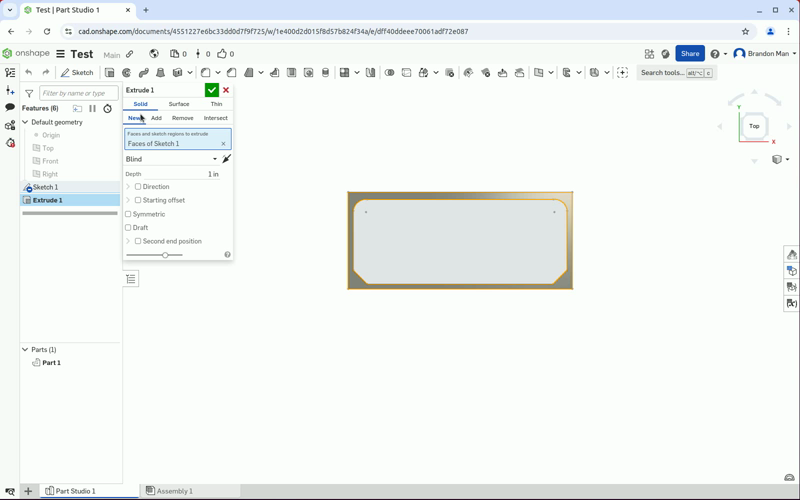
mouse_move(137, 120)
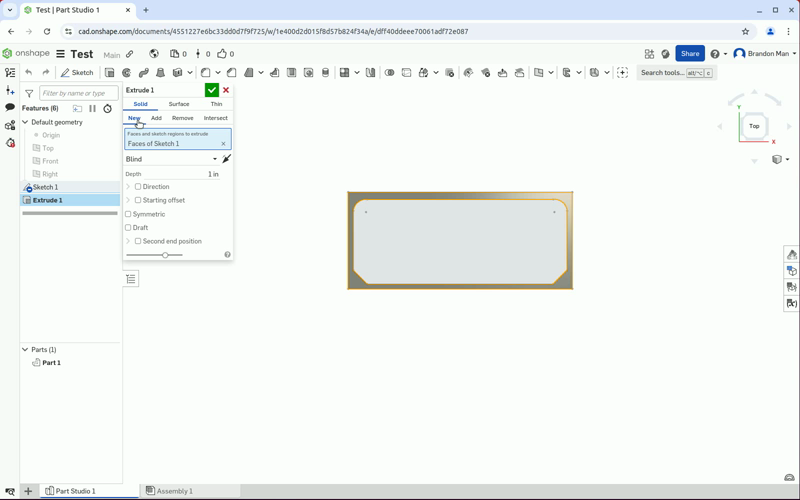
click(137, 120)
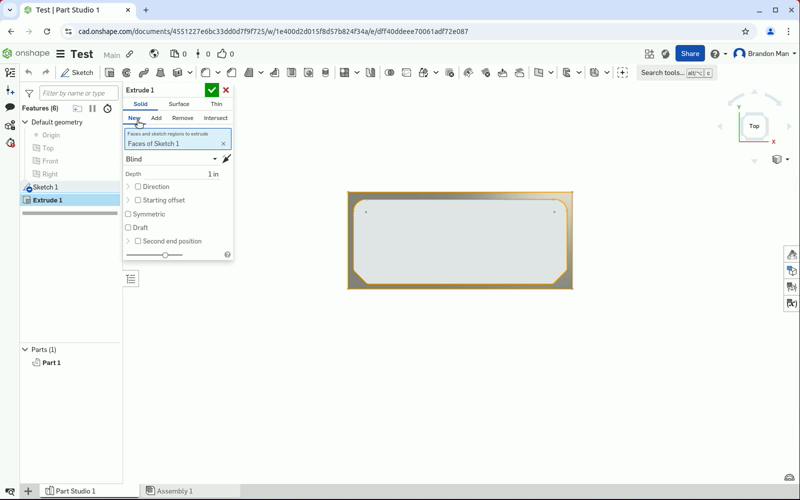
key(tab, 4)
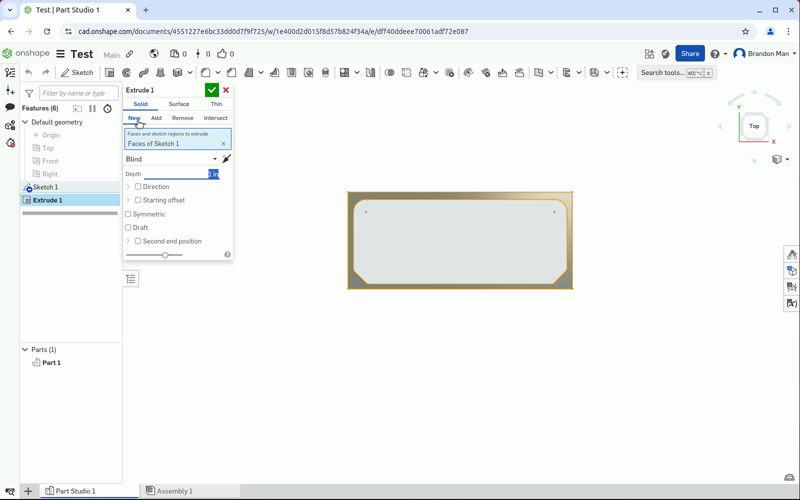
text(18.775)
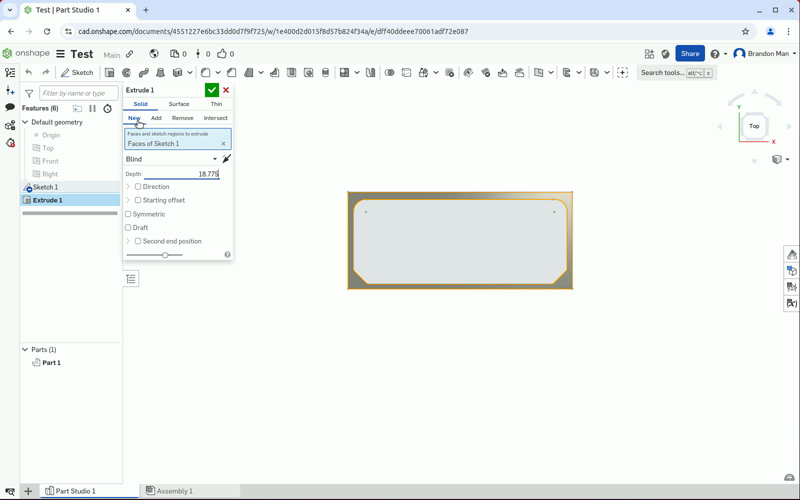
key(enter)
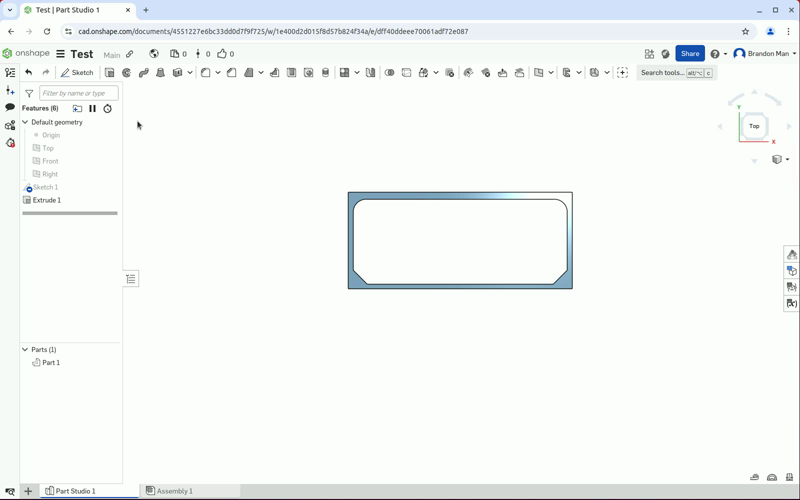
key(shift+h)
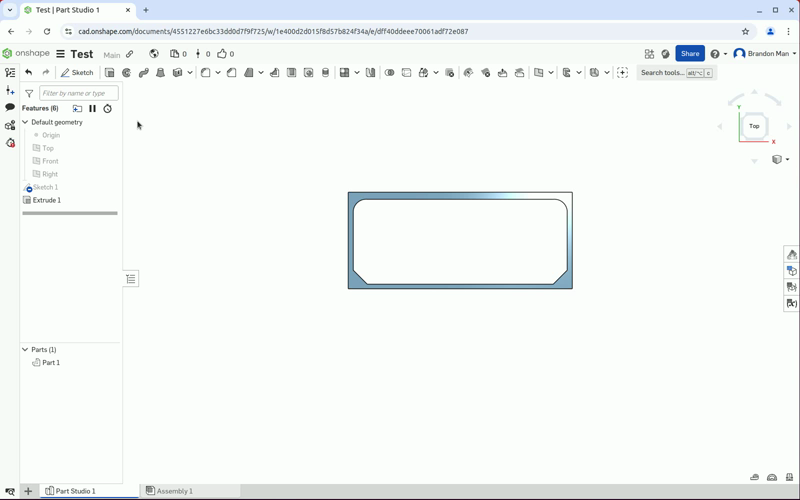
key(shift+h)
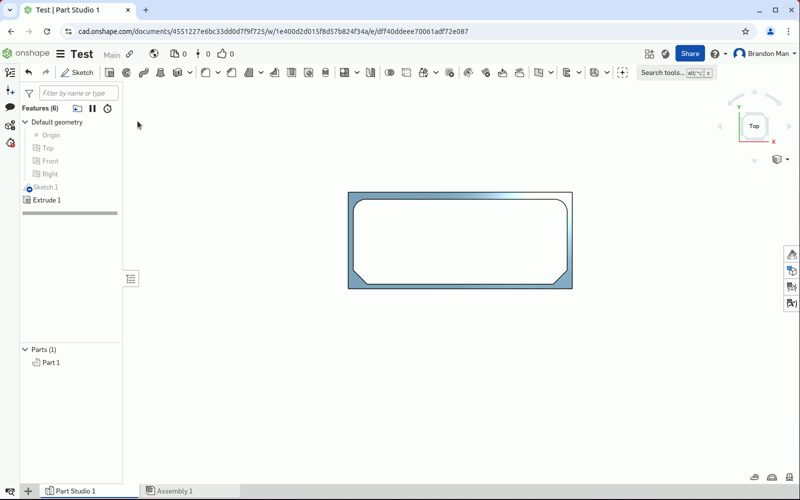
mouse_move(73, 189)
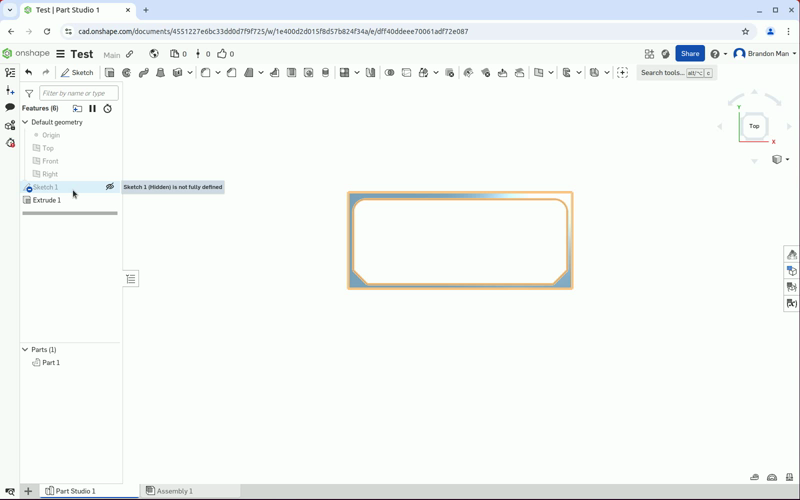
click(73, 189)
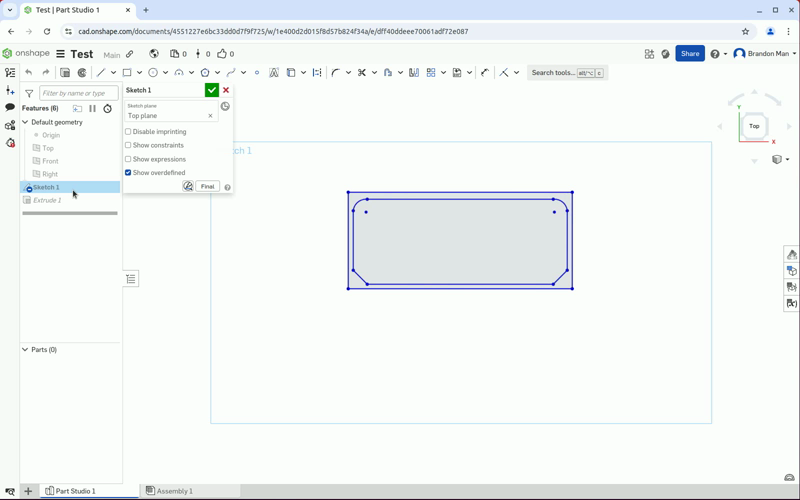
mouse_move(229, 92)
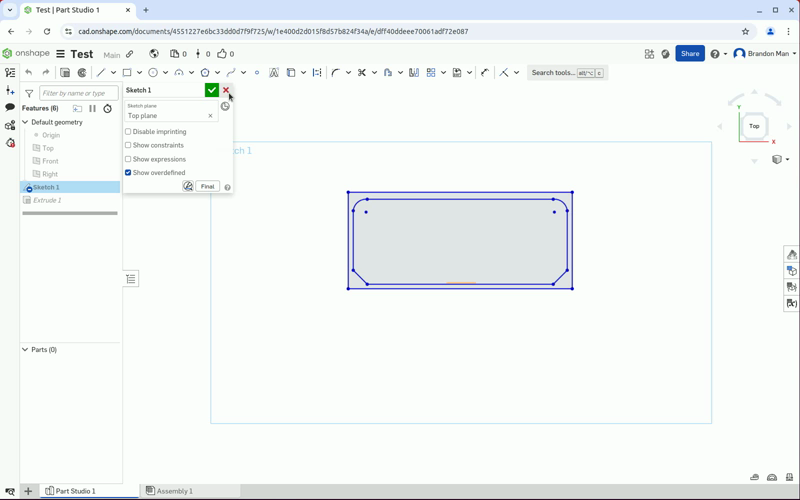
click(229, 92)
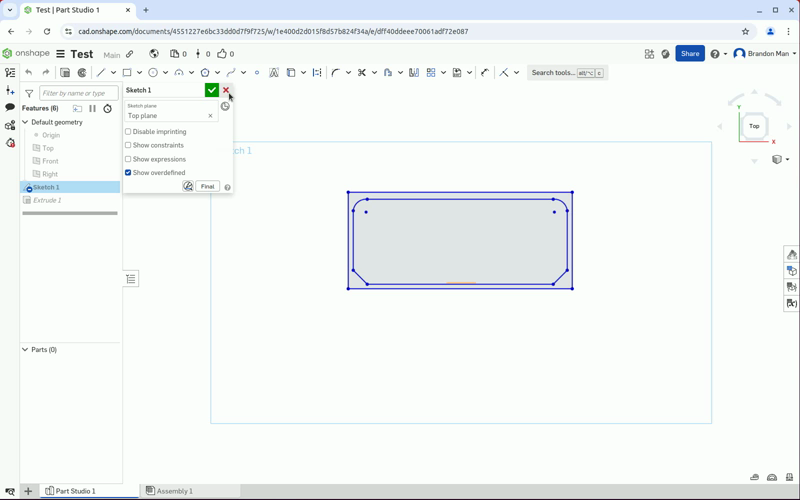
key(shift+s)
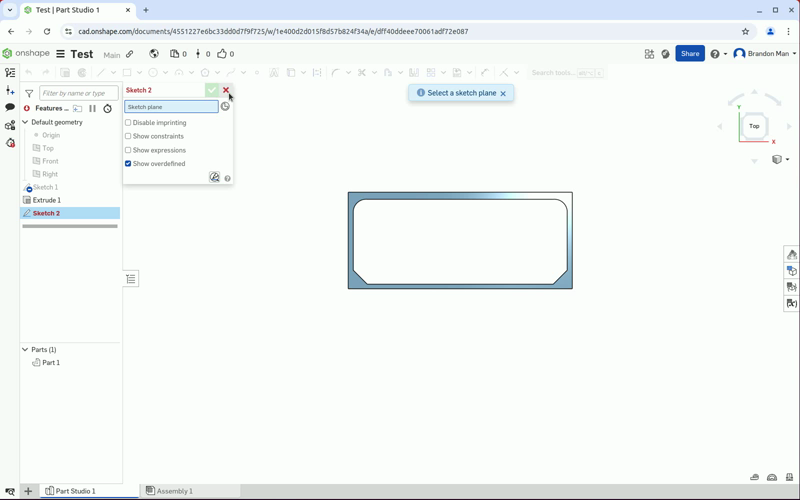
mouse_move(73, 150)
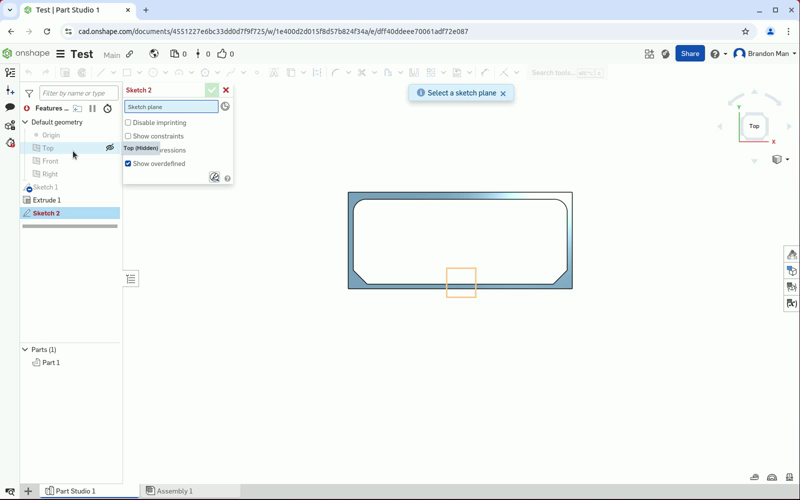
click(73, 150)
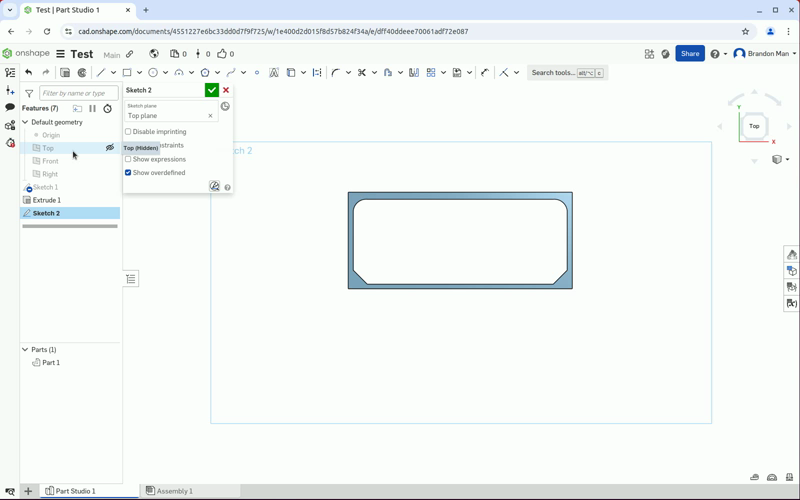
mouse_move(73, 352)
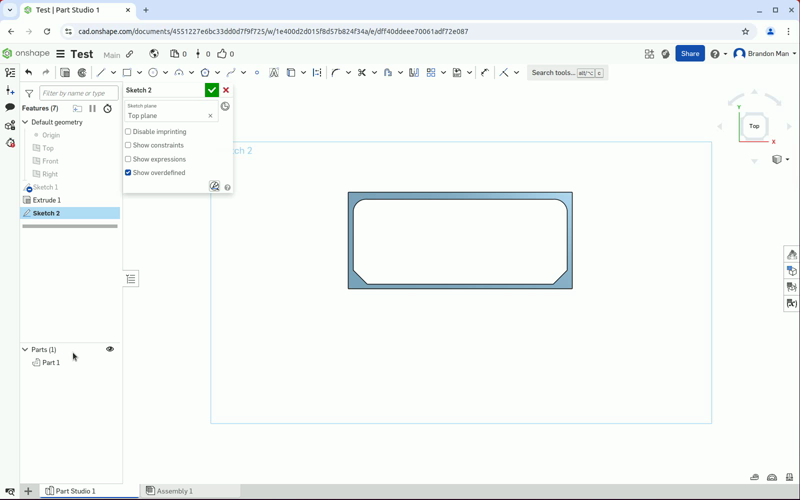
key(y)
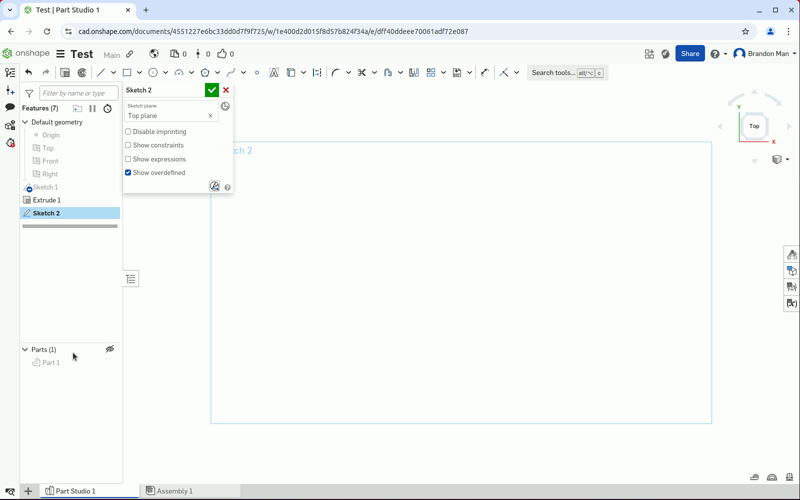
key(l)
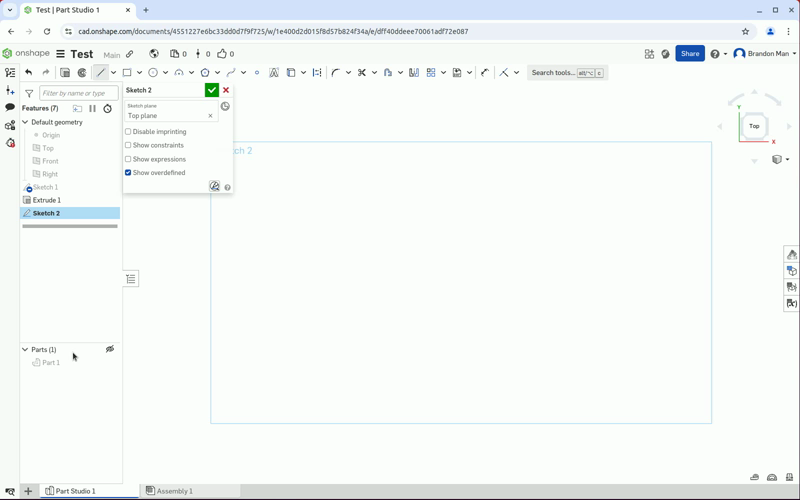
key_down(shift)
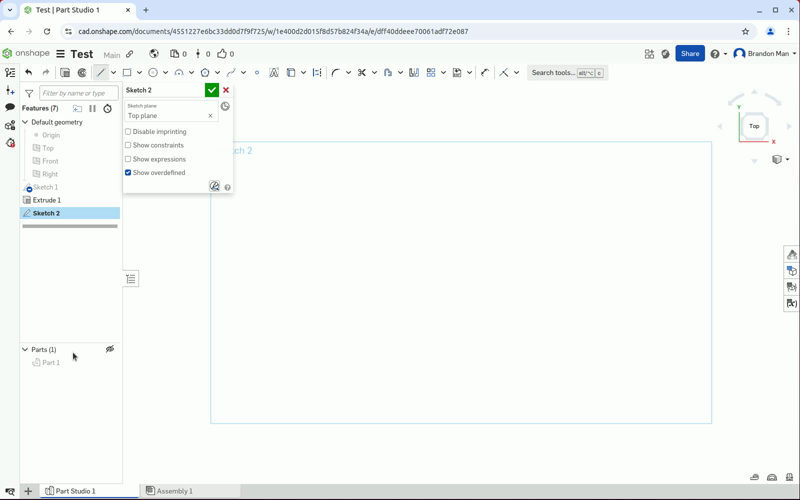
mouse_move(348, 384)
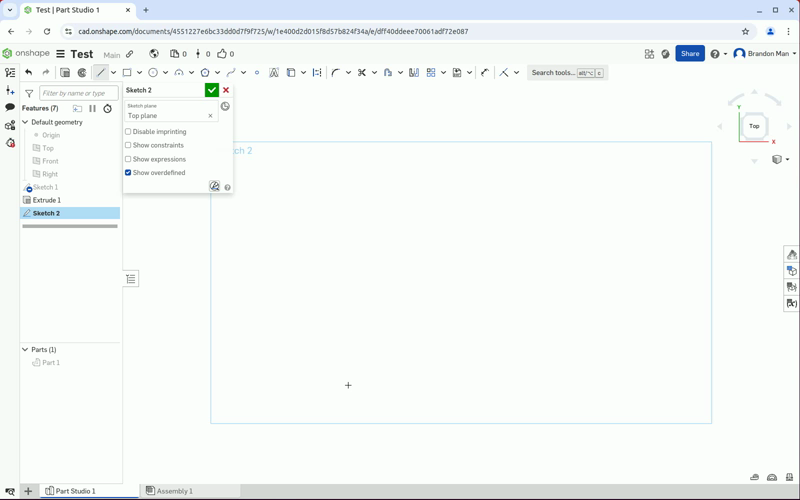
click(348, 384)
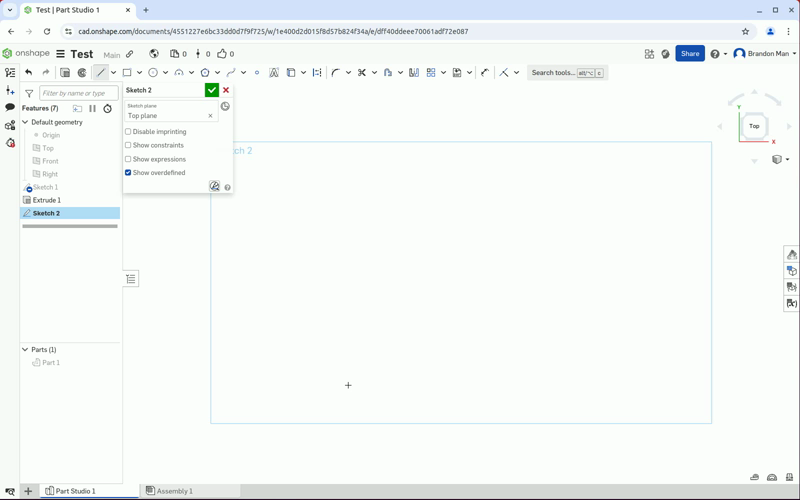
key_up(shift)
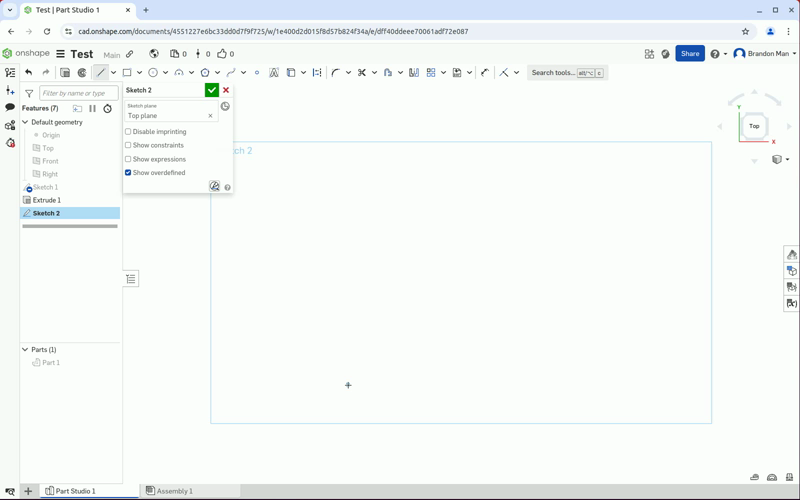
key_down(shift)
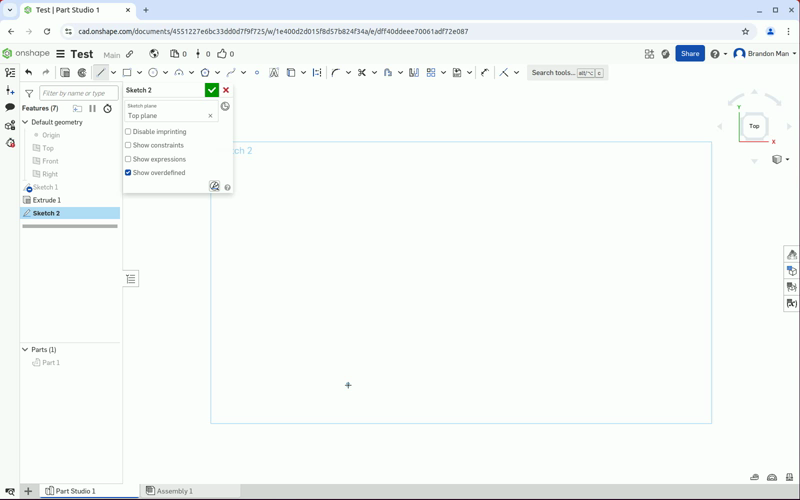
mouse_move(572, 384)
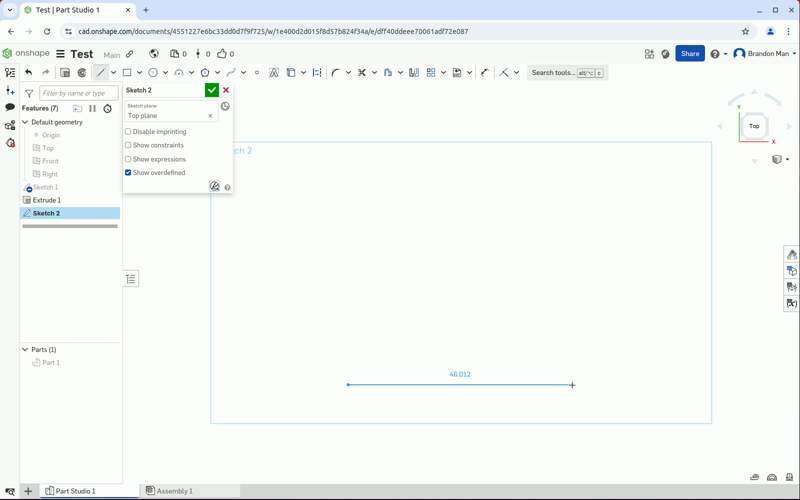
click(572, 384)
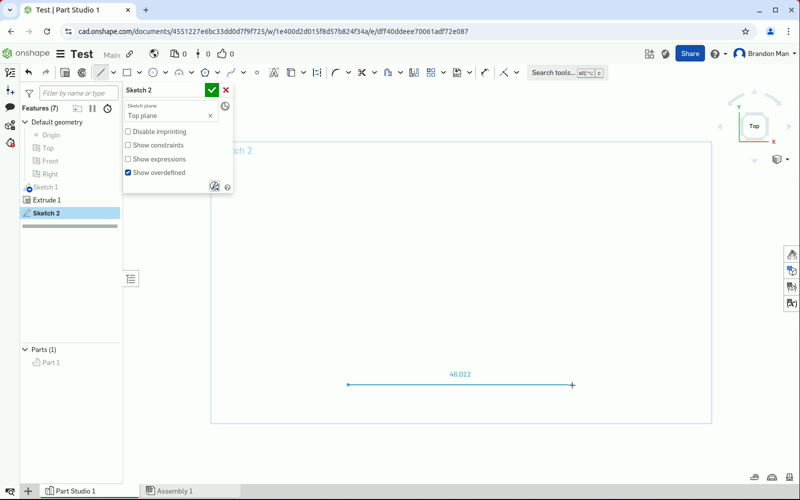
key_up(shift)
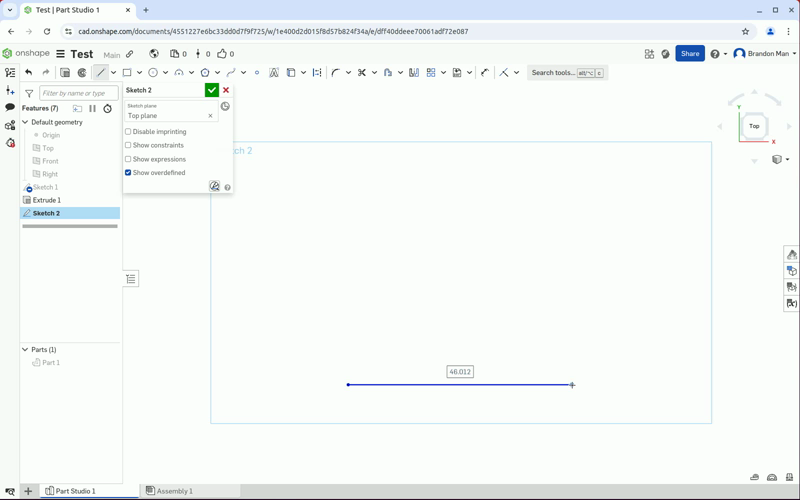
key_down(shift)
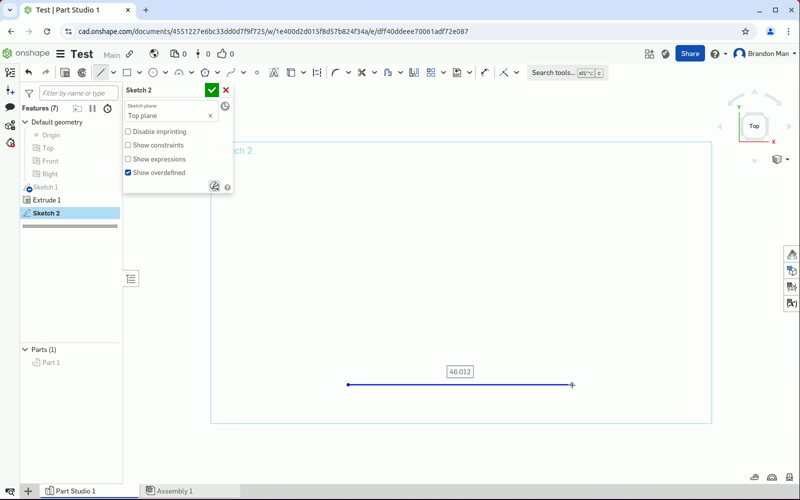
mouse_move(572, 288)
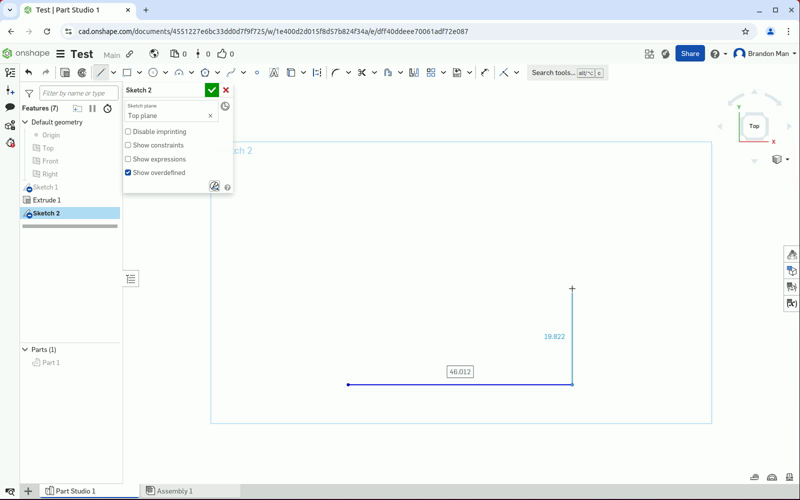
click(572, 288)
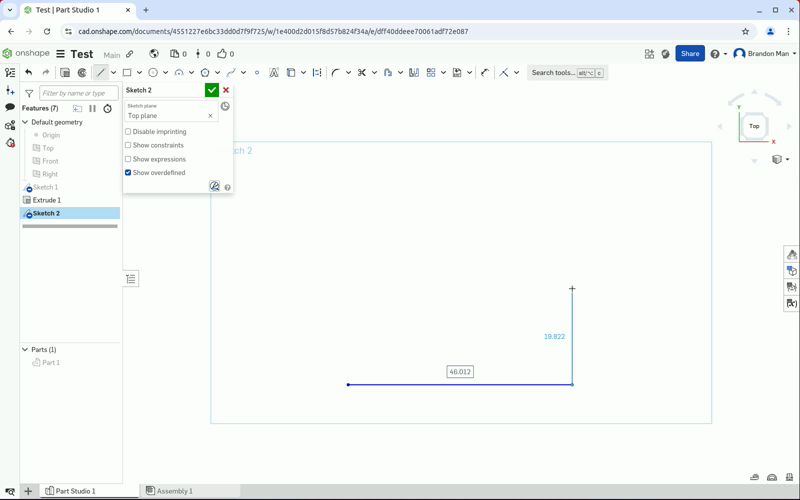
key_up(shift)
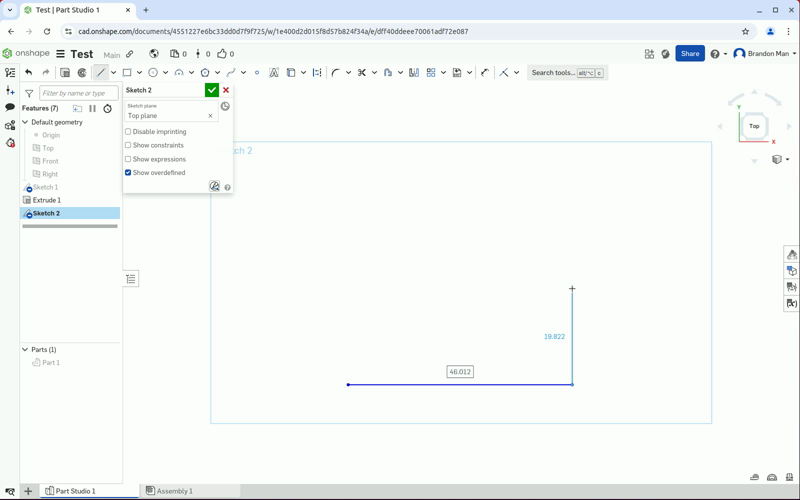
key_down(shift)
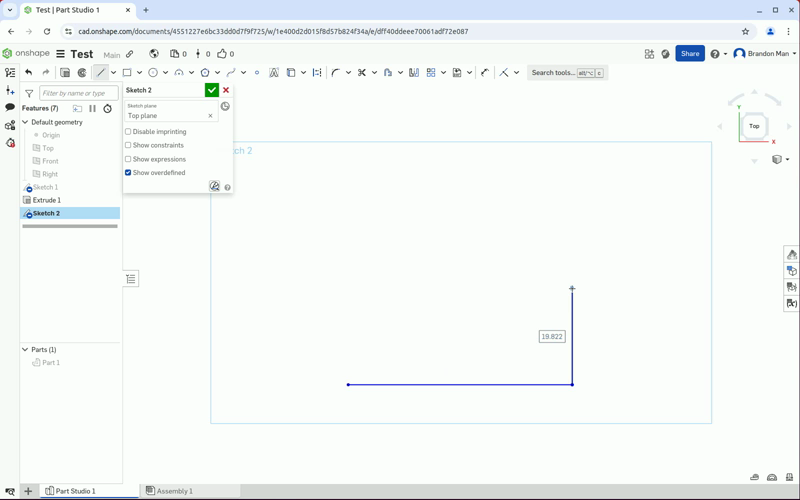
mouse_move(348, 288)
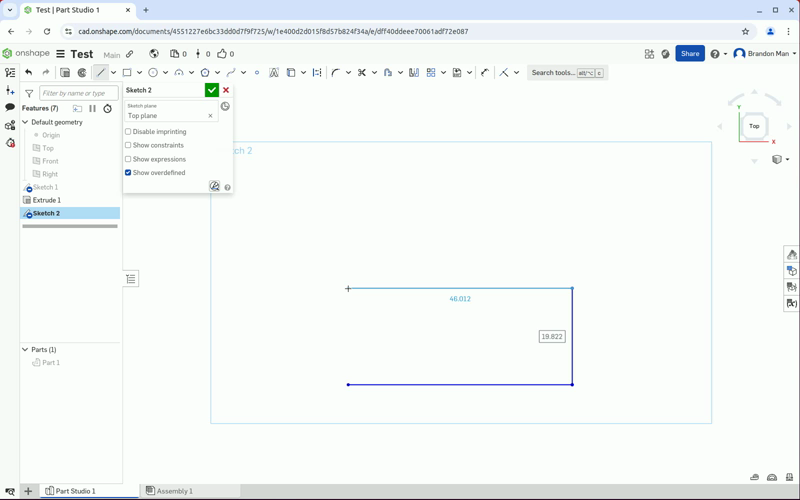
click(348, 288)
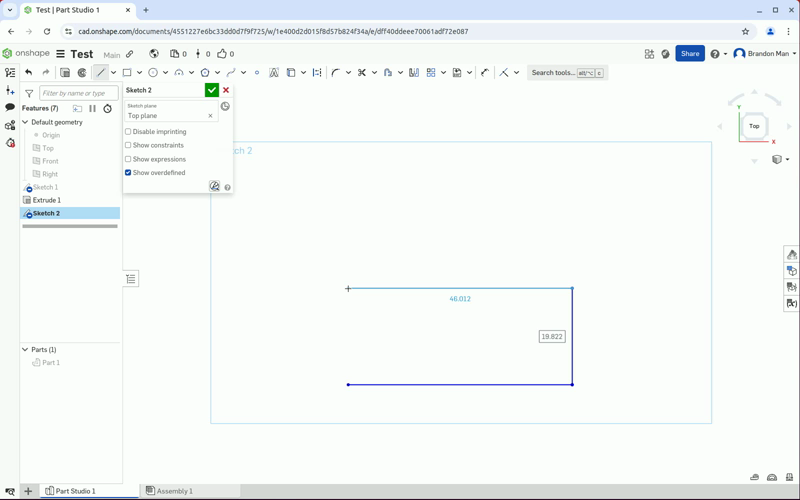
key_up(shift)
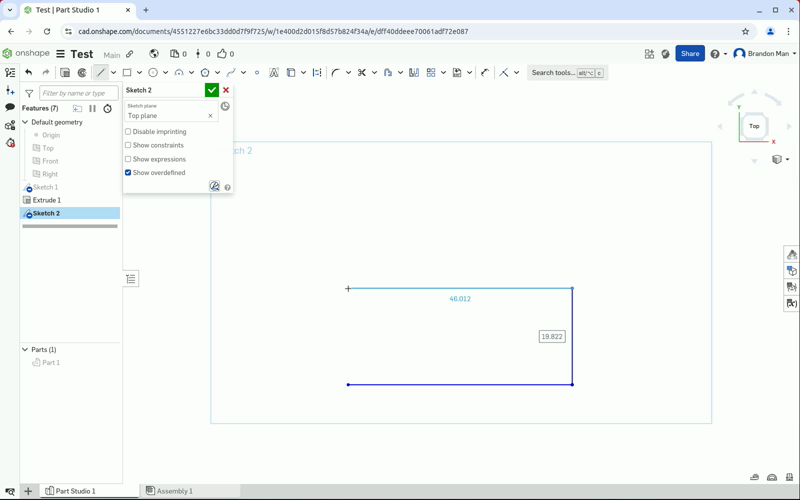
key_down(shift)
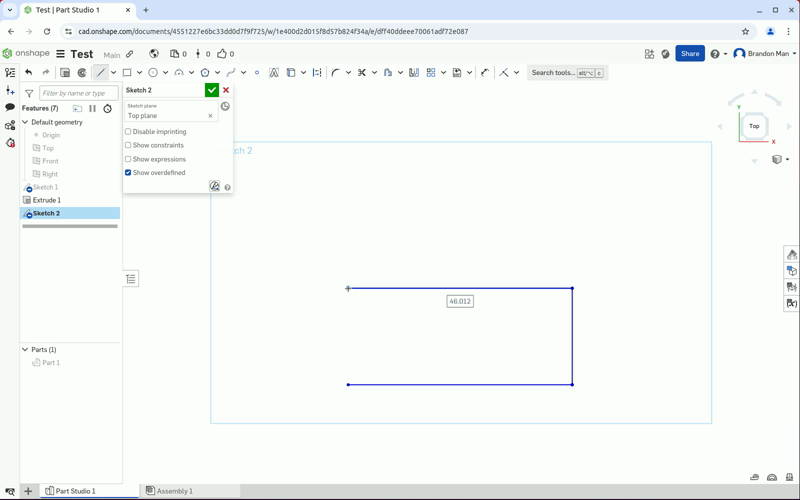
mouse_move(348, 384)
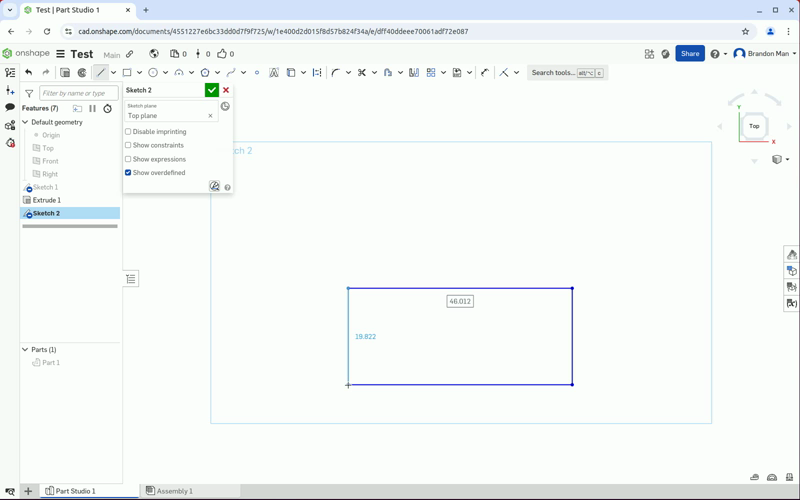
key_up(shift)
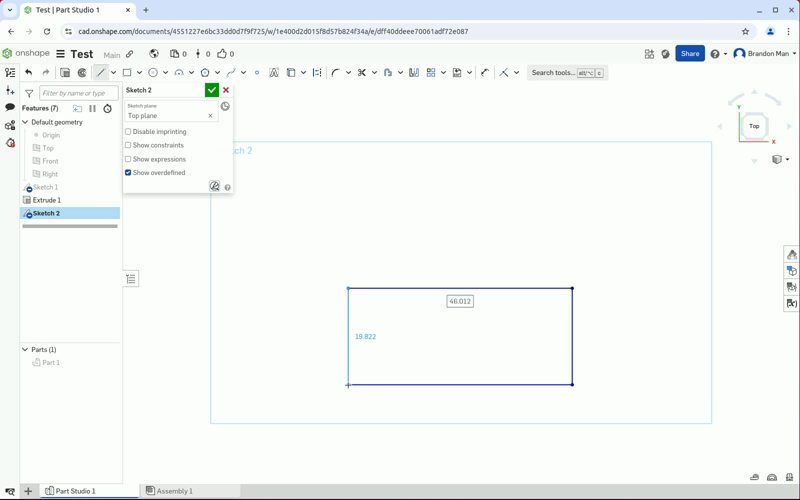
click(348, 384)
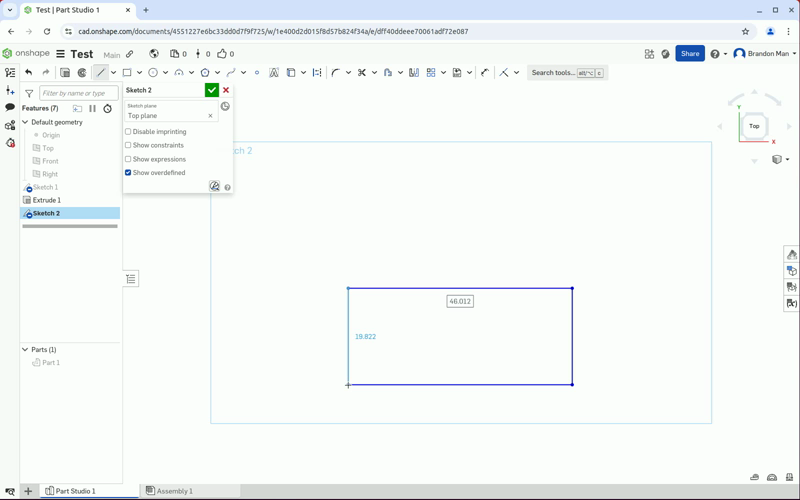
key(esc)
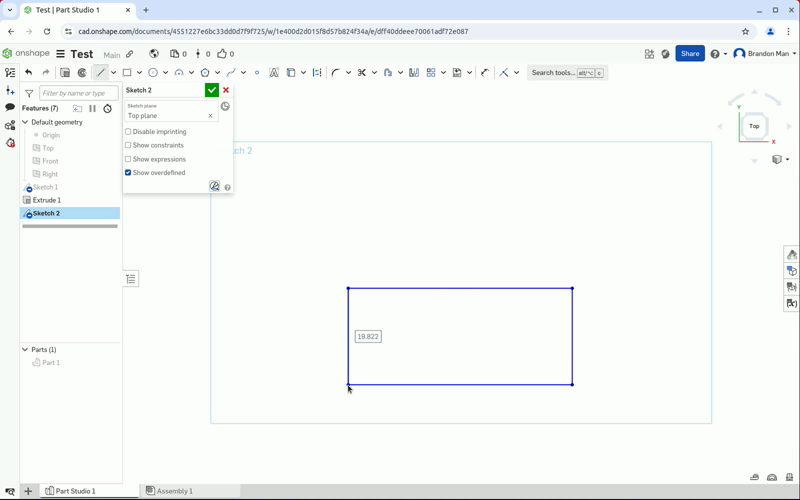
key(l)
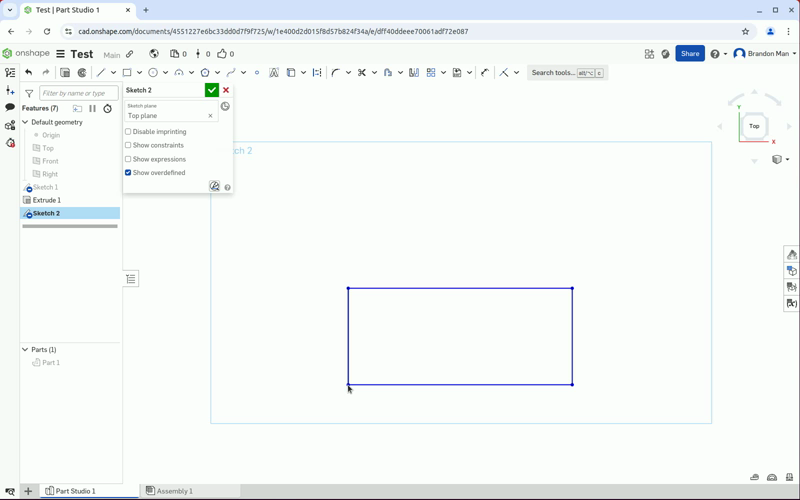
key_down(shift)
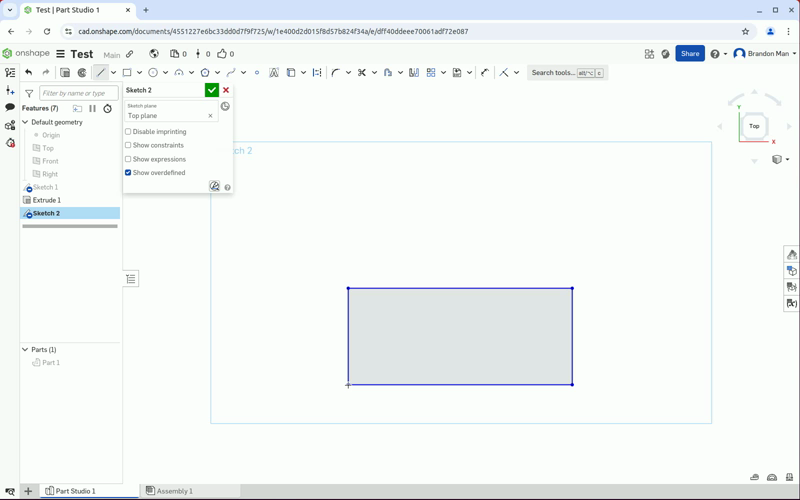
mouse_move(353, 366)
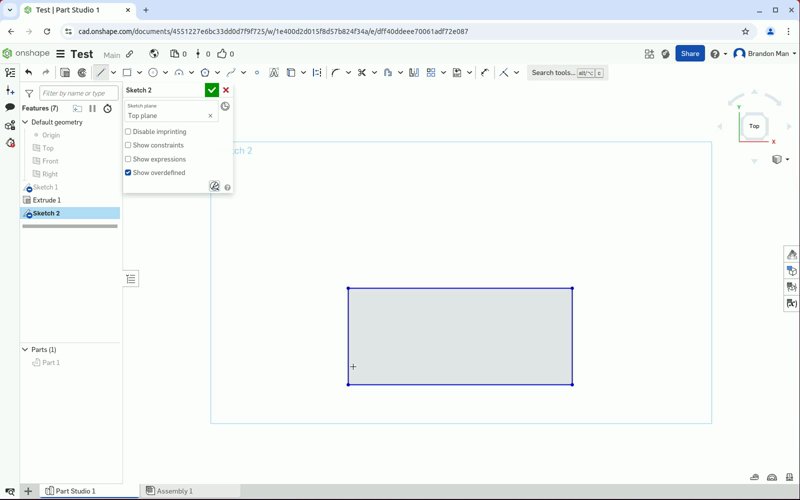
click(353, 366)
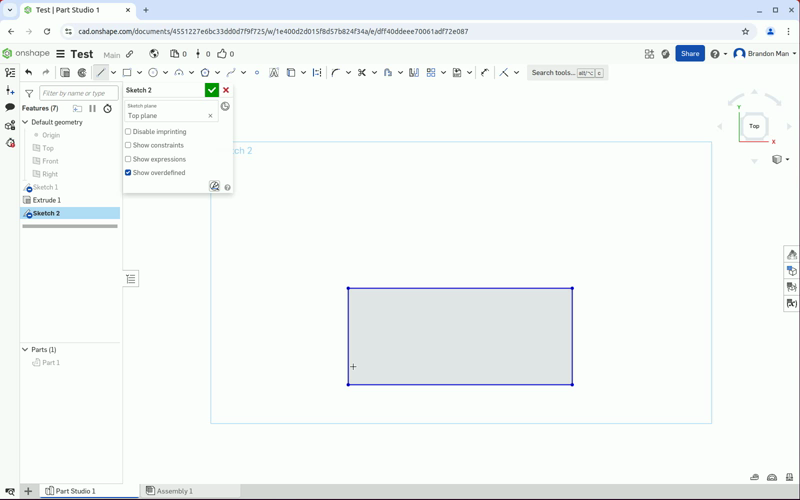
key_up(shift)
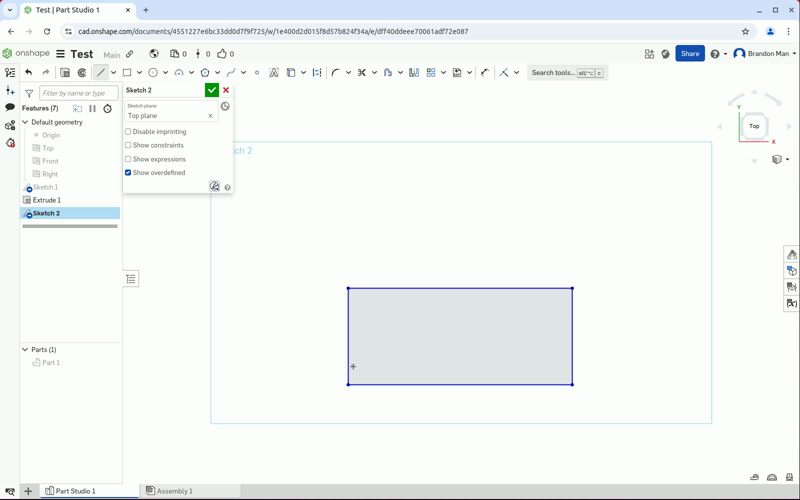
key_down(shift)
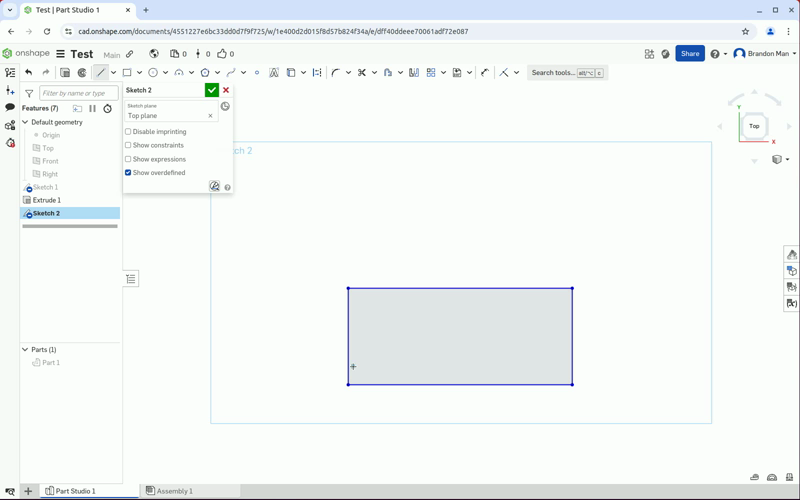
mouse_move(383, 366)
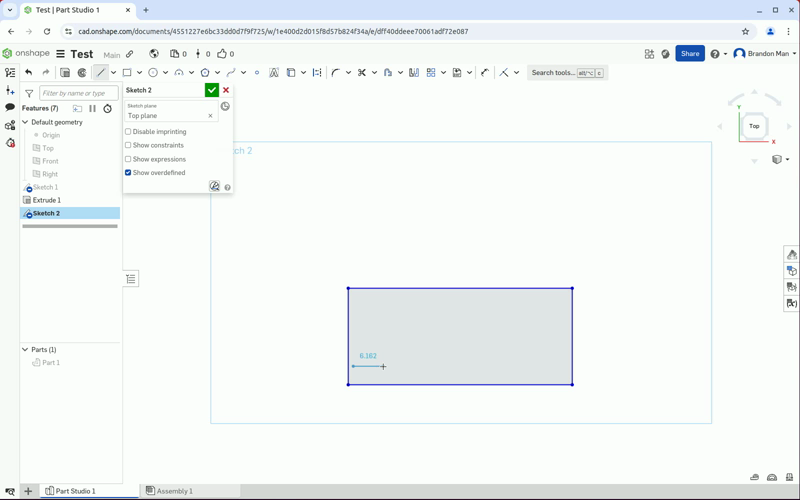
mouse_move(367, 380)
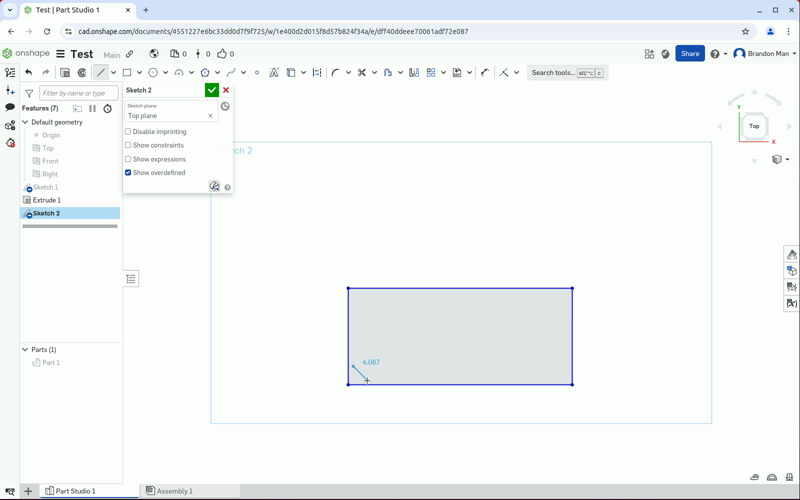
click(367, 380)
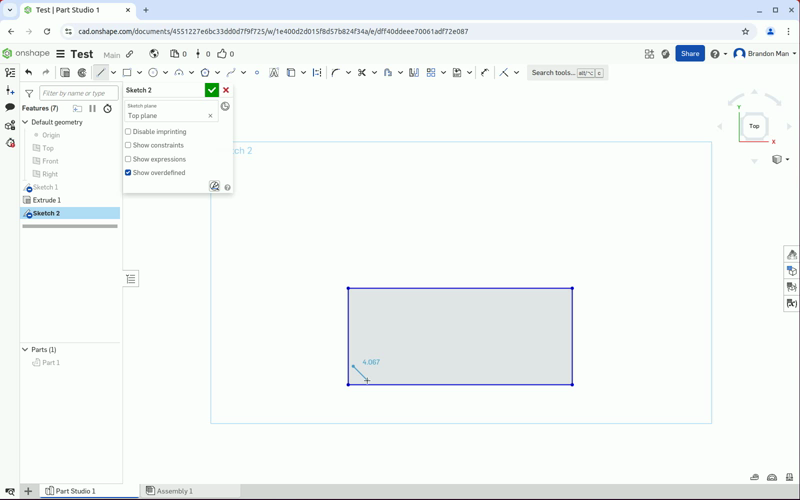
key_up(shift)
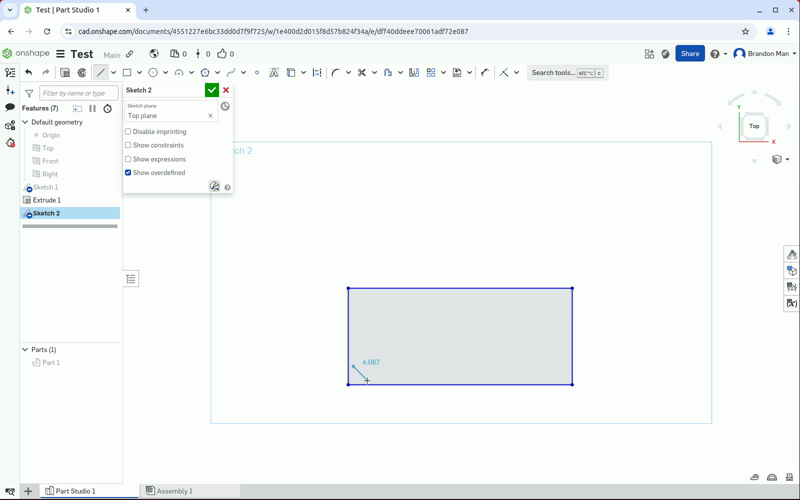
key_down(shift)
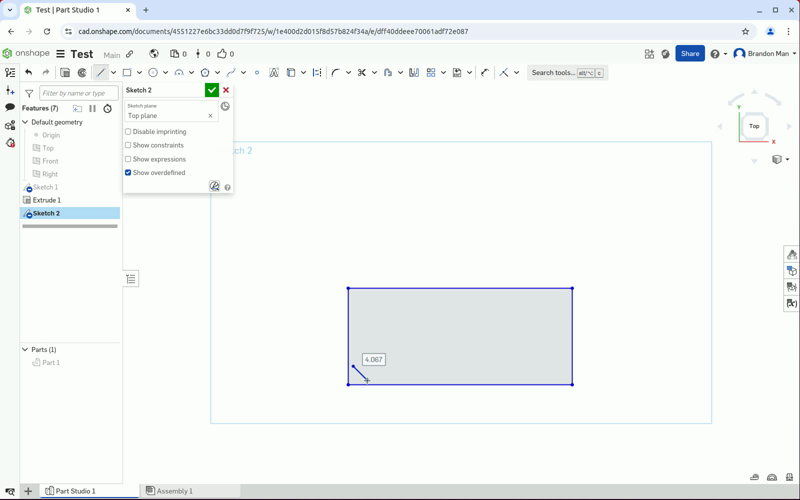
mouse_move(553, 380)
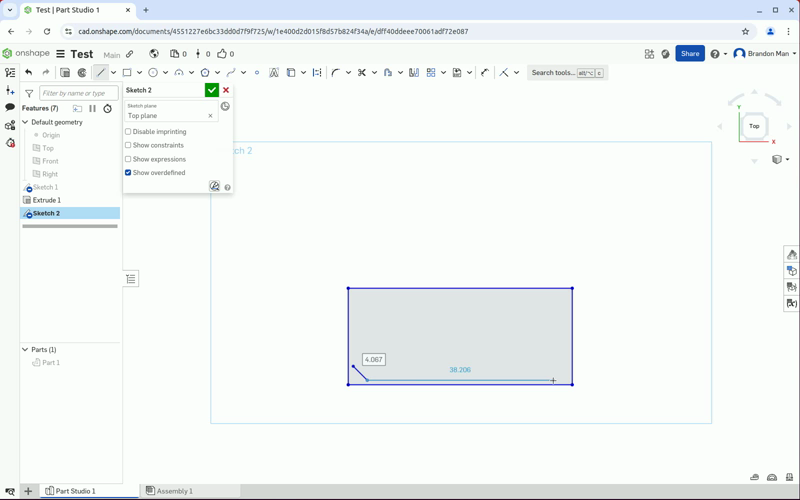
click(553, 380)
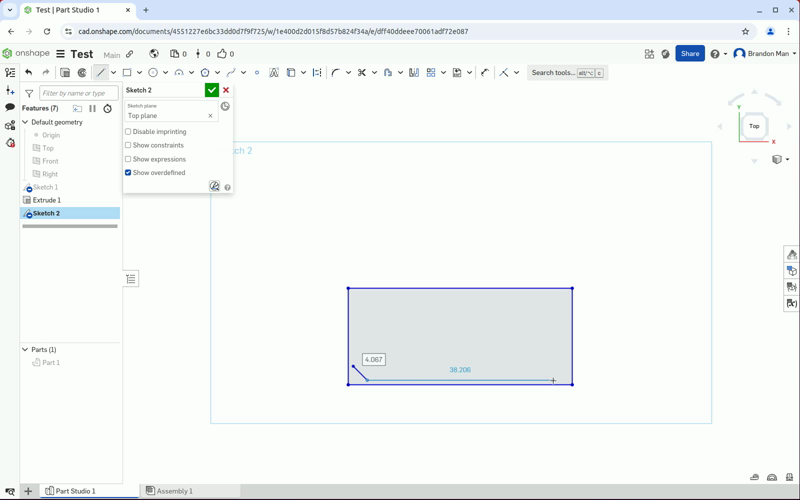
key_up(shift)
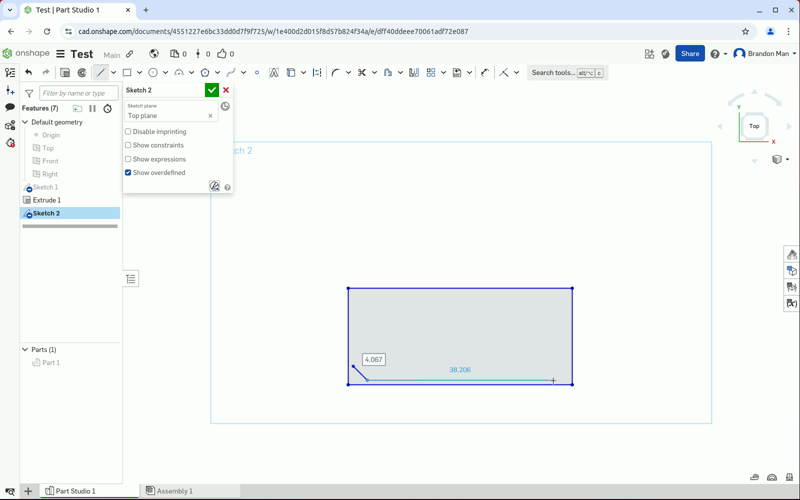
key_down(shift)
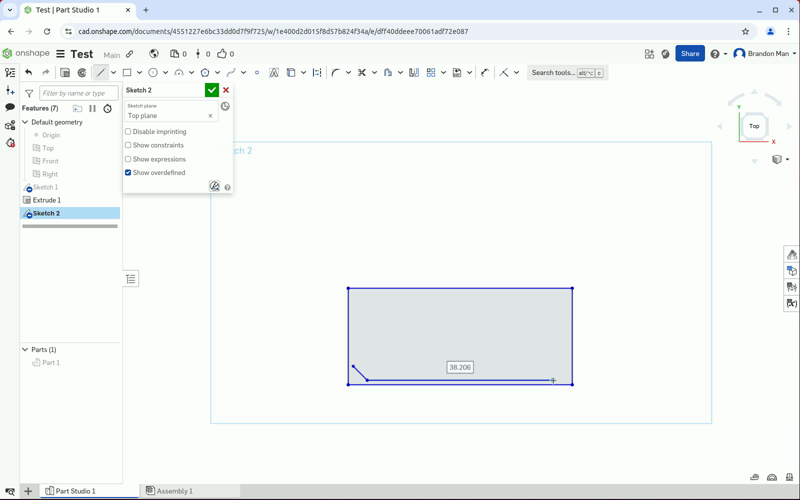
mouse_move(583, 380)
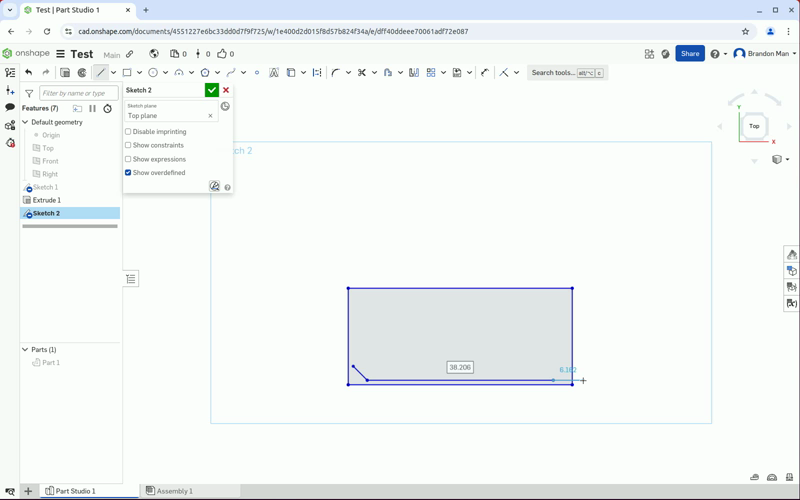
mouse_move(567, 366)
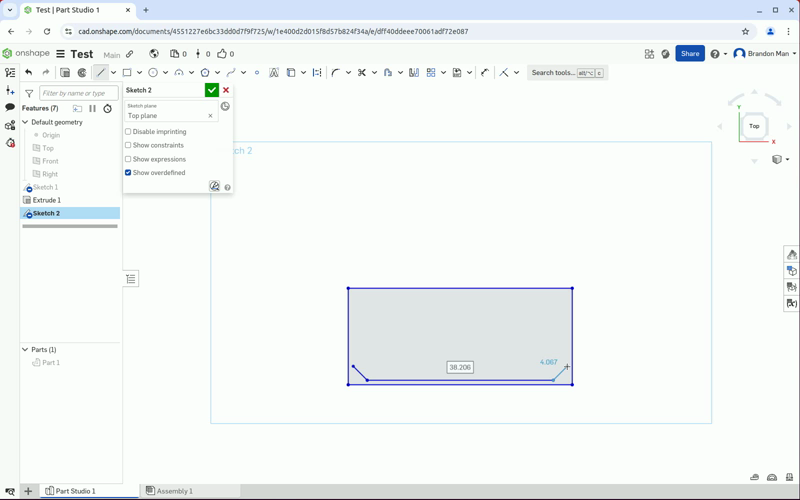
click(567, 366)
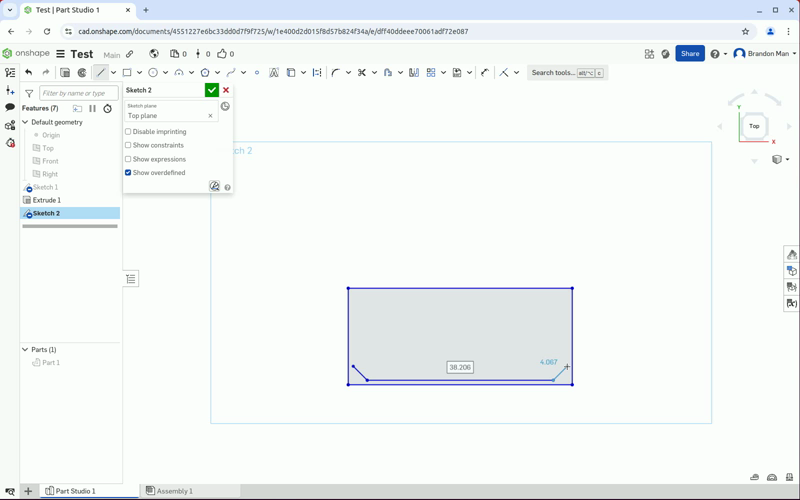
key_up(shift)
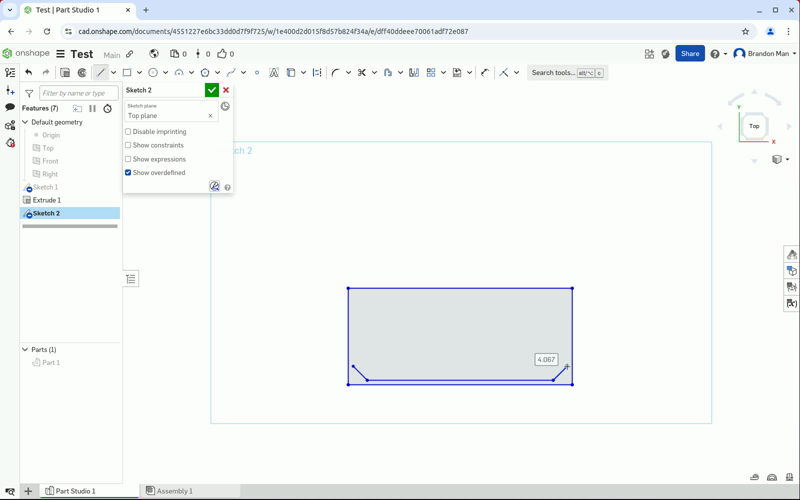
key_down(shift)
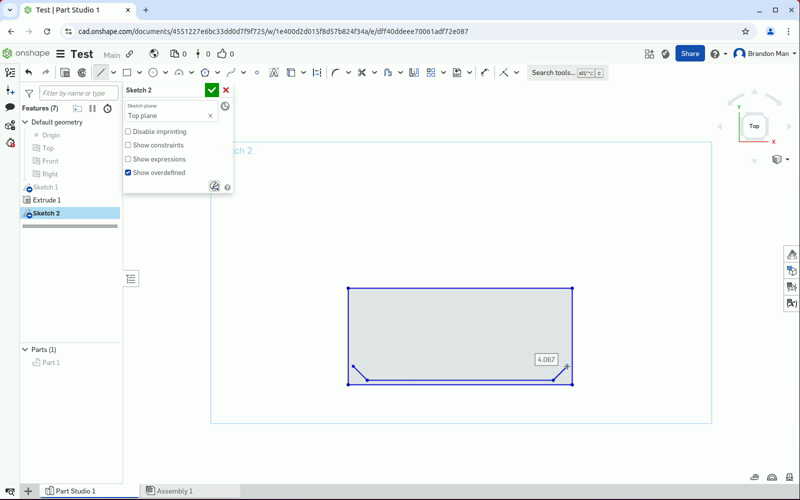
mouse_move(589, 366)
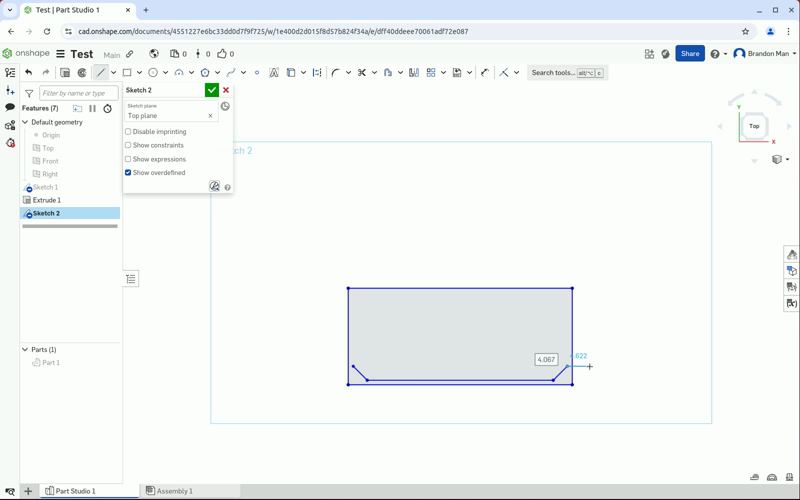
mouse_move(567, 307)
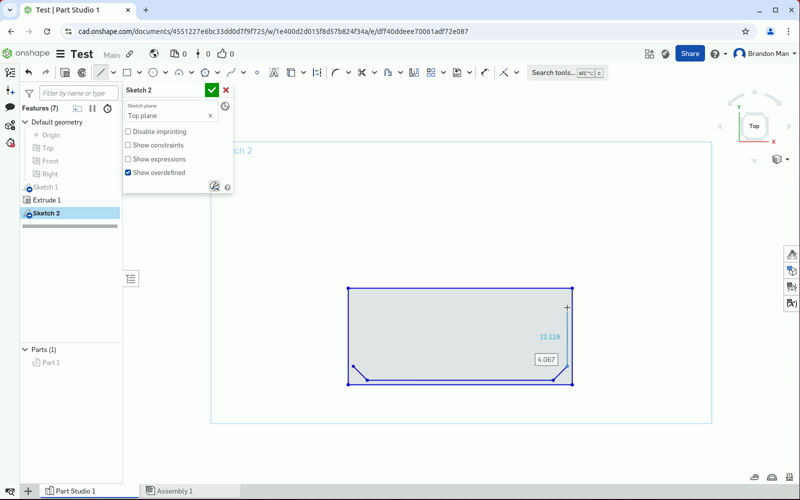
click(567, 307)
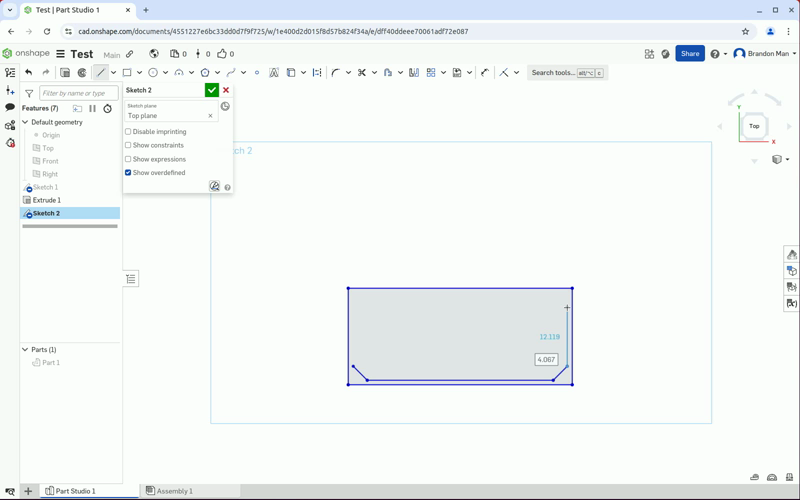
key_up(shift)
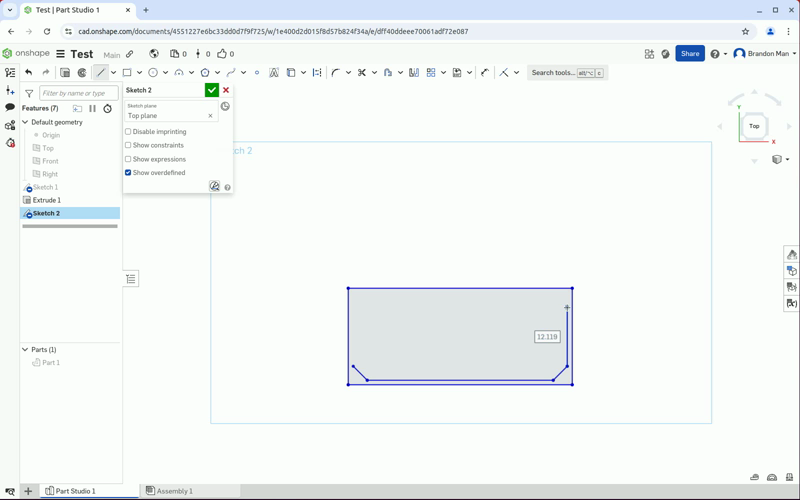
key(esc)
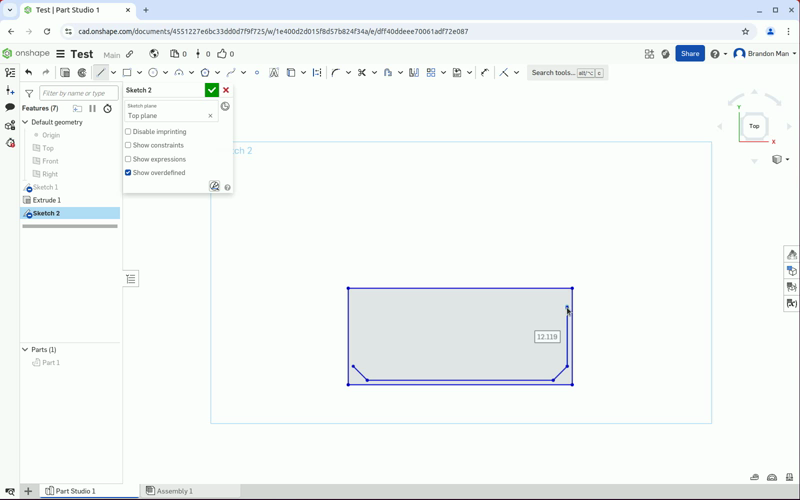
key(a)
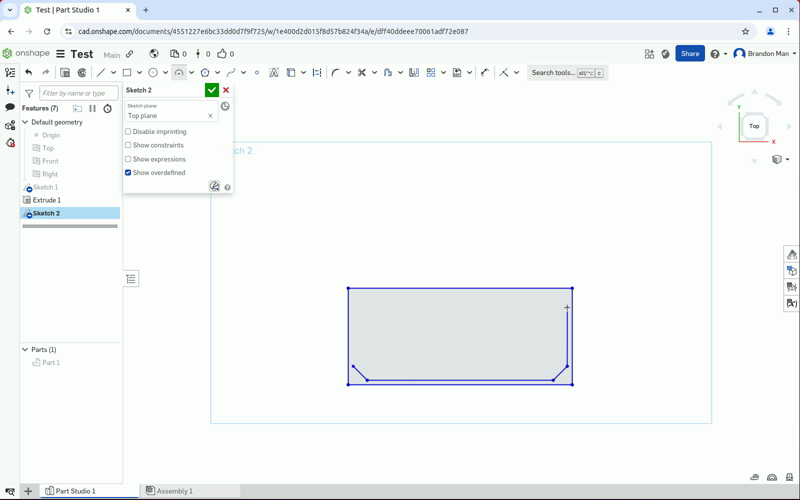
mouse_move(567, 307)
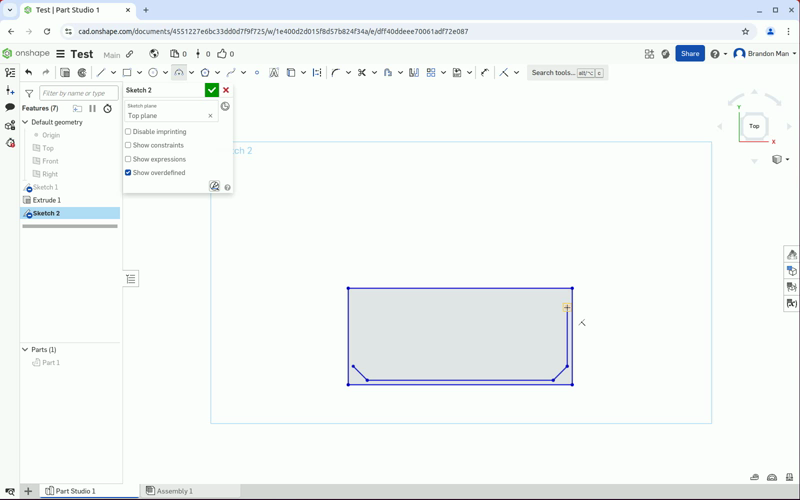
click(567, 307)
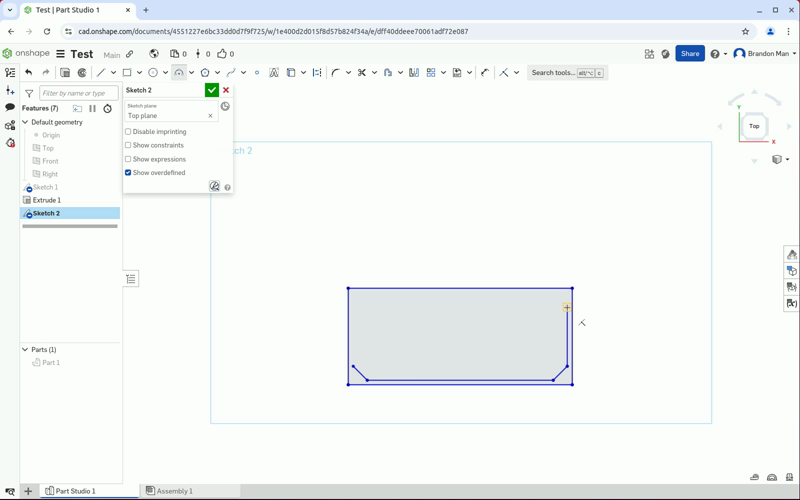
key_down(shift)
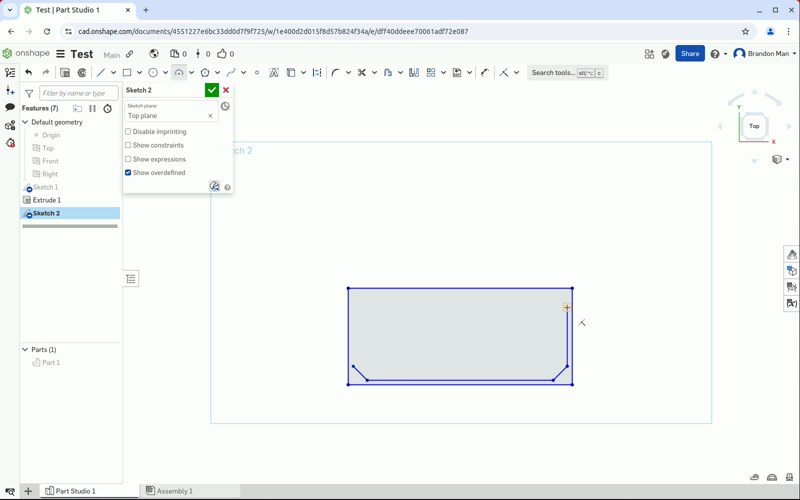
mouse_move(553, 295)
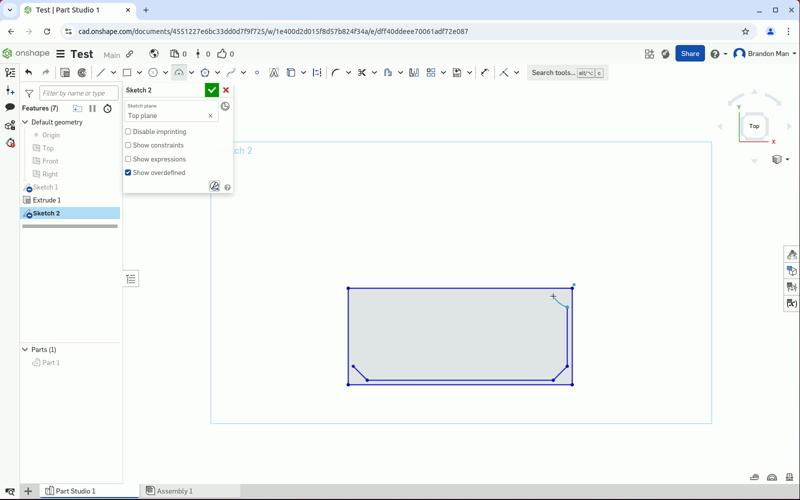
click(553, 295)
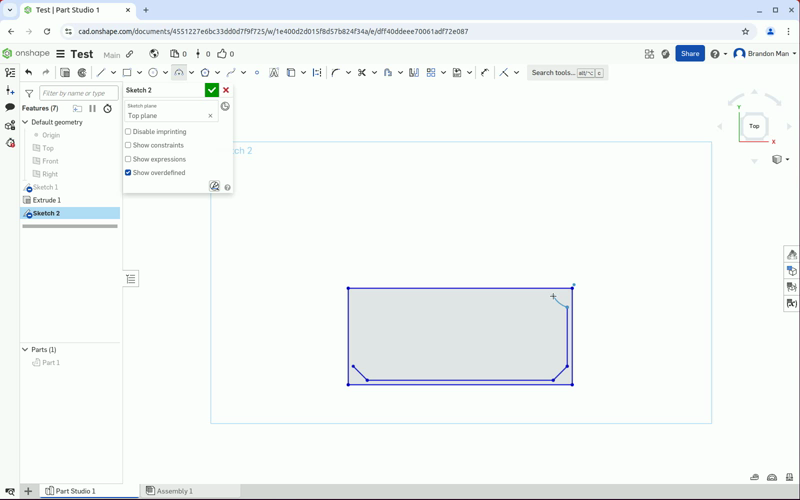
mouse_move(562, 298)
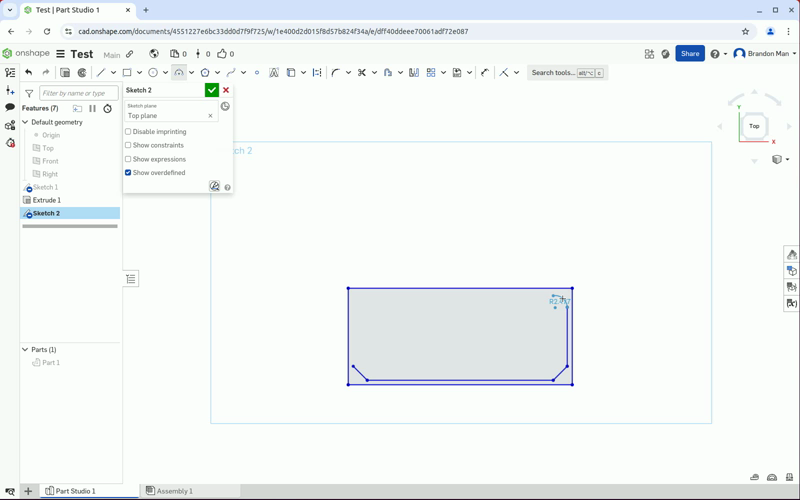
click(562, 298)
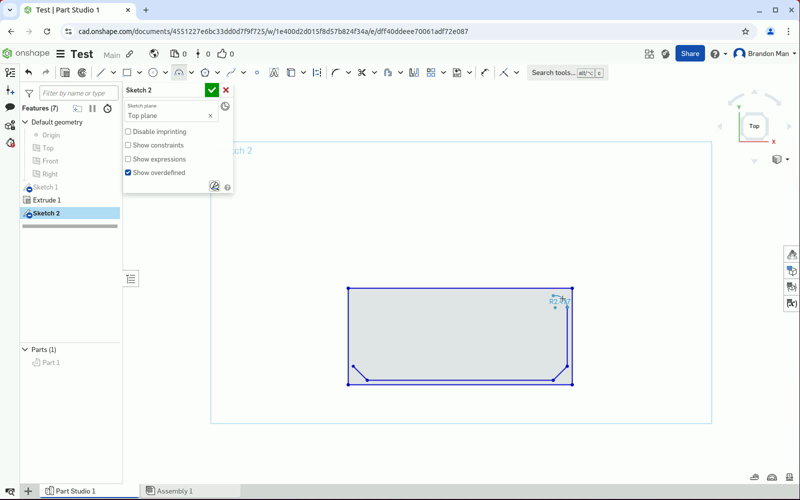
key_up(shift)
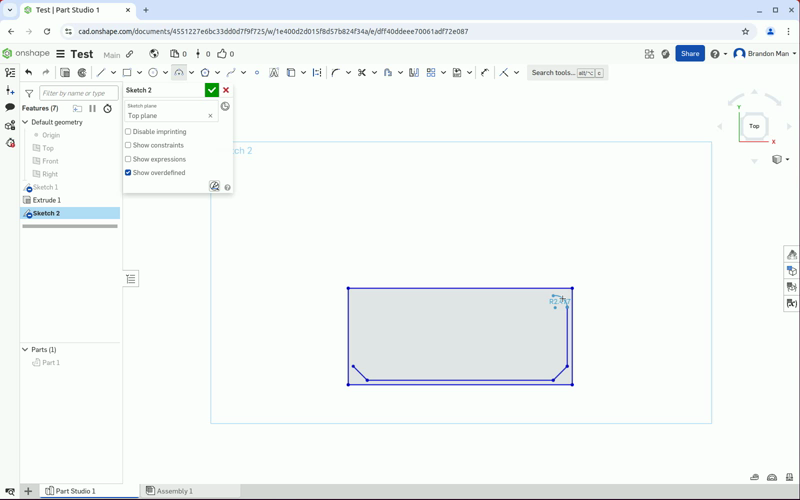
key(esc)
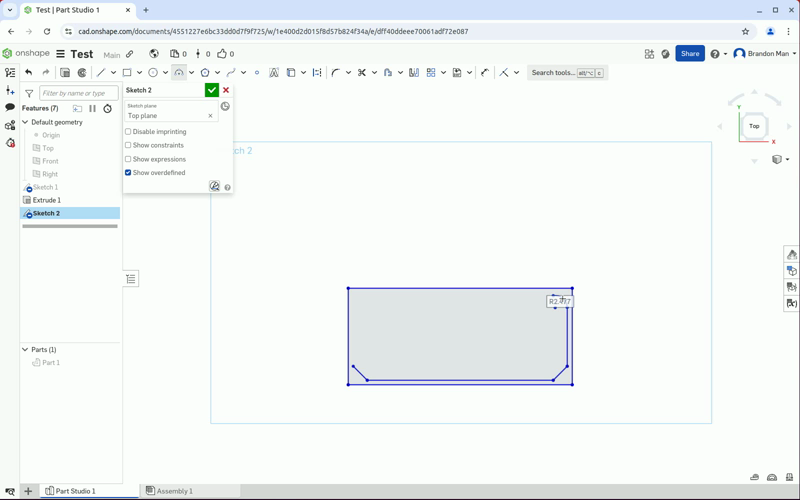
key(l)
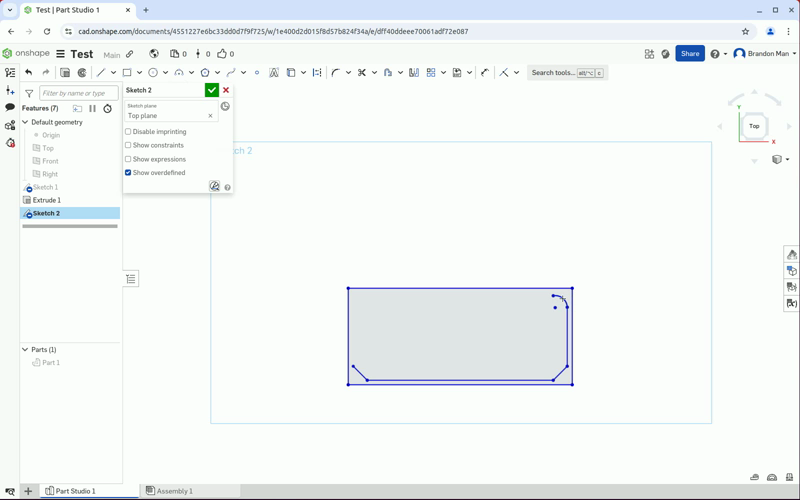
mouse_move(553, 295)
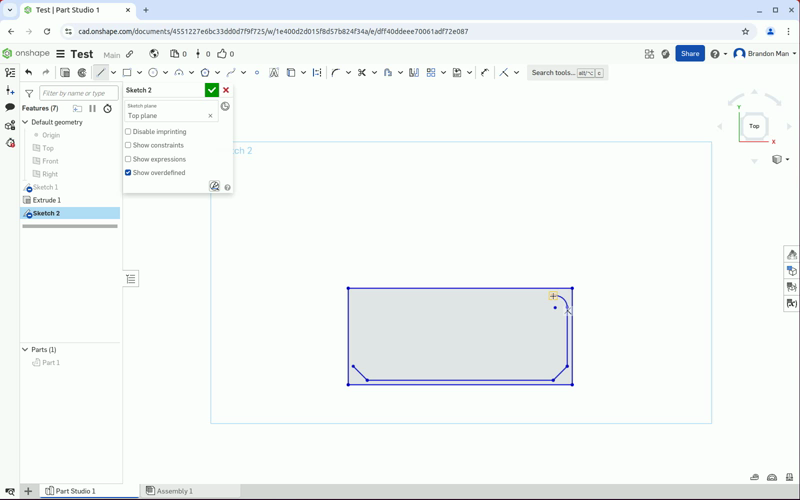
click(553, 295)
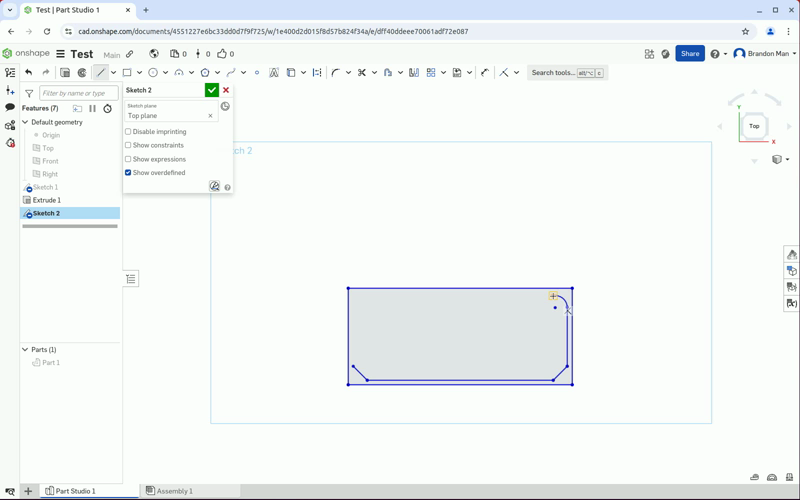
key_down(shift)
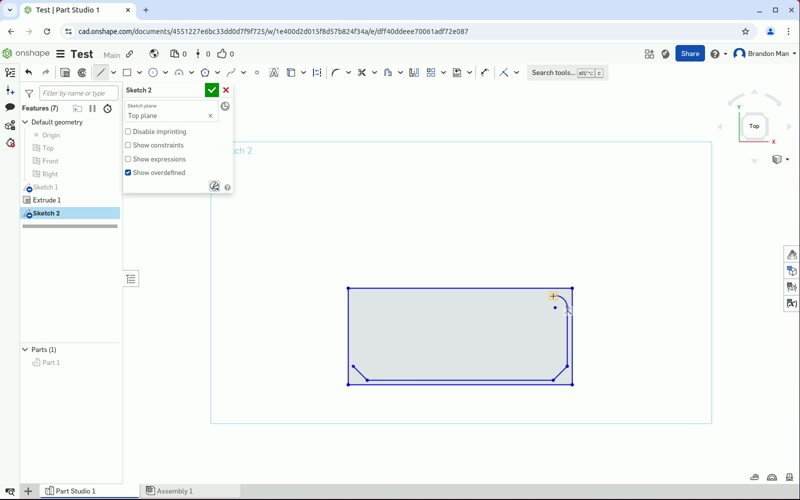
mouse_move(367, 295)
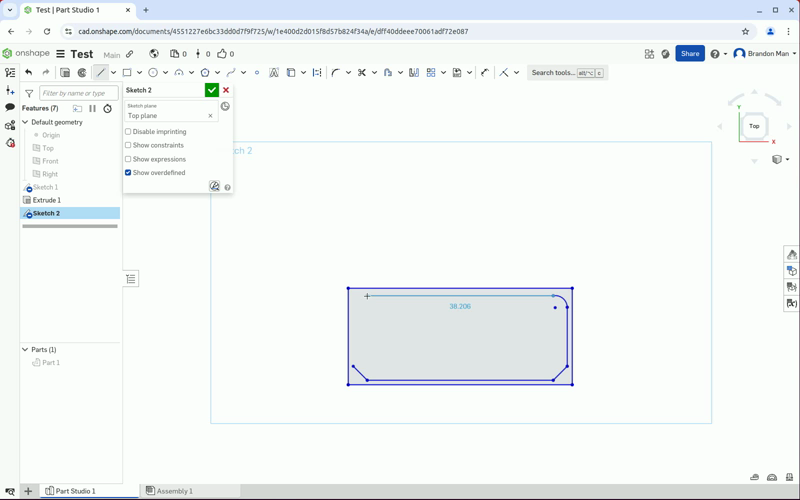
click(367, 295)
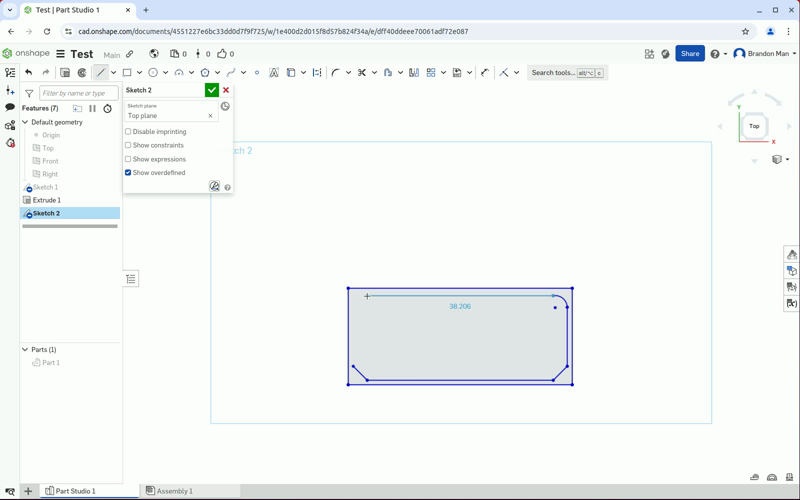
key_up(shift)
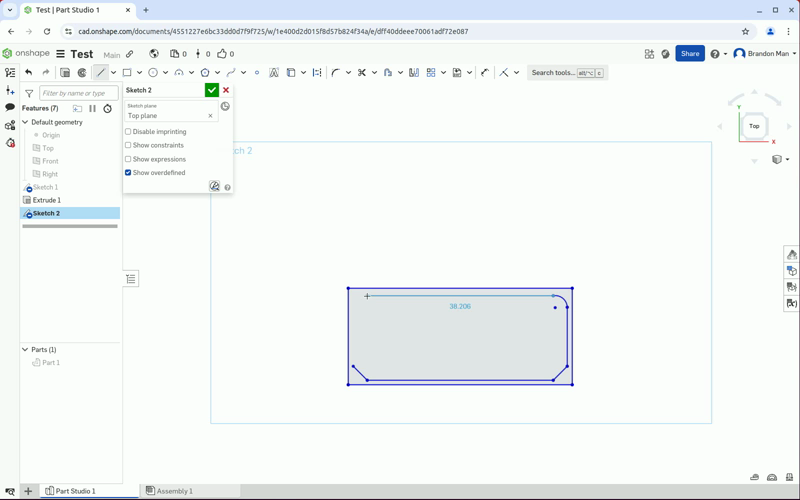
key(esc)
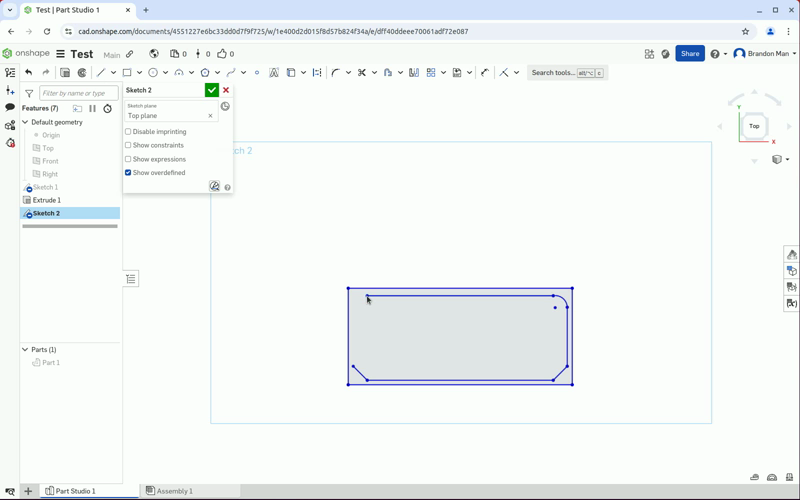
key(a)
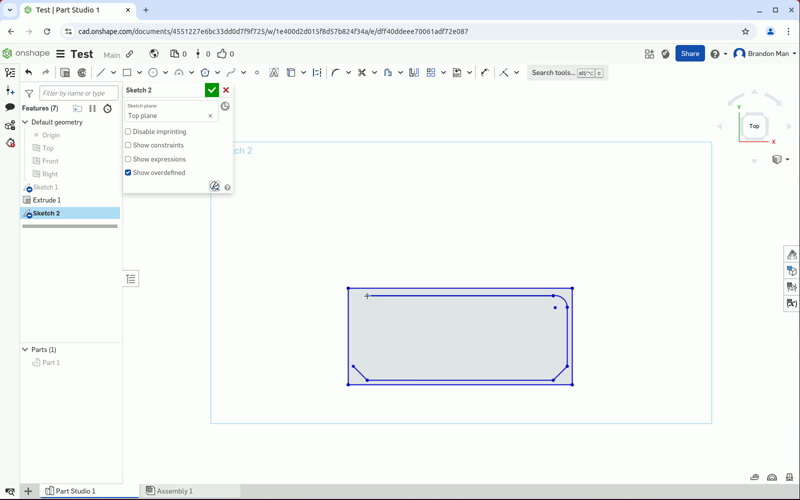
mouse_move(367, 295)
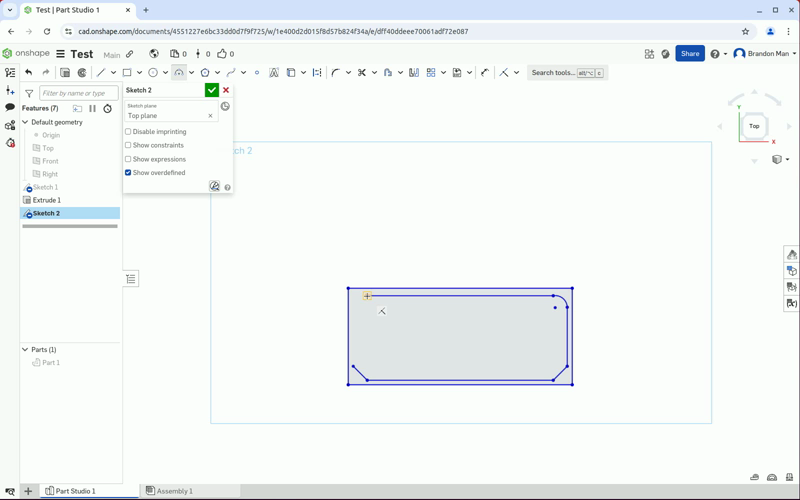
click(367, 295)
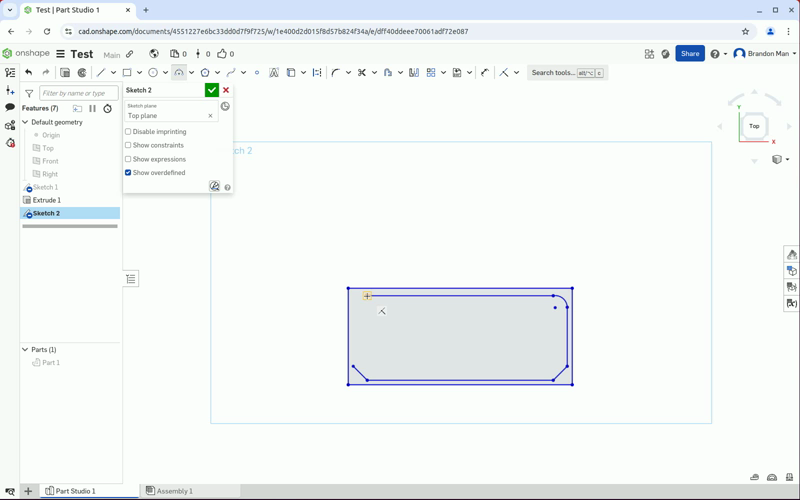
key_down(shift)
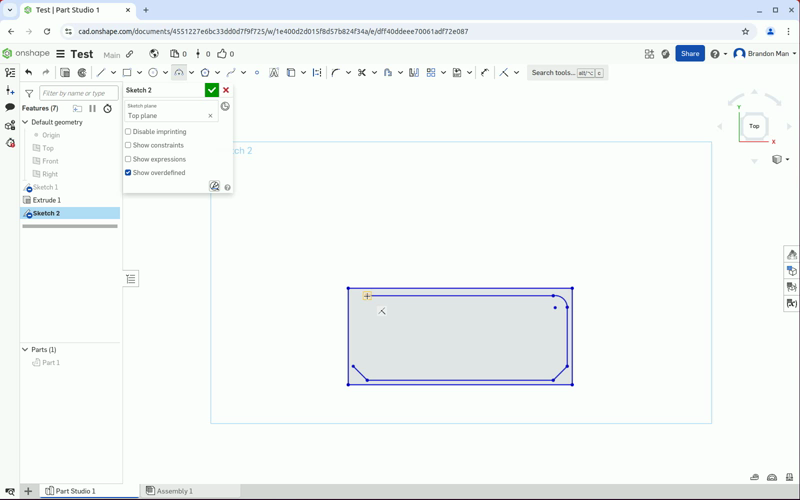
mouse_move(353, 307)
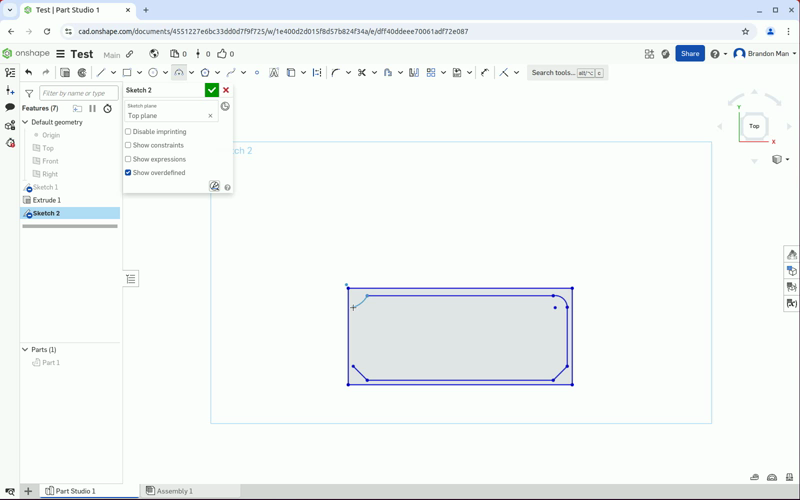
click(353, 307)
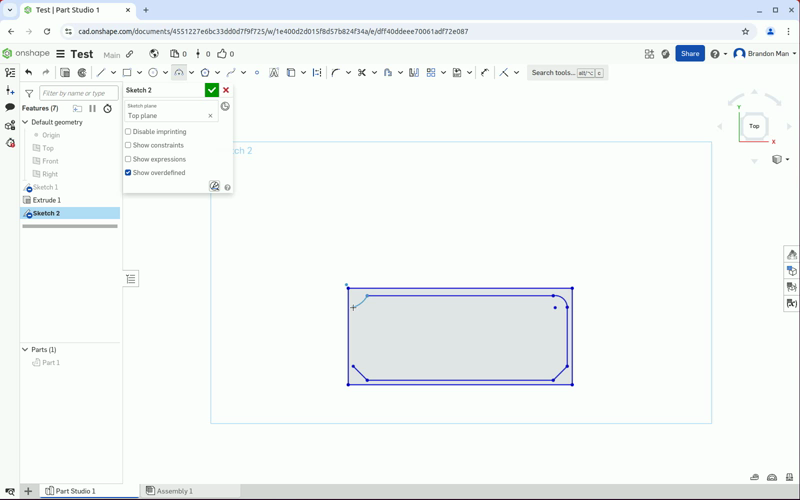
mouse_move(357, 298)
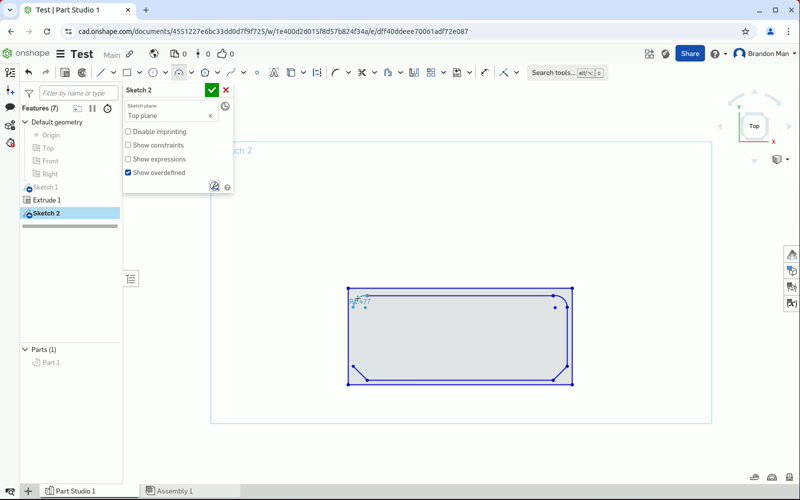
click(357, 298)
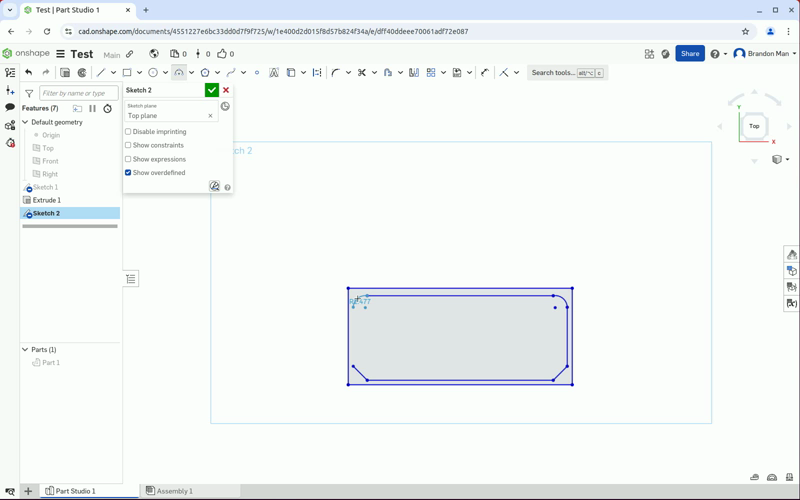
key_up(shift)
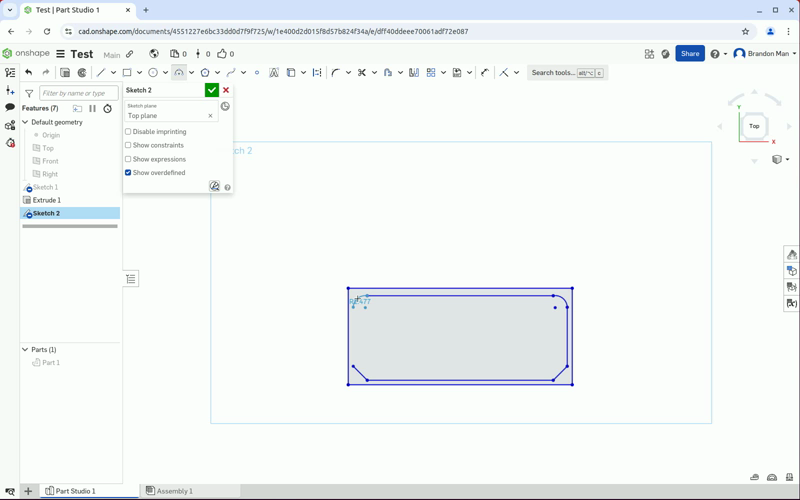
key(esc)
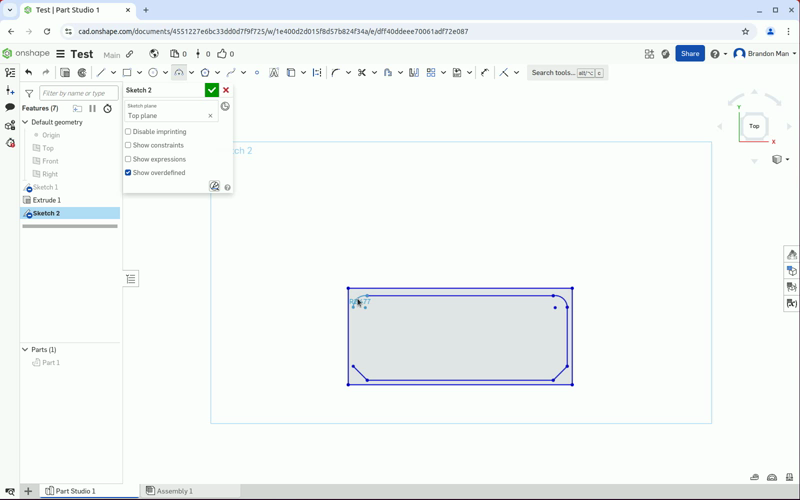
key(l)
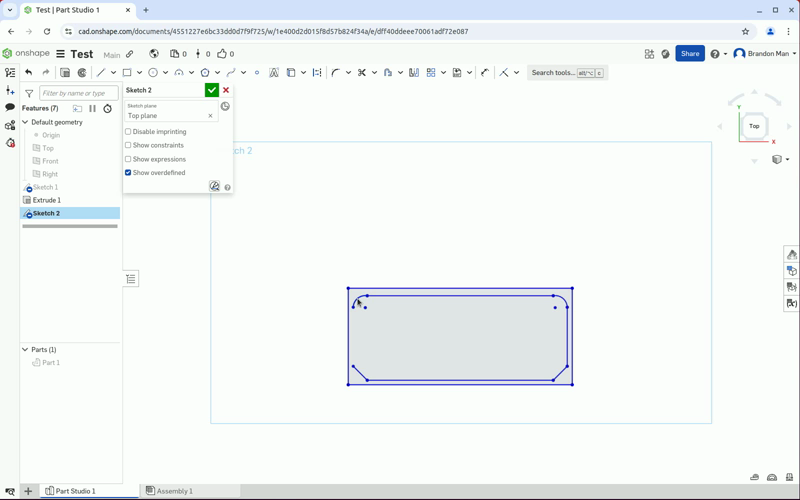
mouse_move(353, 307)
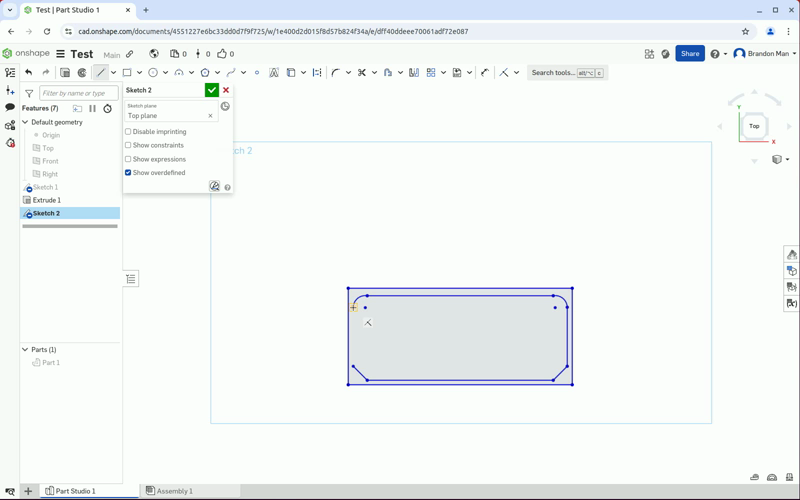
click(353, 307)
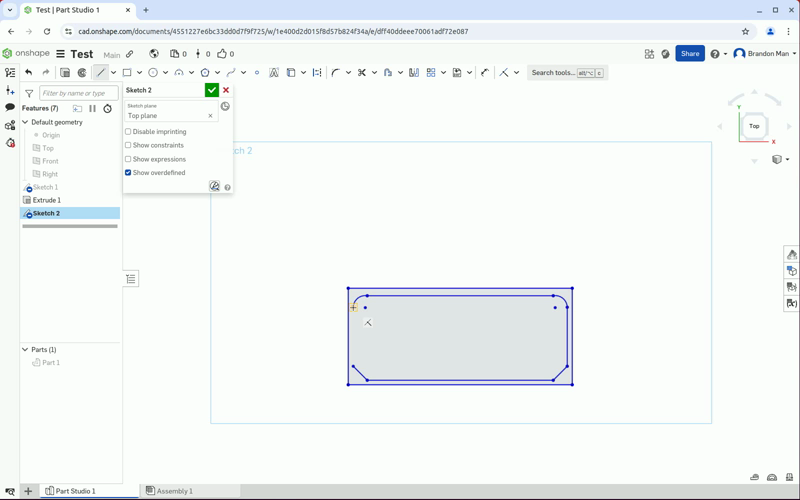
mouse_move(383, 307)
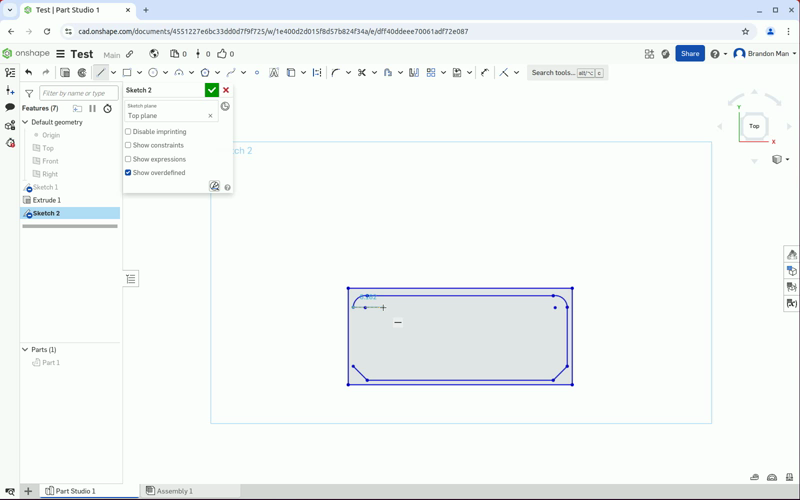
key_down(shift)
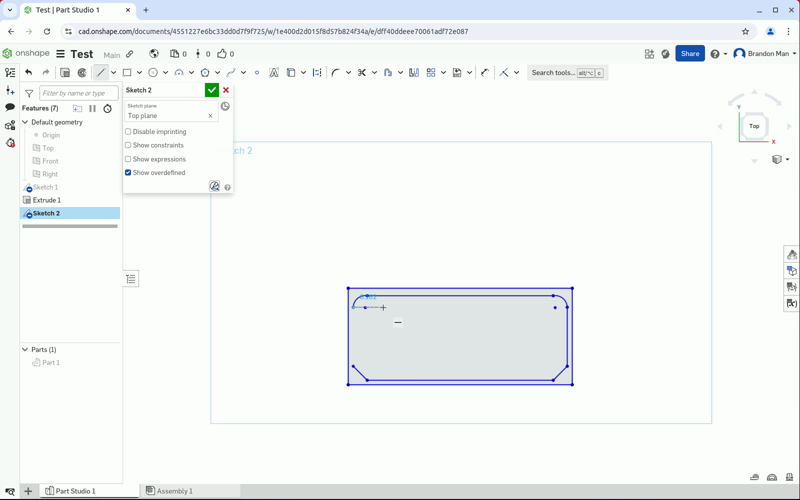
mouse_move(353, 366)
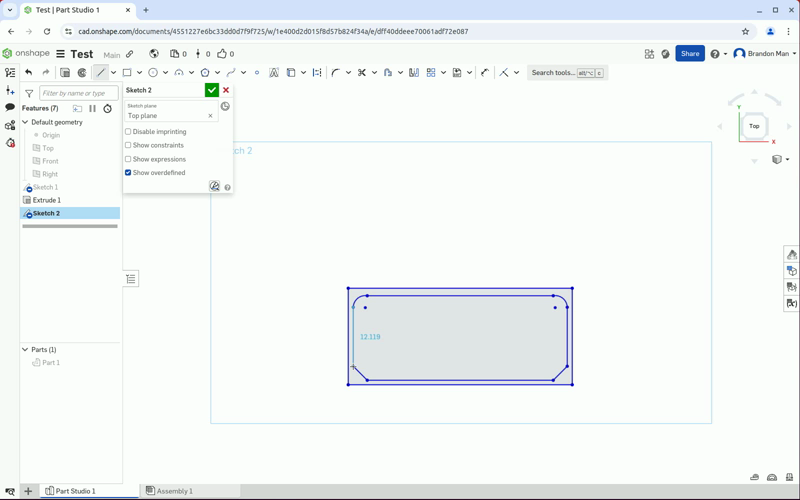
key_up(shift)
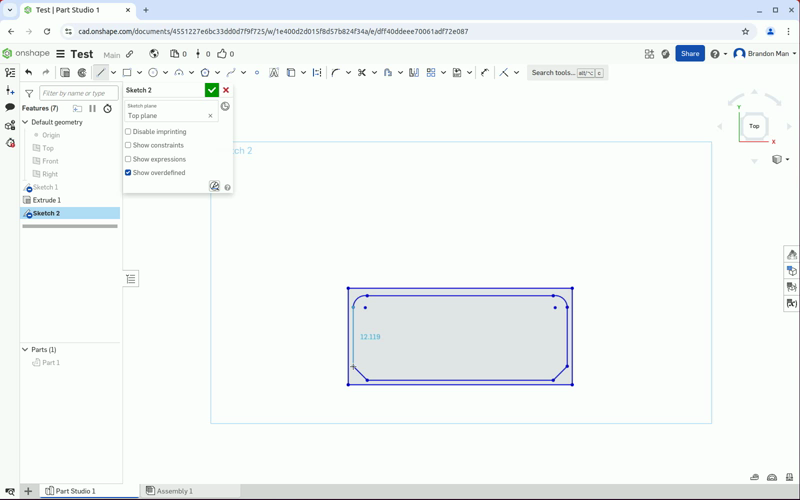
click(353, 366)
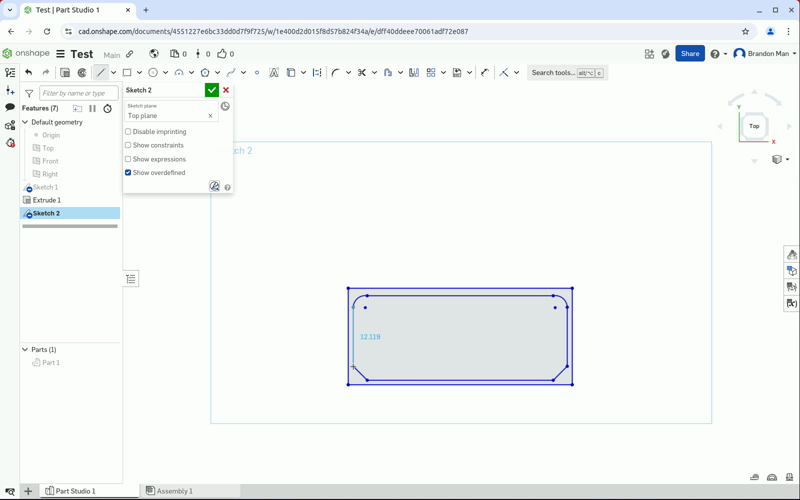
key(esc)
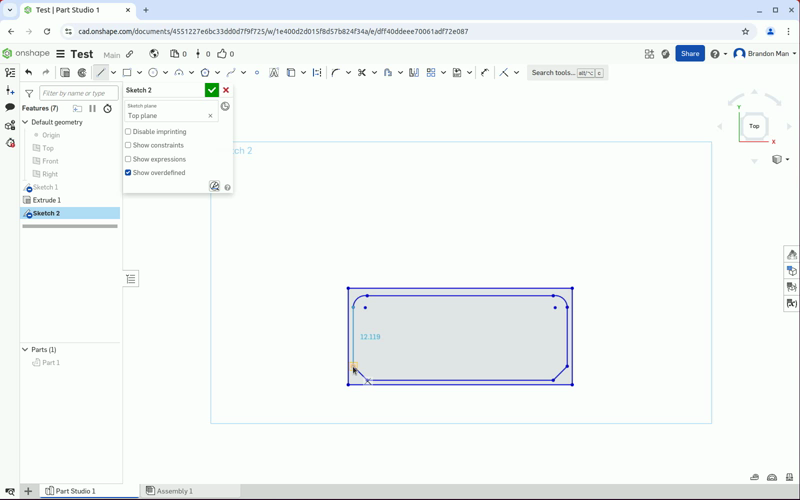
mouse_move(360, 291)
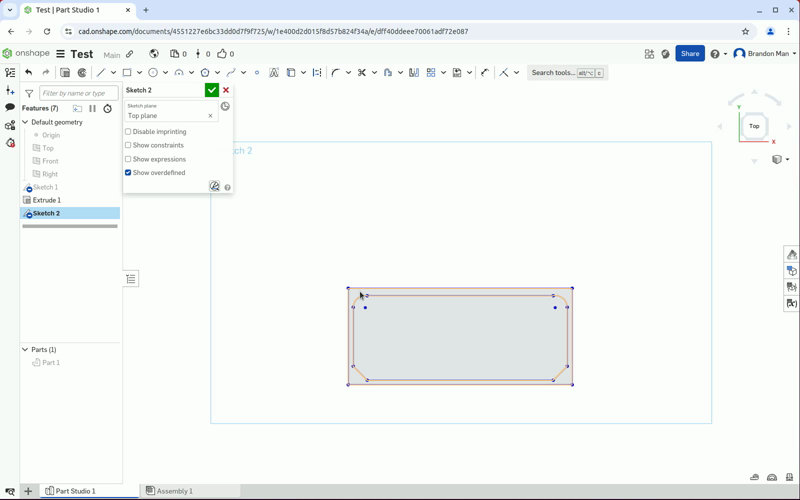
click(360, 291)
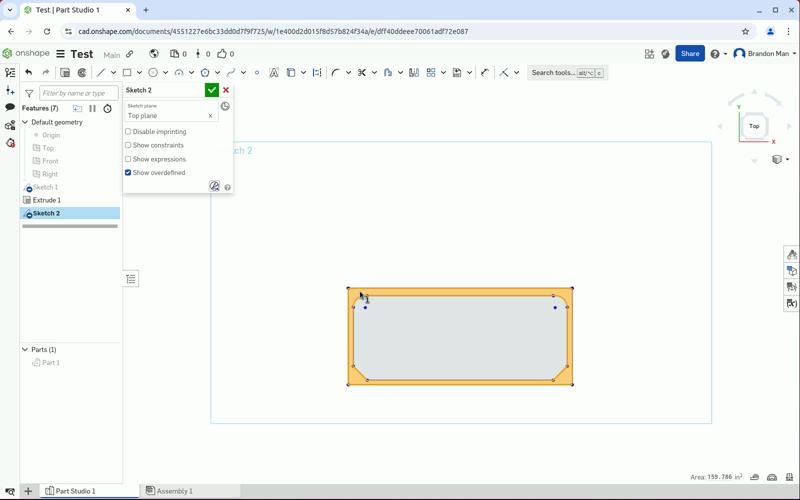
mouse_move(73, 352)
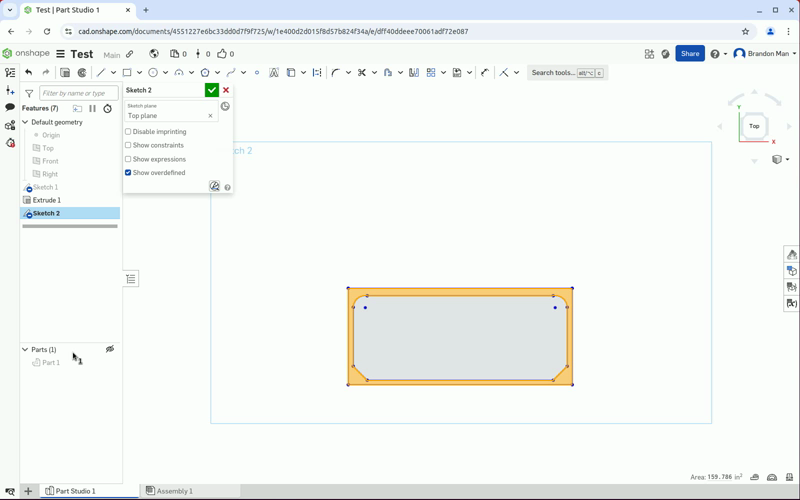
key(shift+y)
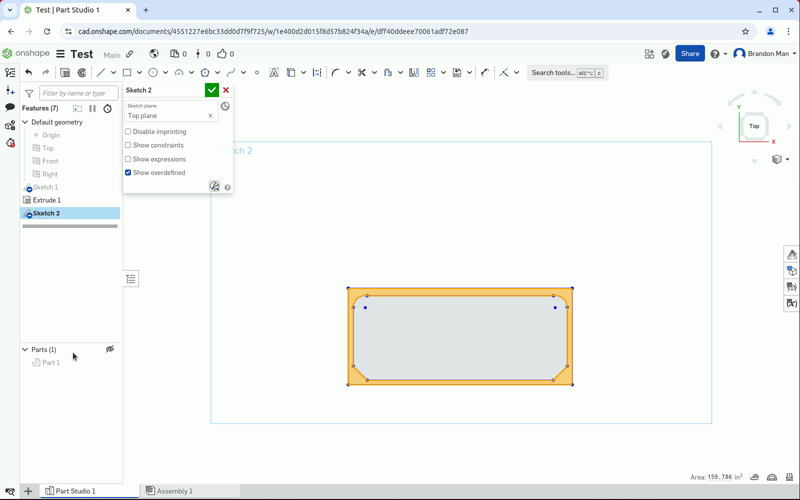
key(shift+e)
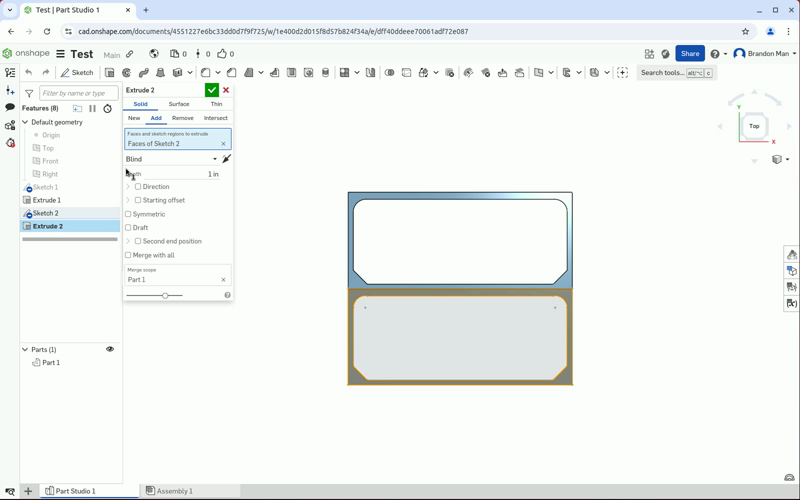
mouse_move(143, 106)
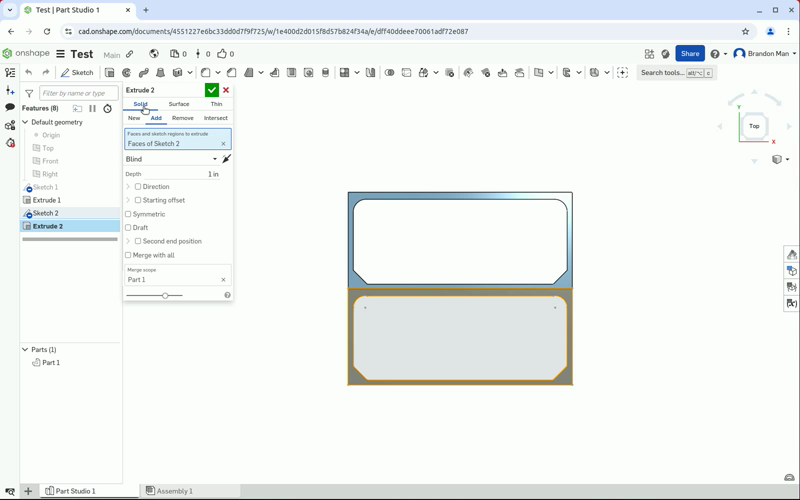
click(143, 106)
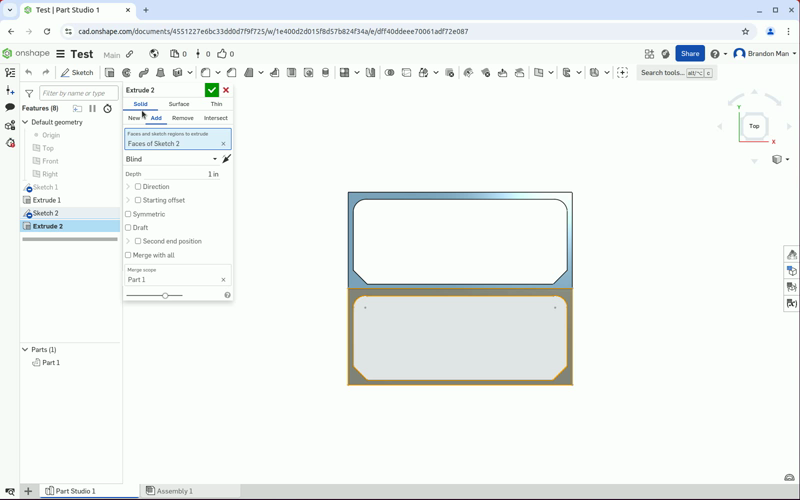
mouse_move(137, 120)
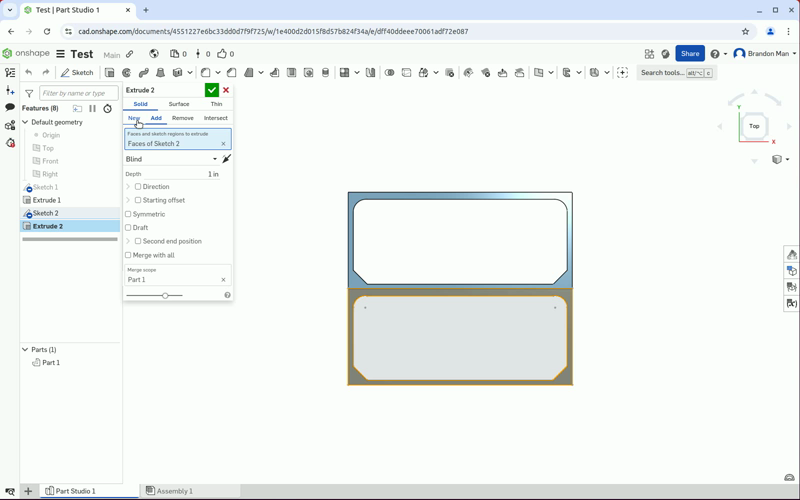
click(137, 120)
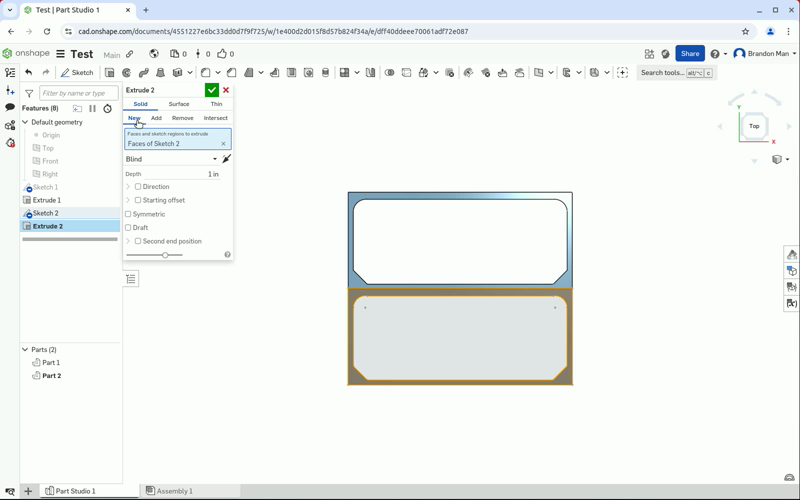
key(tab, 4)
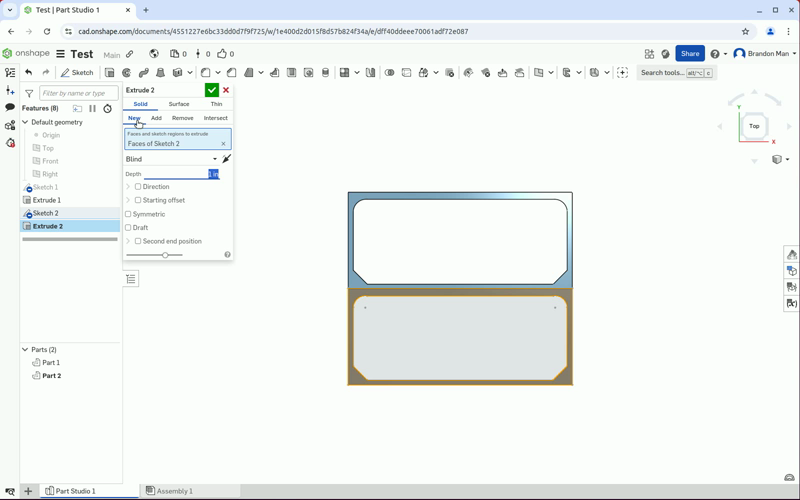
text(18.775)
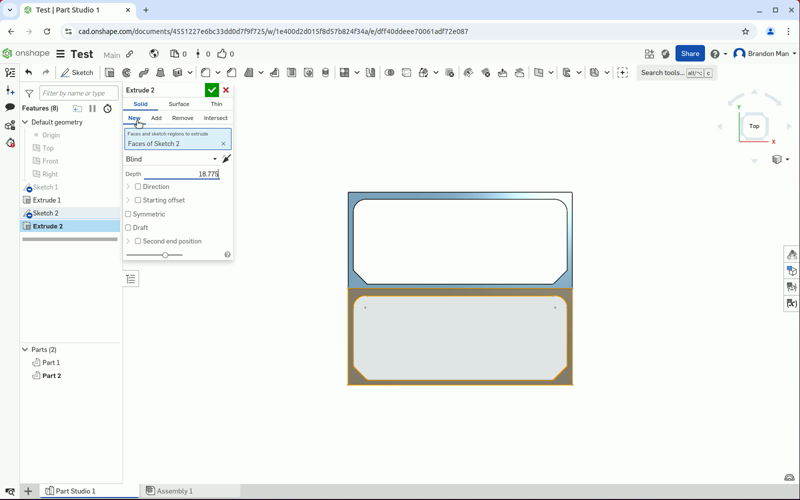
key(enter)
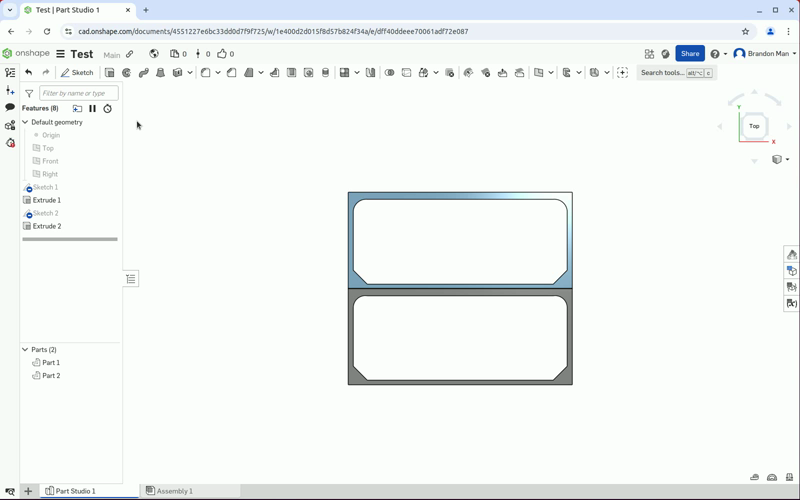
key(shift+h)
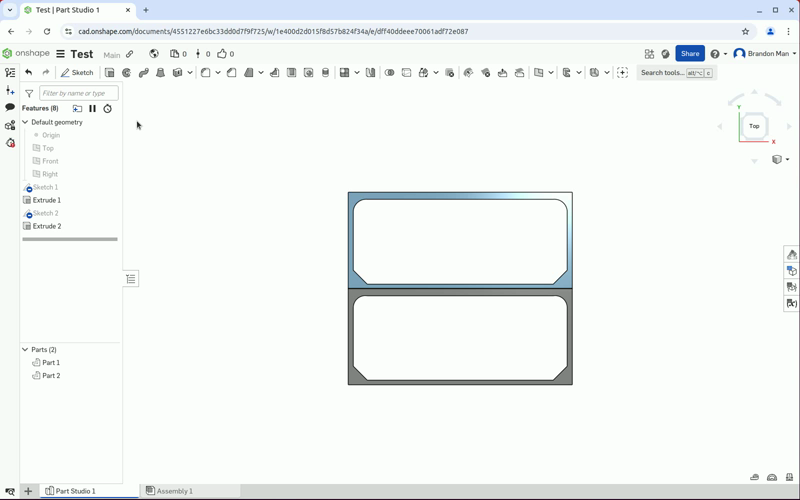
key(shift+h)
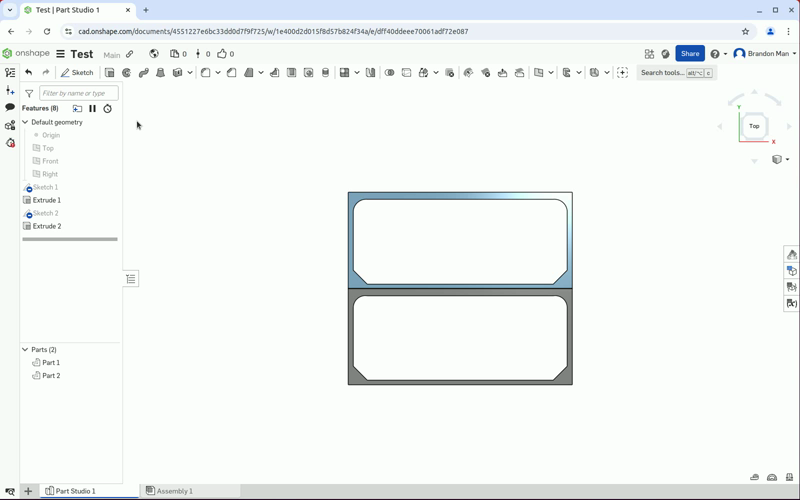
mouse_move(73, 189)
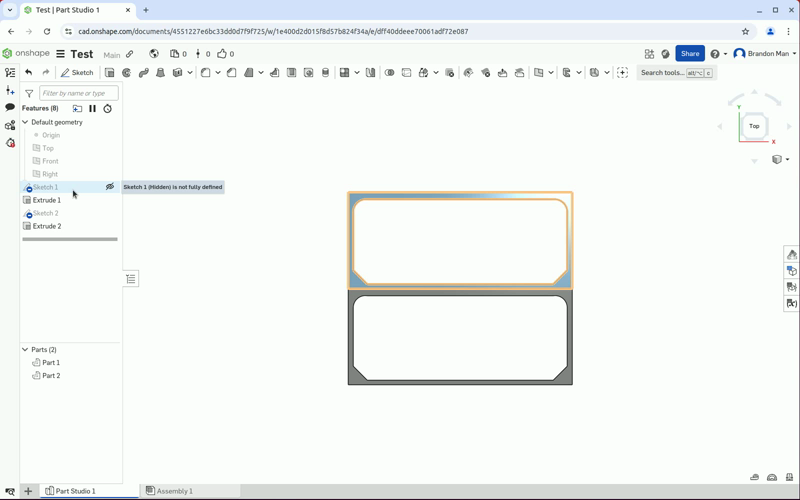
click(73, 189)
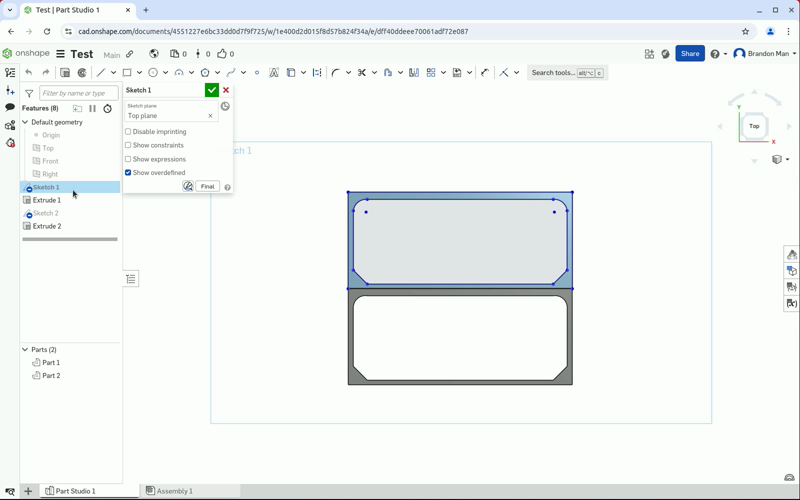
mouse_move(229, 92)
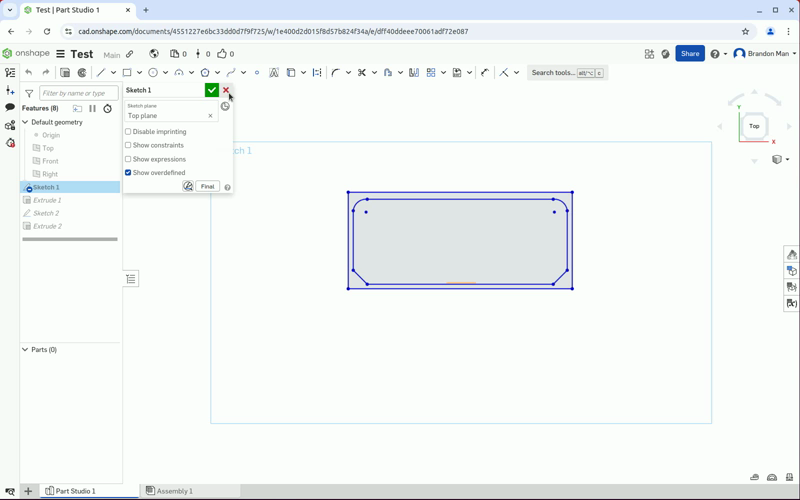
click(229, 92)
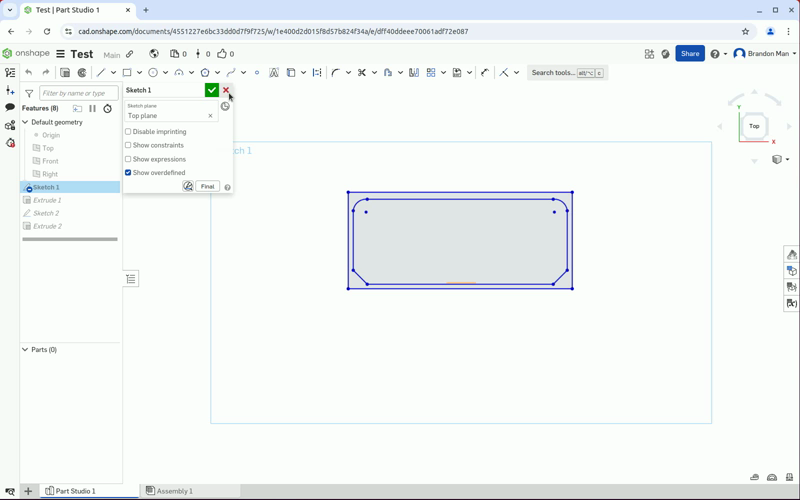
key(shift+s)
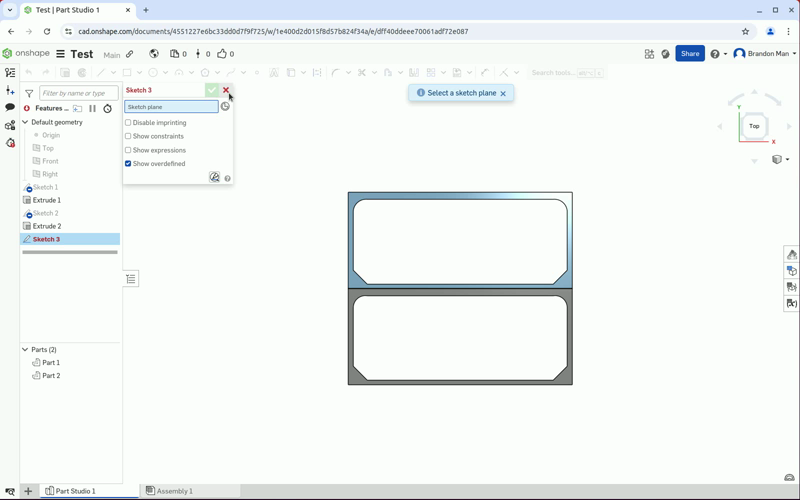
mouse_move(73, 150)
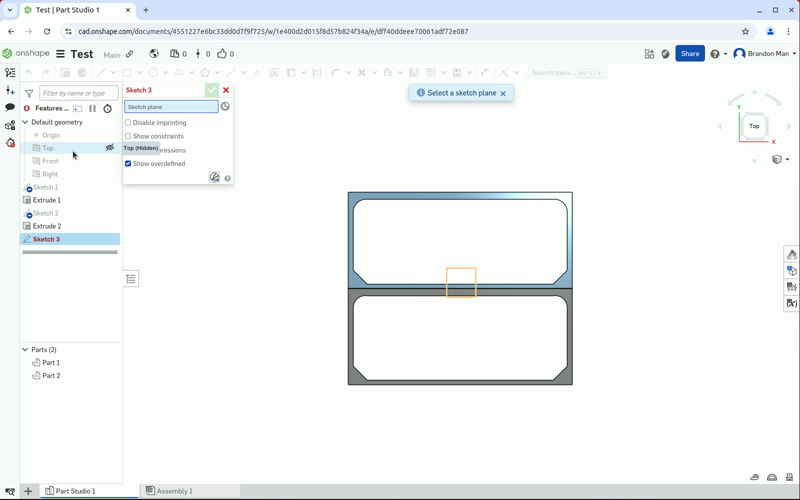
click(73, 150)
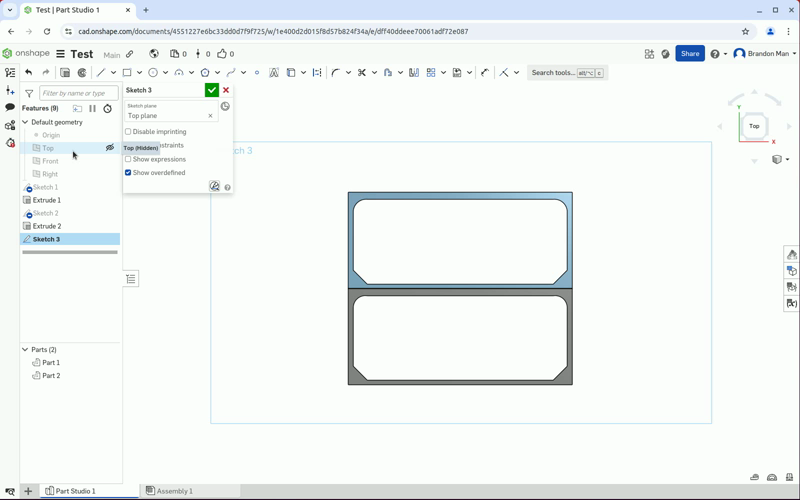
mouse_move(73, 352)
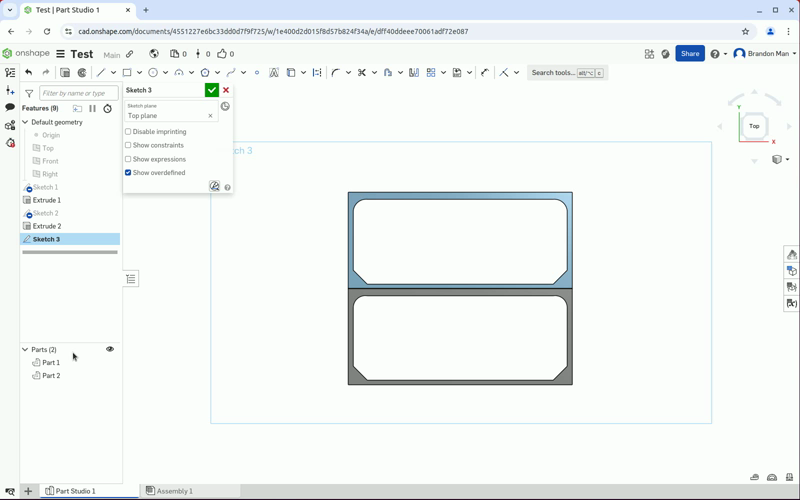
key(y)
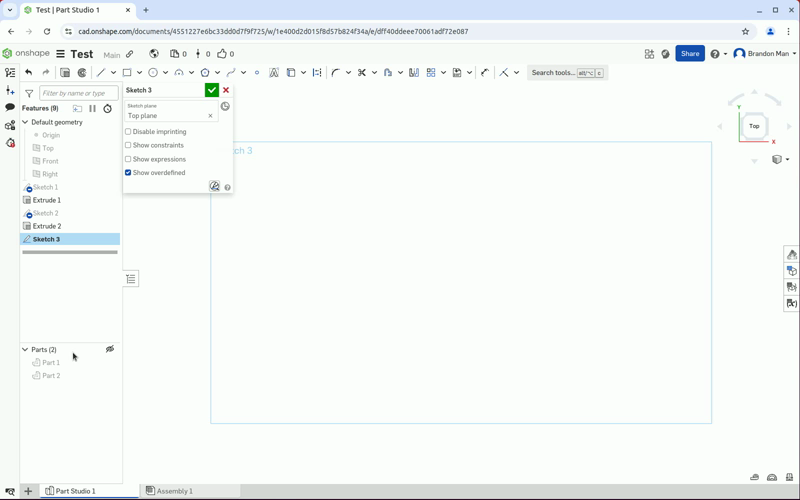
key(l)
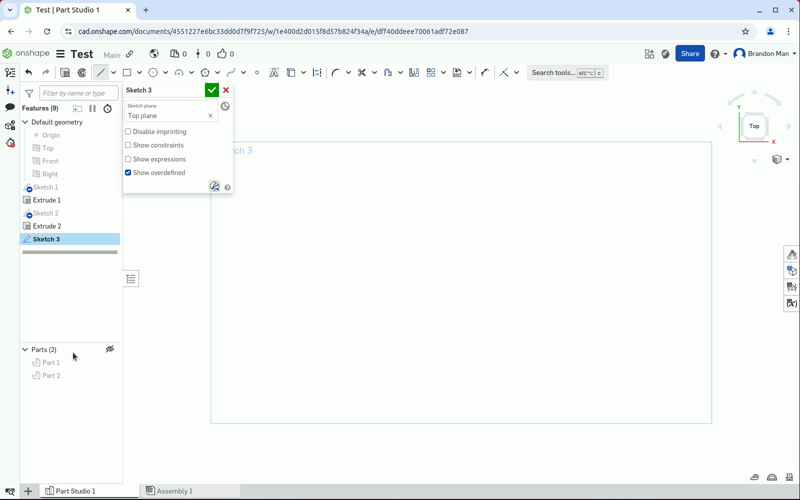
key_down(shift)
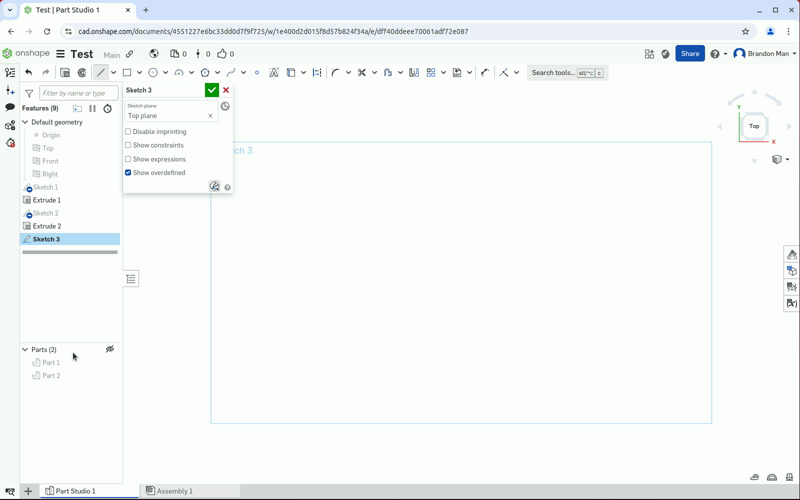
mouse_move(353, 270)
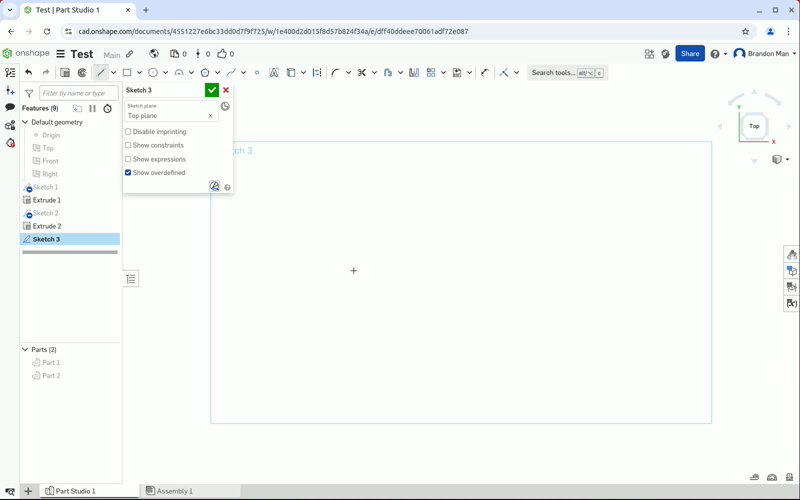
click(353, 270)
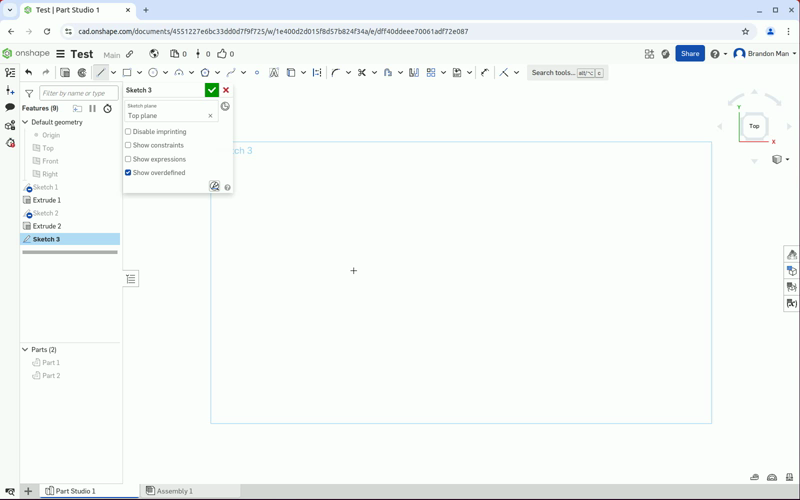
key_up(shift)
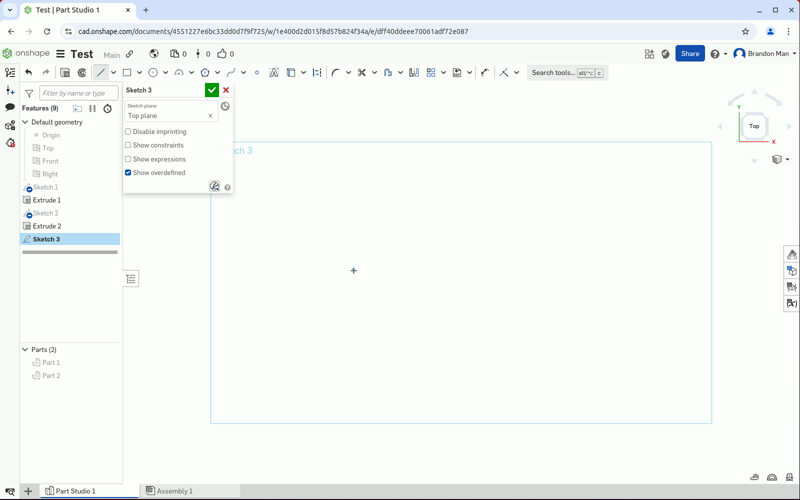
key_down(shift)
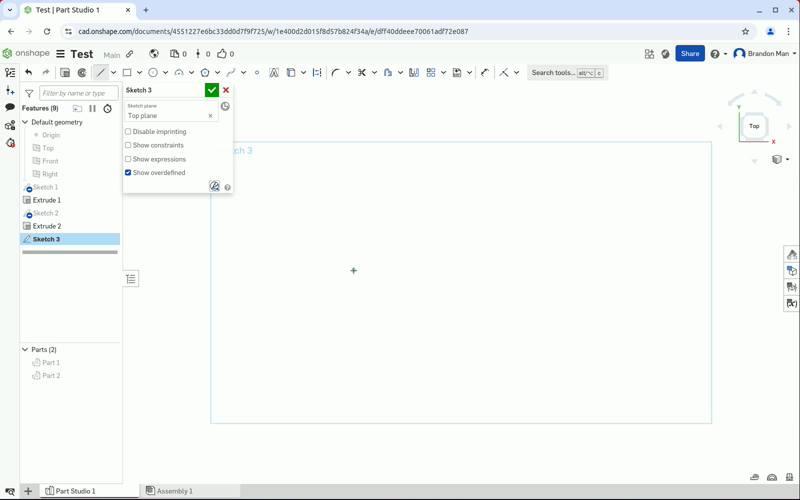
mouse_move(383, 270)
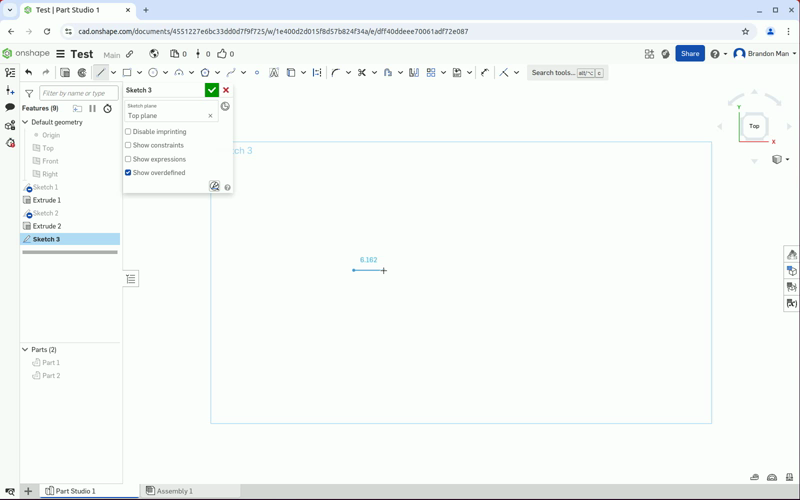
mouse_move(367, 283)
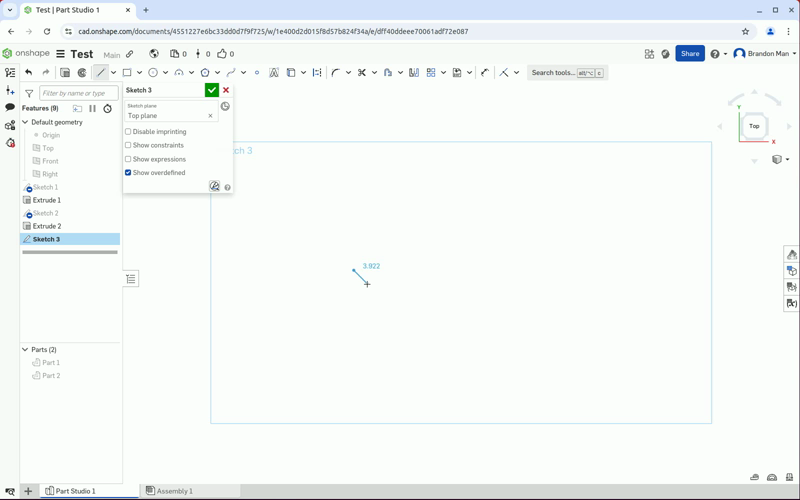
click(367, 283)
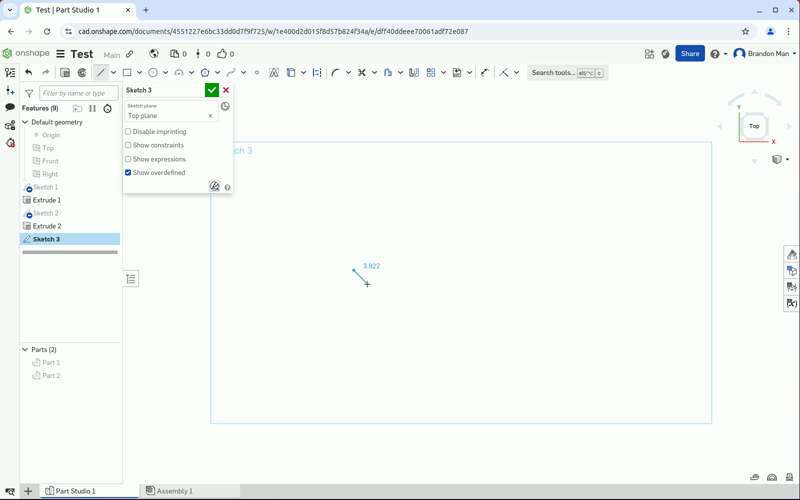
key_up(shift)
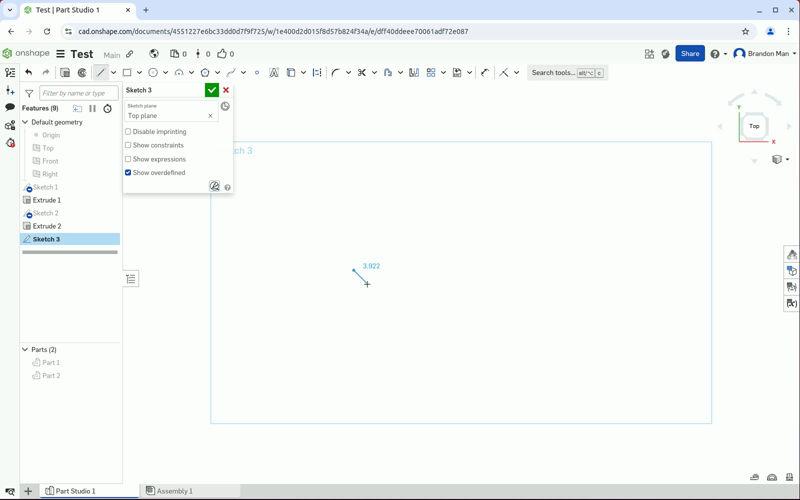
key_down(shift)
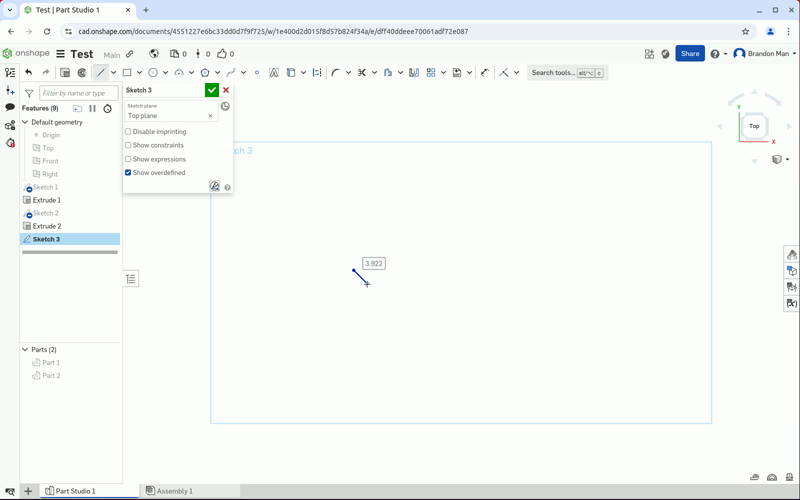
mouse_move(552, 283)
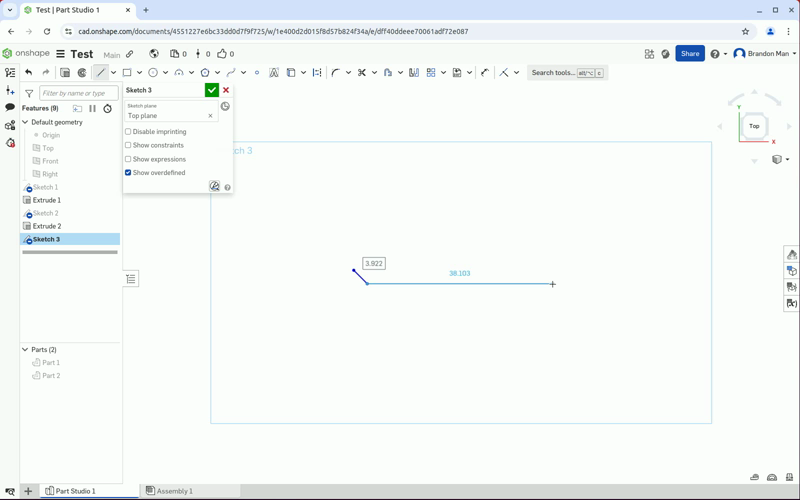
click(552, 283)
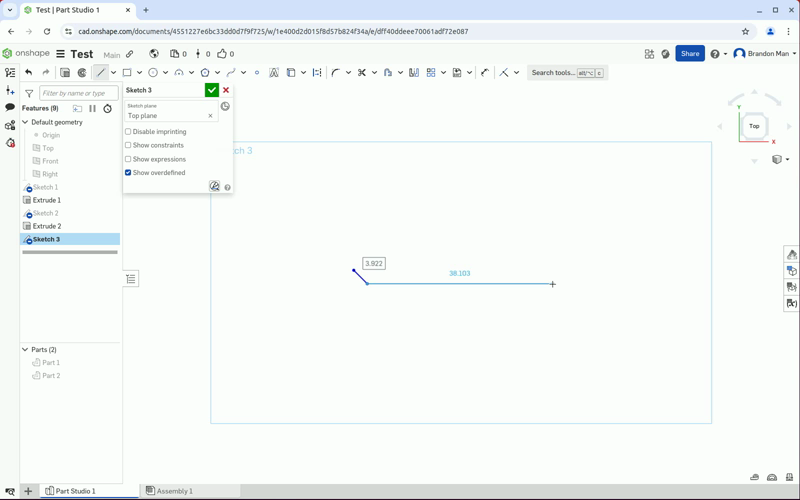
key_up(shift)
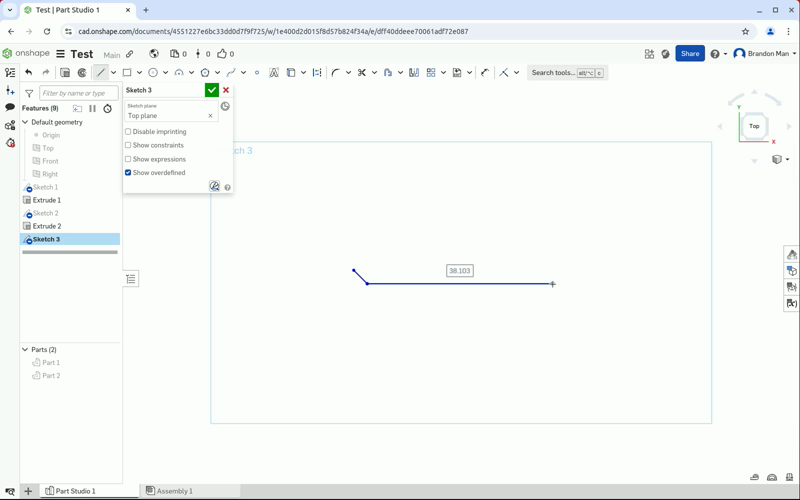
key_down(shift)
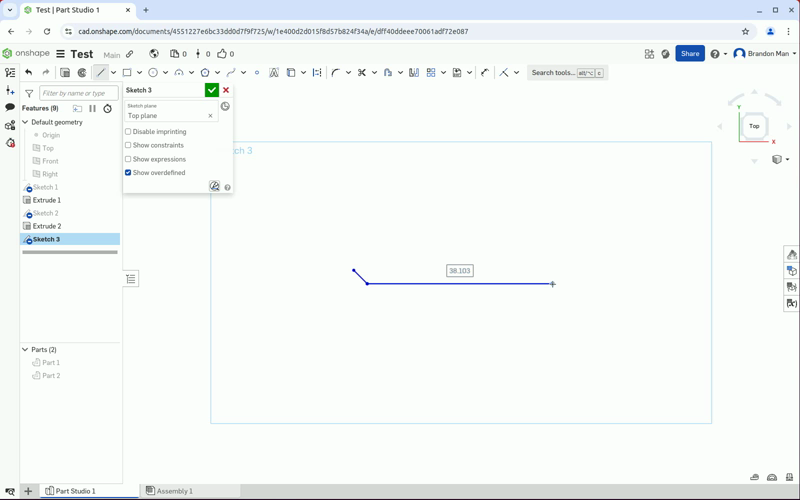
mouse_move(582, 283)
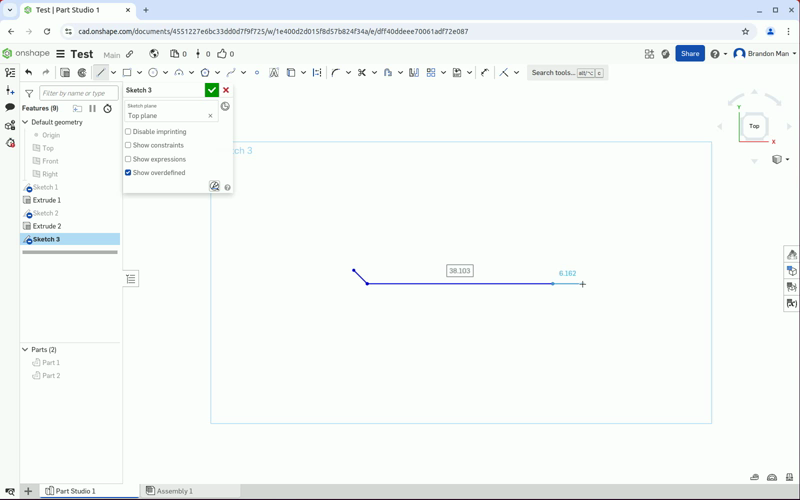
mouse_move(566, 270)
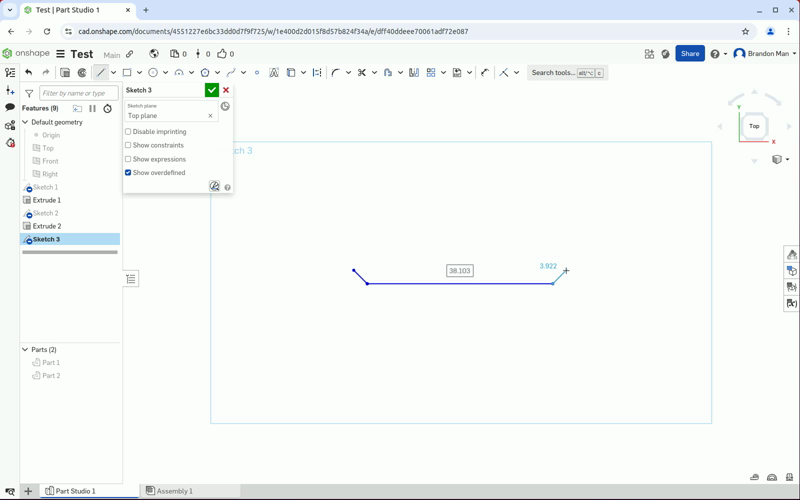
click(566, 270)
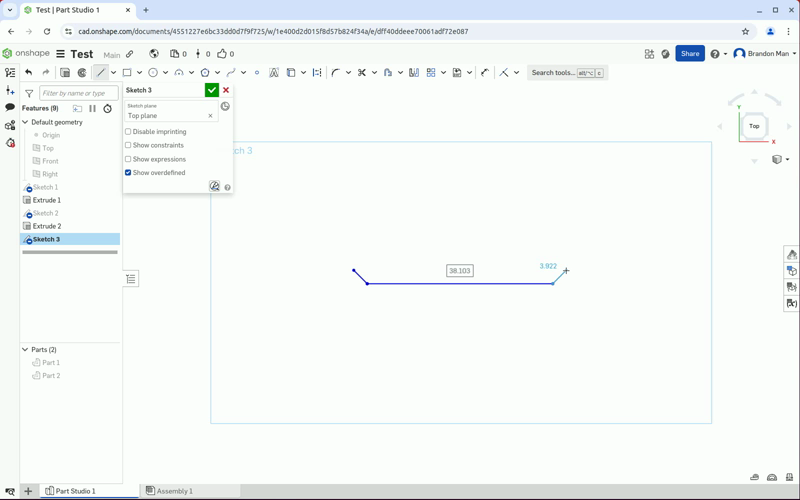
key_up(shift)
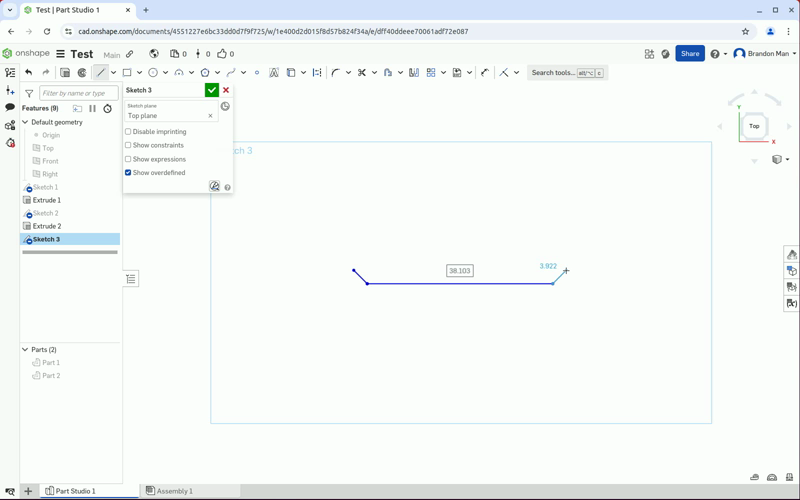
key_down(shift)
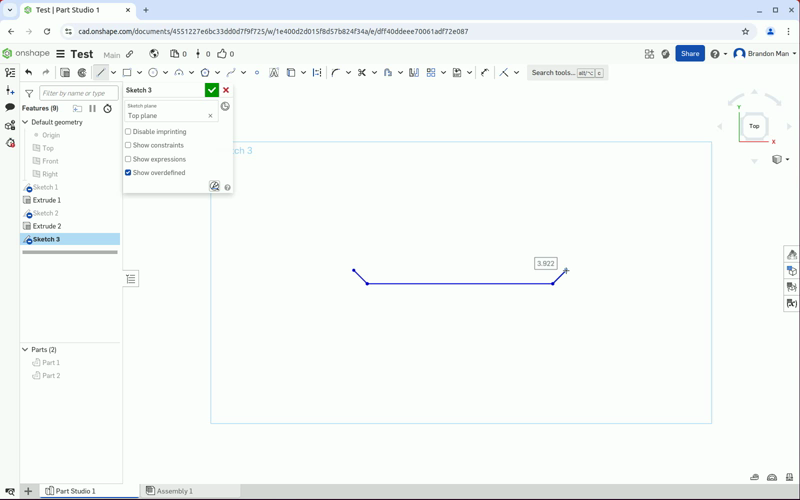
mouse_move(589, 270)
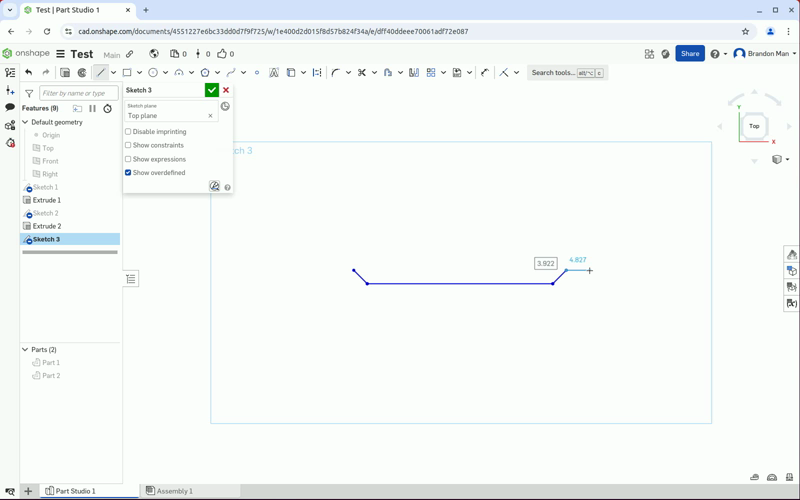
mouse_move(566, 211)
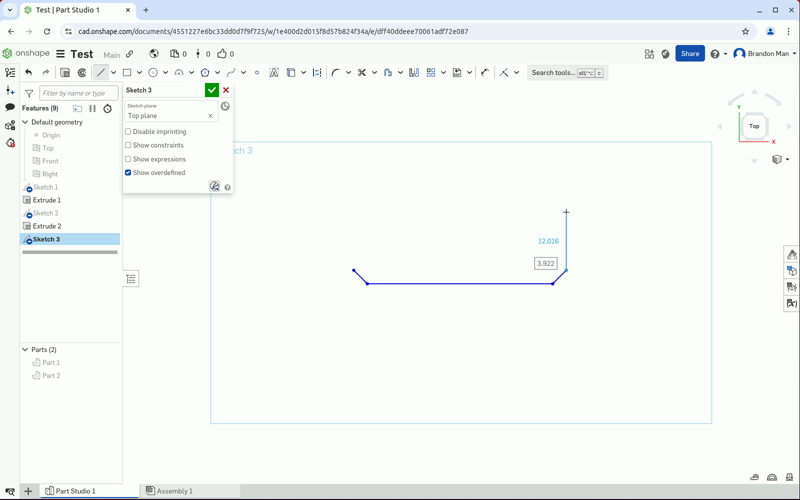
click(566, 211)
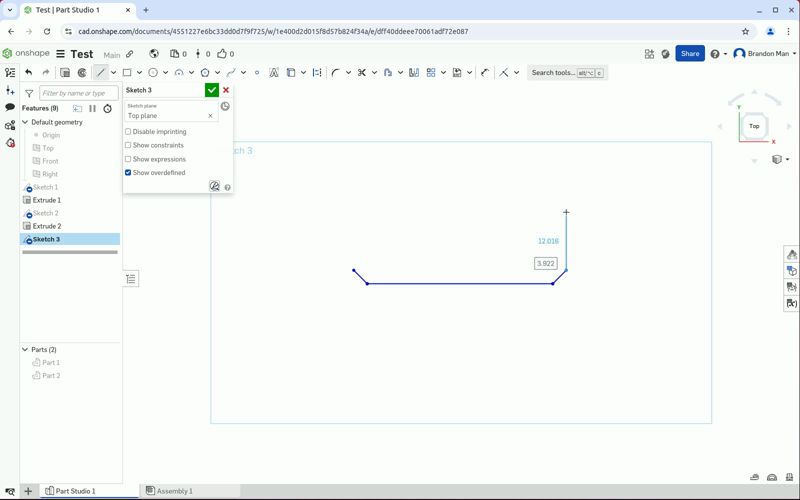
key_up(shift)
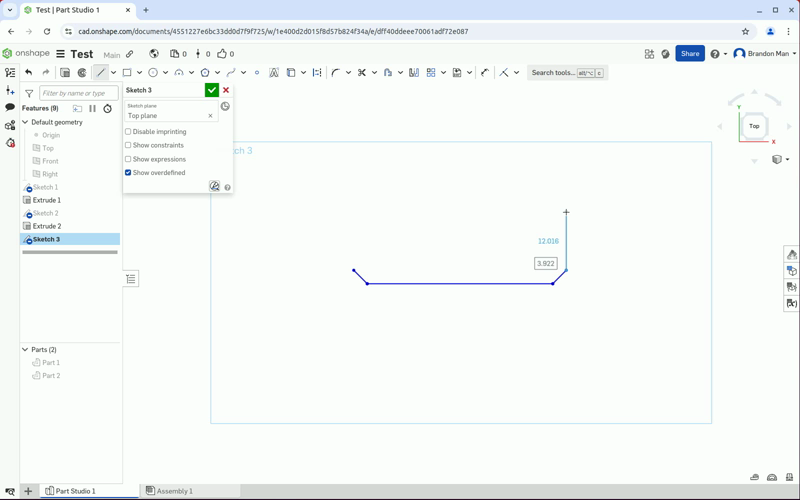
key(esc)
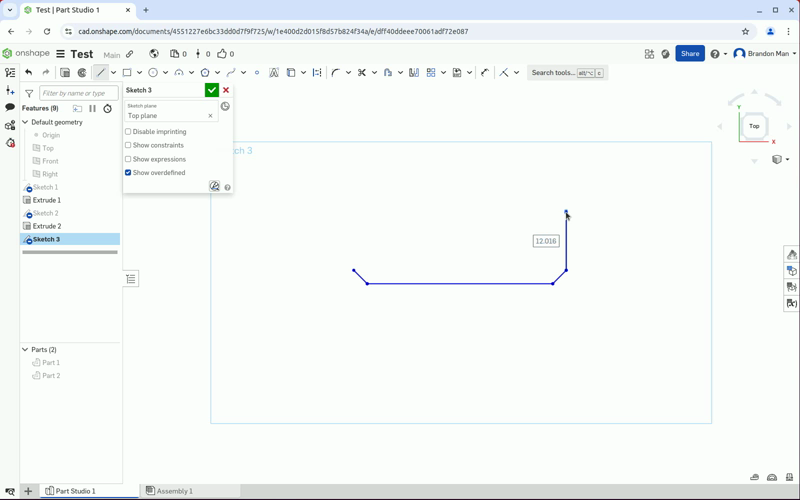
key(a)
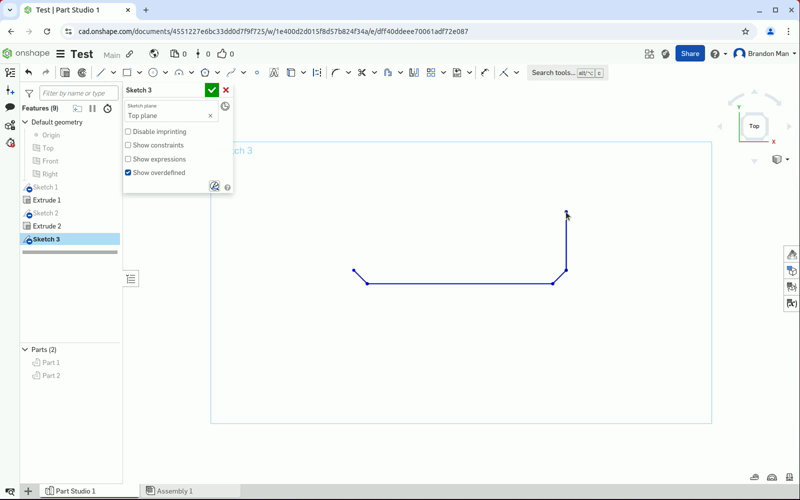
mouse_move(566, 211)
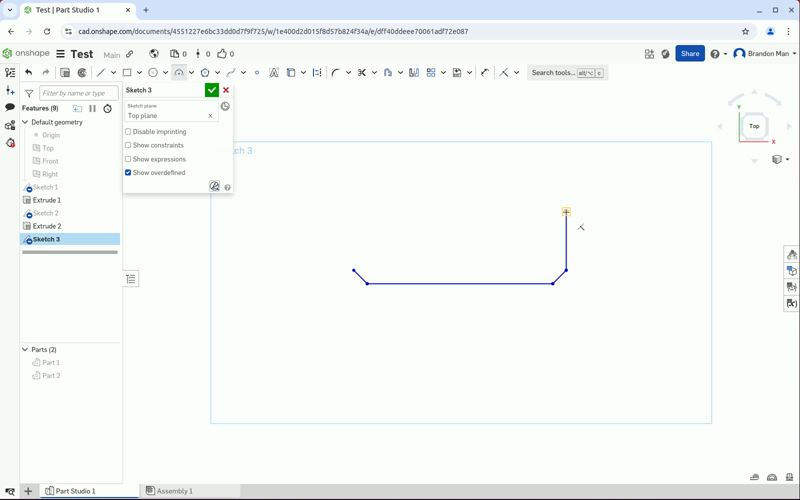
click(566, 211)
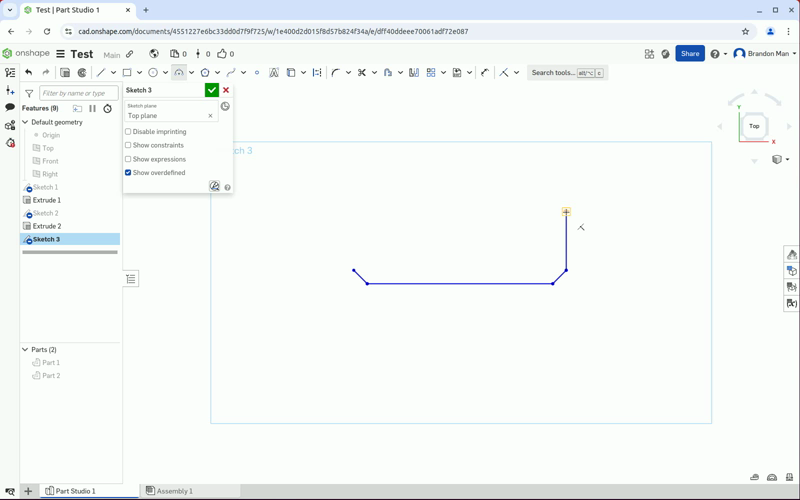
key_down(shift)
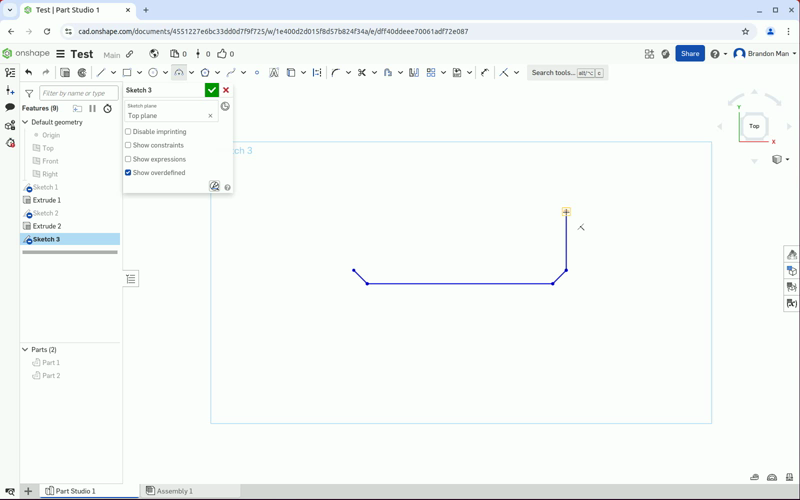
mouse_move(552, 198)
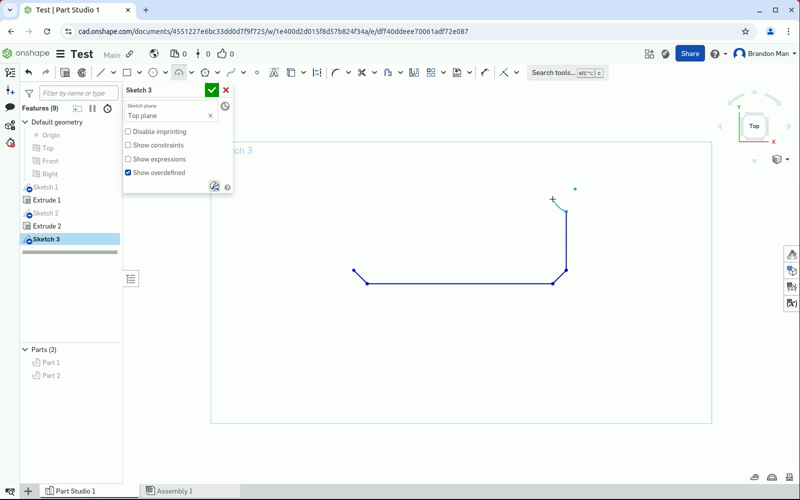
click(552, 198)
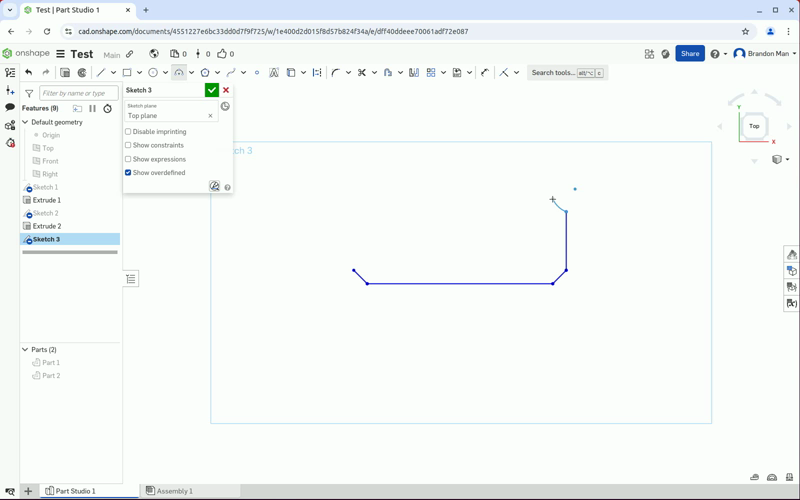
mouse_move(562, 202)
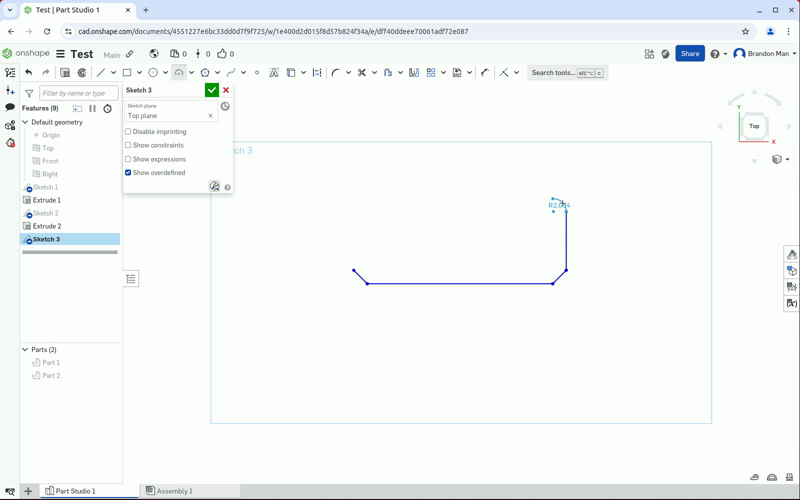
click(562, 202)
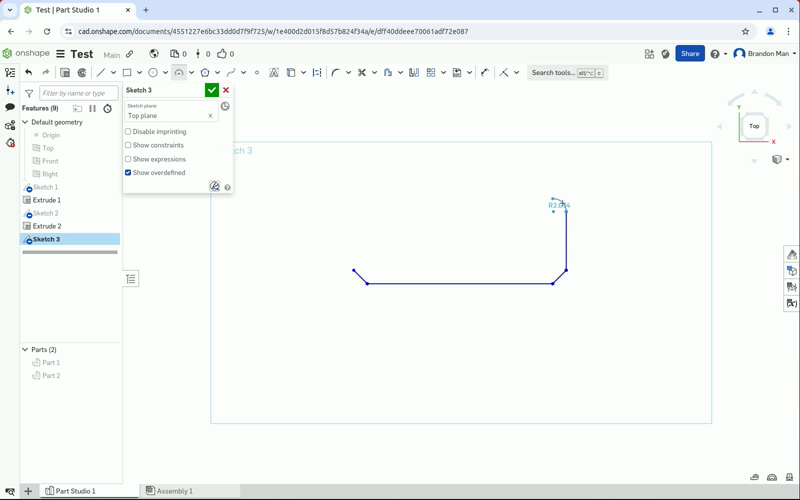
key_up(shift)
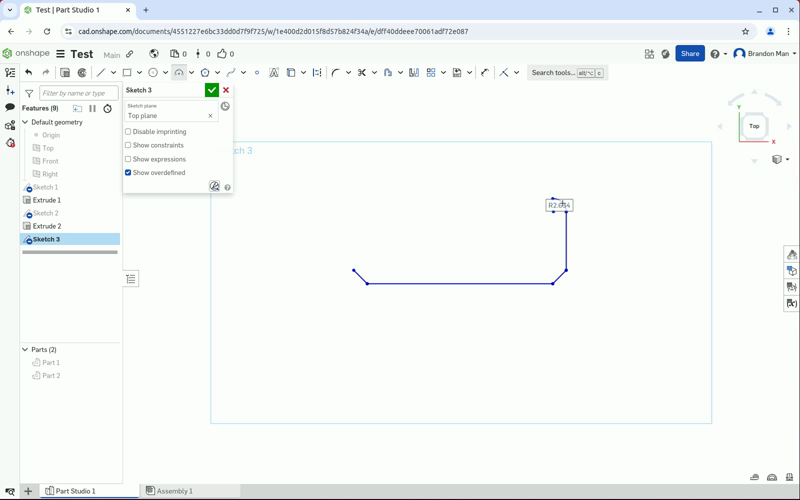
key(esc)
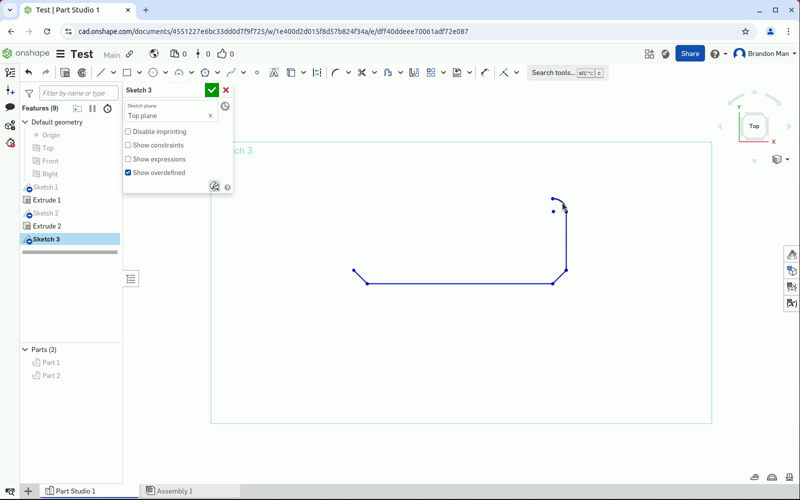
key(l)
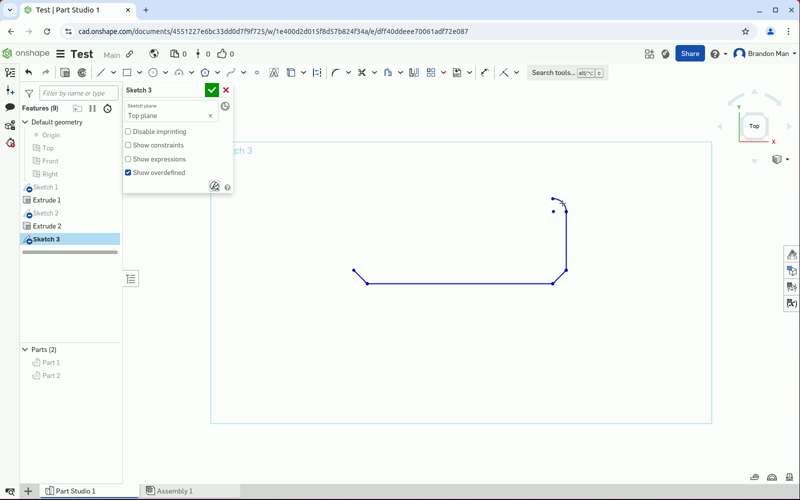
mouse_move(552, 198)
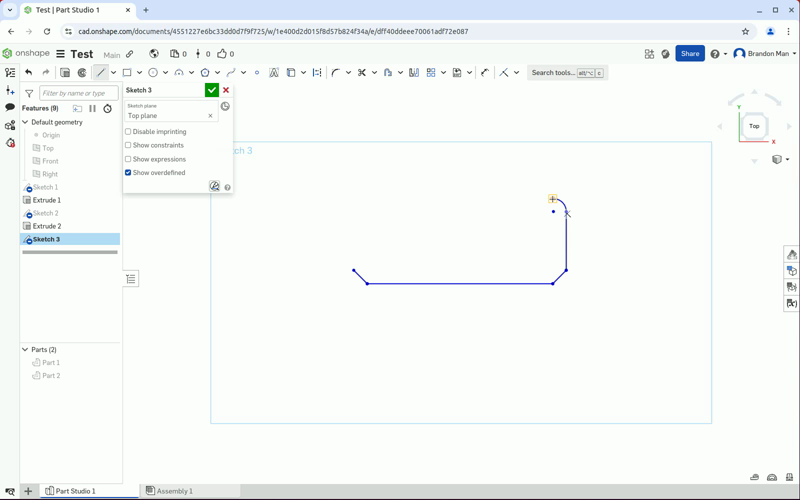
click(552, 198)
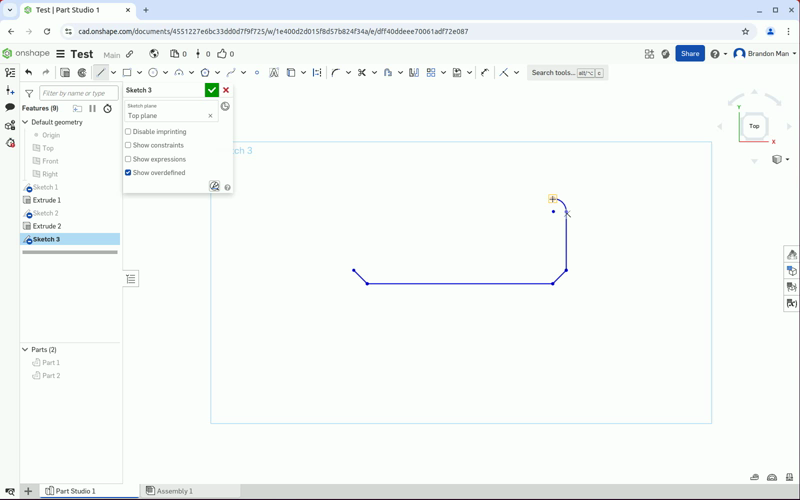
key_down(shift)
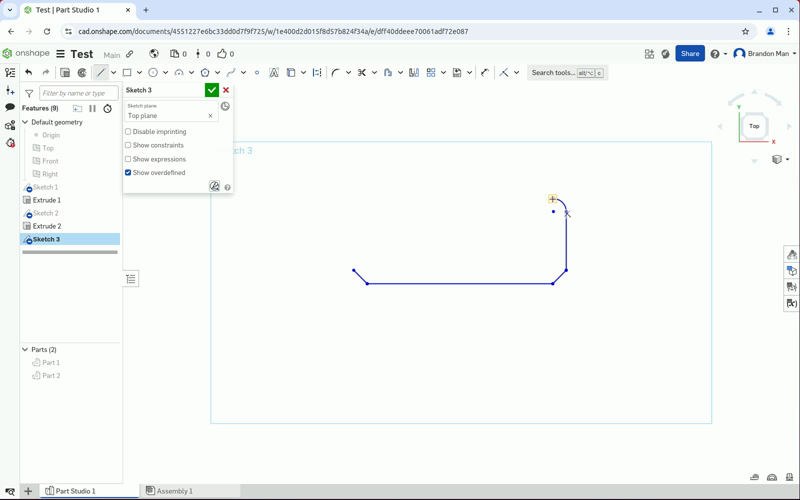
mouse_move(367, 198)
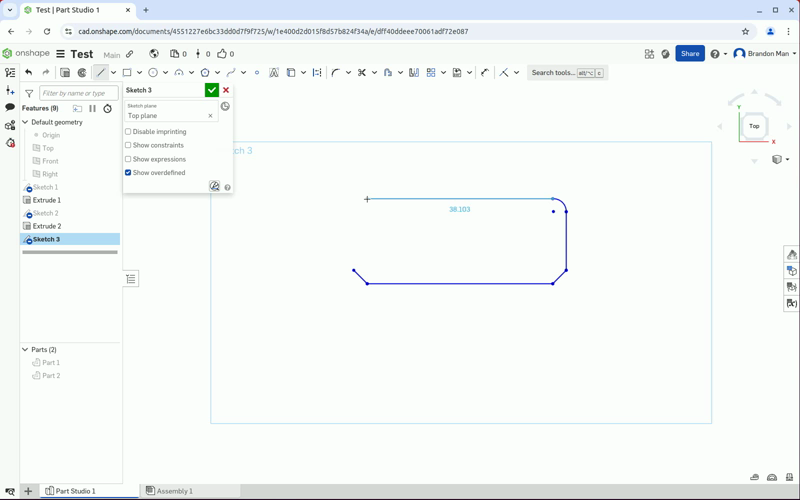
click(367, 198)
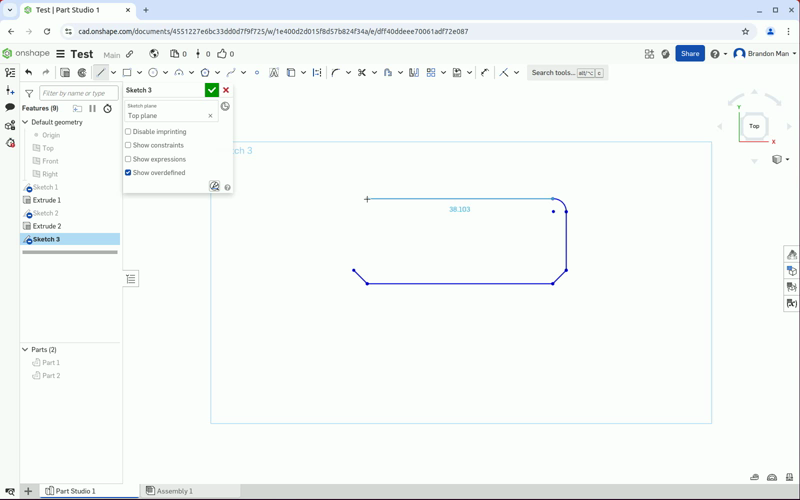
key_up(shift)
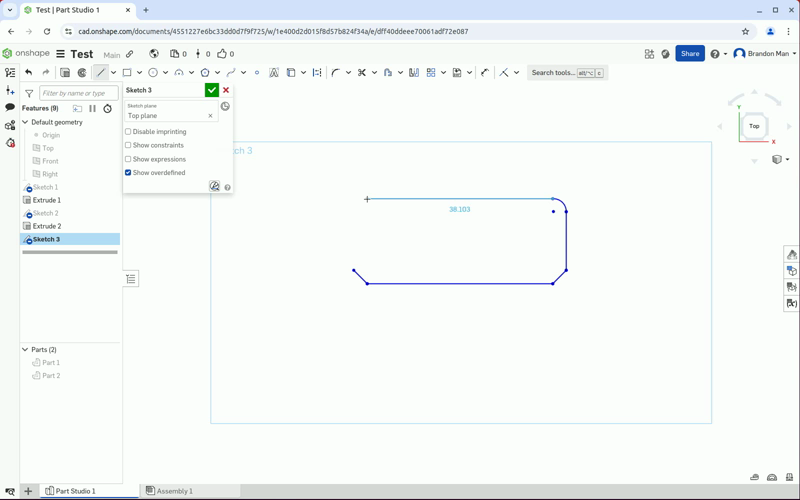
key(esc)
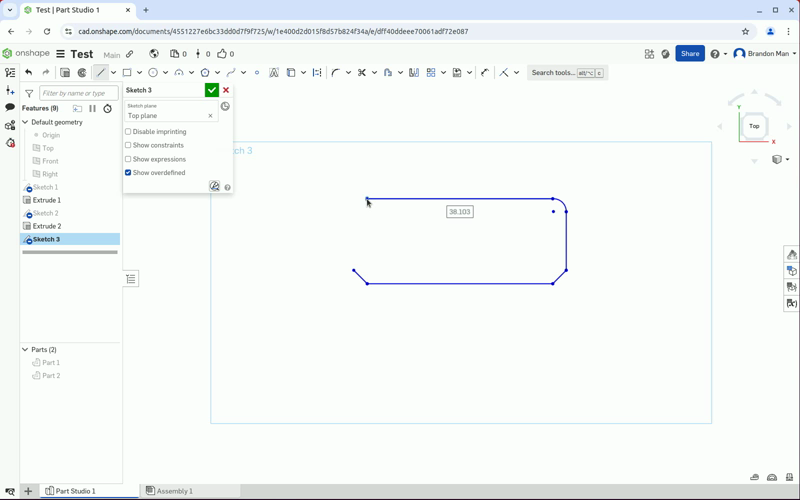
key(a)
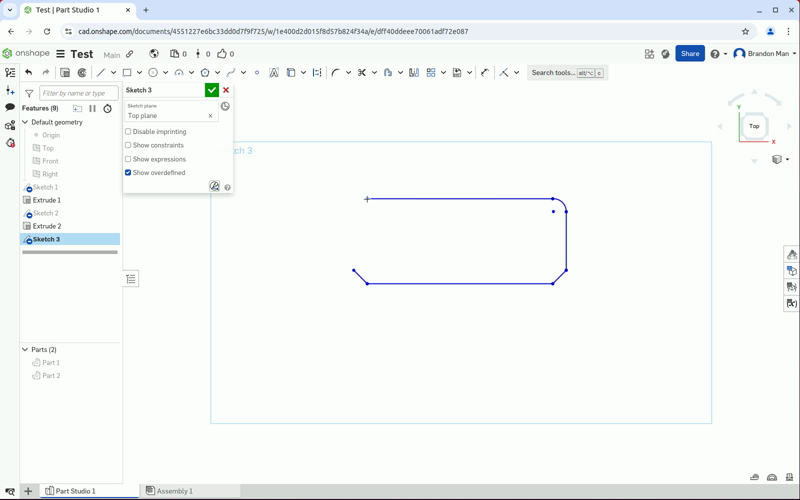
mouse_move(367, 198)
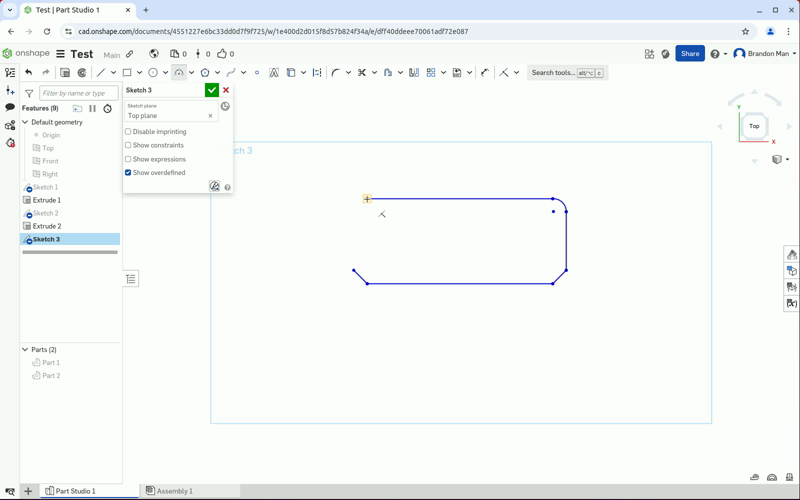
click(367, 198)
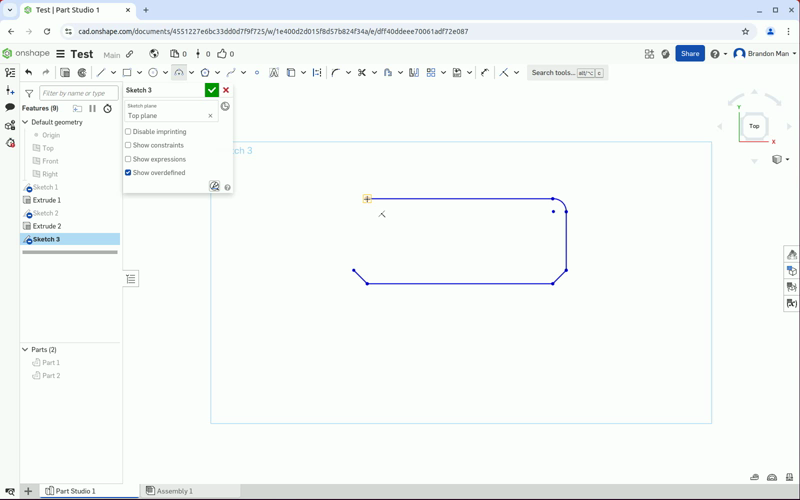
key_down(shift)
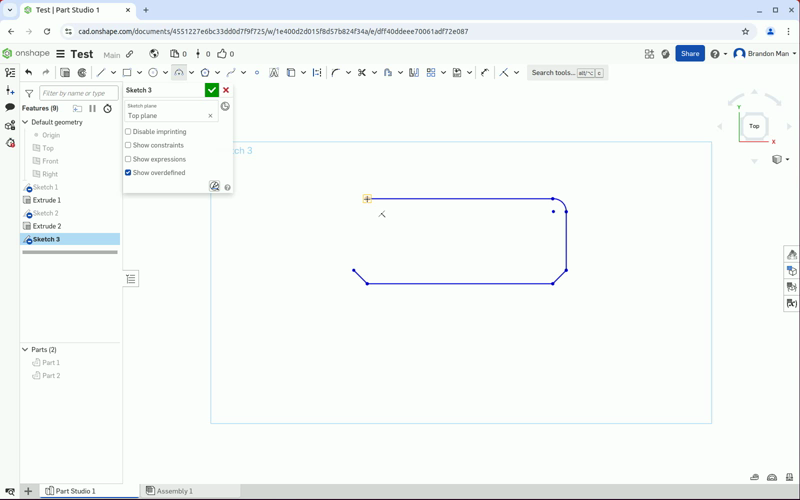
mouse_move(353, 211)
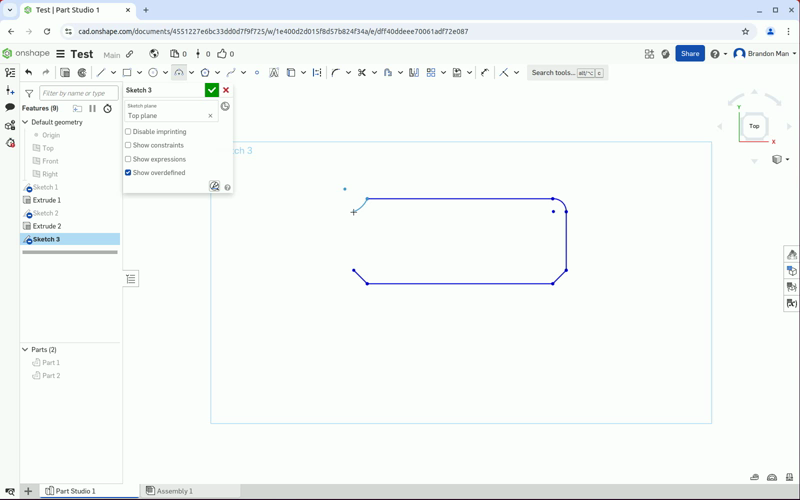
click(353, 211)
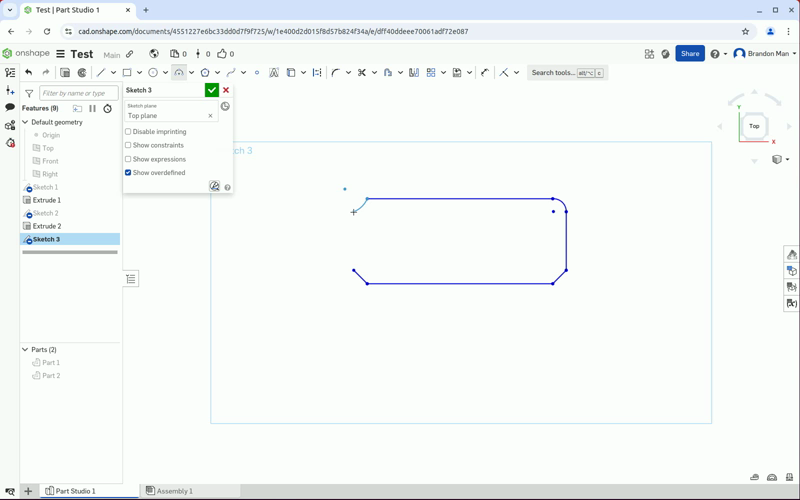
mouse_move(358, 202)
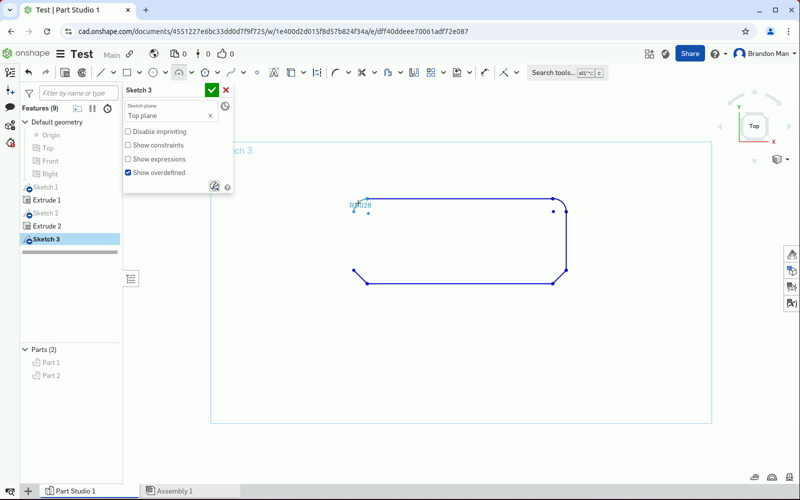
click(358, 202)
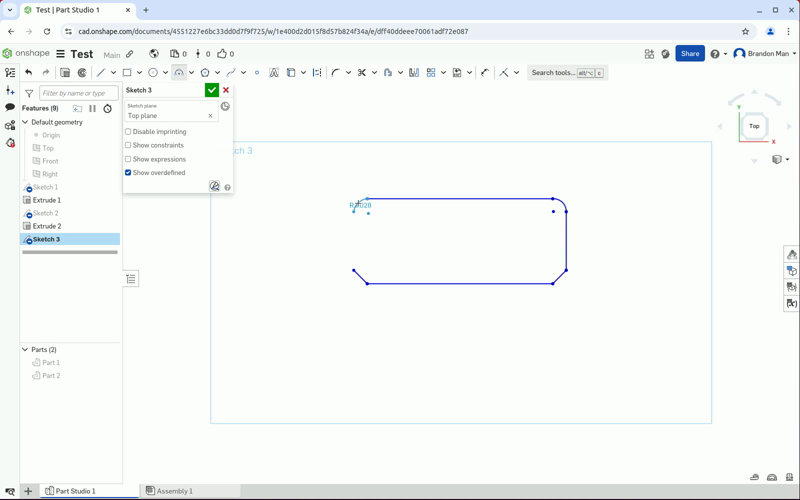
key_up(shift)
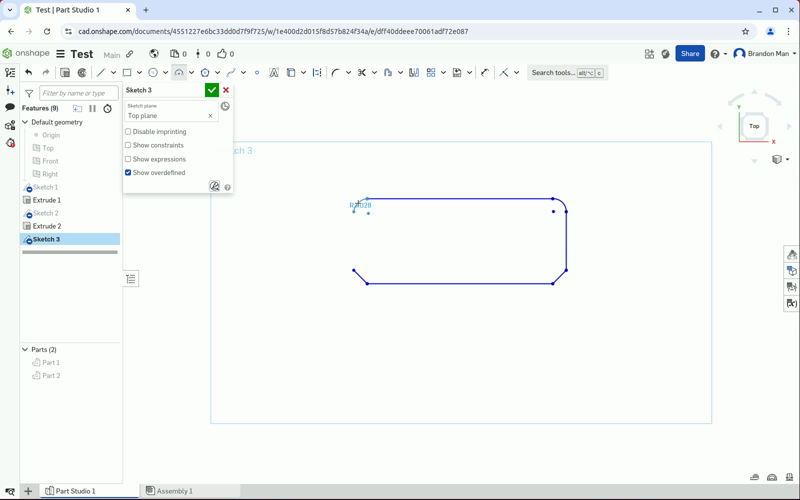
key(esc)
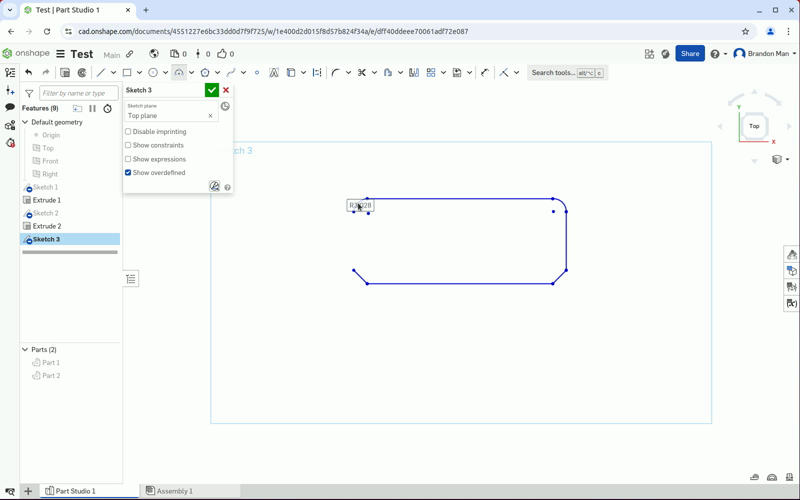
key(l)
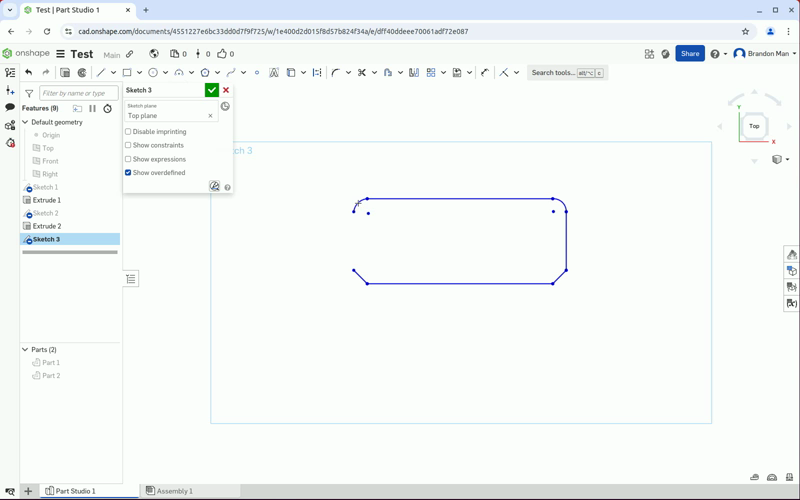
mouse_move(353, 211)
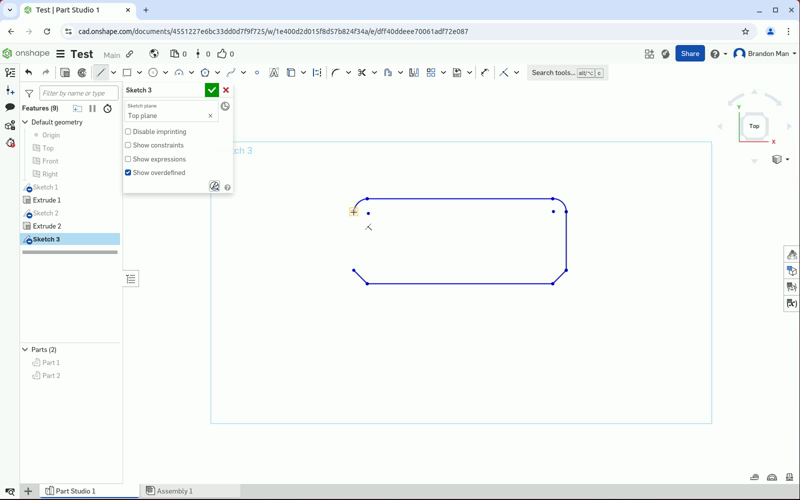
click(353, 211)
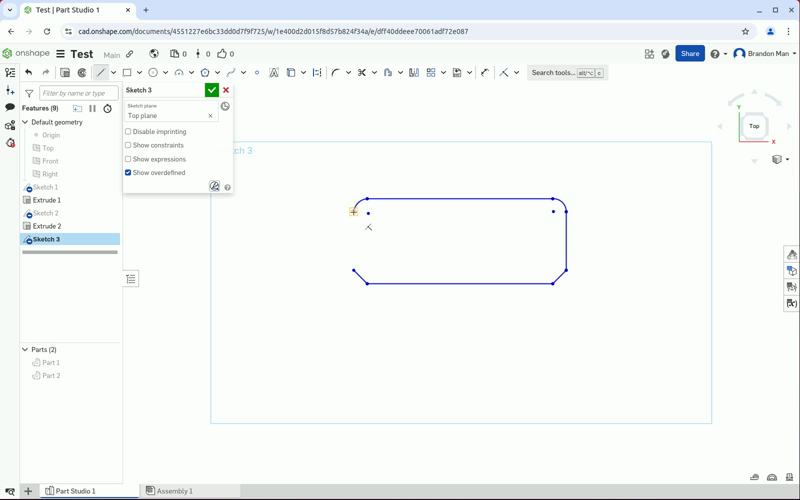
mouse_move(383, 211)
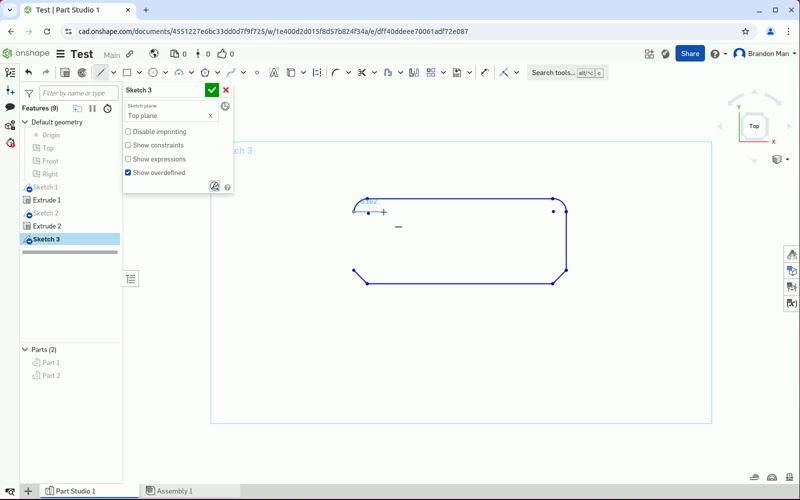
key_down(shift)
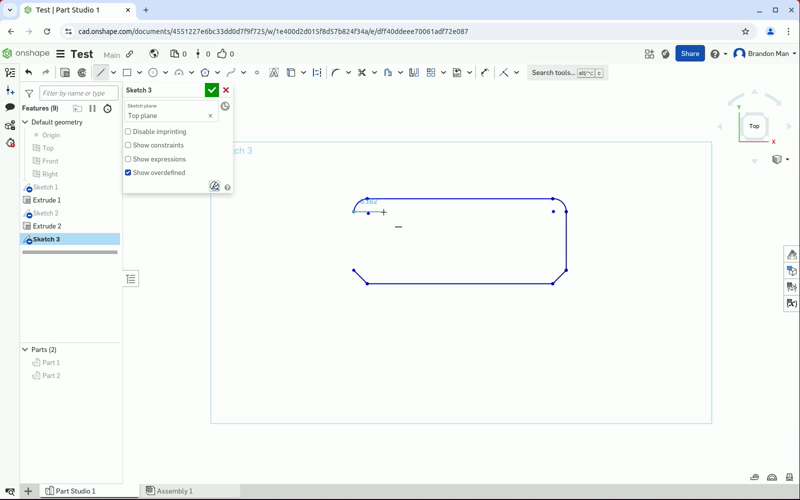
mouse_move(353, 270)
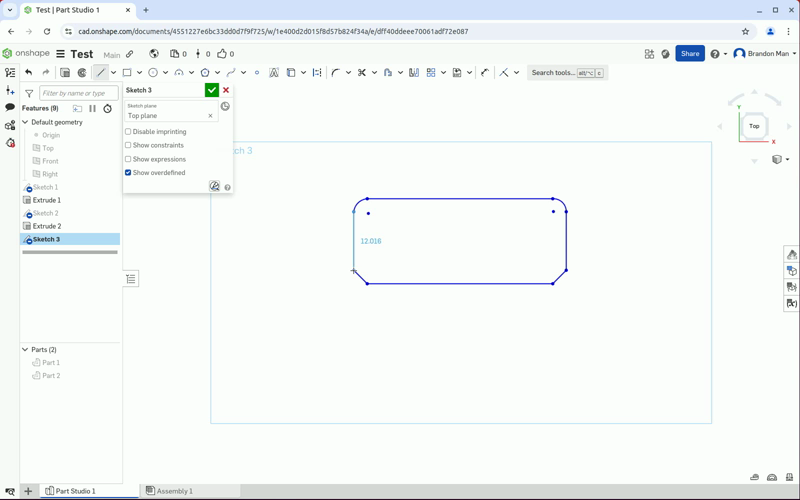
key_up(shift)
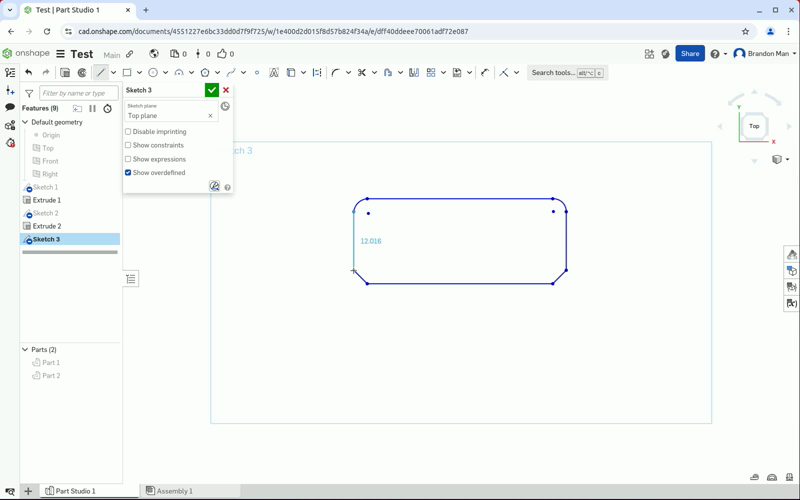
click(353, 270)
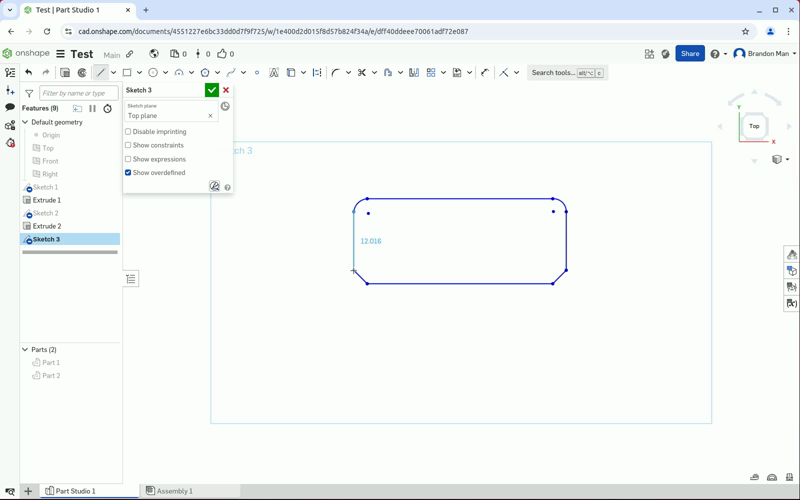
key(esc)
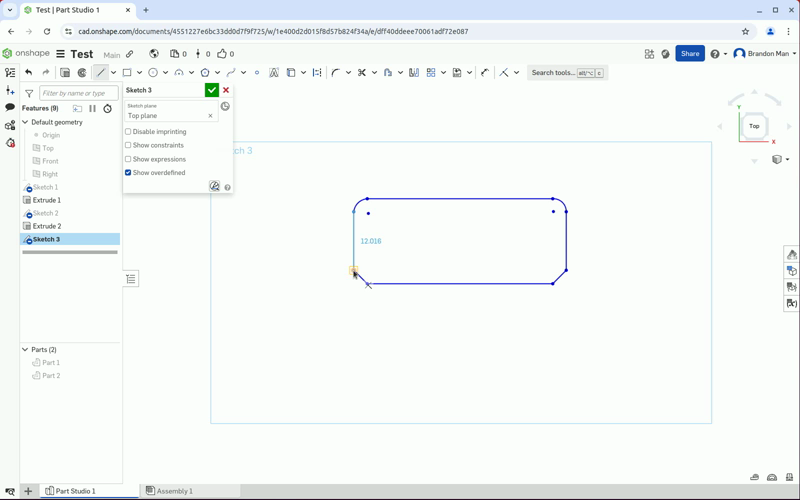
mouse_move(463, 269)
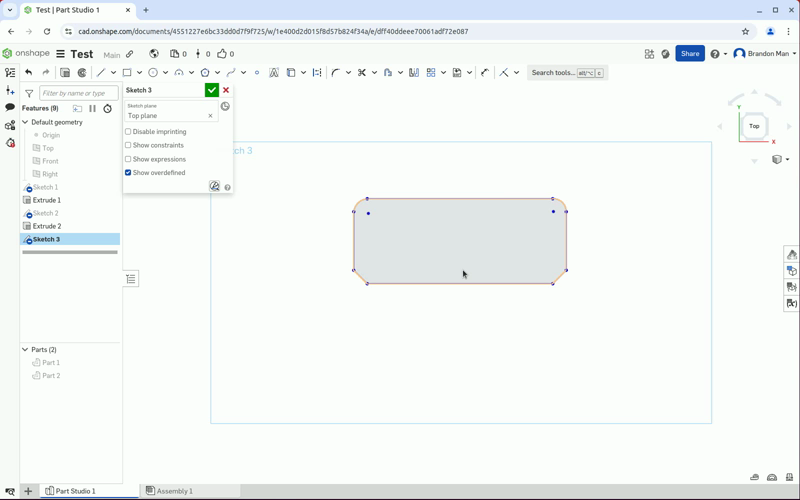
click(463, 269)
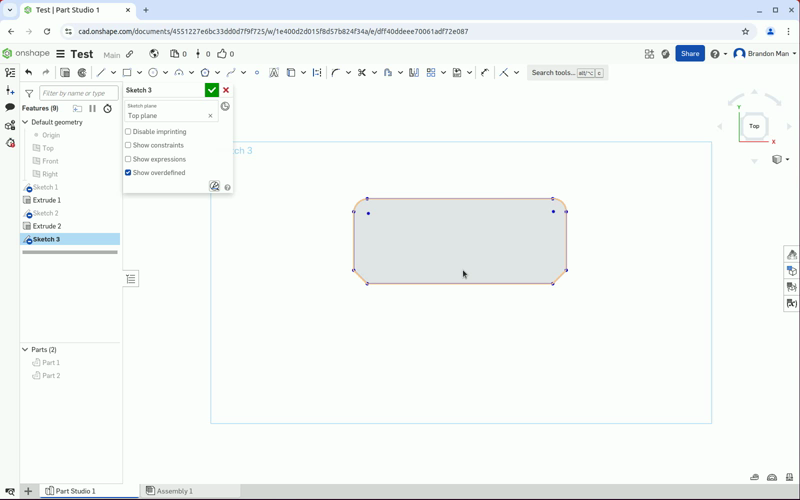
mouse_move(73, 352)
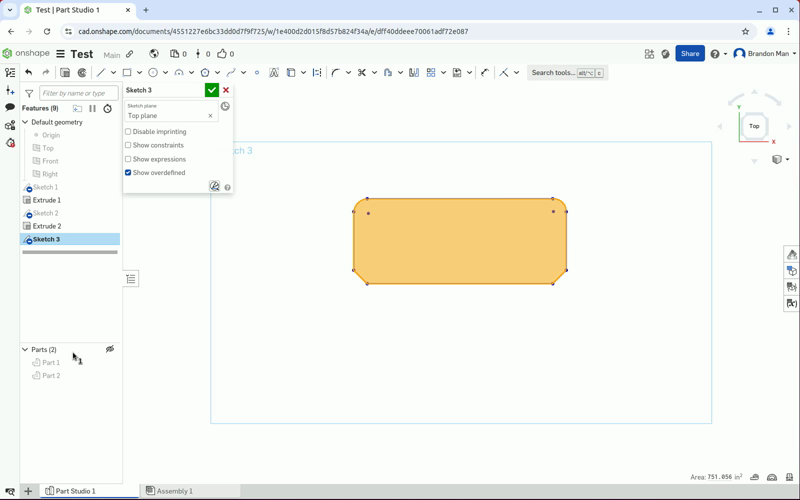
key(shift+y)
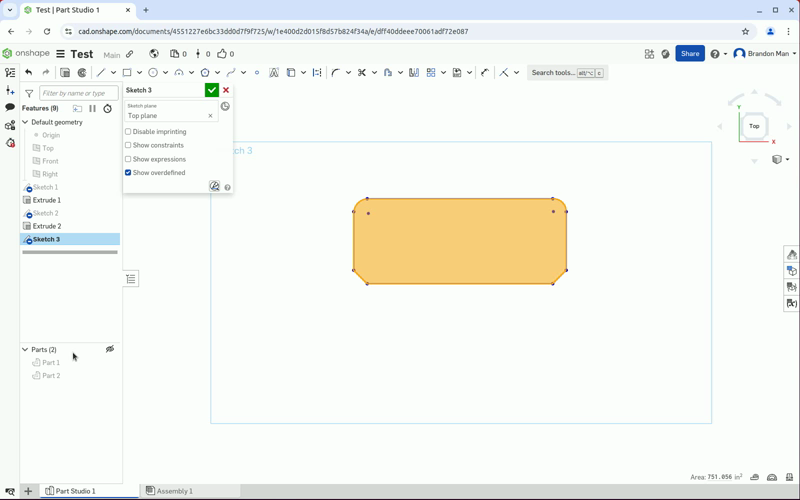
key(shift+e)
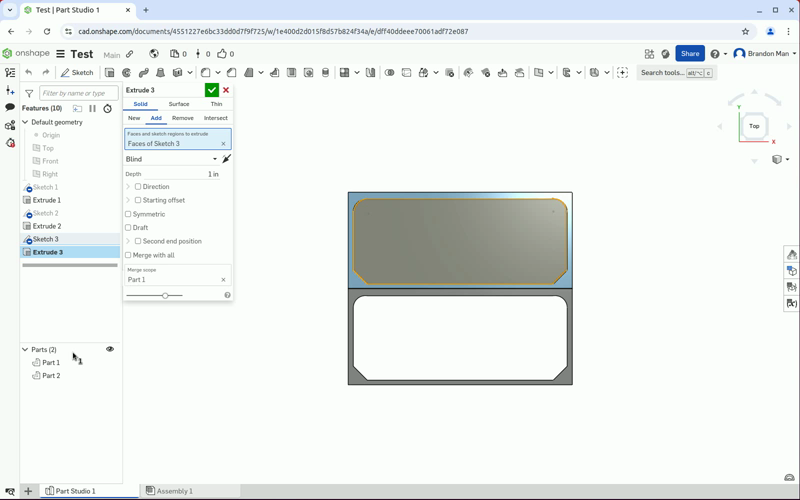
mouse_move(143, 106)
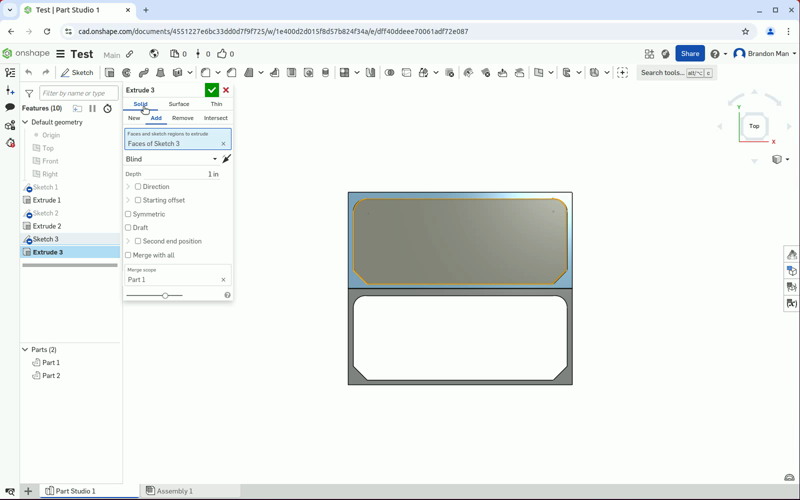
click(143, 106)
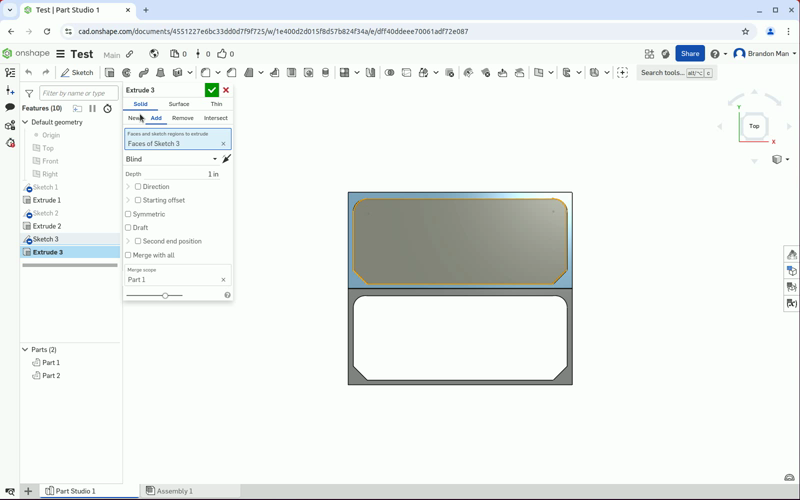
mouse_move(137, 120)
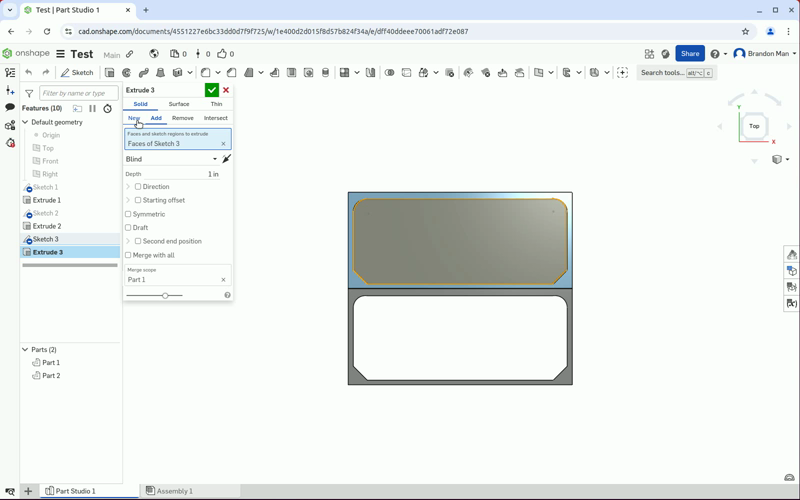
click(137, 120)
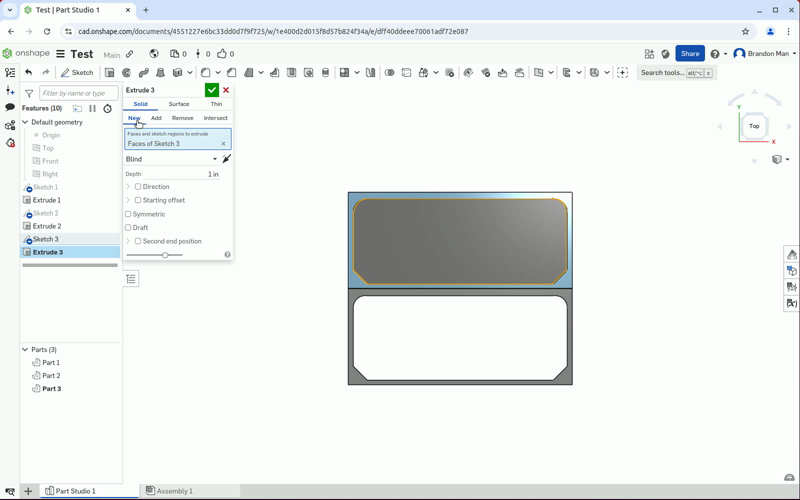
key(tab, 4)
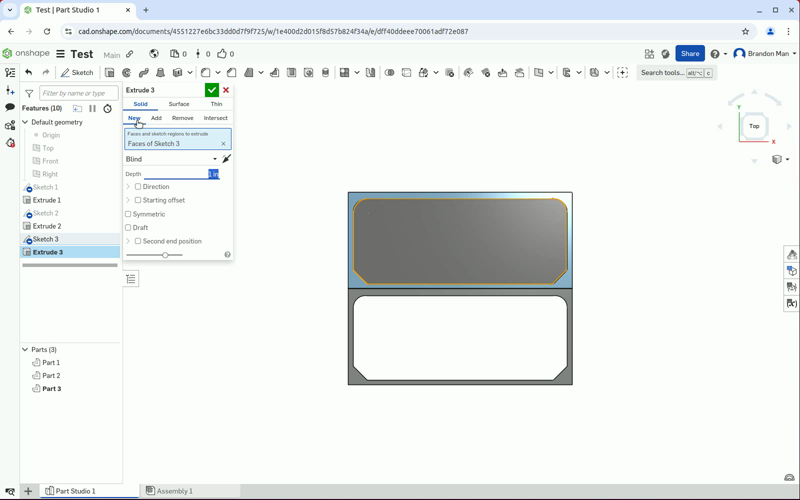
text(1.444)
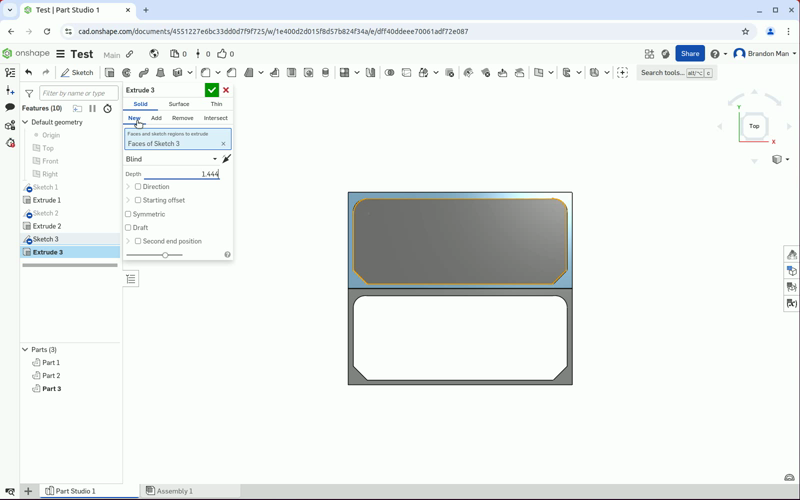
key(enter)
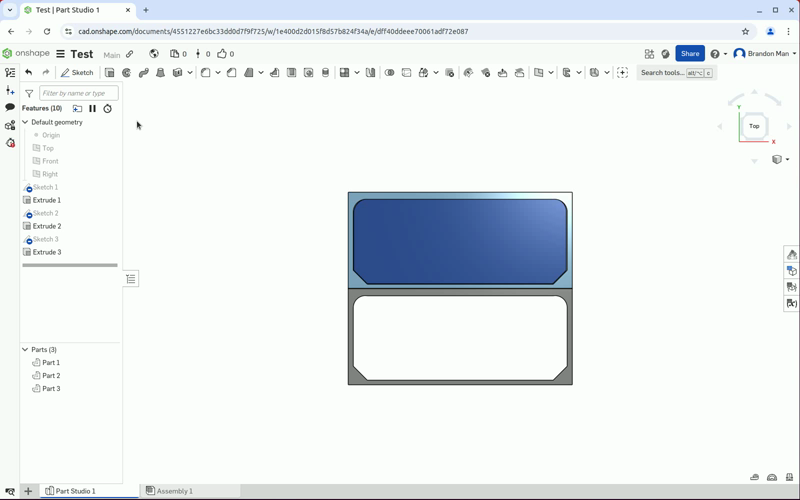
key(shift+h)
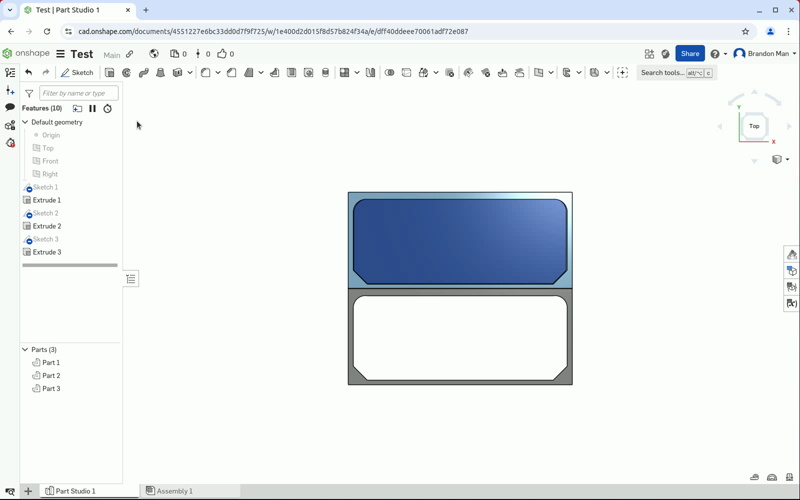
key(shift+h)
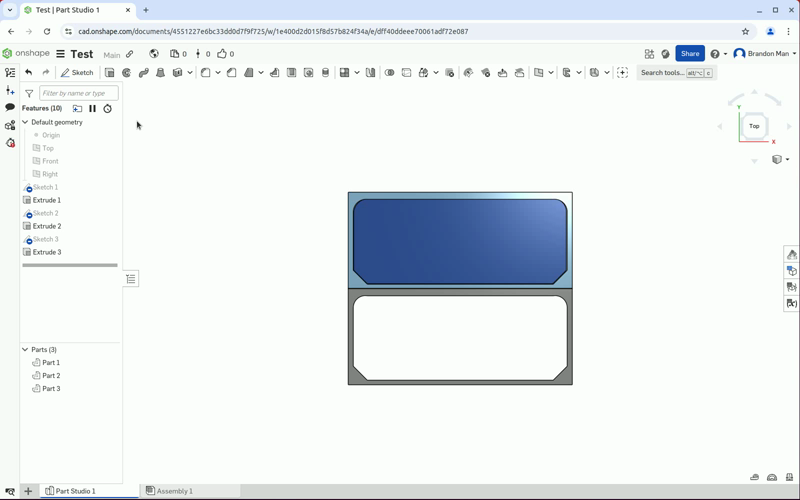
mouse_move(73, 189)
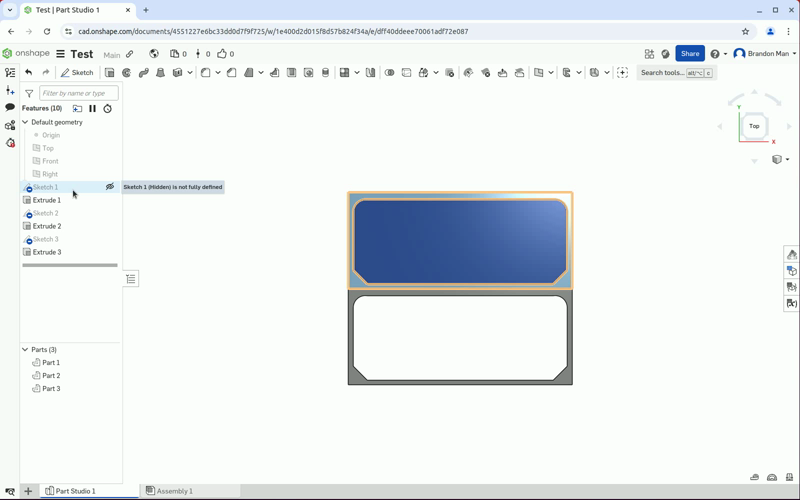
click(73, 189)
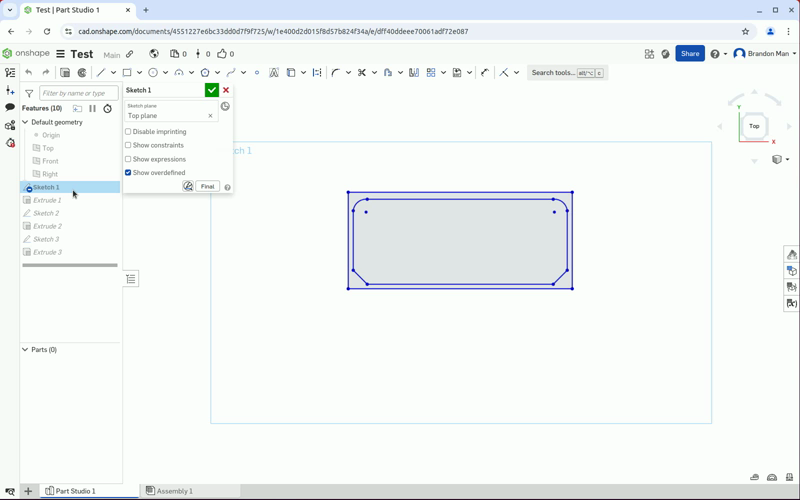
mouse_move(229, 92)
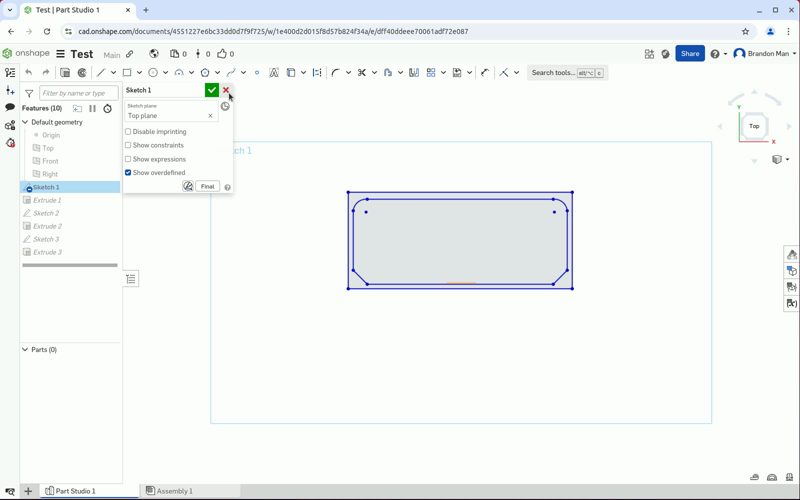
click(229, 92)
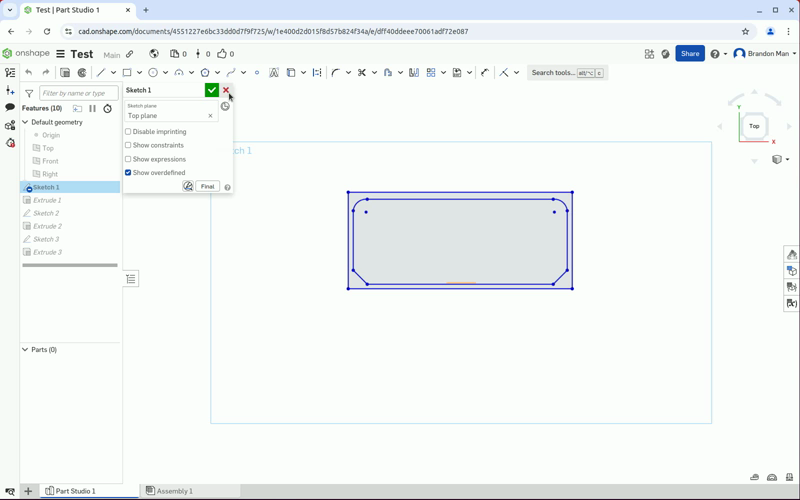
key(shift+s)
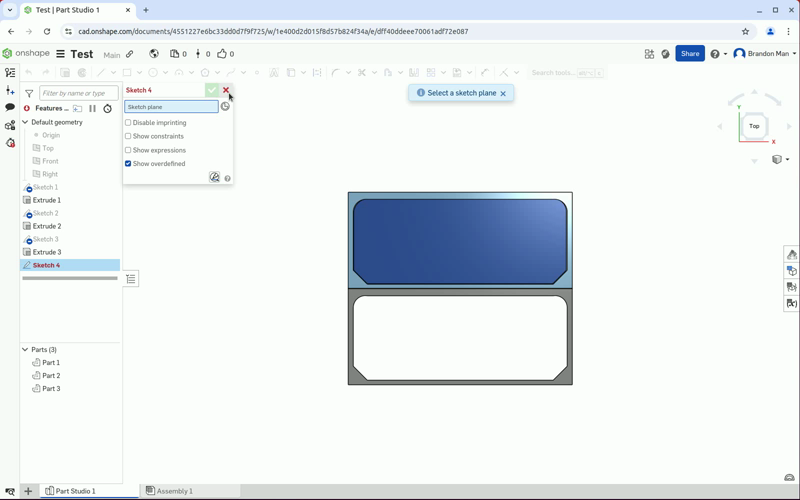
mouse_move(73, 150)
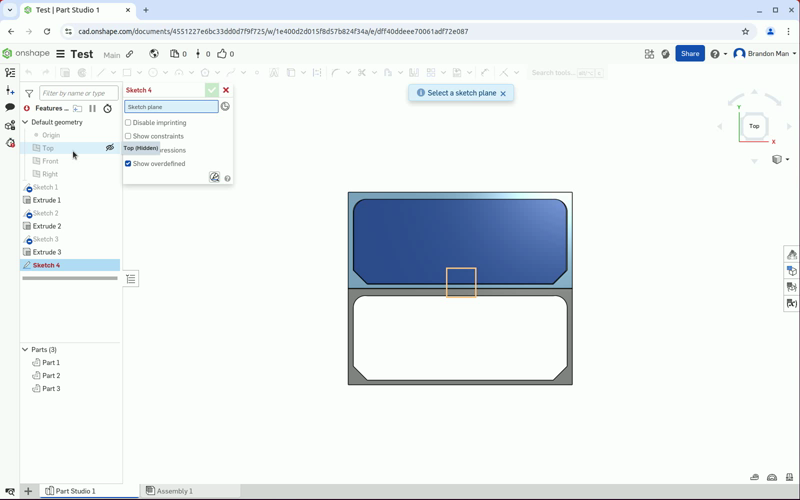
click(73, 150)
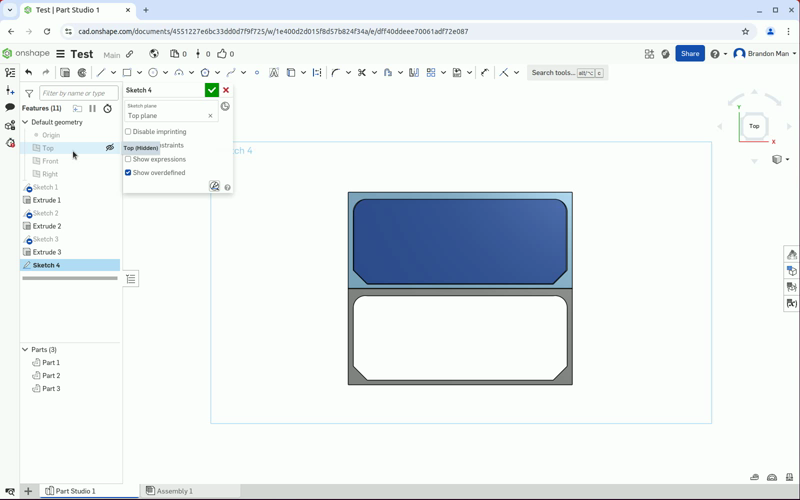
mouse_move(73, 352)
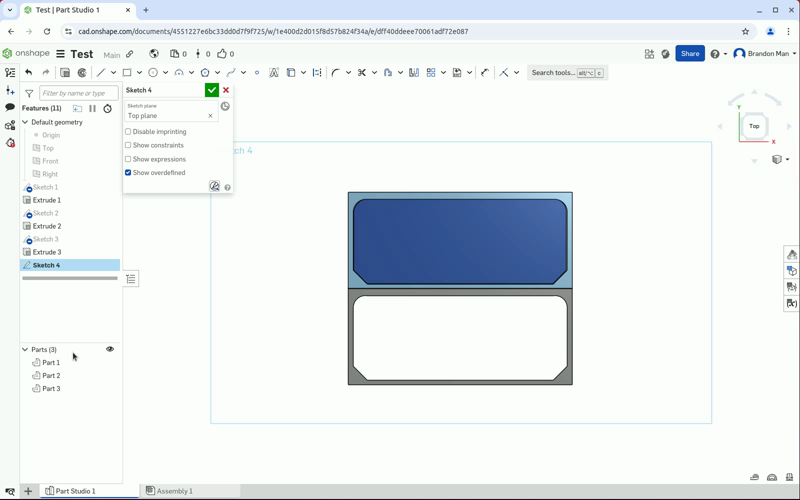
key(y)
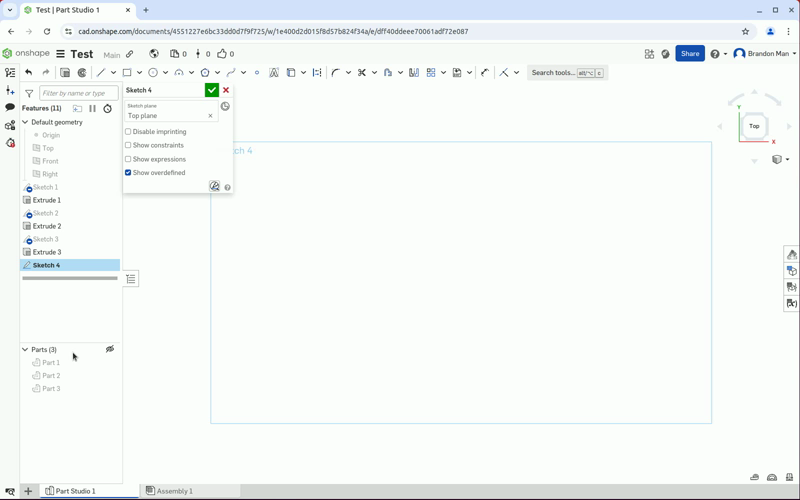
key(l)
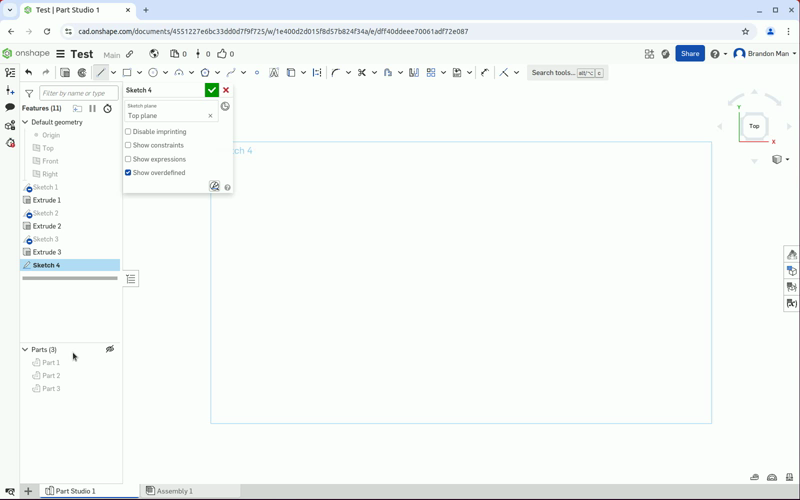
key_down(shift)
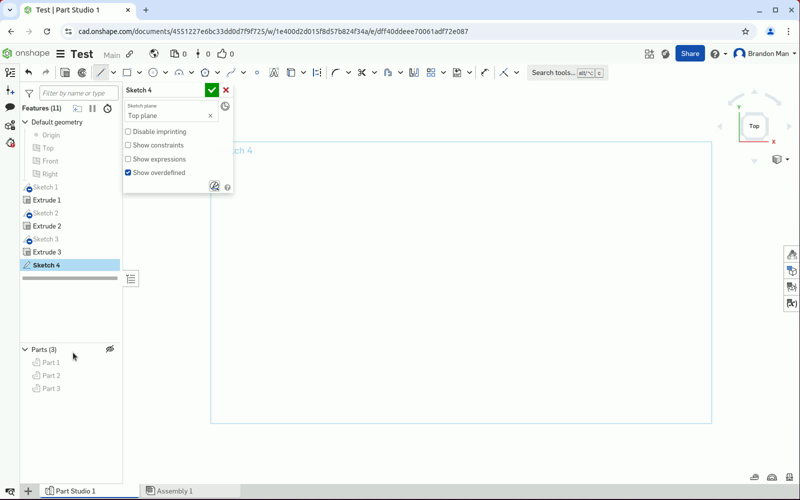
mouse_move(353, 366)
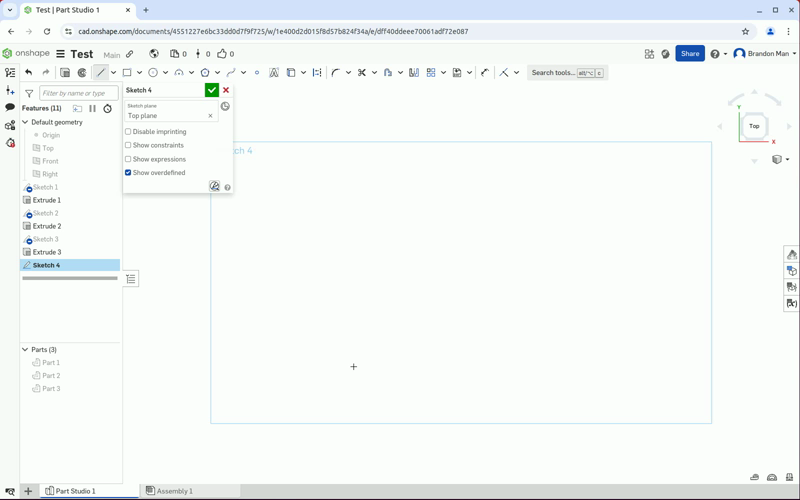
click(353, 366)
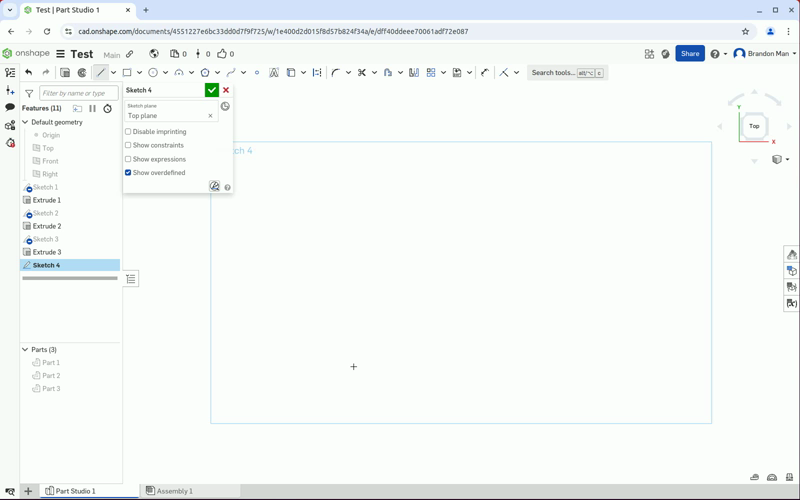
key_up(shift)
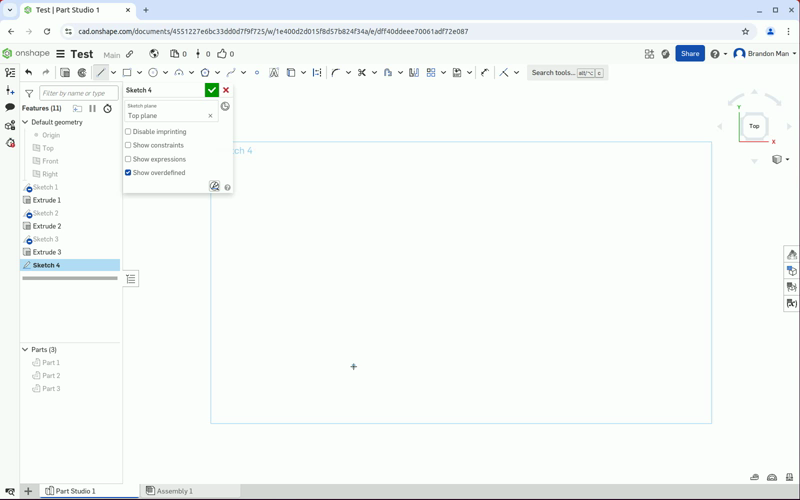
key_down(shift)
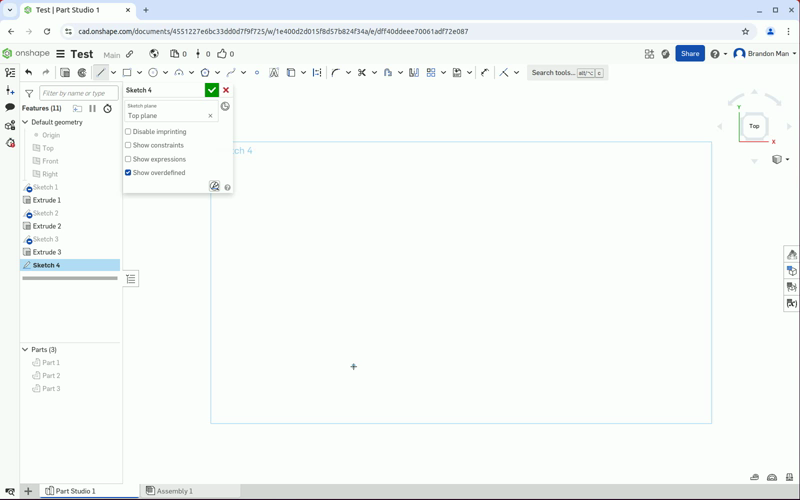
mouse_move(383, 366)
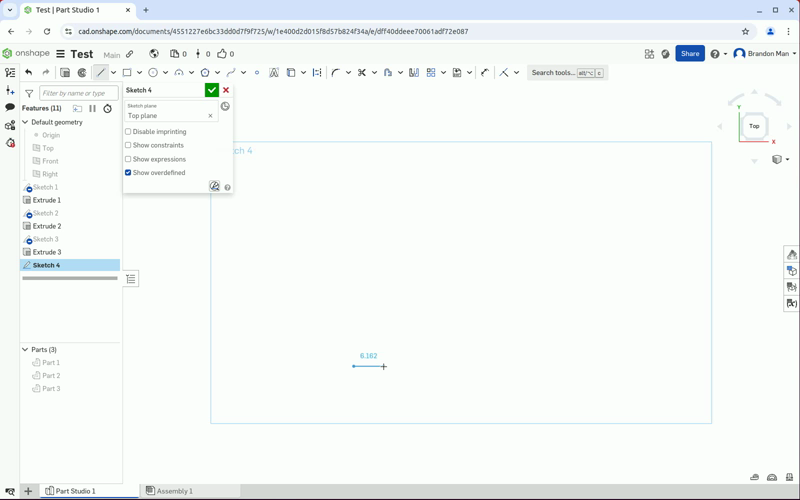
mouse_move(367, 379)
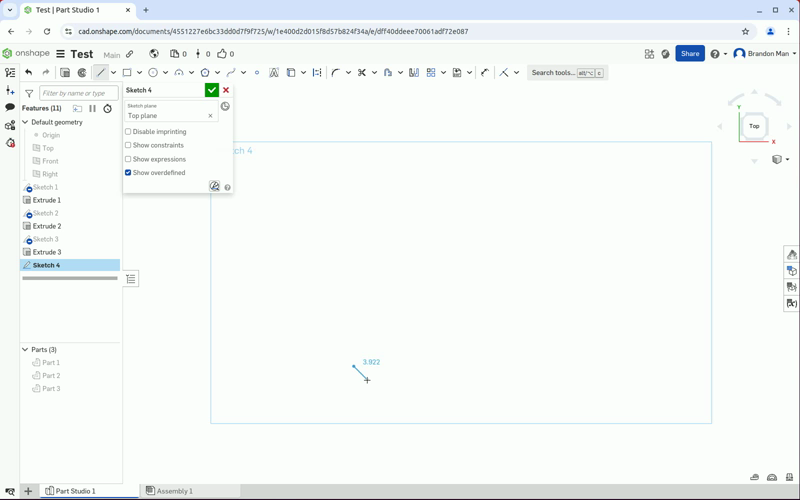
click(367, 379)
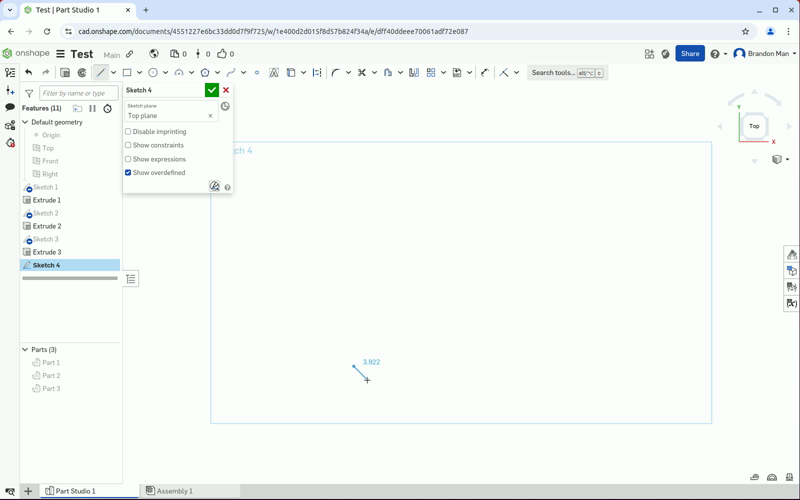
key_up(shift)
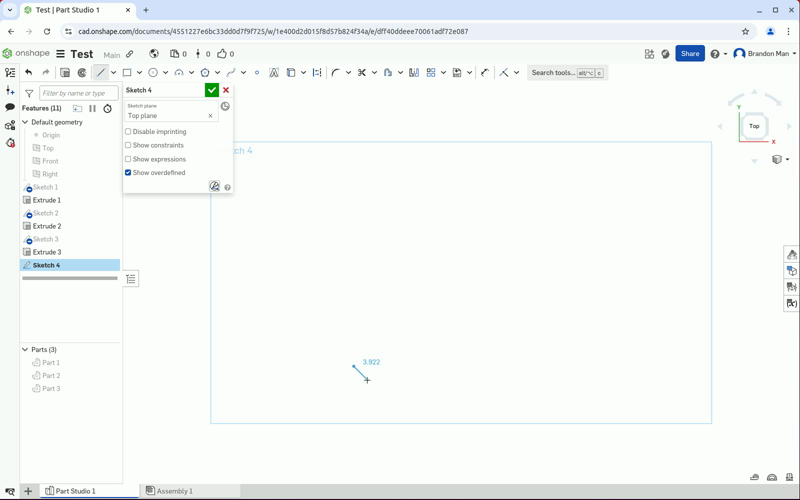
key_down(shift)
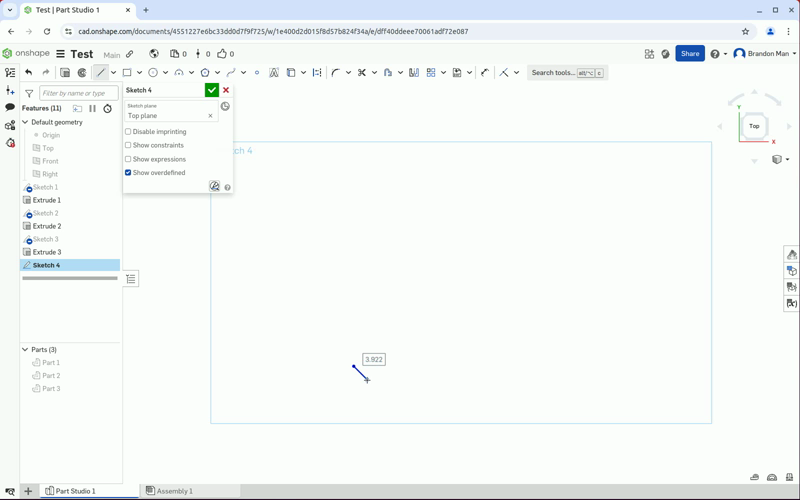
mouse_move(552, 379)
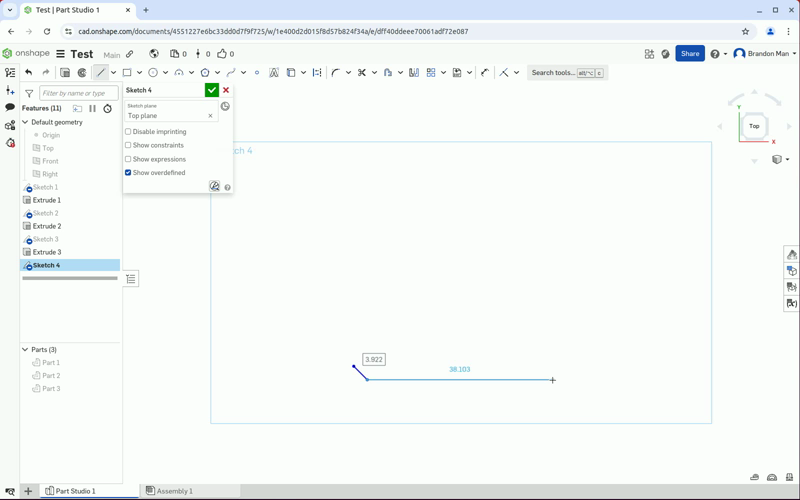
click(552, 379)
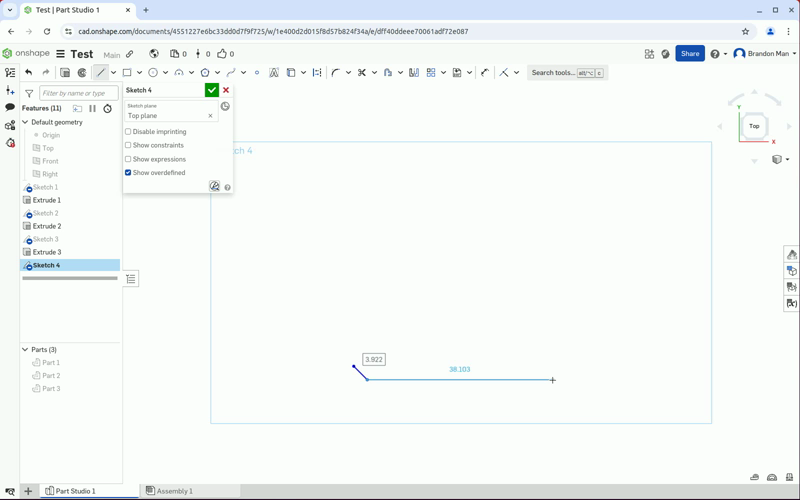
key_up(shift)
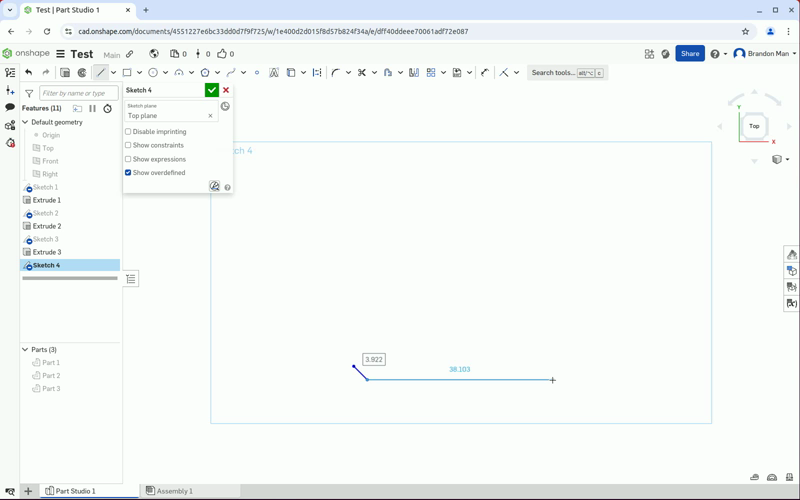
key_down(shift)
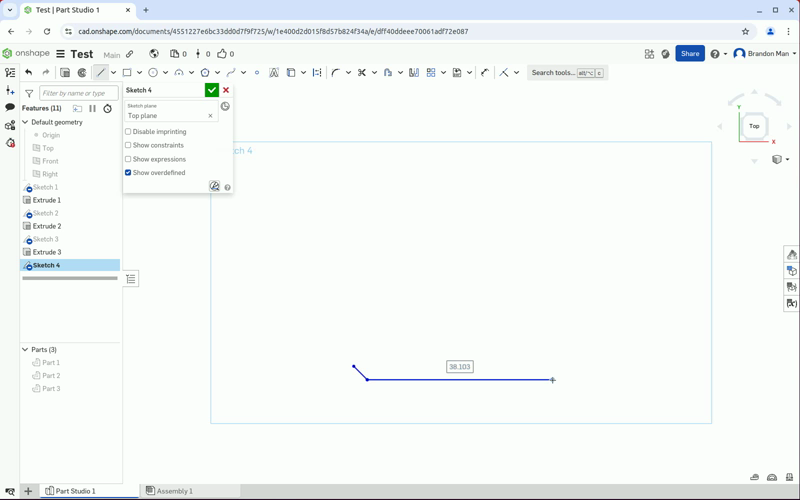
mouse_move(582, 379)
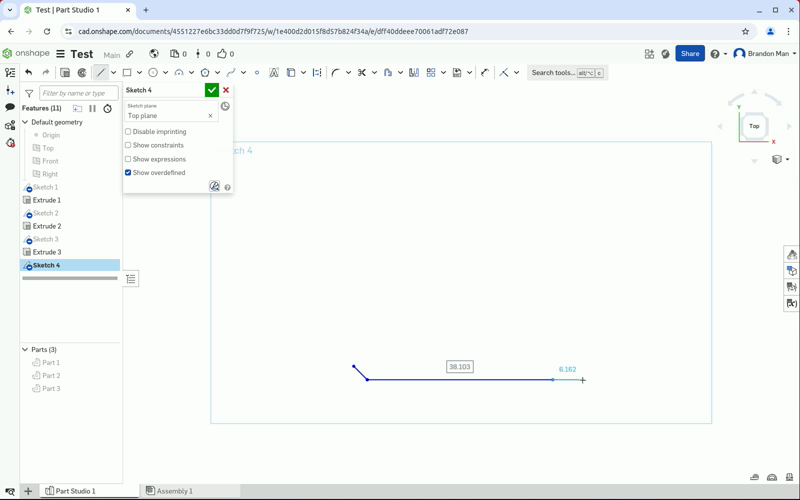
mouse_move(566, 366)
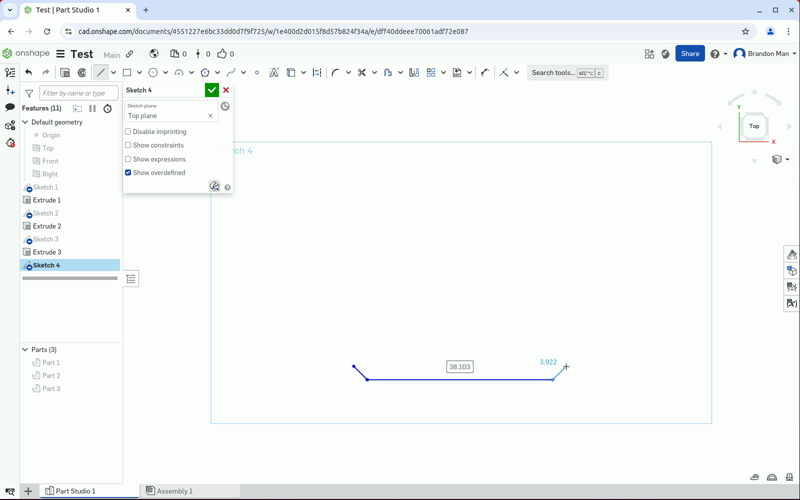
click(566, 366)
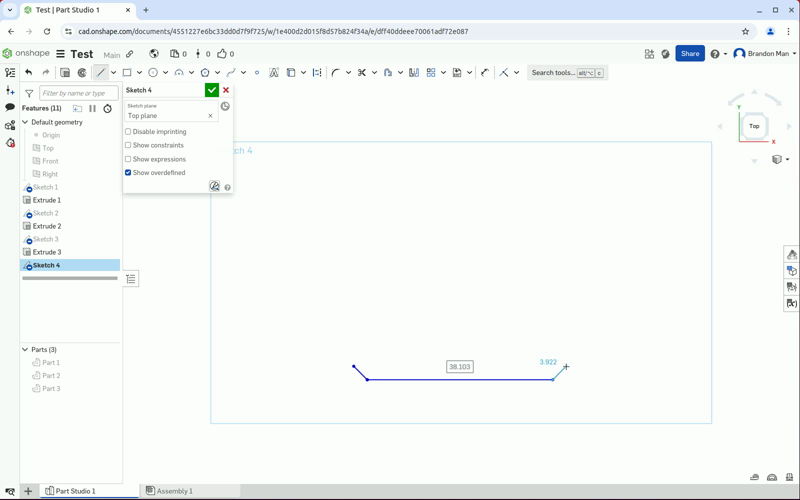
key_up(shift)
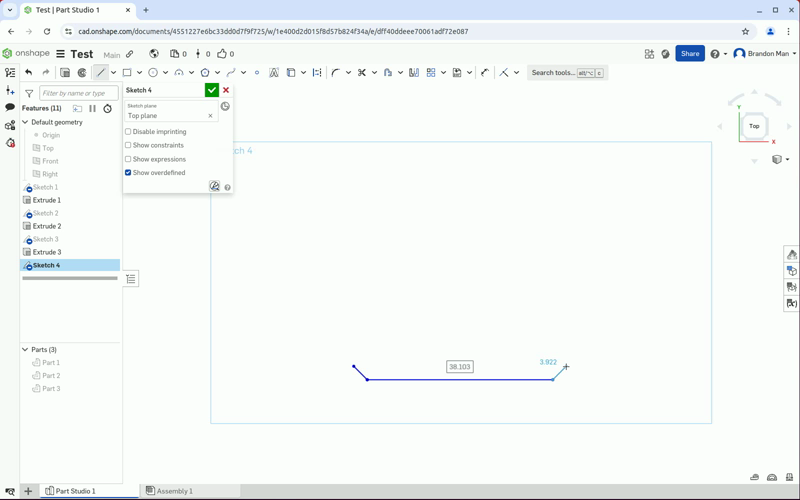
key_down(shift)
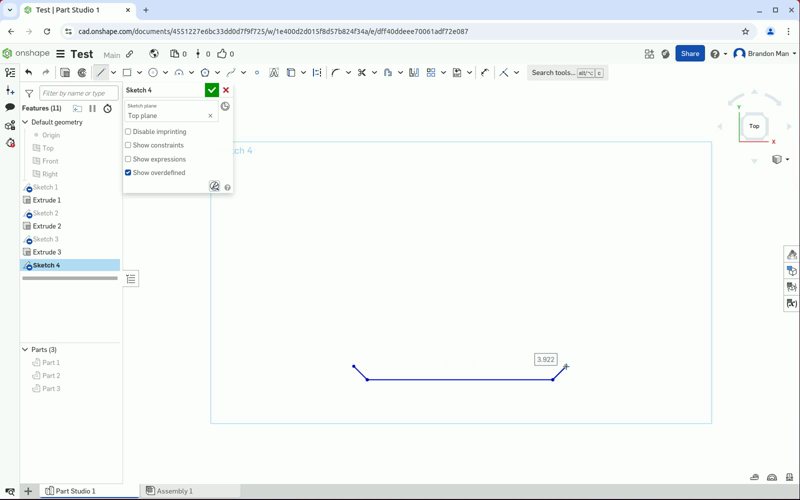
mouse_move(589, 366)
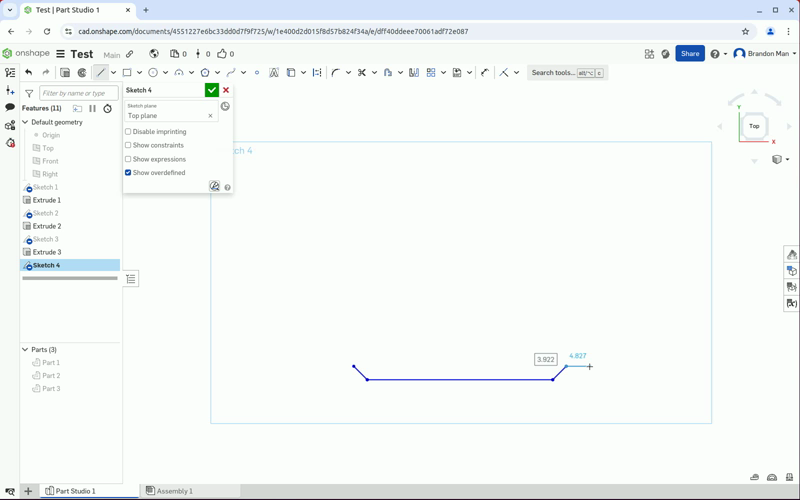
mouse_move(566, 308)
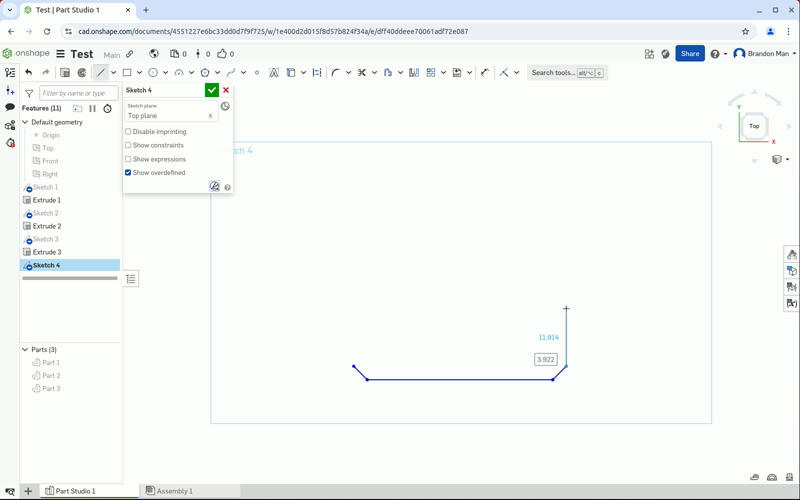
click(566, 308)
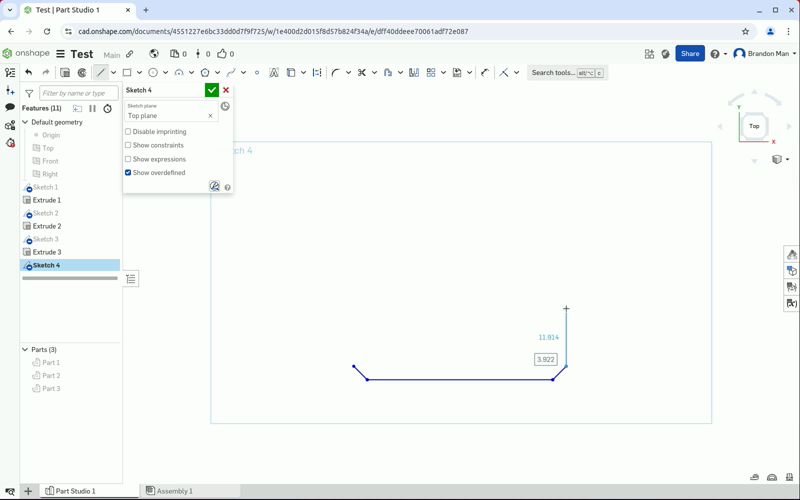
key_up(shift)
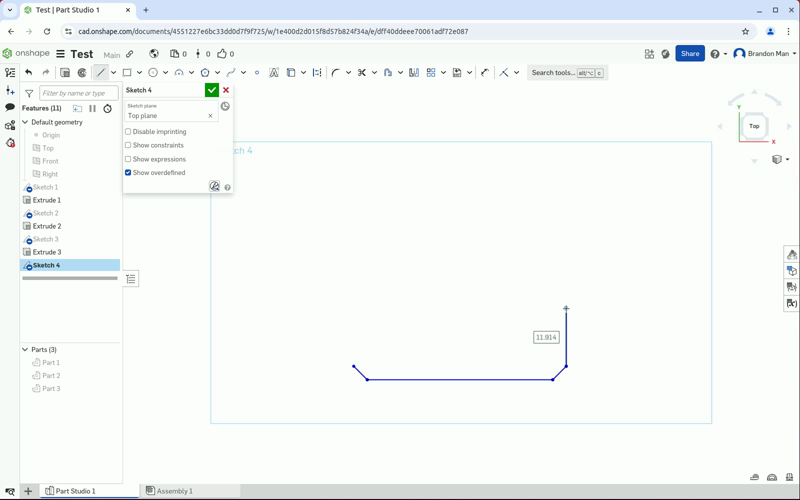
key(esc)
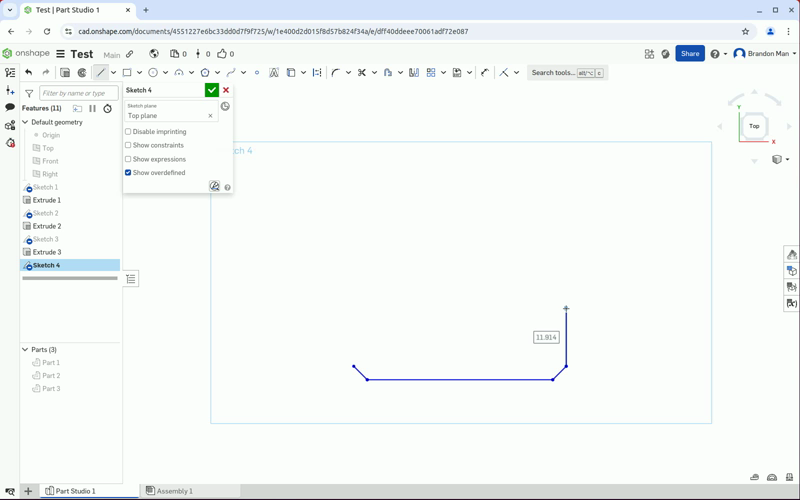
key(a)
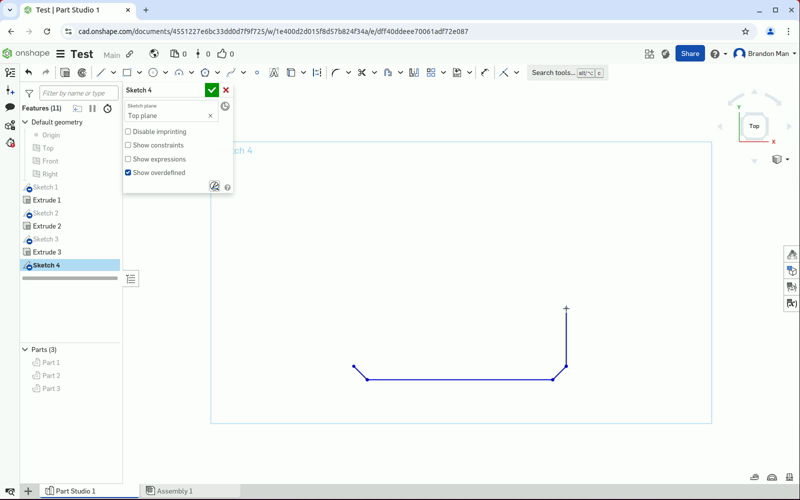
mouse_move(566, 308)
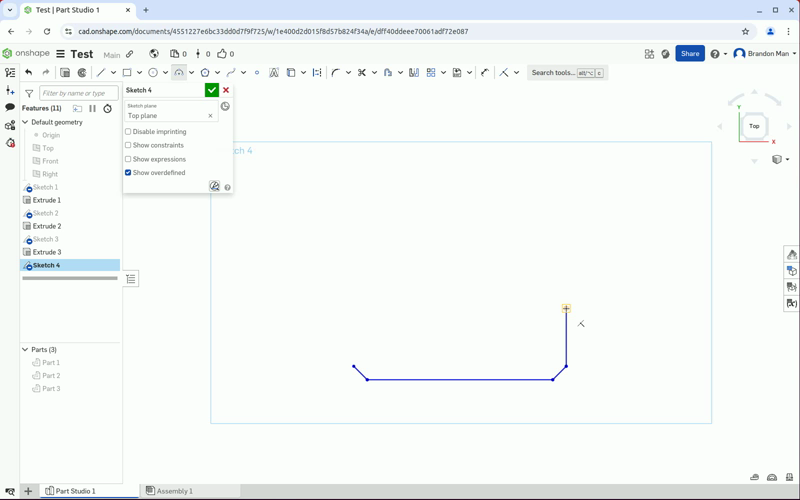
click(566, 308)
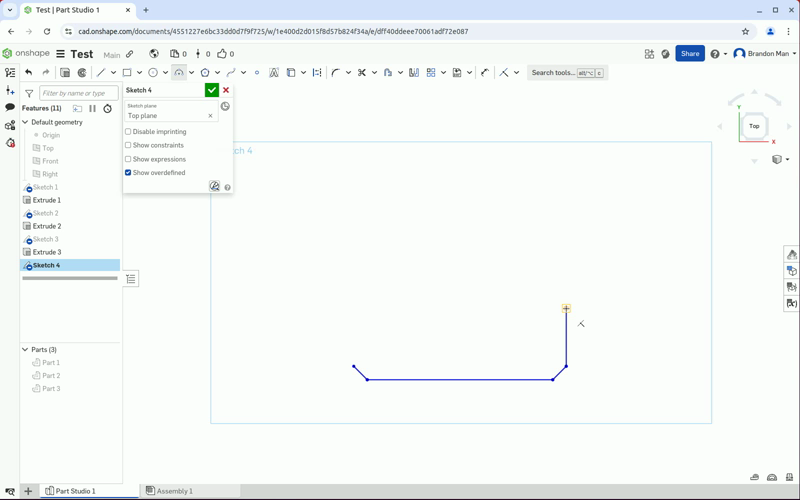
key_down(shift)
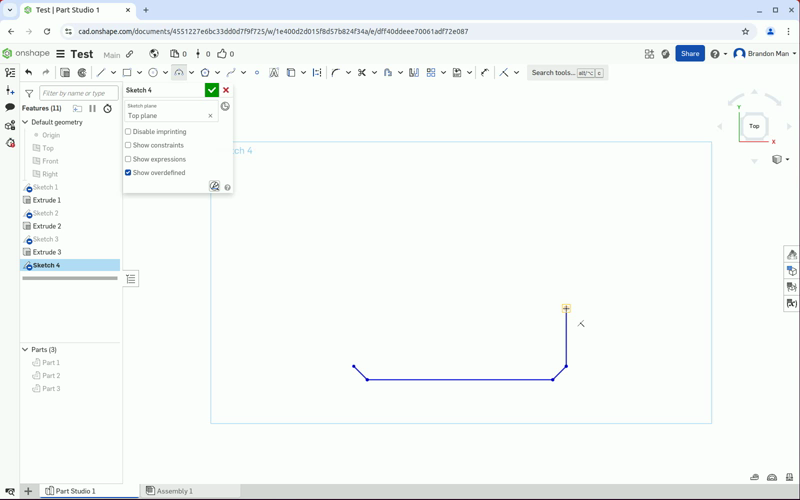
mouse_move(552, 294)
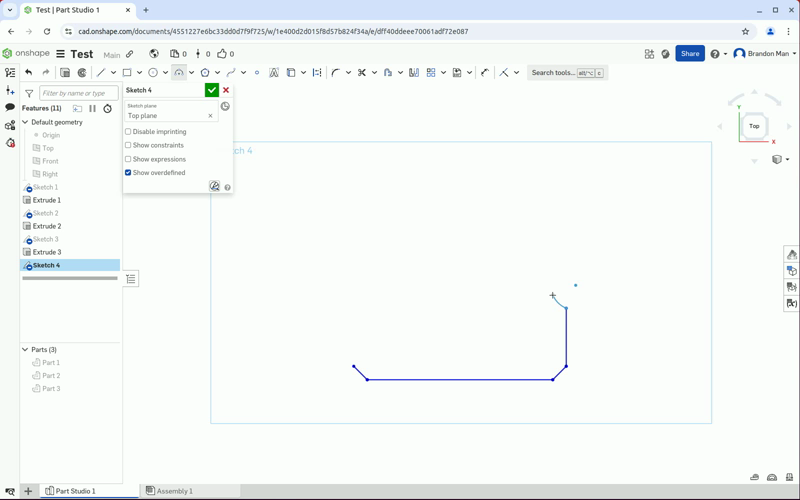
click(552, 294)
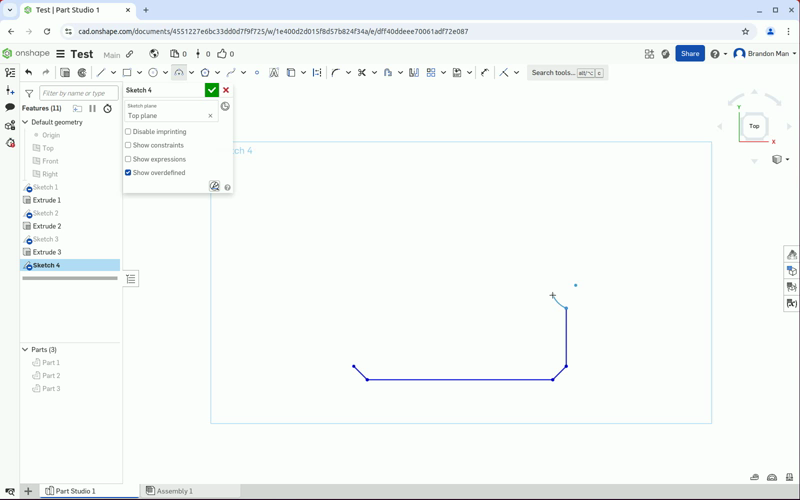
mouse_move(562, 298)
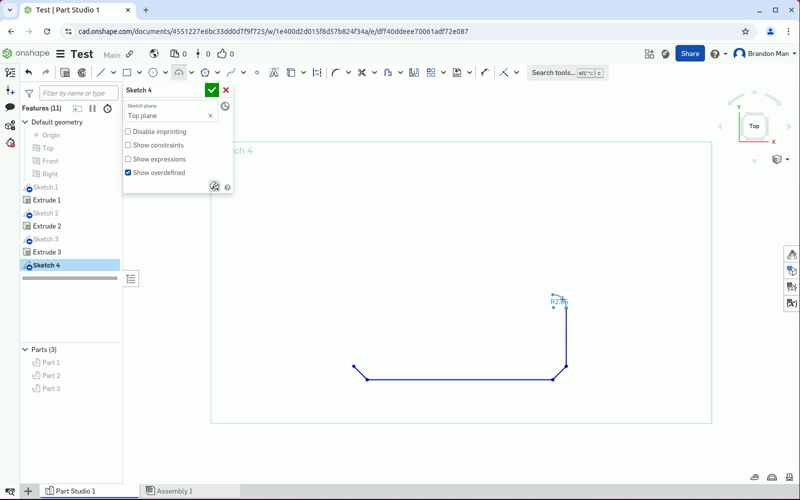
click(562, 298)
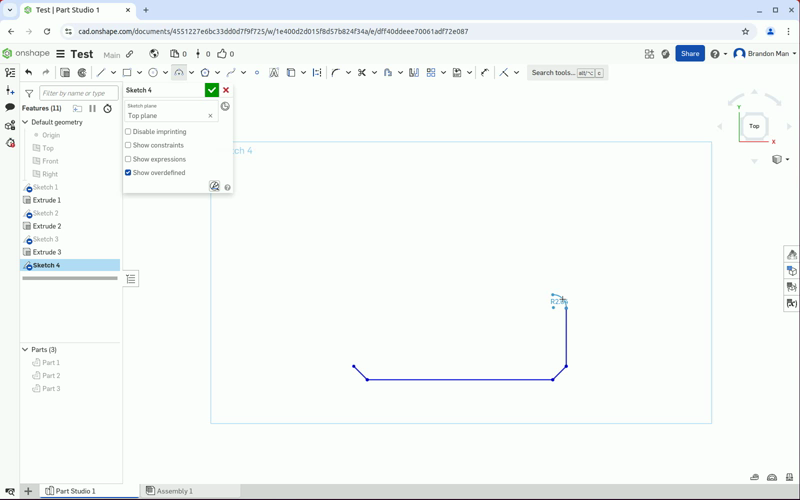
key_up(shift)
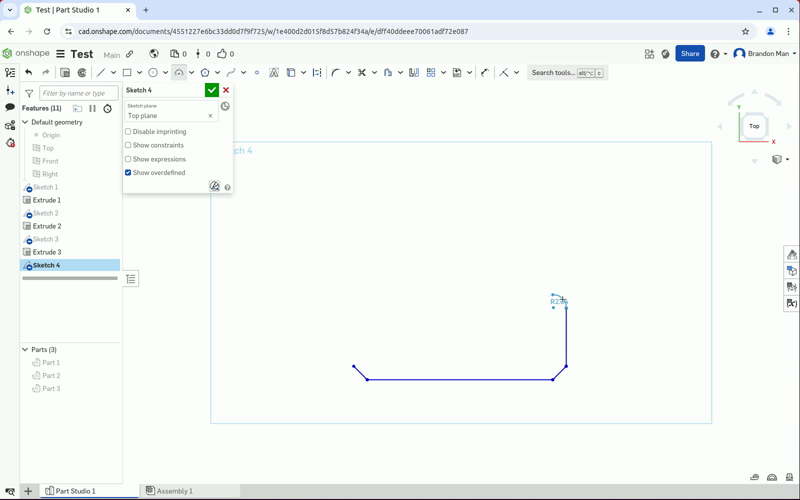
key(esc)
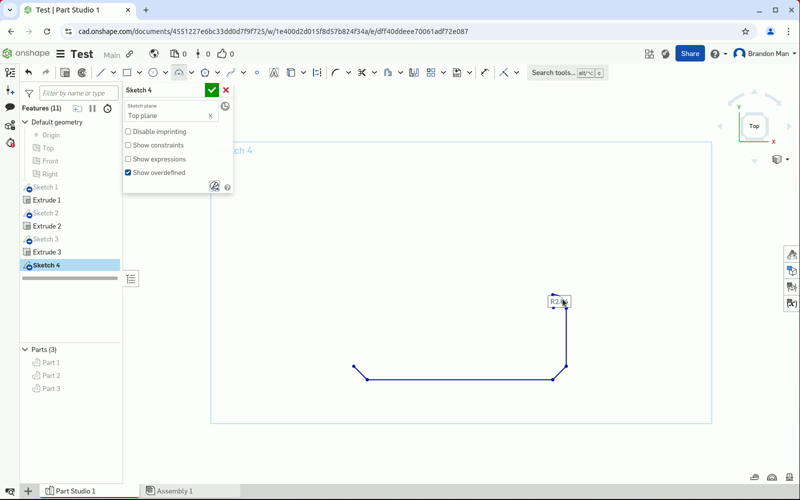
key(l)
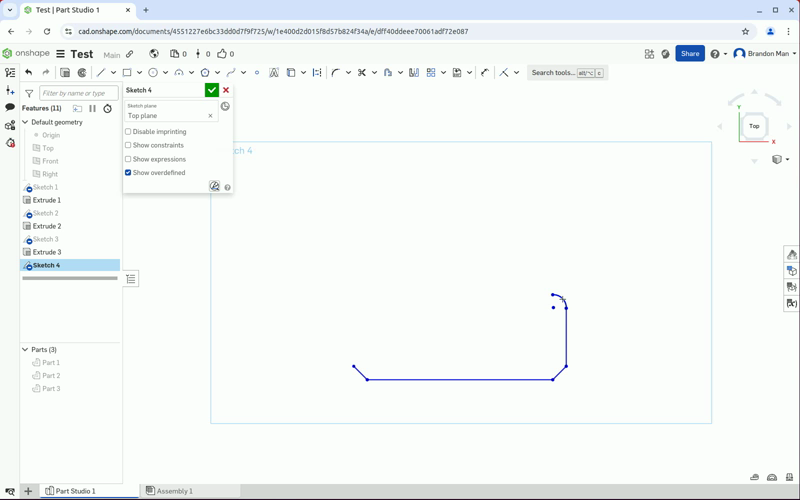
mouse_move(552, 294)
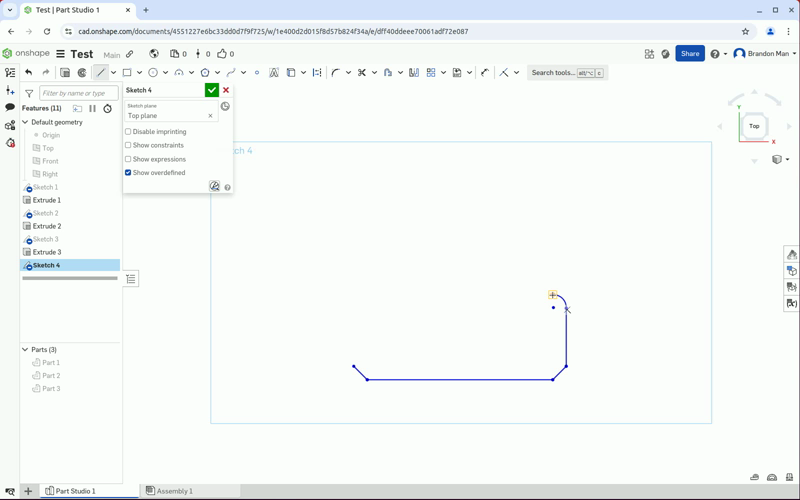
click(552, 294)
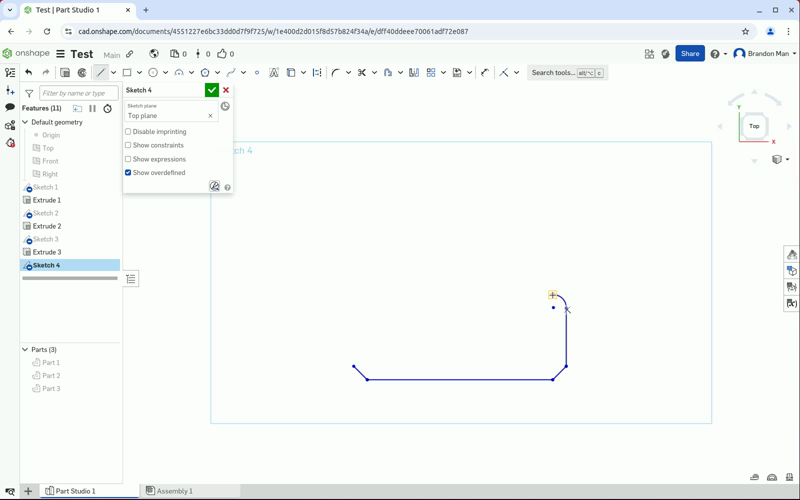
key_down(shift)
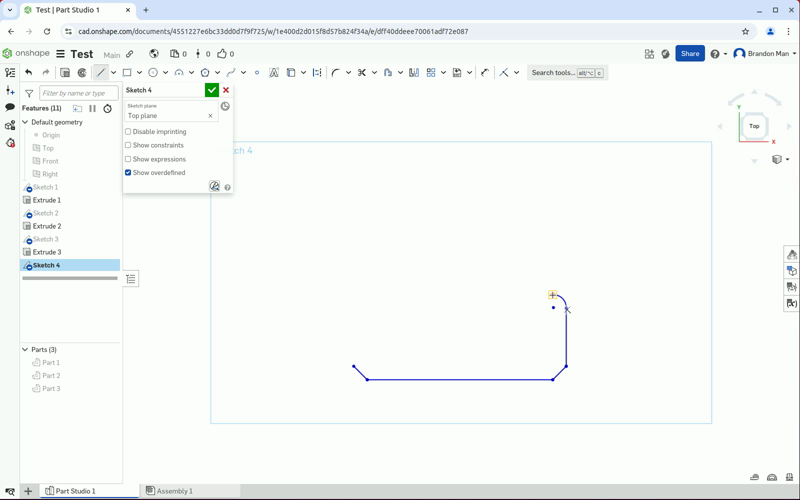
mouse_move(367, 294)
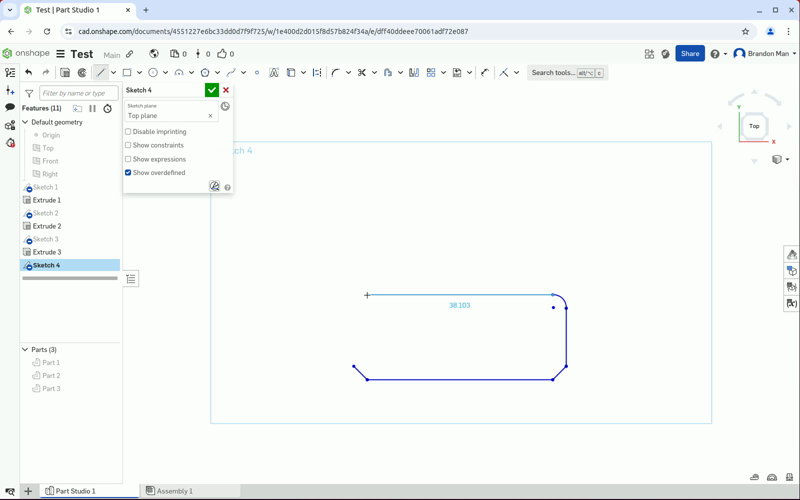
click(367, 294)
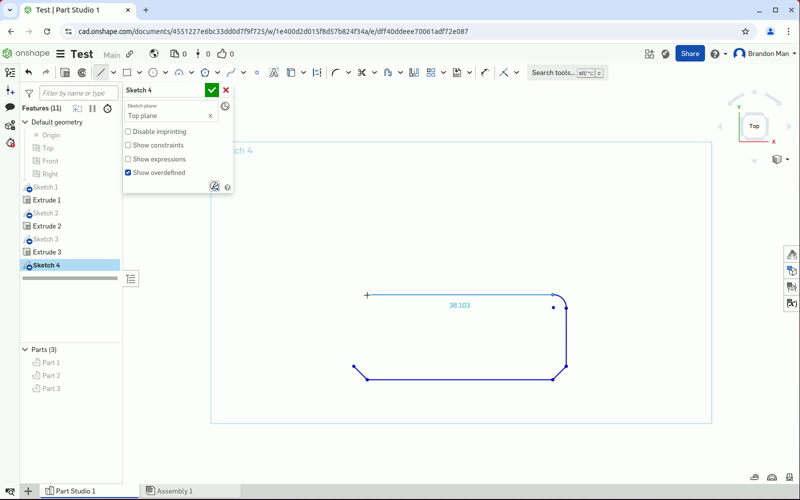
key_up(shift)
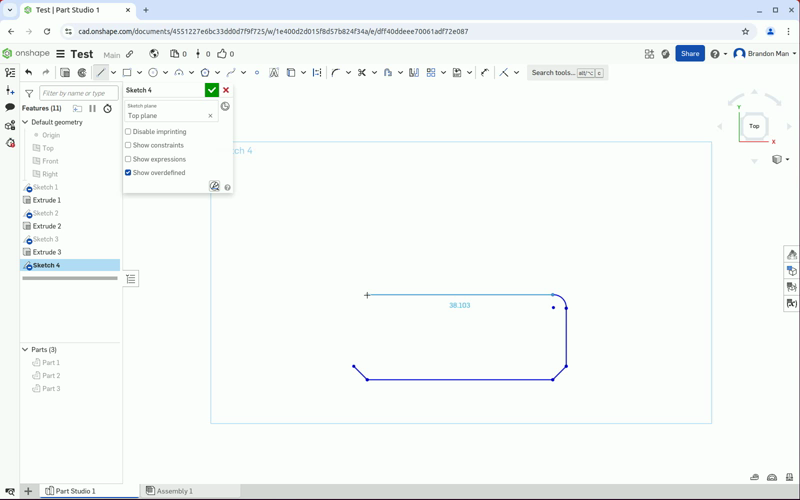
key(esc)
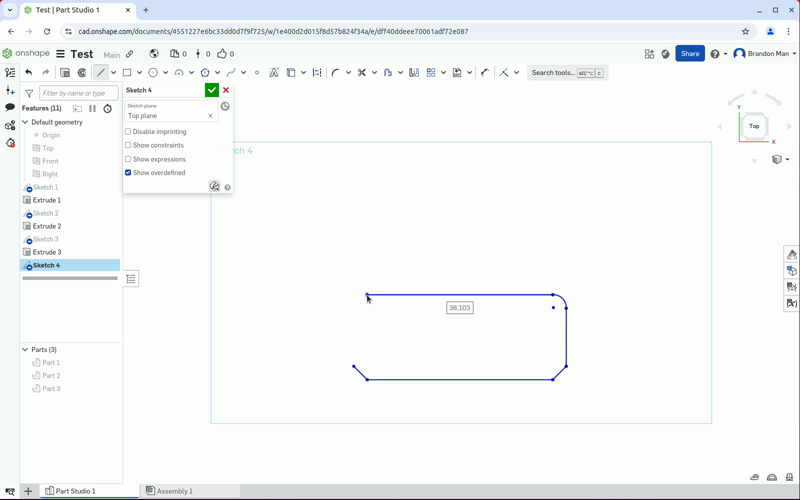
key(a)
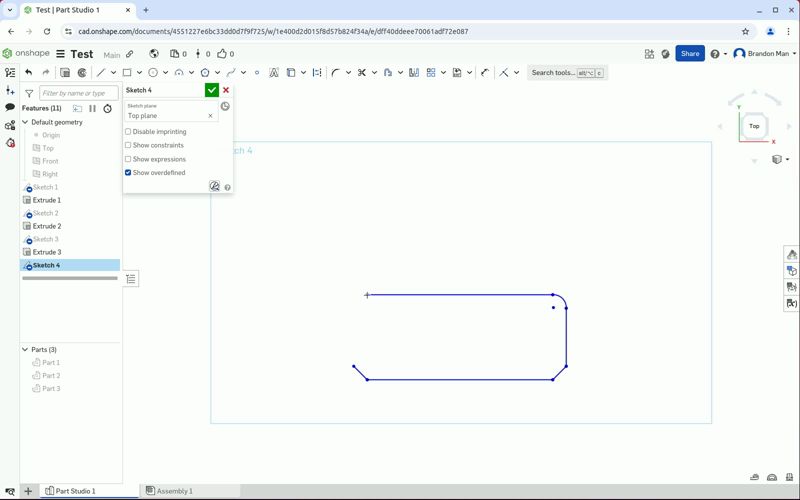
mouse_move(367, 294)
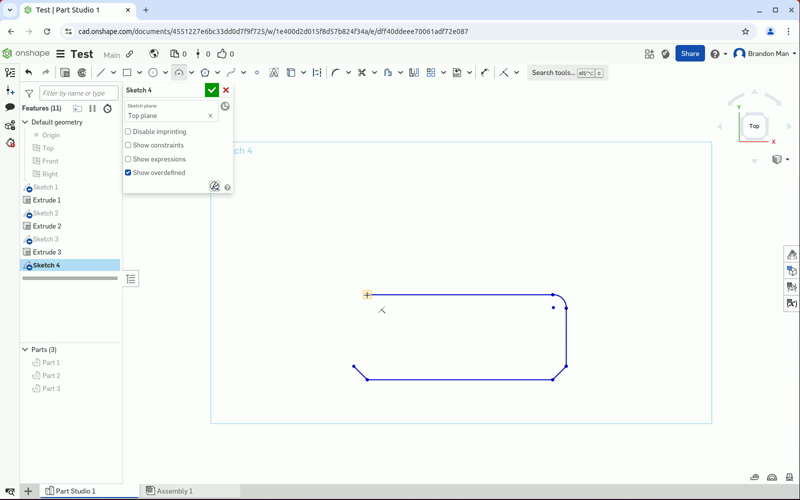
click(367, 294)
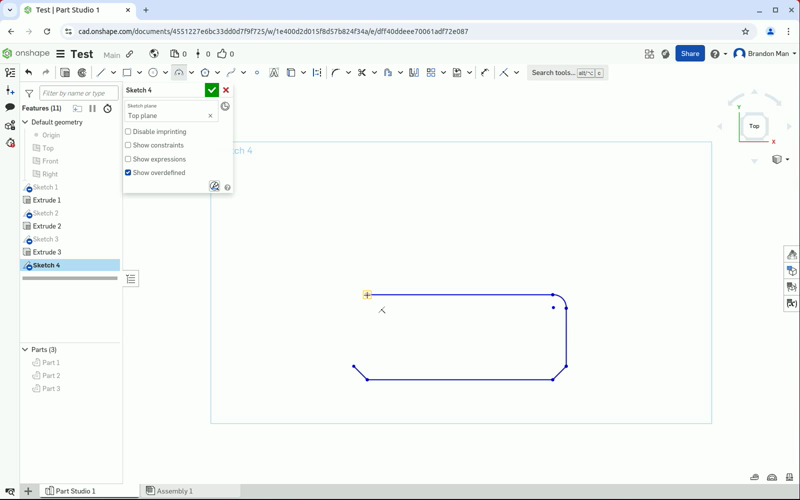
key_down(shift)
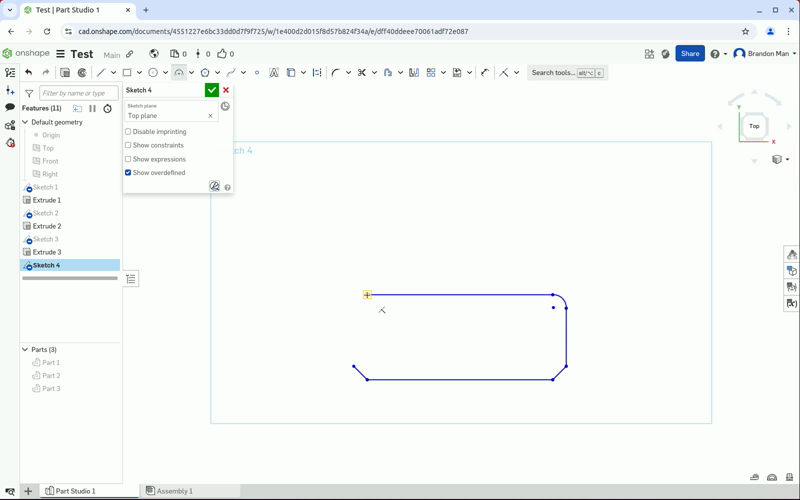
mouse_move(353, 308)
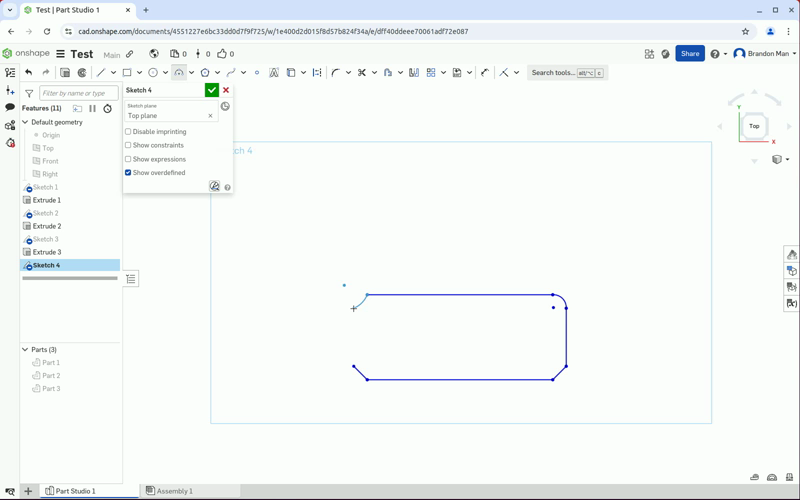
click(353, 308)
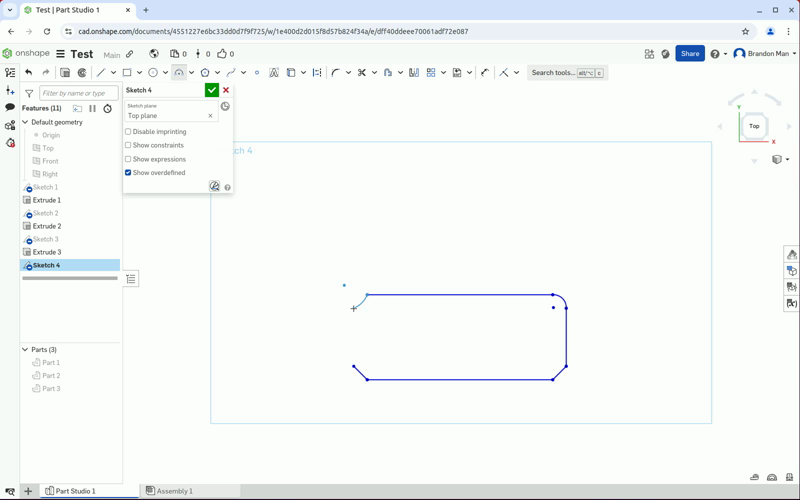
mouse_move(358, 298)
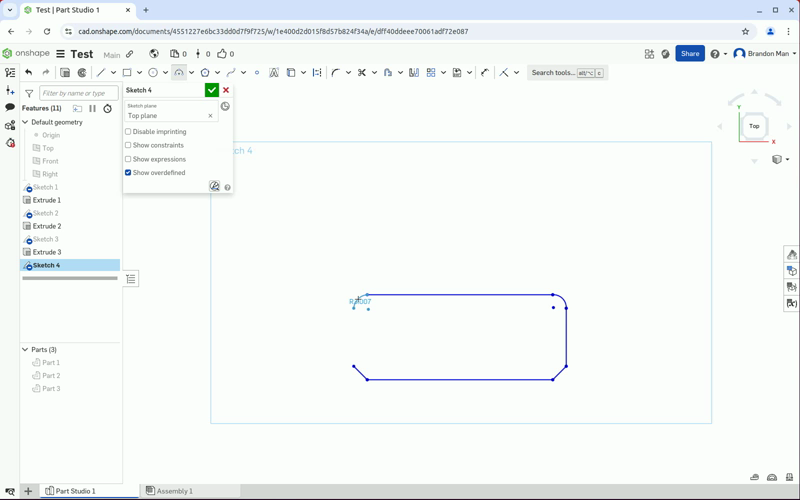
click(358, 298)
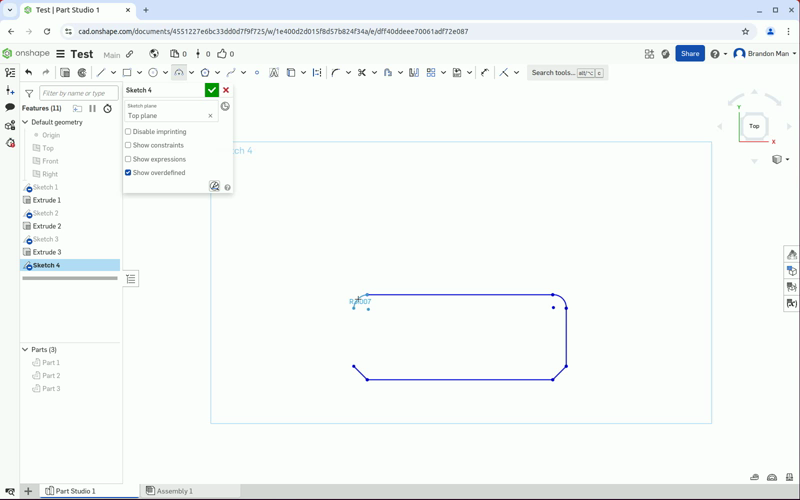
key_up(shift)
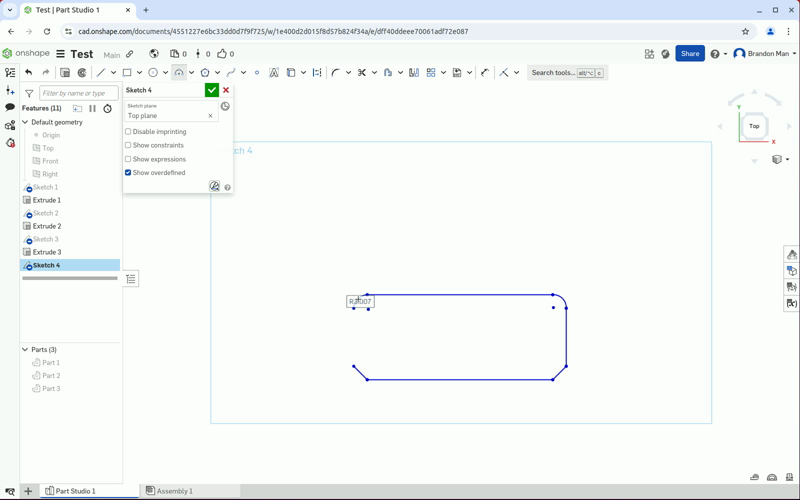
key(esc)
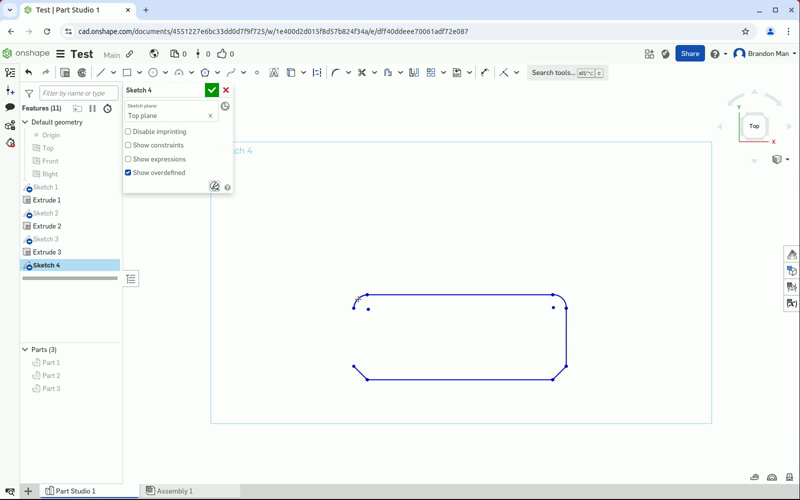
key(l)
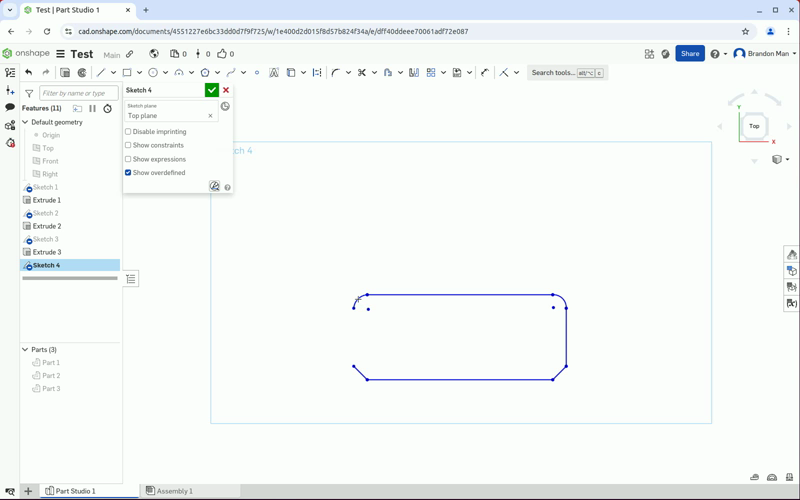
mouse_move(353, 308)
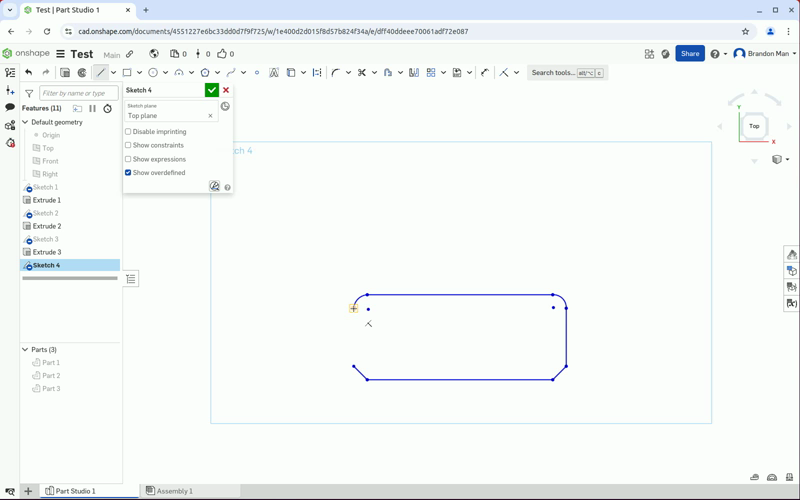
click(353, 308)
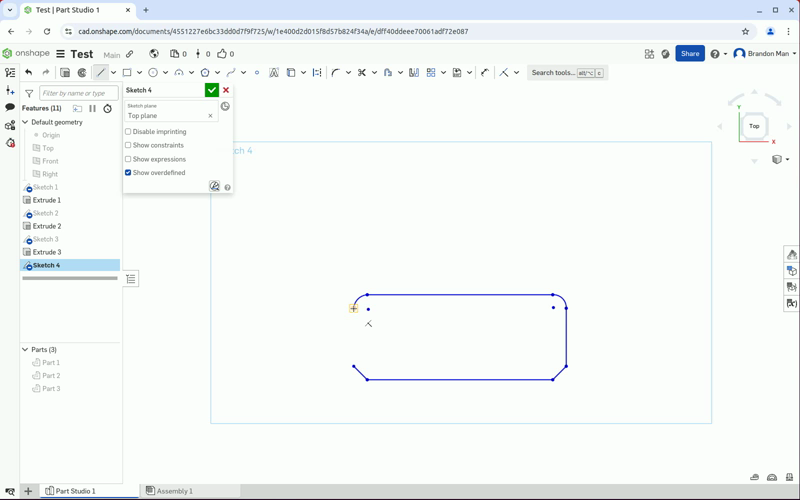
mouse_move(383, 308)
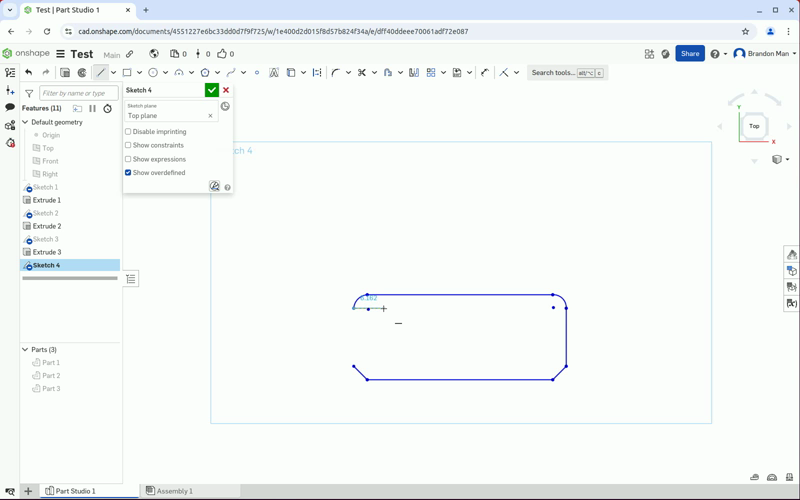
key_down(shift)
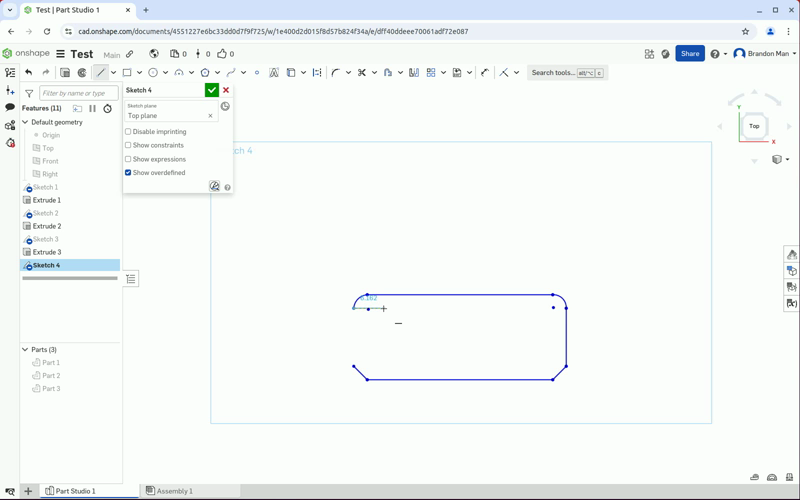
mouse_move(353, 366)
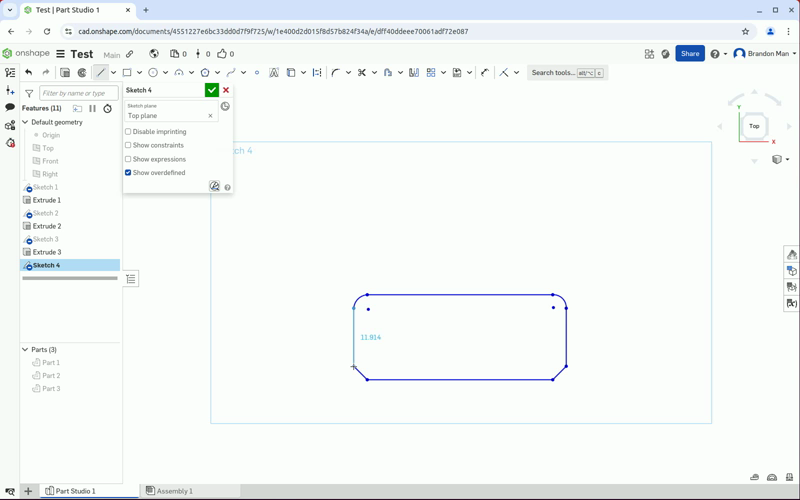
key_up(shift)
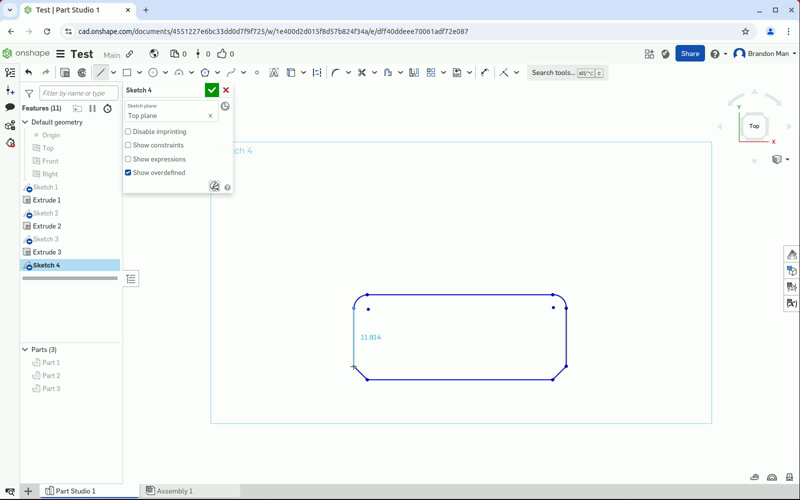
click(353, 366)
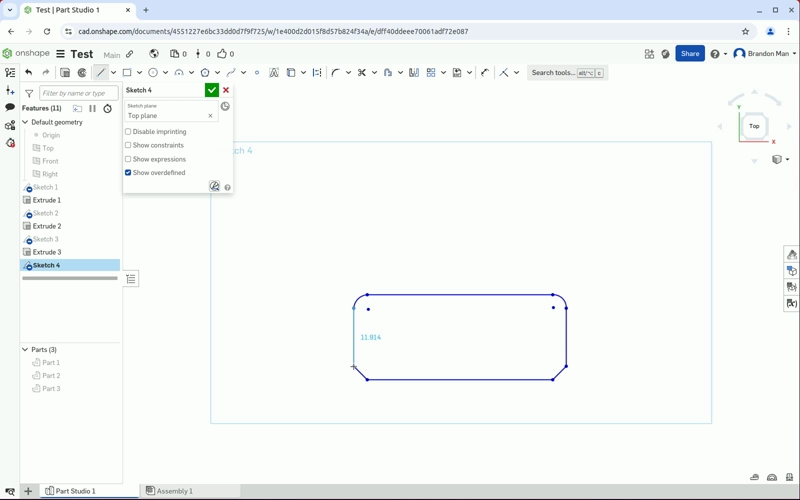
key(esc)
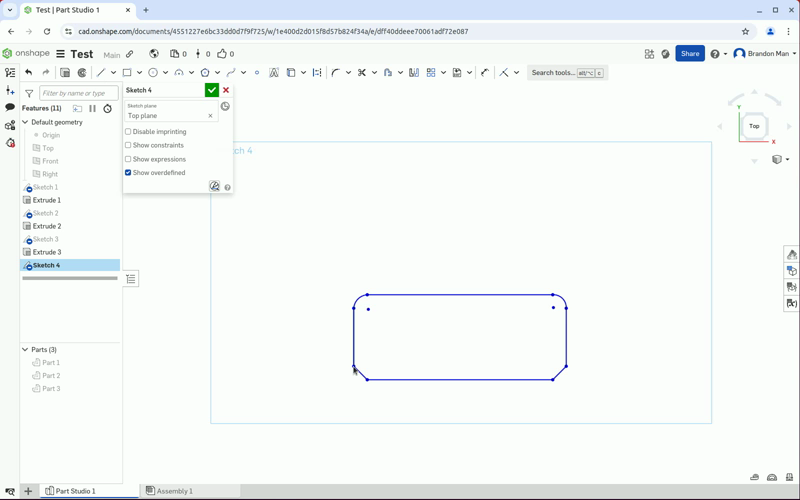
mouse_move(380, 349)
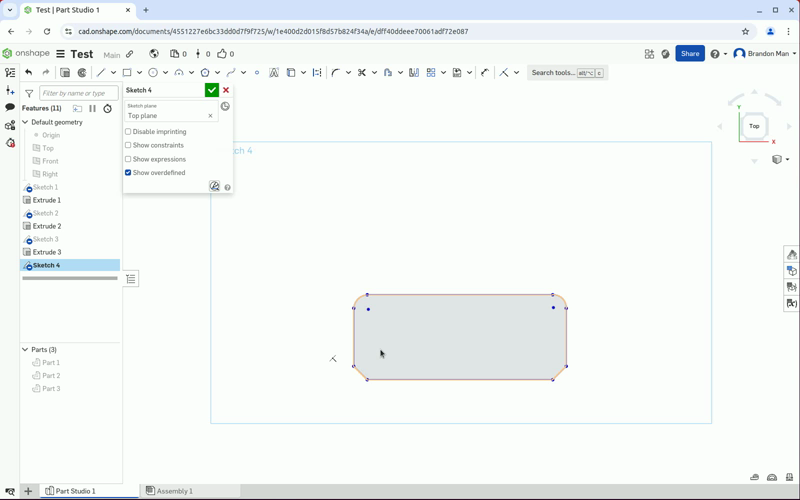
click(380, 349)
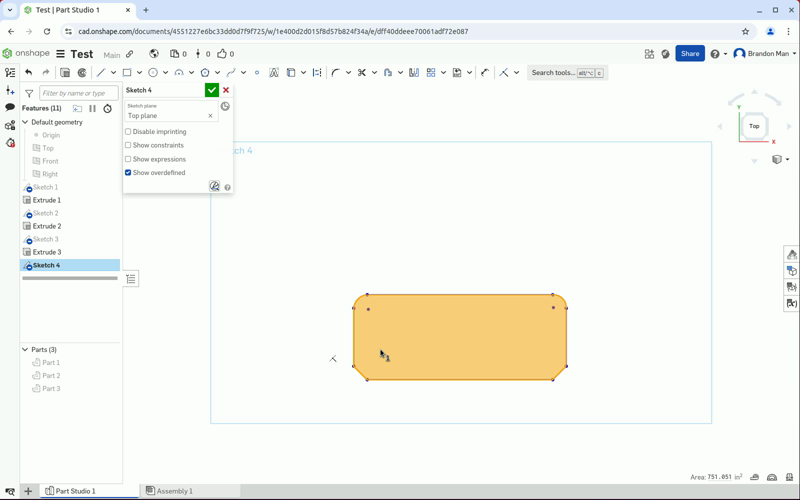
mouse_move(73, 352)
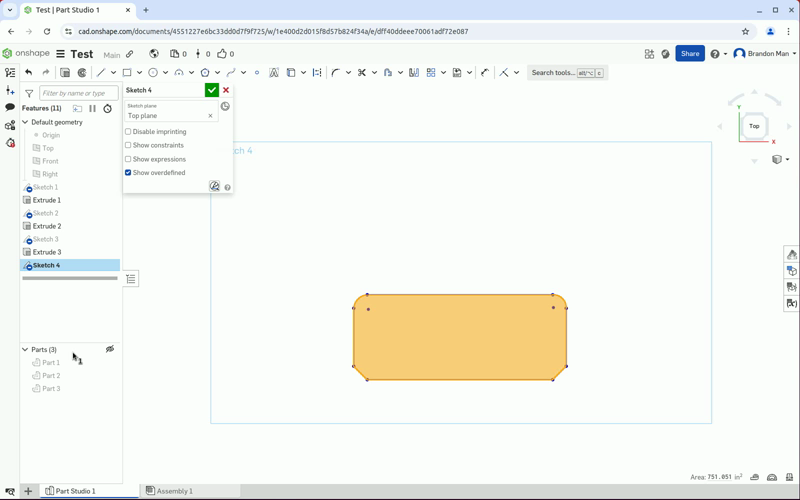
key(shift+y)
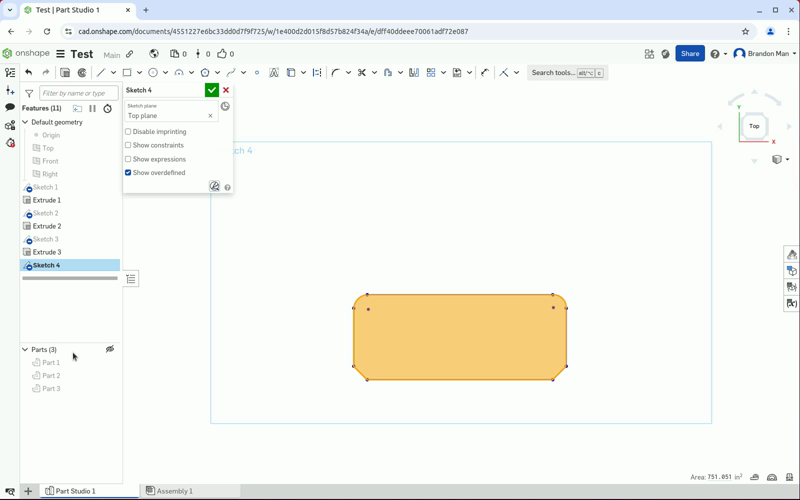
key(shift+e)
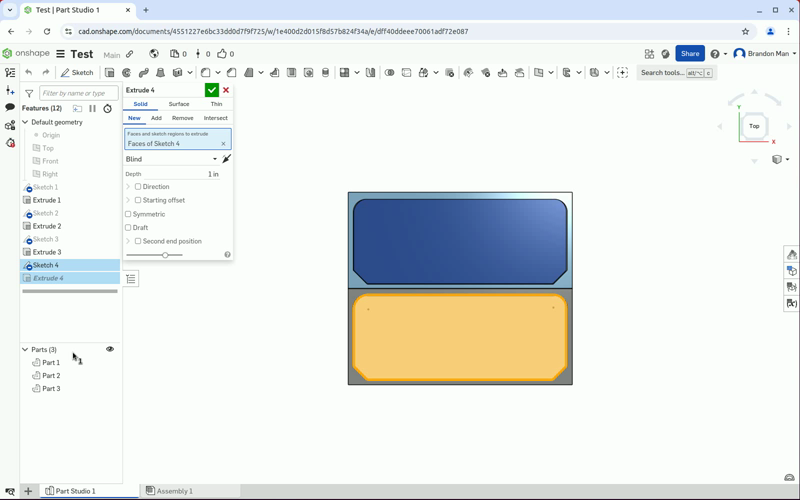
mouse_move(143, 106)
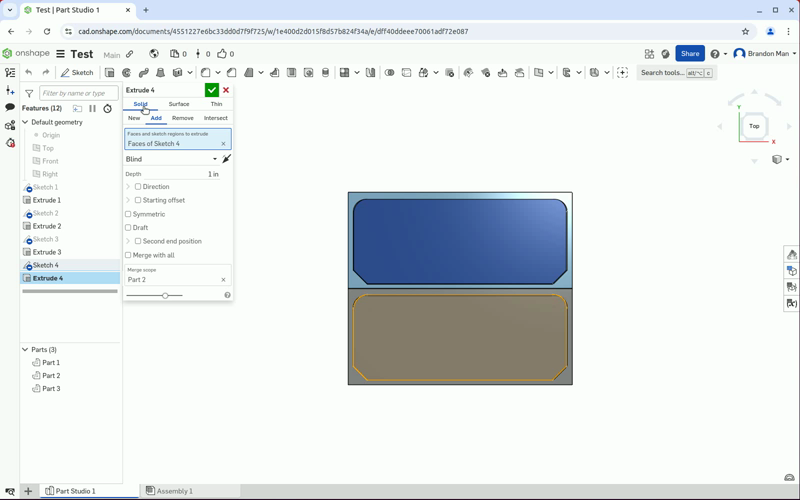
click(143, 106)
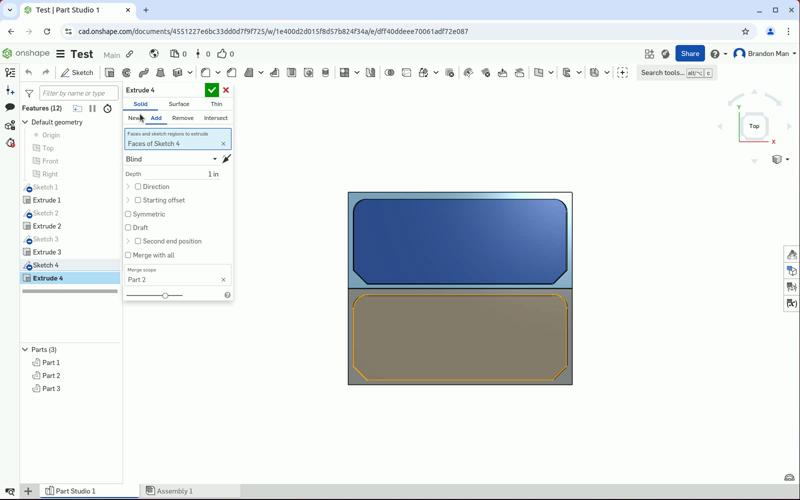
mouse_move(137, 120)
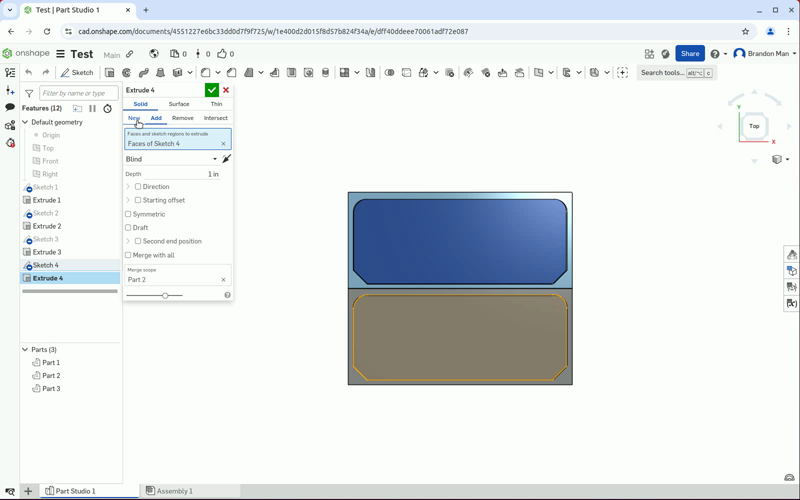
click(137, 120)
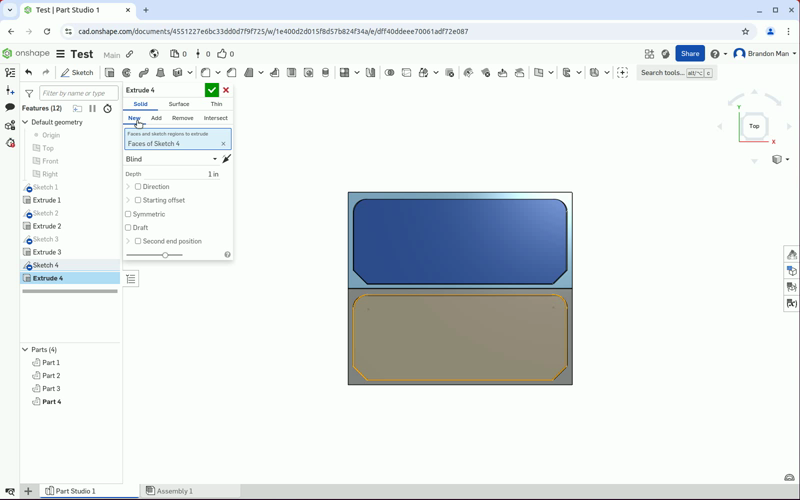
key(tab, 4)
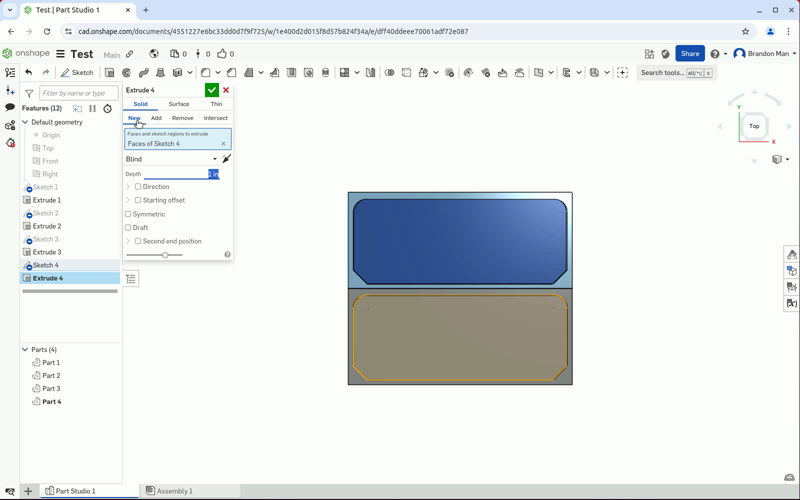
text(1.444)
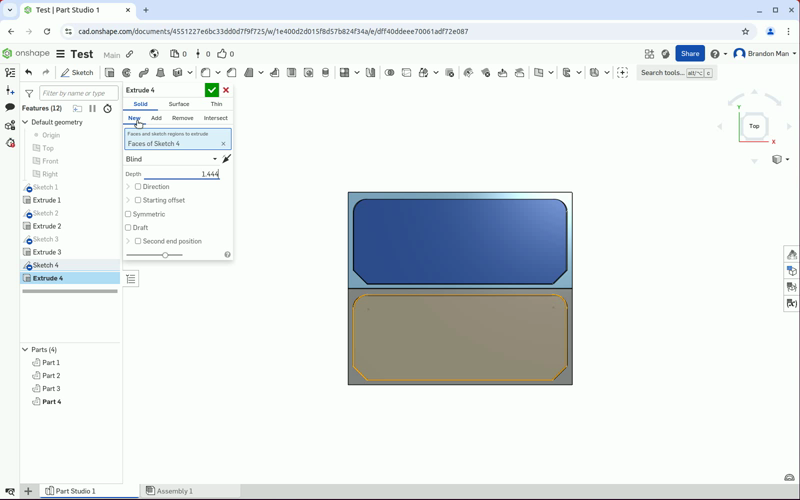
key(enter)
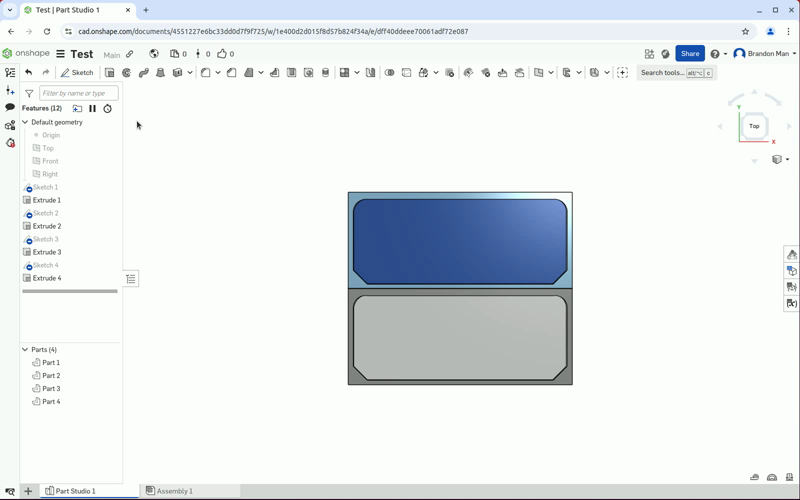
key(shift+h)
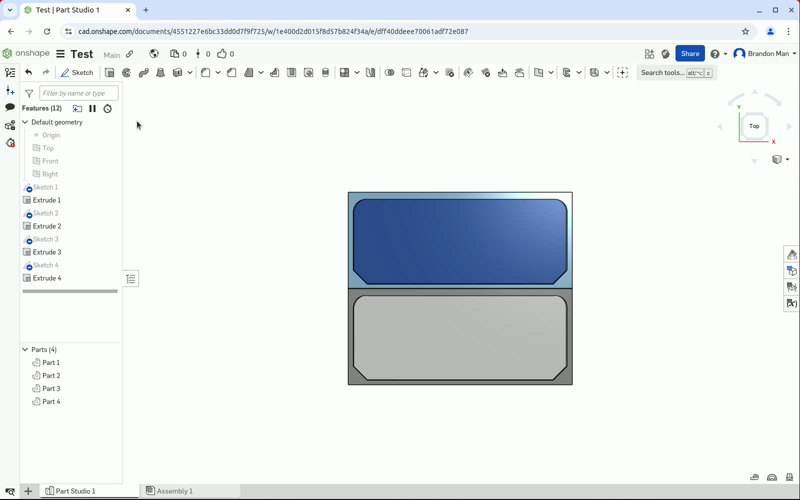
key(shift+h)
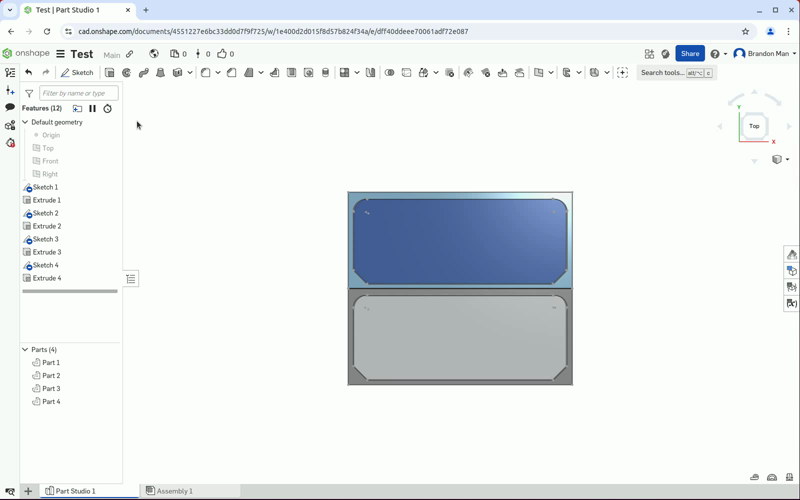
key(shift+7)
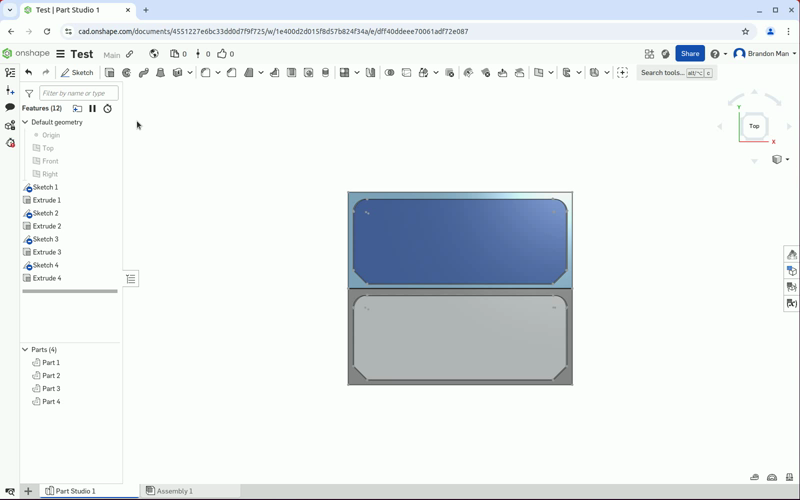
key(up, 3)
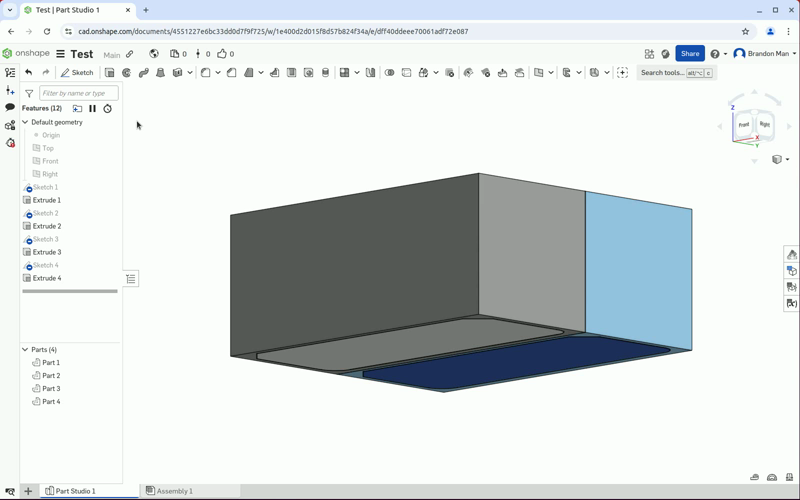
key(left, 3)
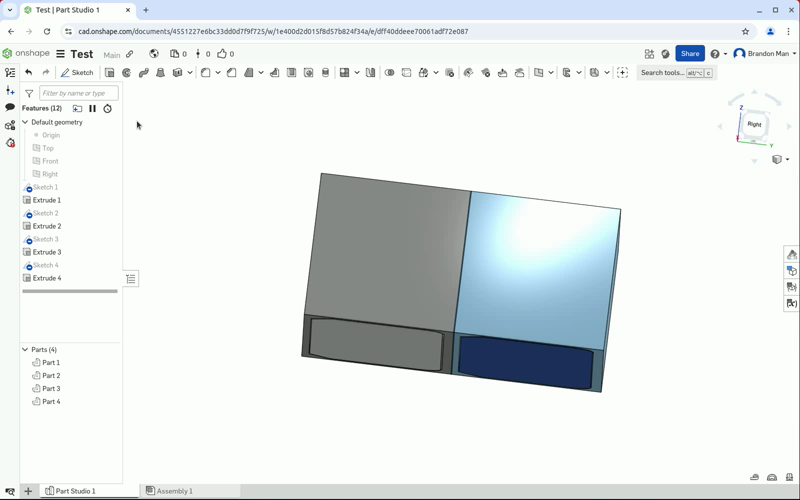
key(right, 3)
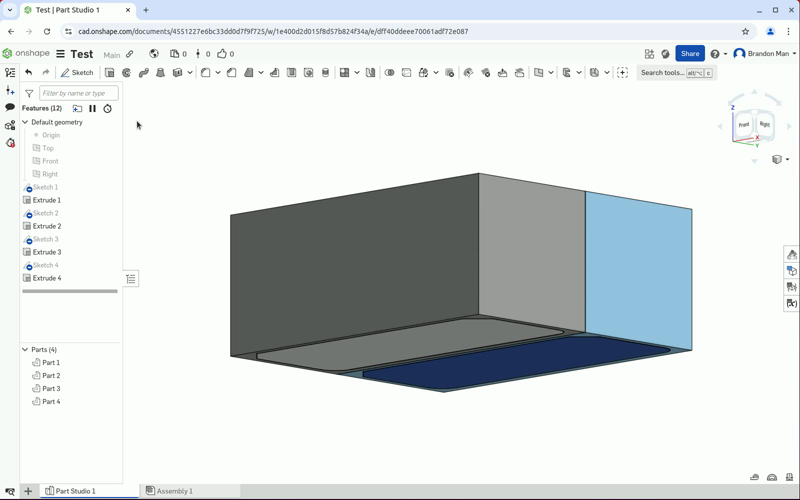
key(down, 3)
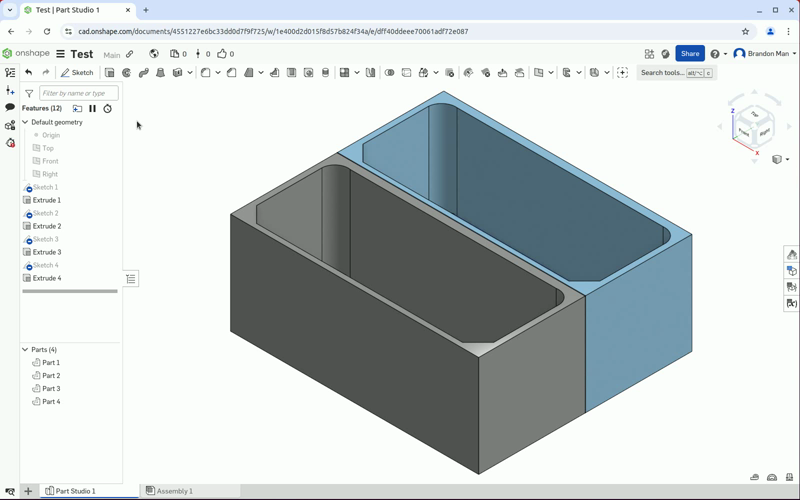
mouse_move(73, 189)
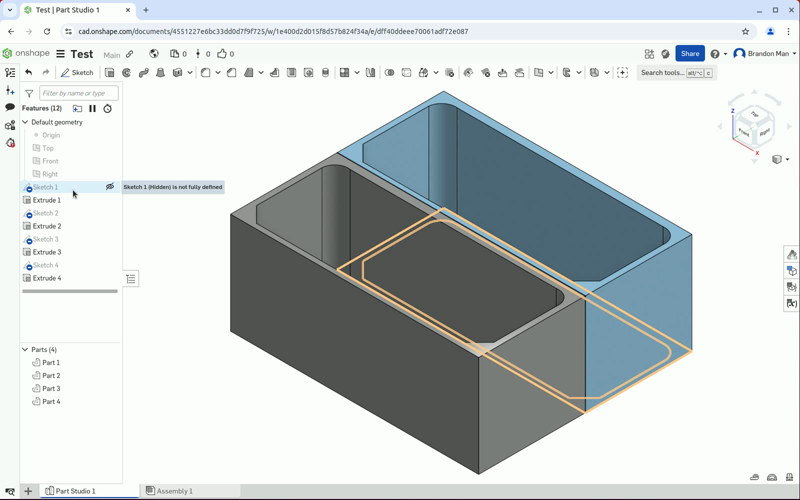
click(73, 189)